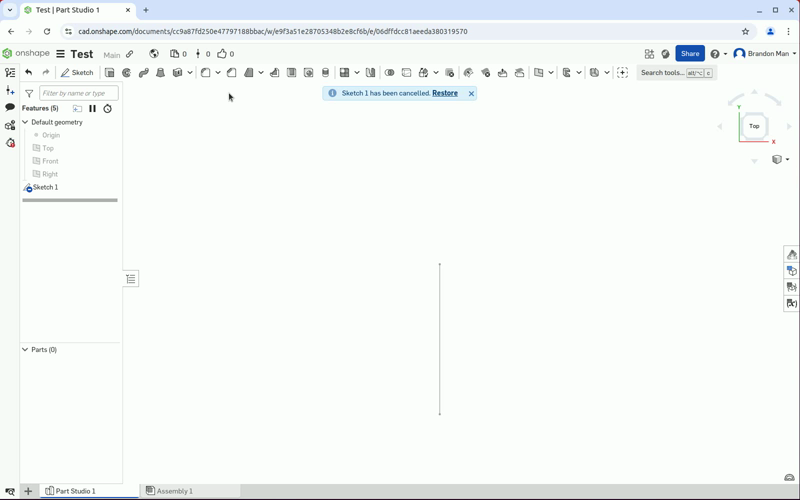
key(shift+h)
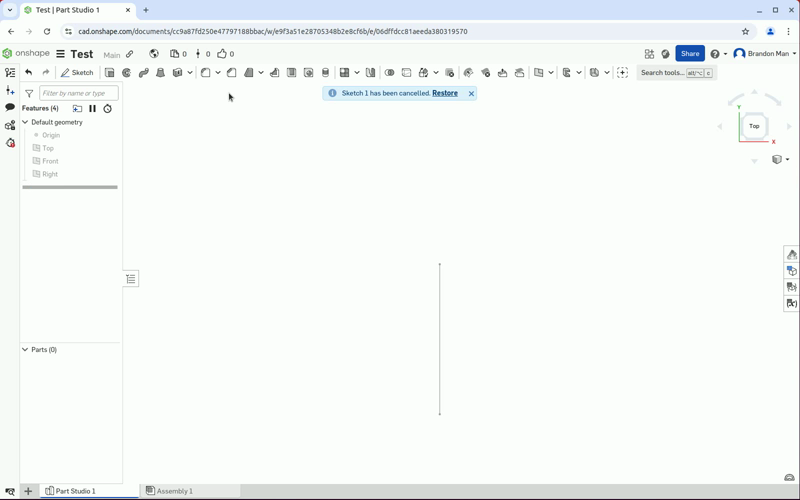
key(shift+s)
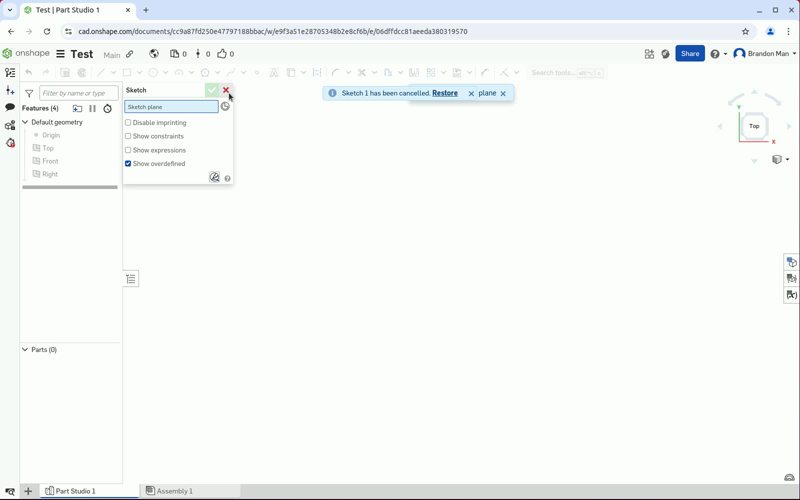
mouse_move(73, 150)
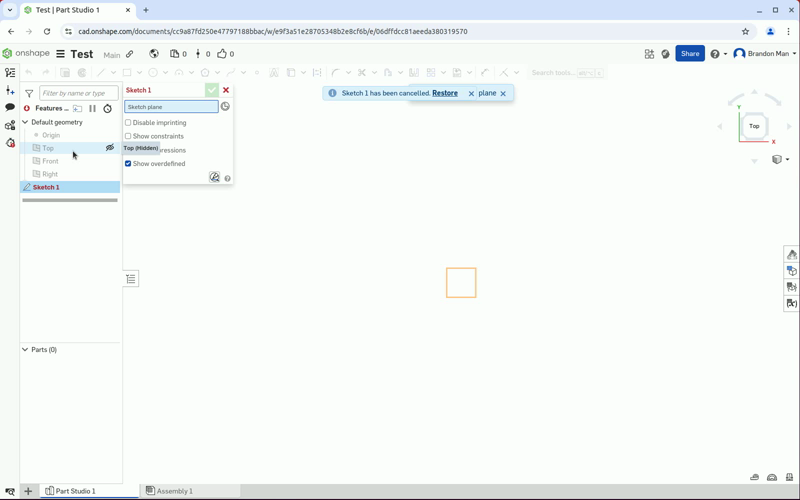
click(73, 150)
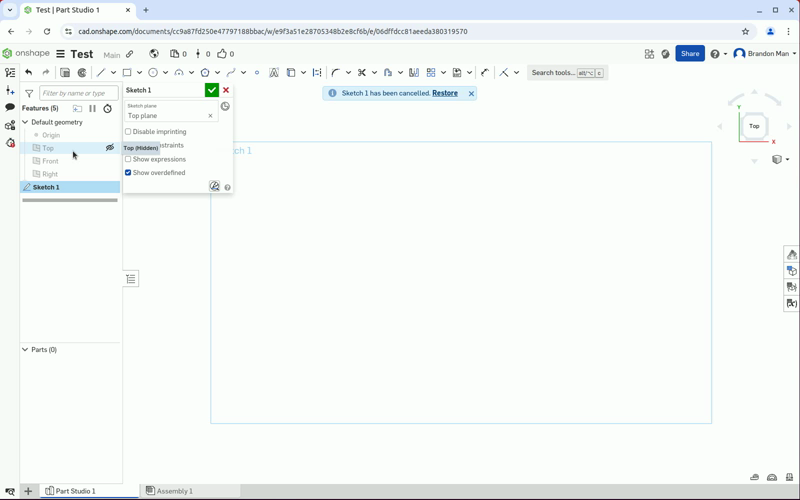
mouse_move(73, 352)
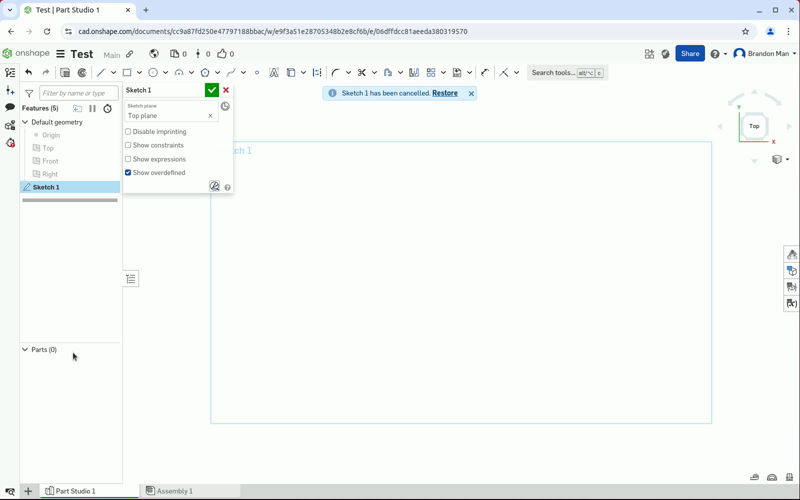
key(y)
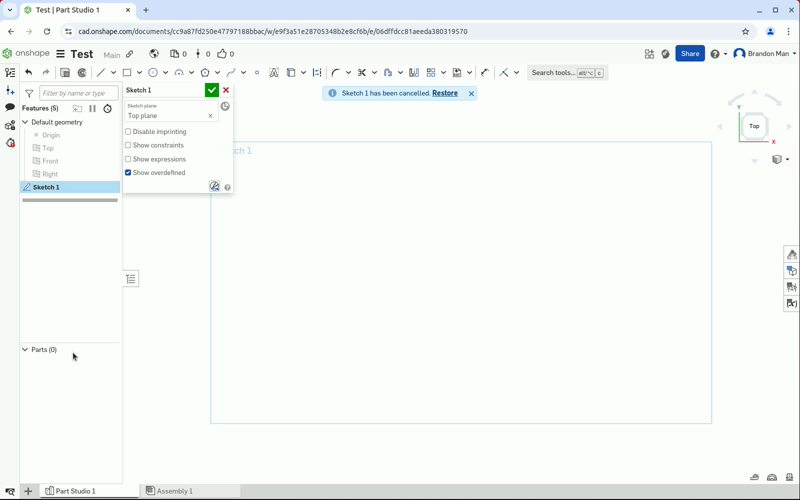
key(c)
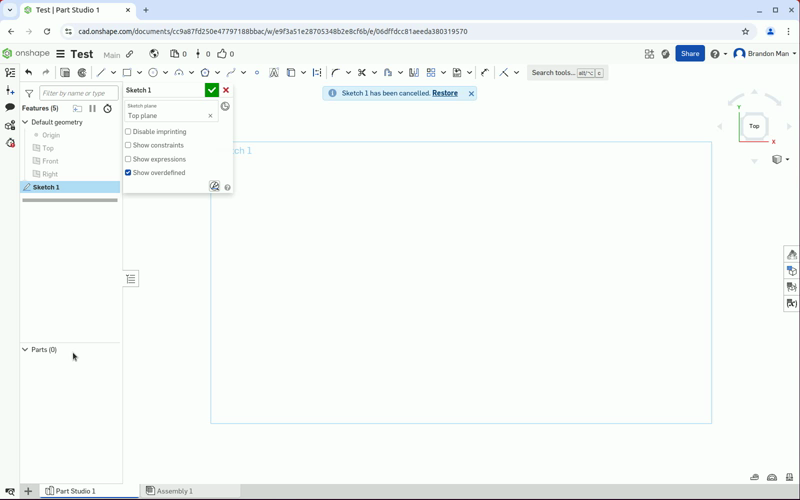
key_down(shift)
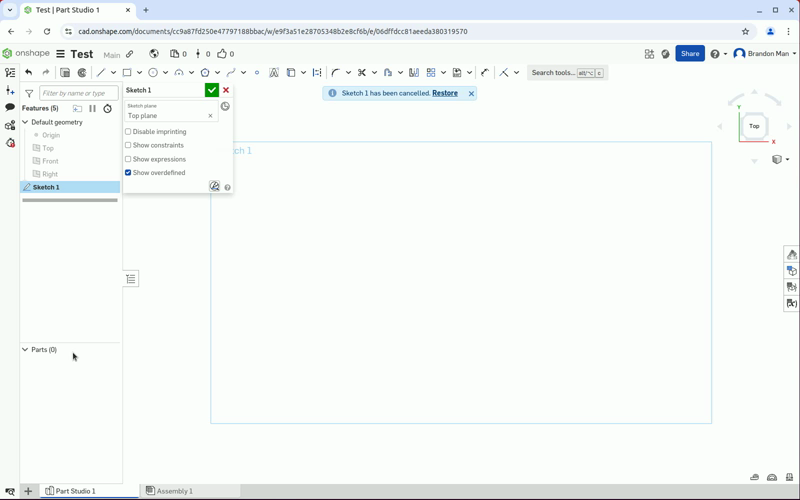
mouse_move(359, 180)
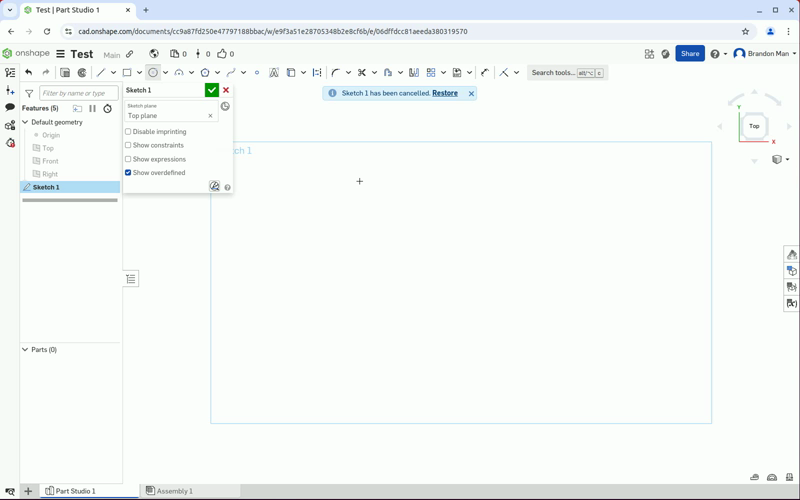
click(359, 180)
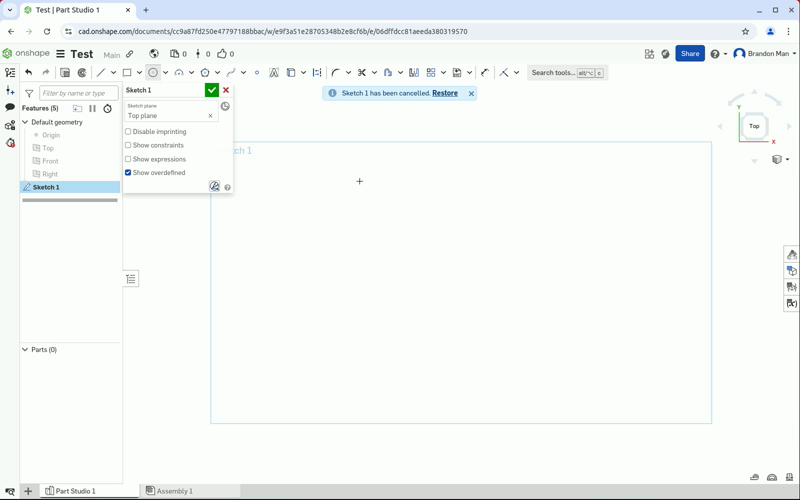
key_up(shift)
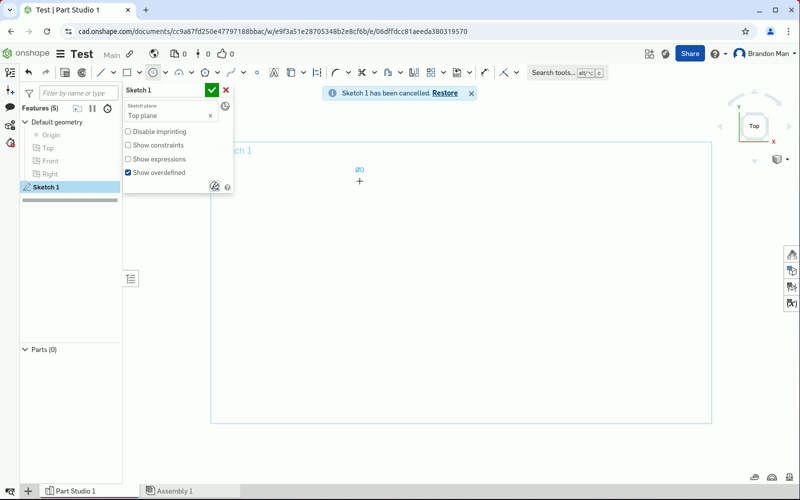
mouse_move(371, 180)
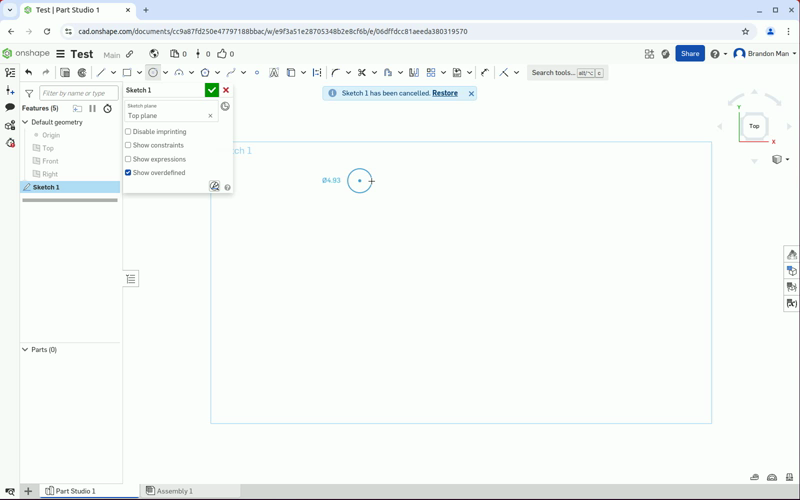
click(371, 180)
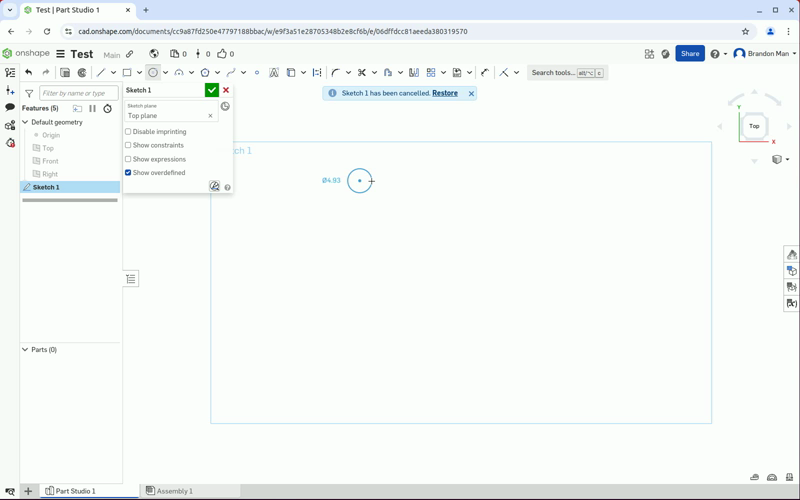
key(esc)
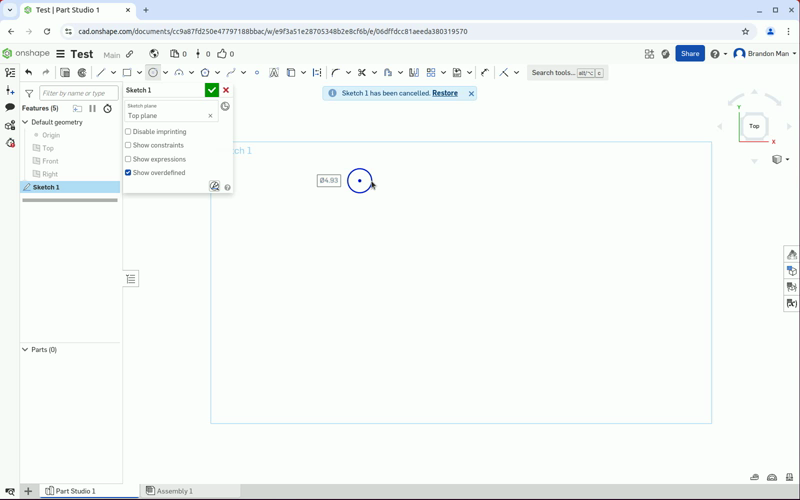
key(c)
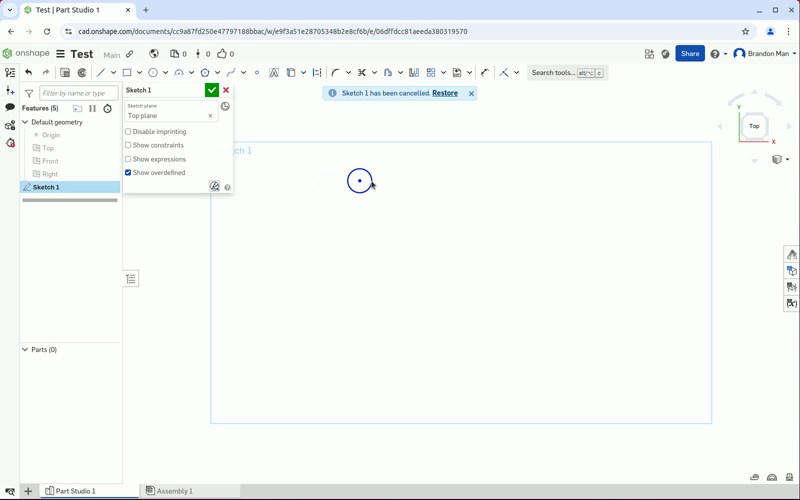
key_down(shift)
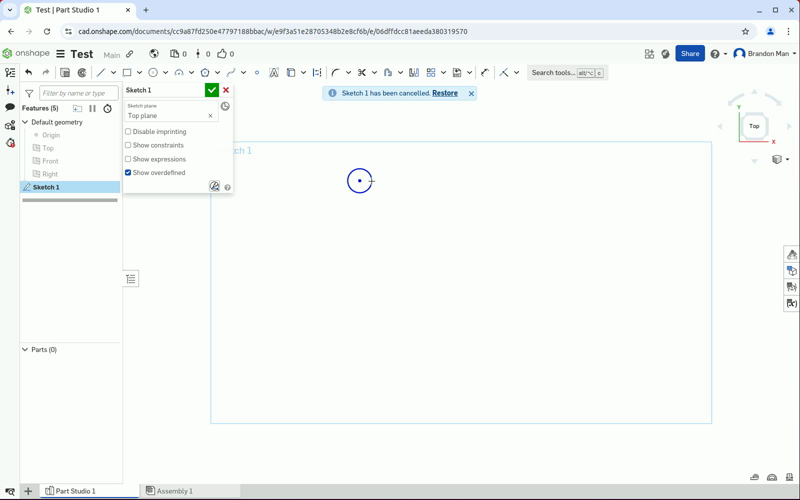
mouse_move(359, 180)
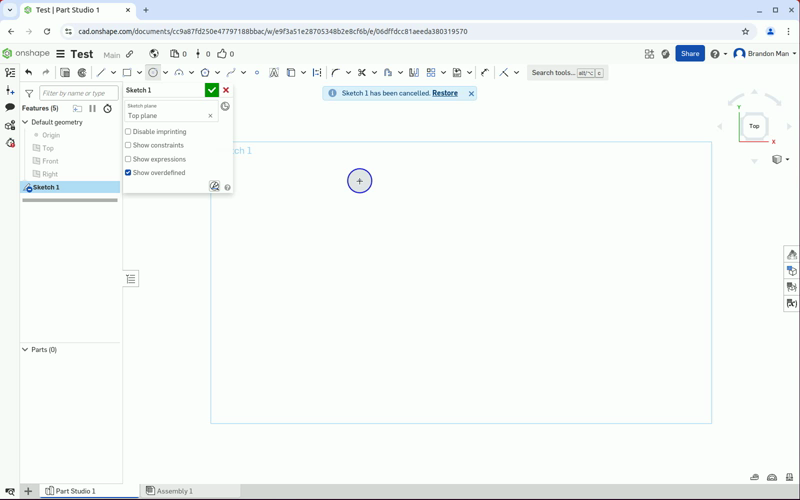
click(359, 180)
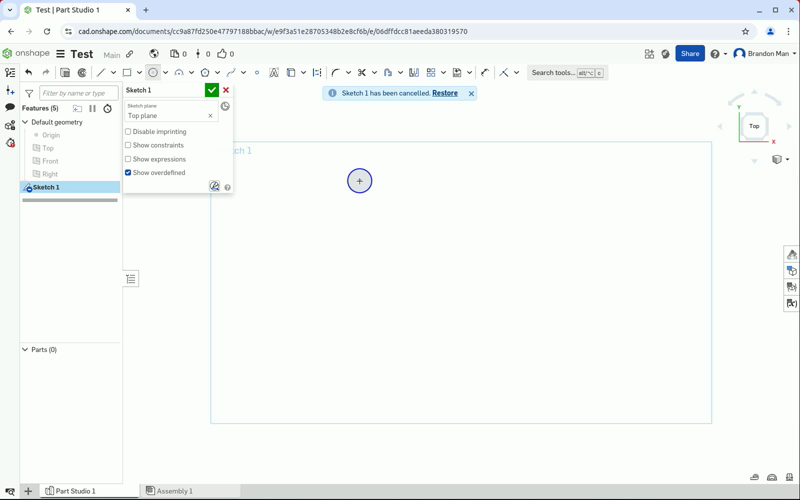
key_up(shift)
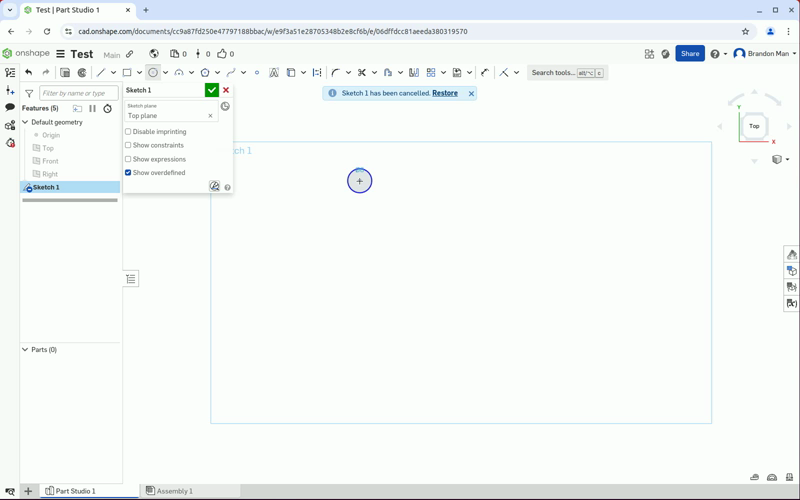
mouse_move(369, 180)
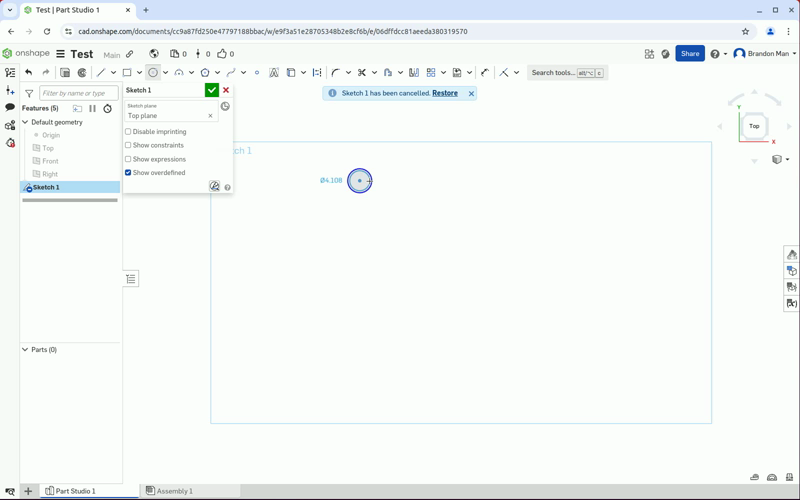
scroll(6)
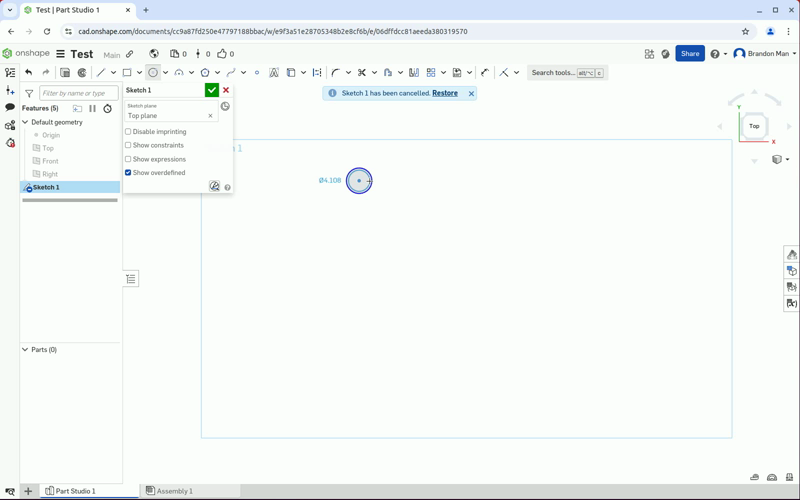
scroll(6)
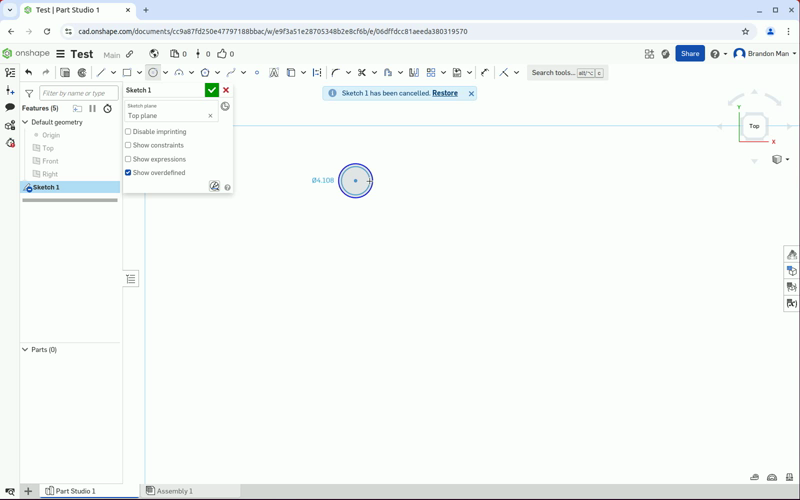
scroll(6)
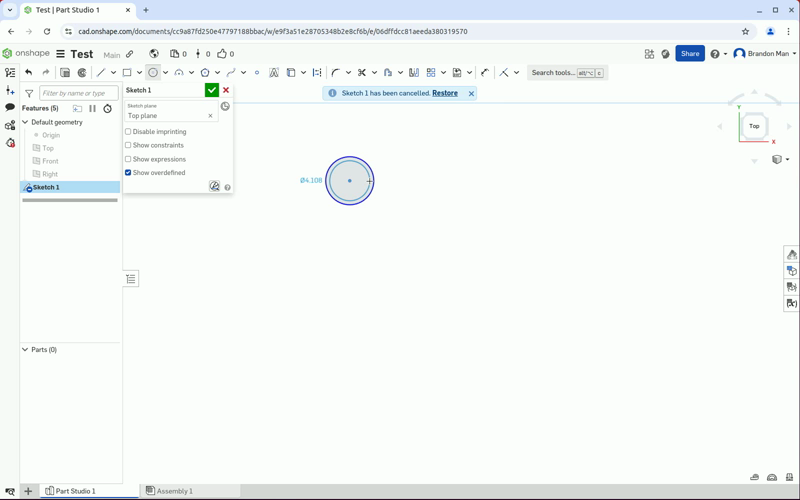
scroll(6)
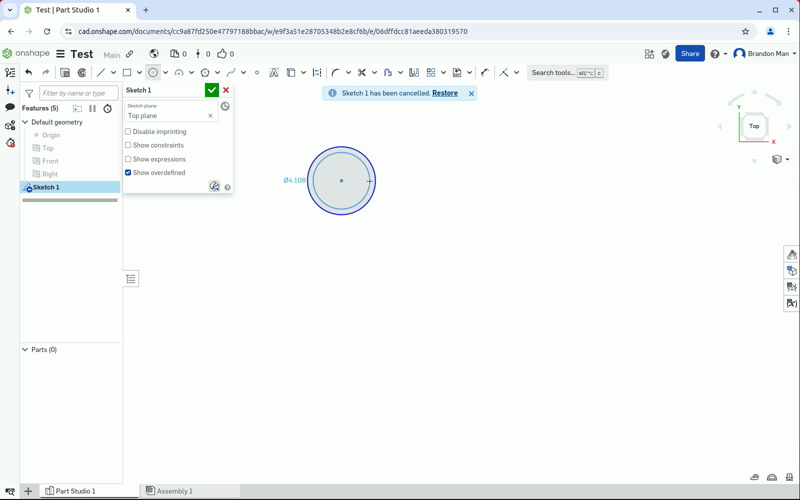
scroll(6)
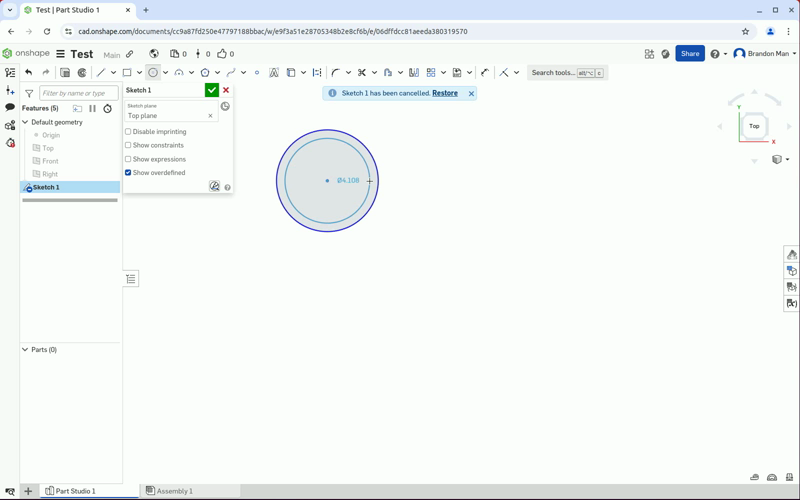
scroll(6)
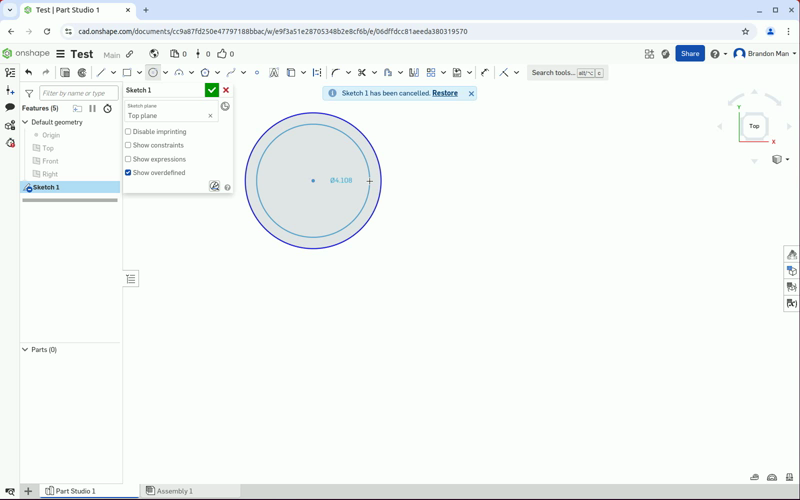
scroll(6)
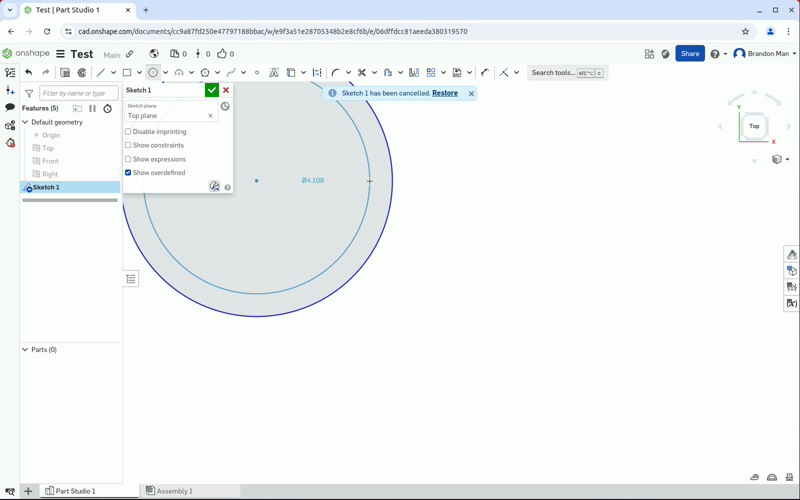
click(369, 180)
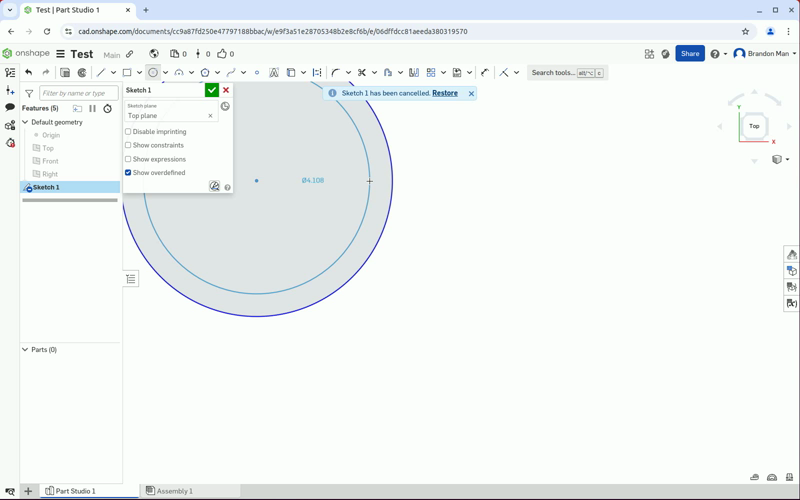
scroll(-6)
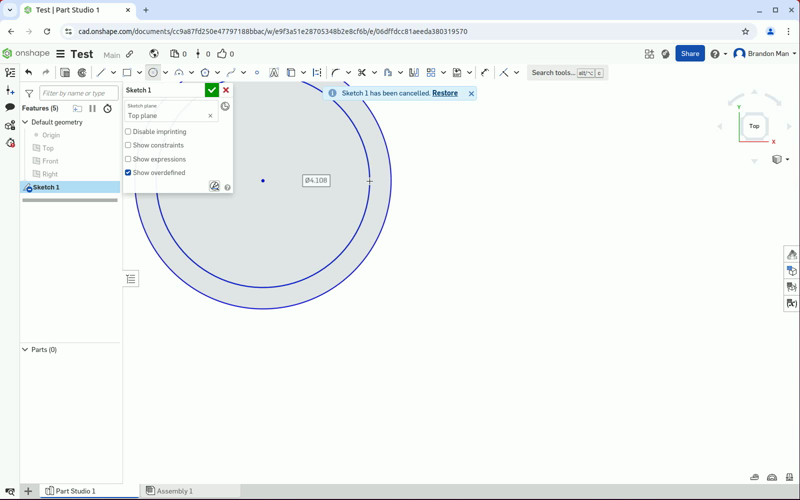
scroll(-6)
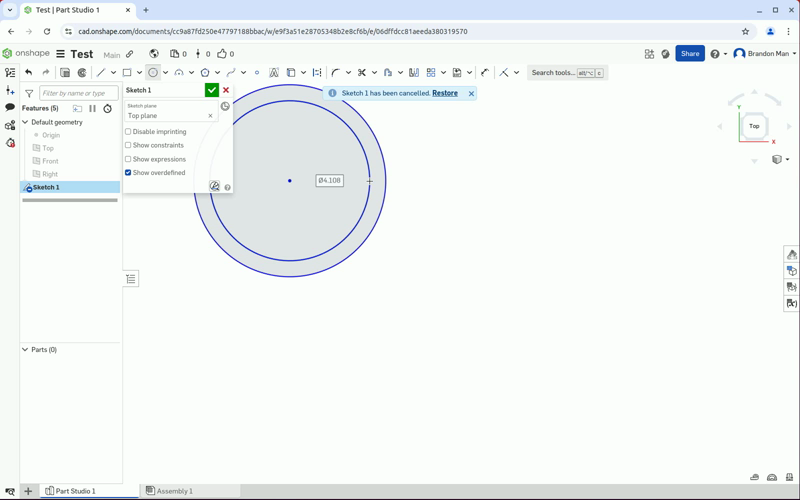
scroll(-6)
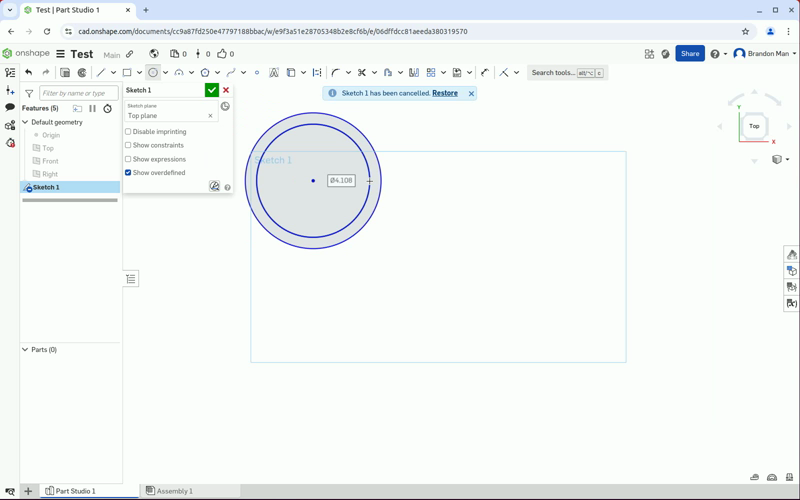
scroll(-6)
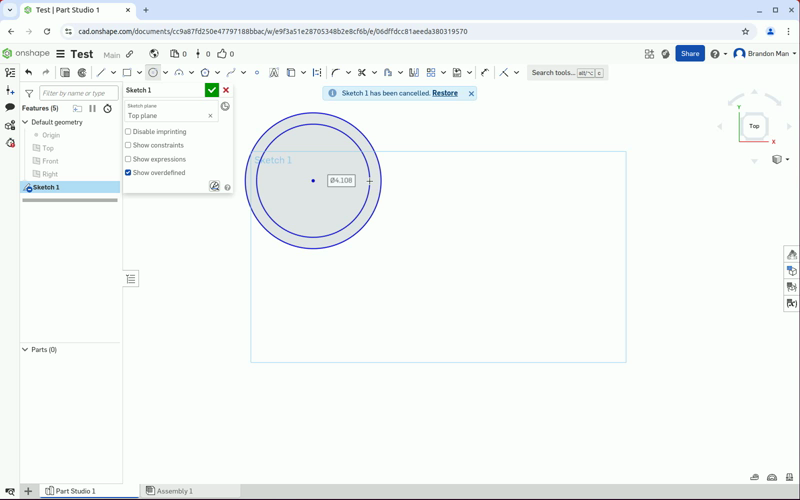
scroll(-6)
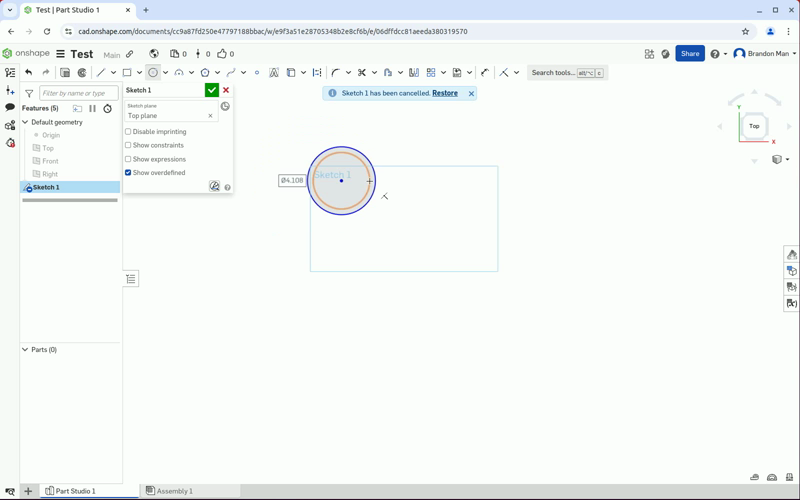
scroll(-6)
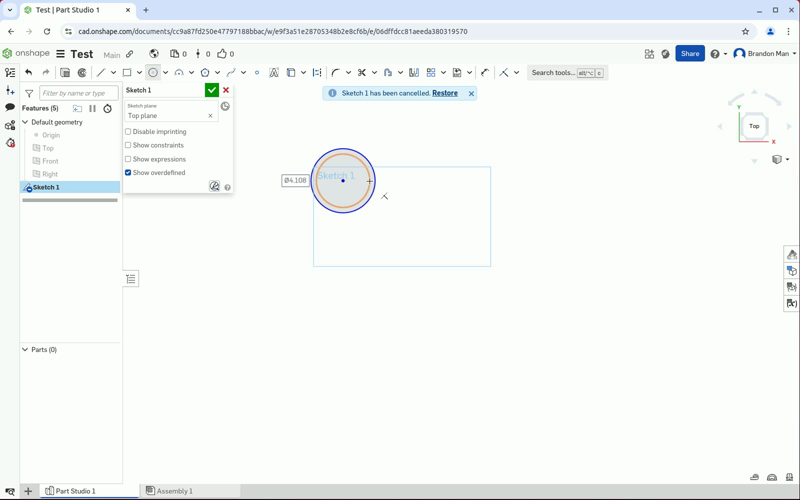
scroll(-6)
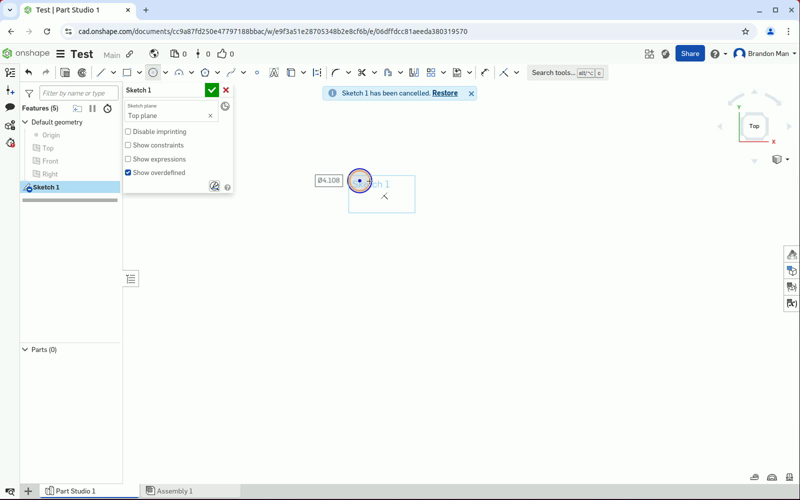
key(esc)
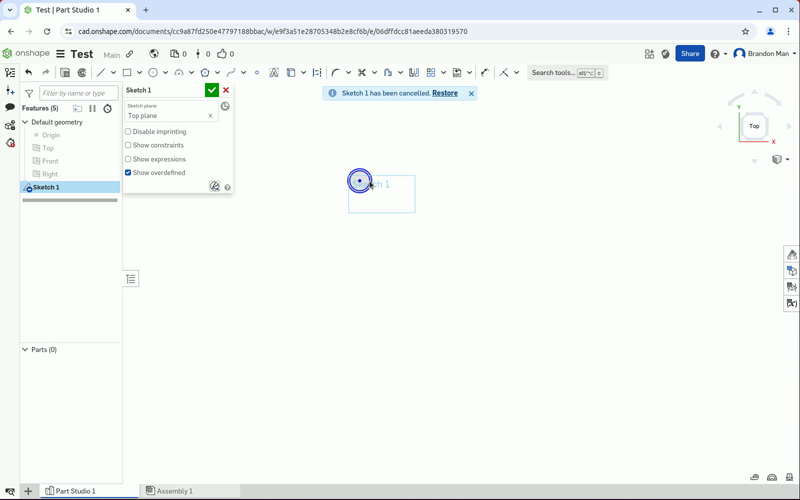
mouse_move(360, 170)
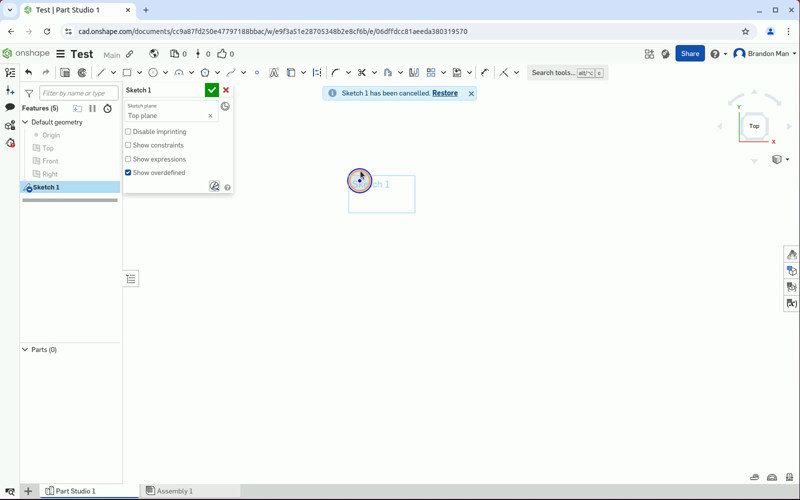
scroll(6)
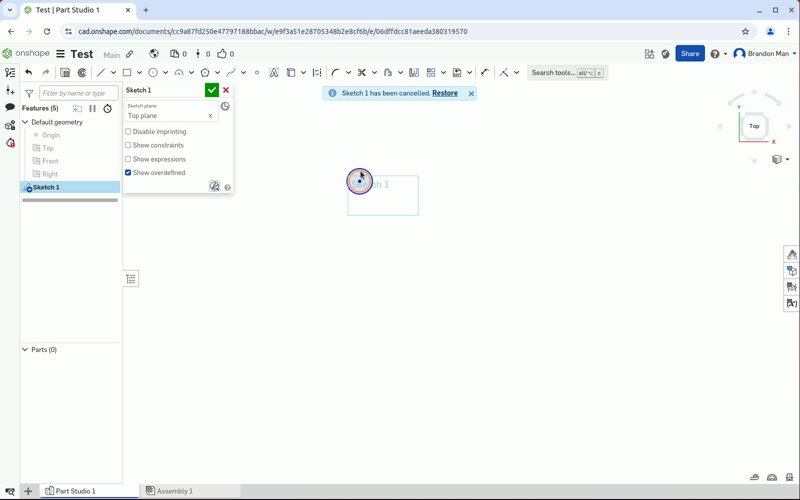
scroll(6)
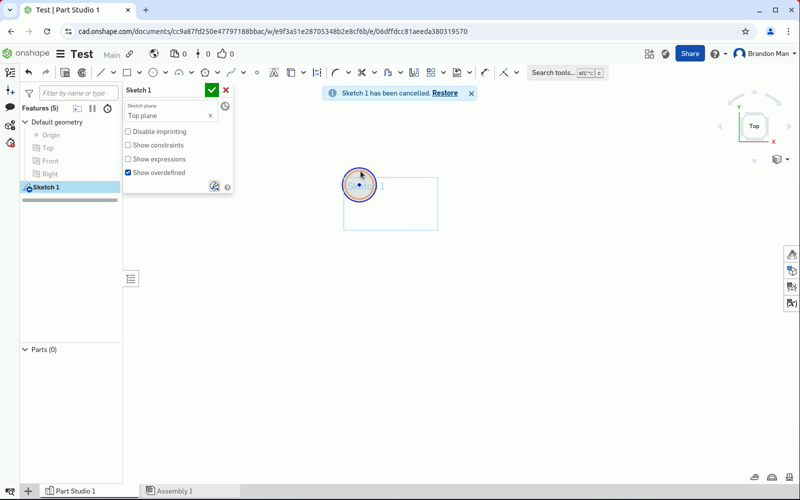
scroll(6)
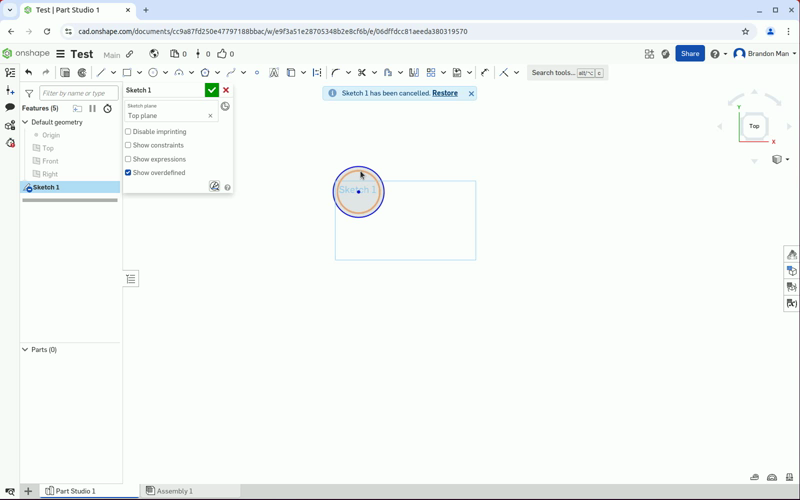
scroll(6)
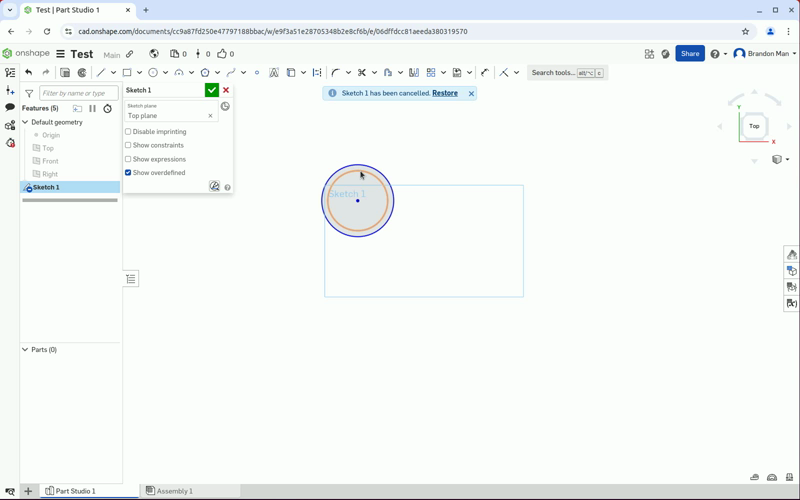
scroll(6)
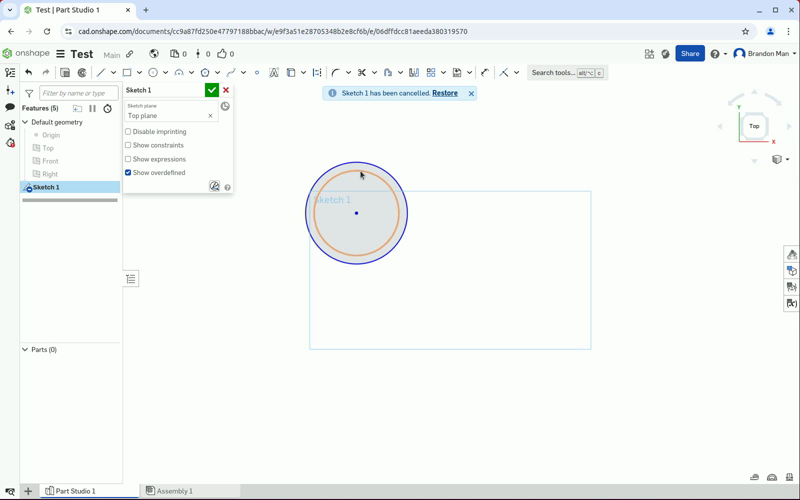
scroll(6)
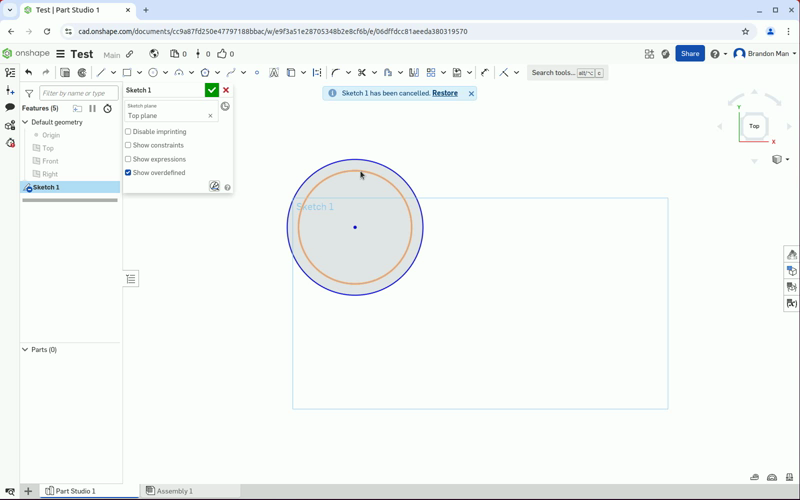
scroll(6)
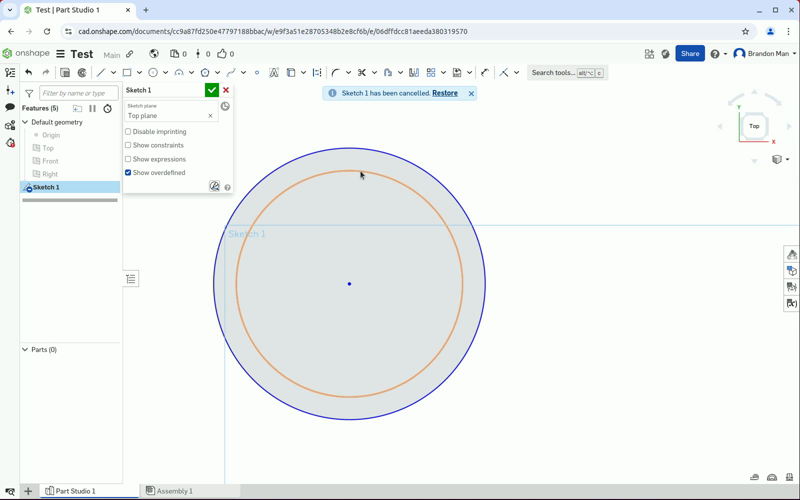
click(360, 170)
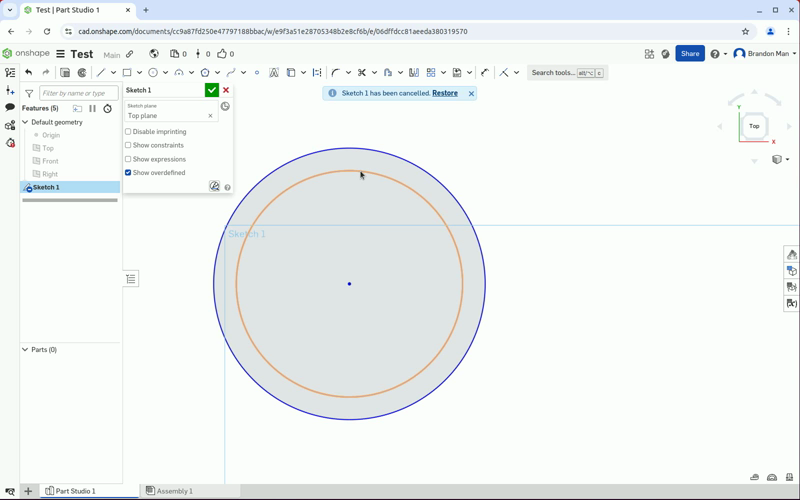
scroll(-6)
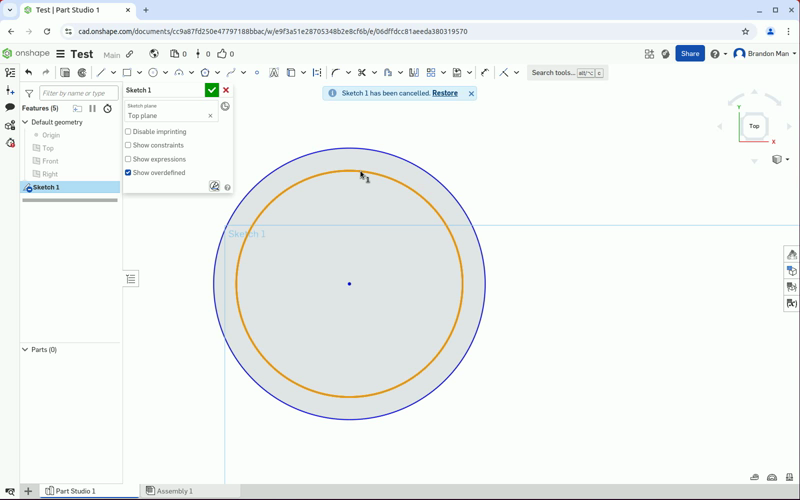
scroll(-6)
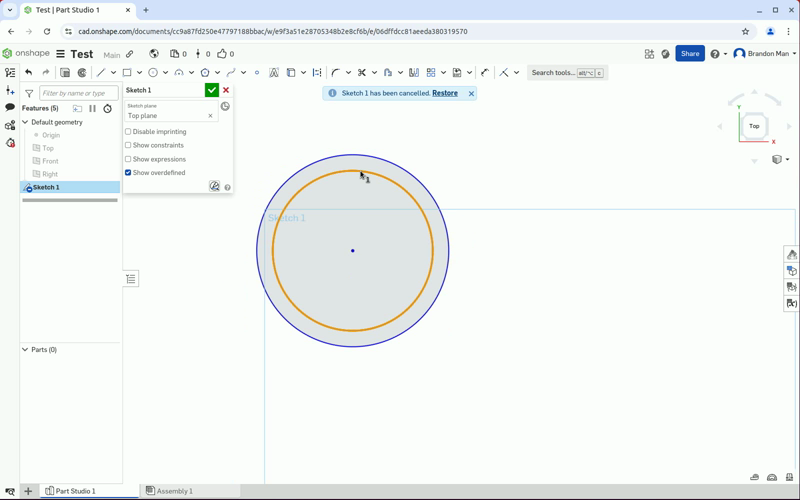
scroll(-6)
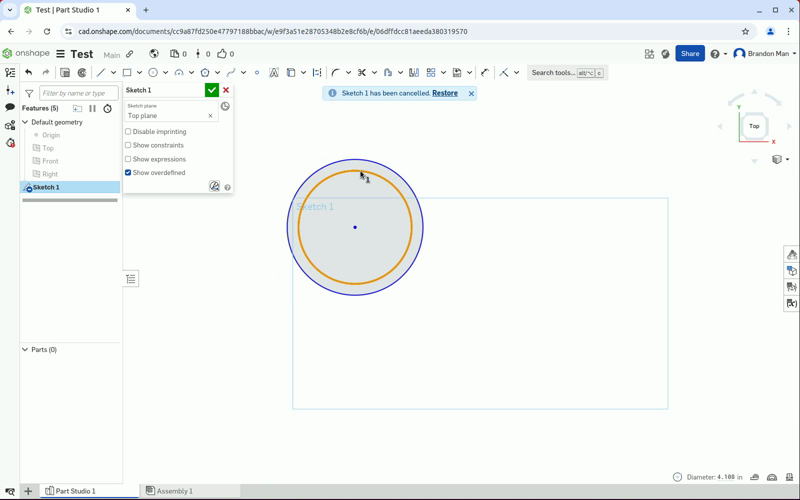
scroll(-6)
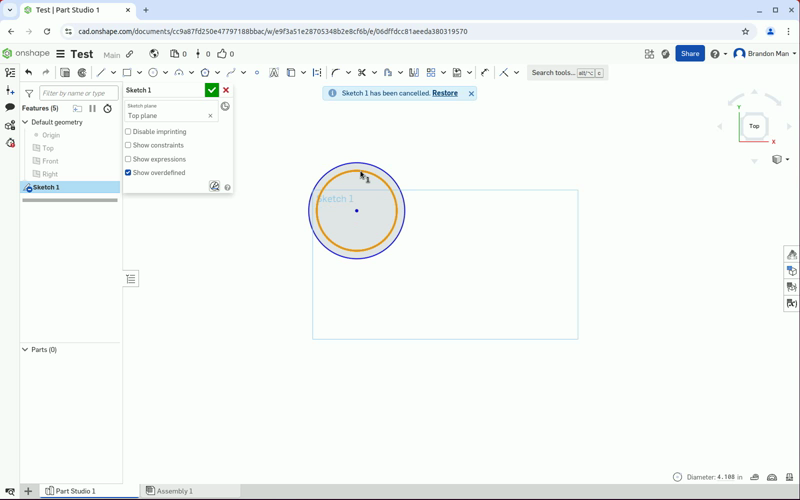
scroll(-6)
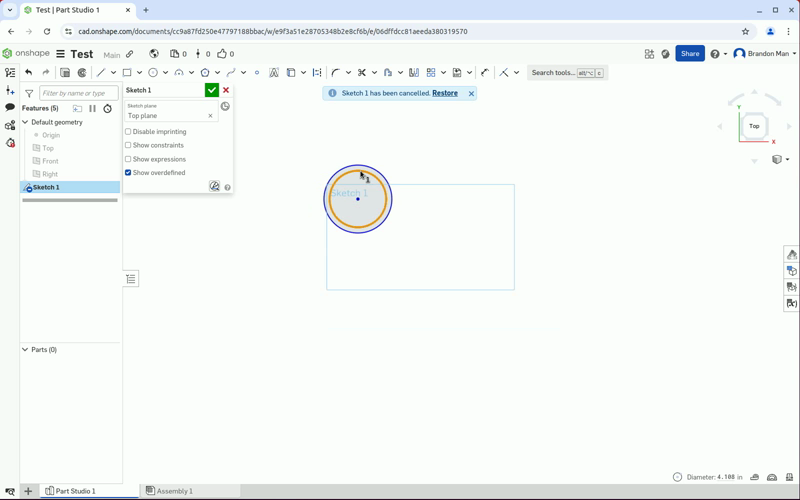
scroll(-6)
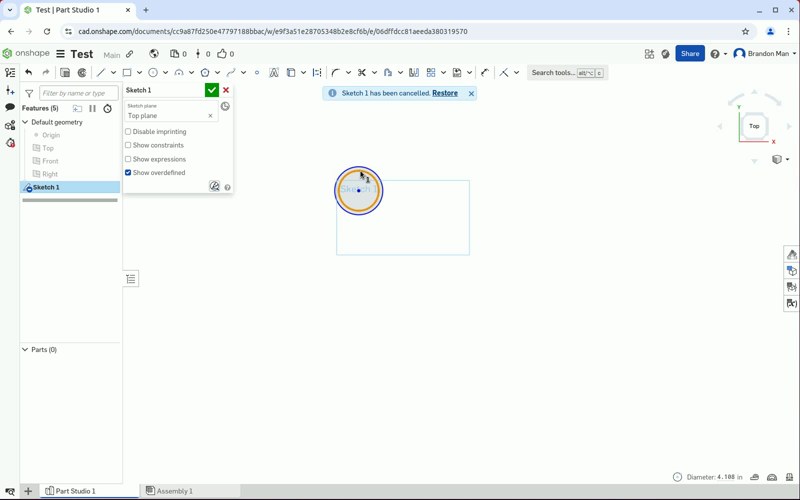
scroll(-6)
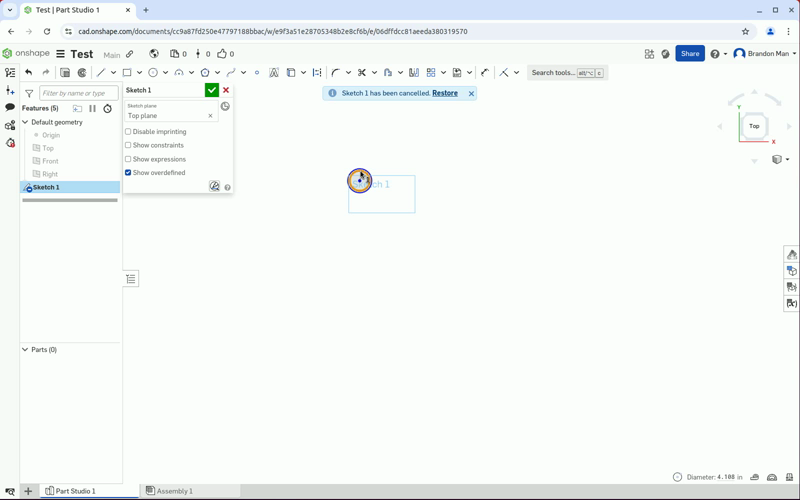
mouse_move(73, 352)
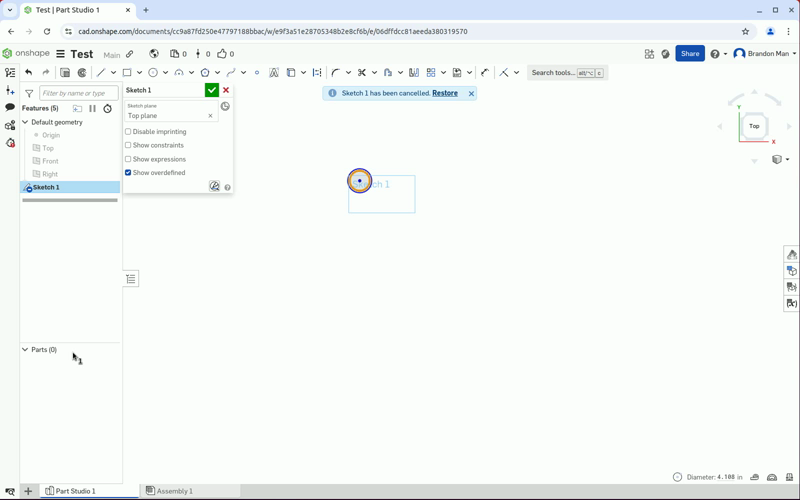
key(shift+y)
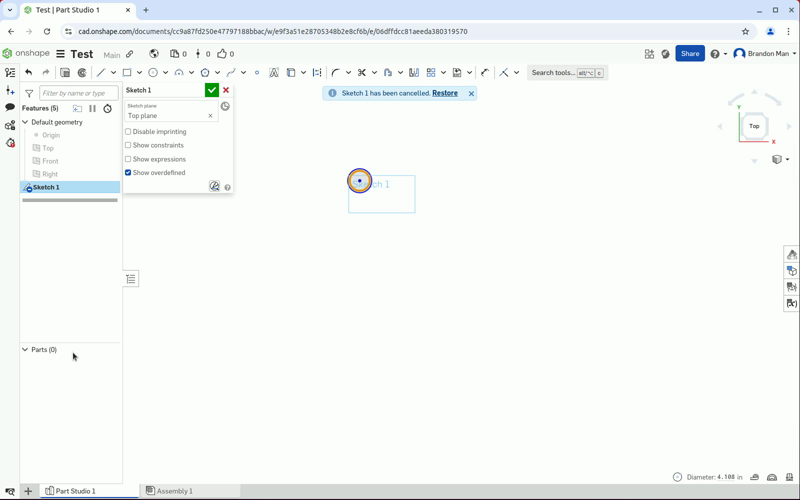
key(shift+e)
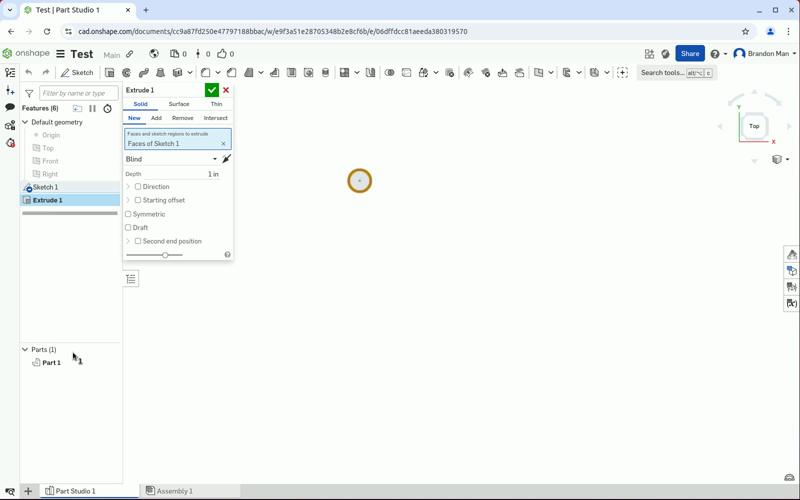
mouse_move(143, 106)
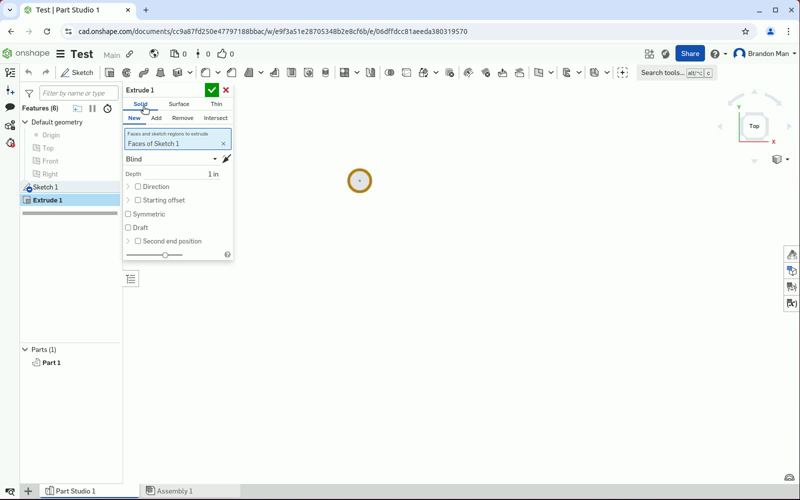
click(143, 106)
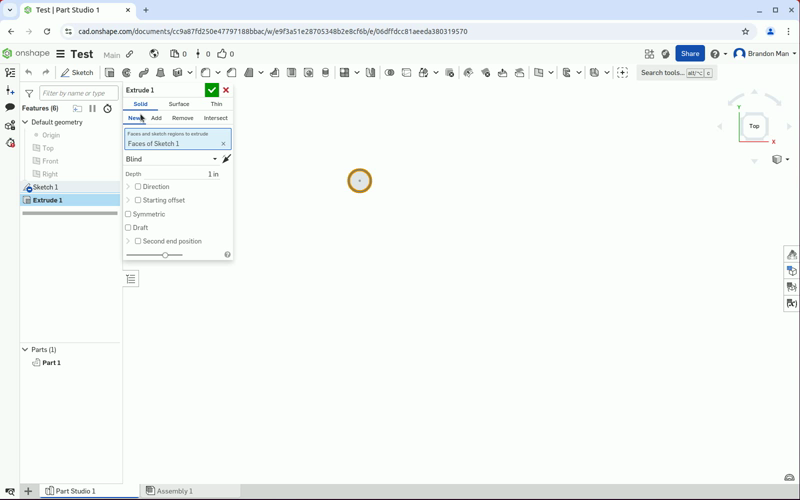
mouse_move(137, 120)
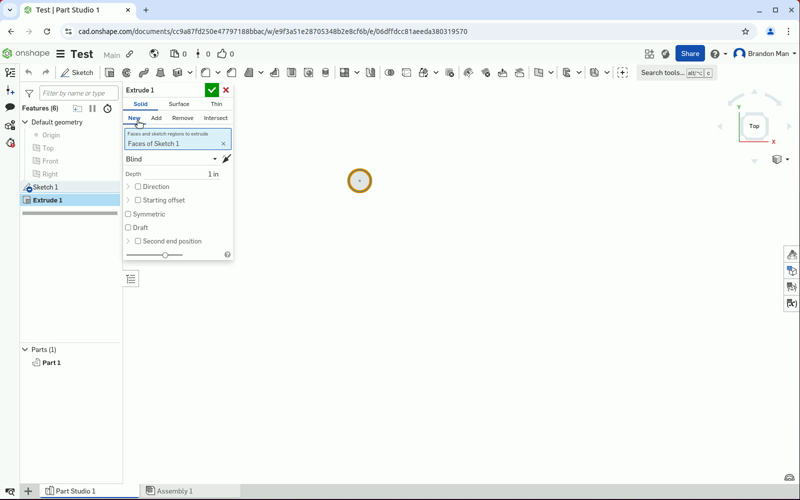
click(137, 120)
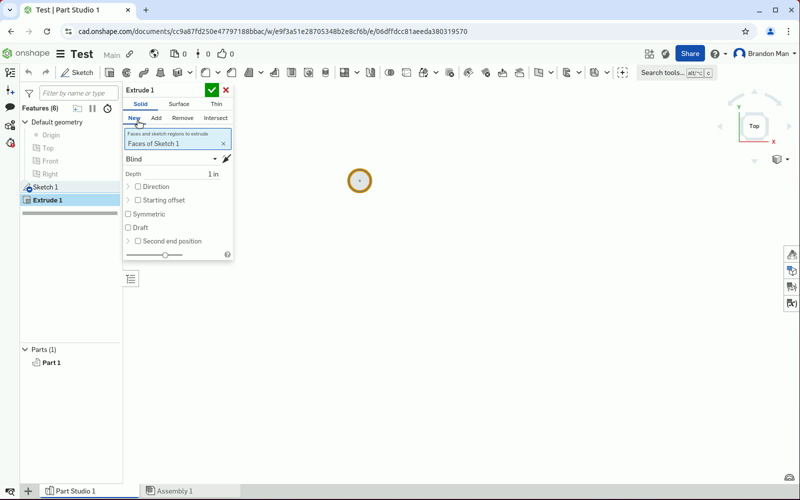
key(tab, 4)
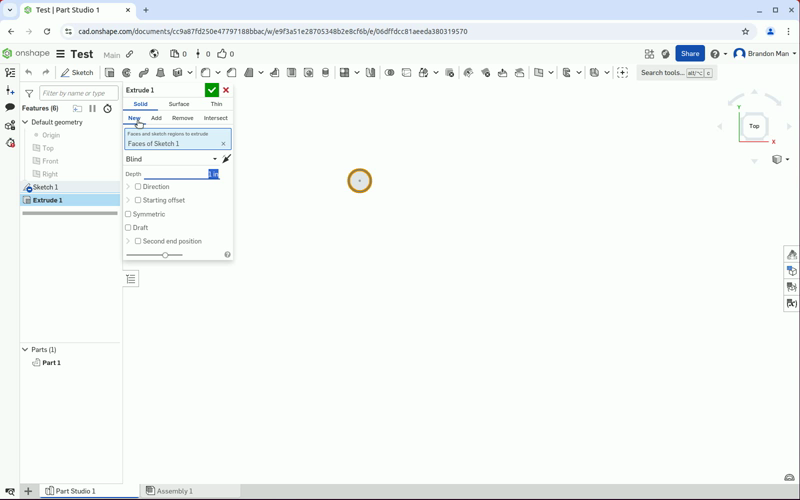
text(0.722)
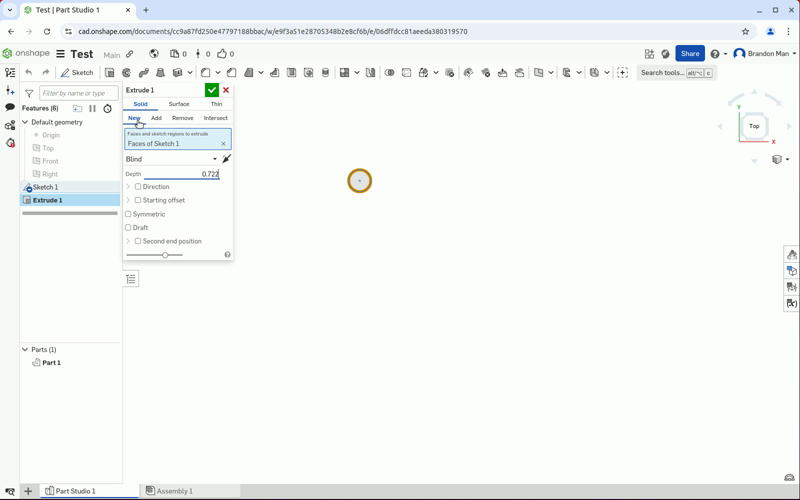
key(enter)
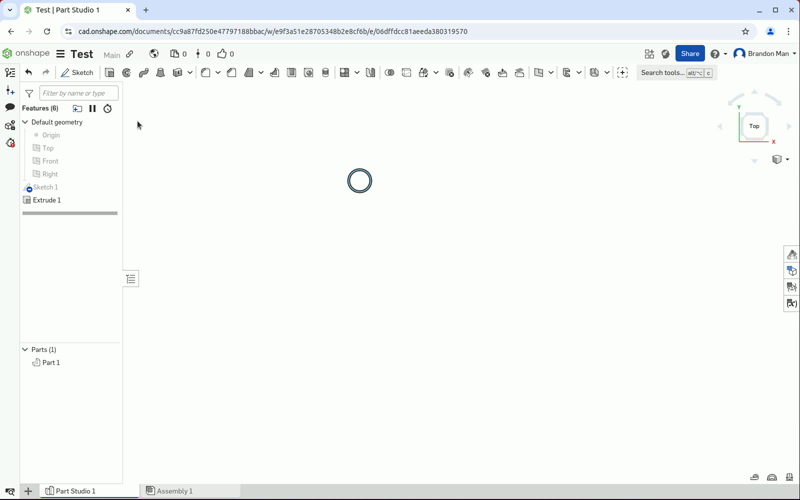
key(shift+h)
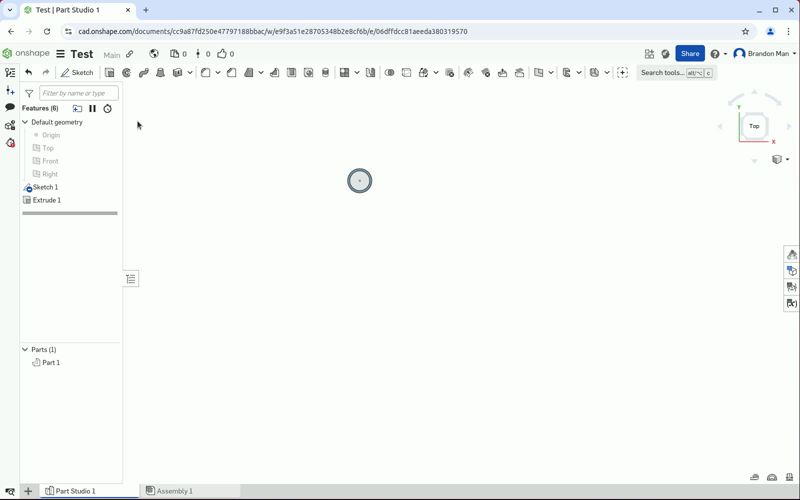
key(shift+h)
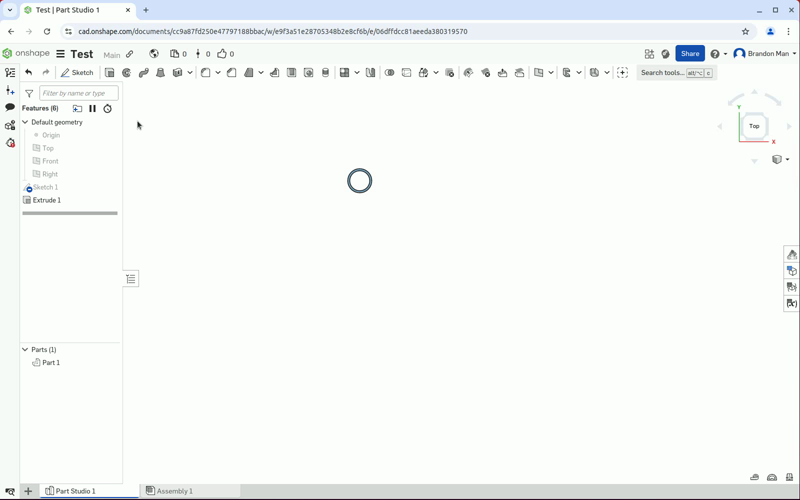
mouse_move(73, 189)
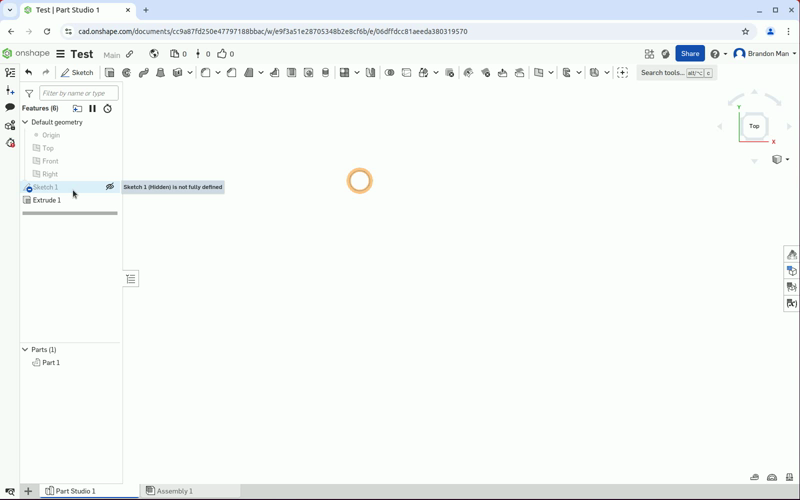
click(73, 189)
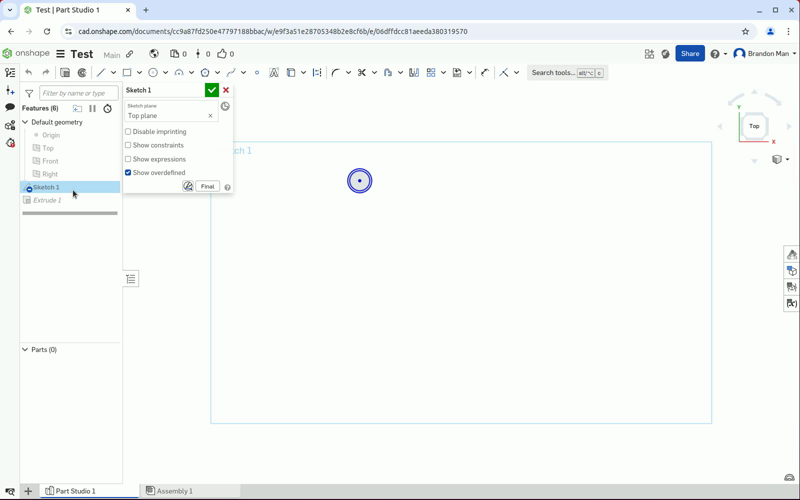
mouse_move(229, 92)
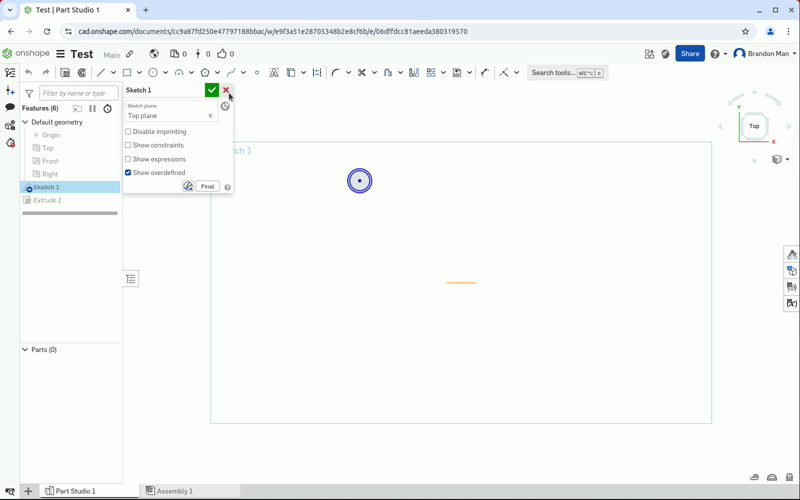
click(229, 92)
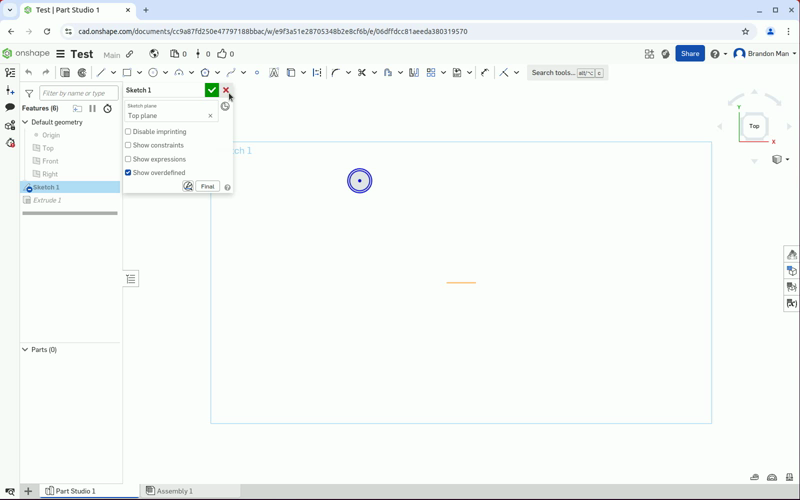
key(shift+s)
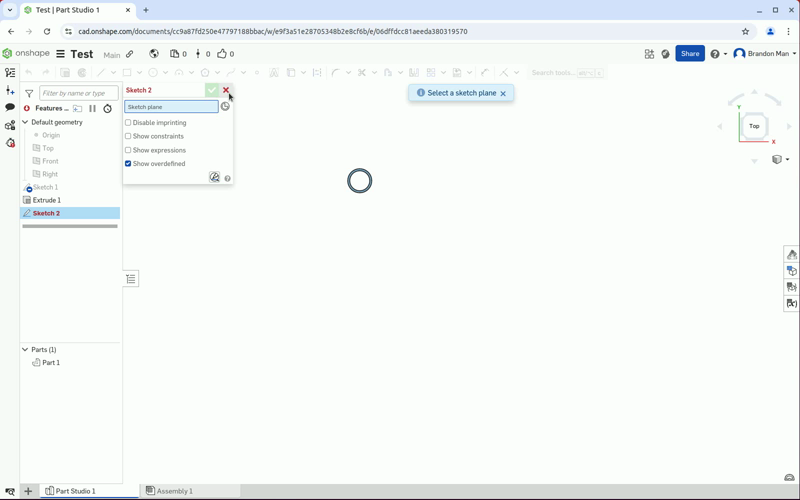
mouse_move(73, 150)
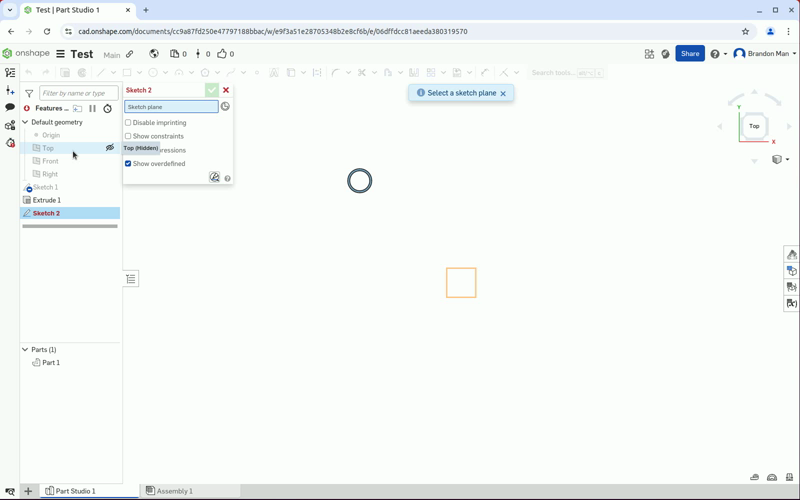
click(73, 150)
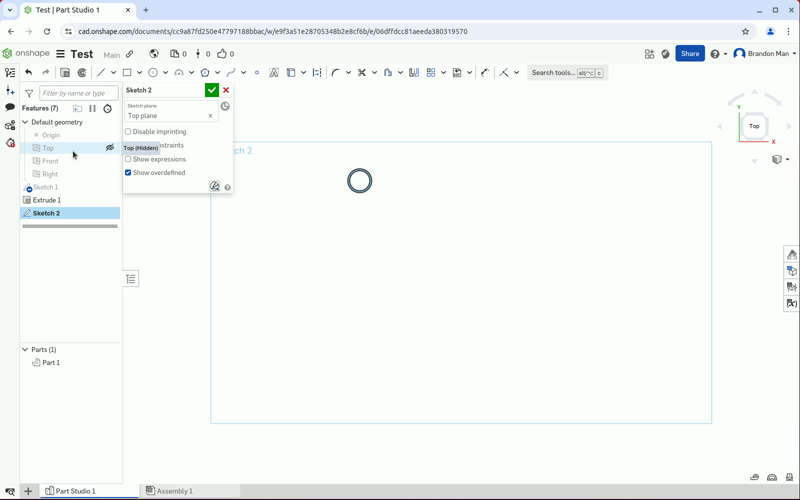
mouse_move(73, 352)
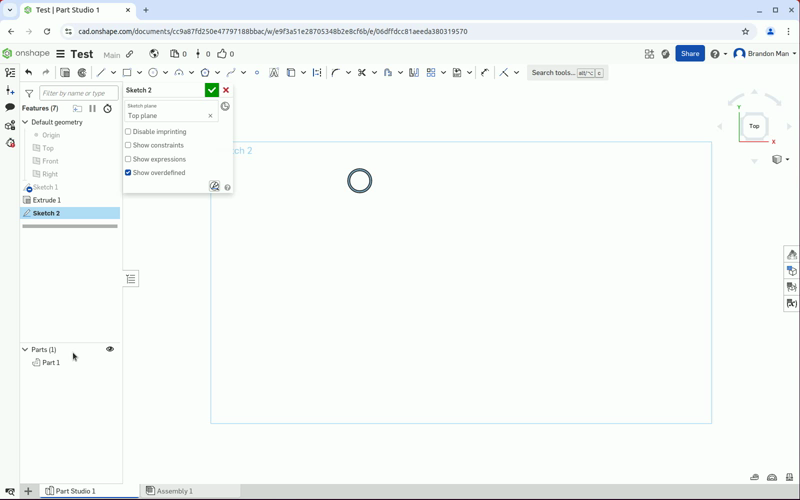
key(y)
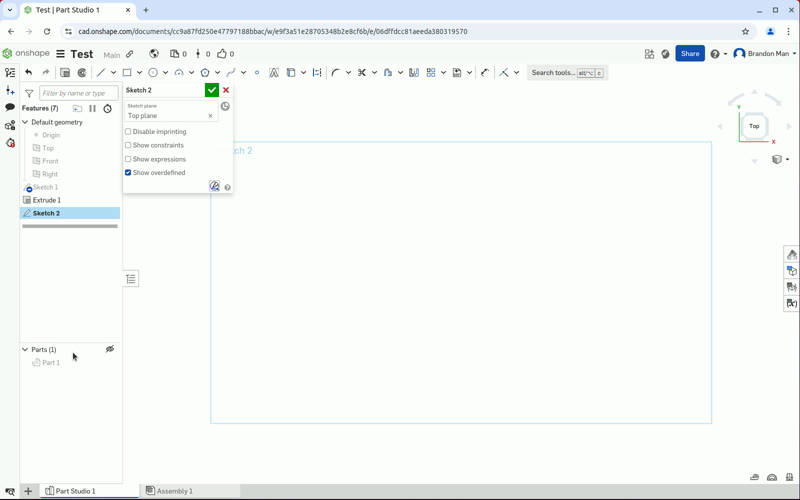
key(a)
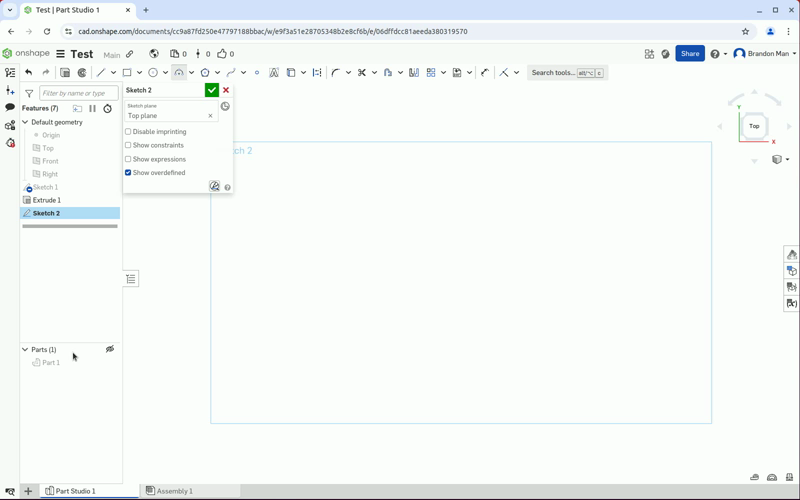
key_down(shift)
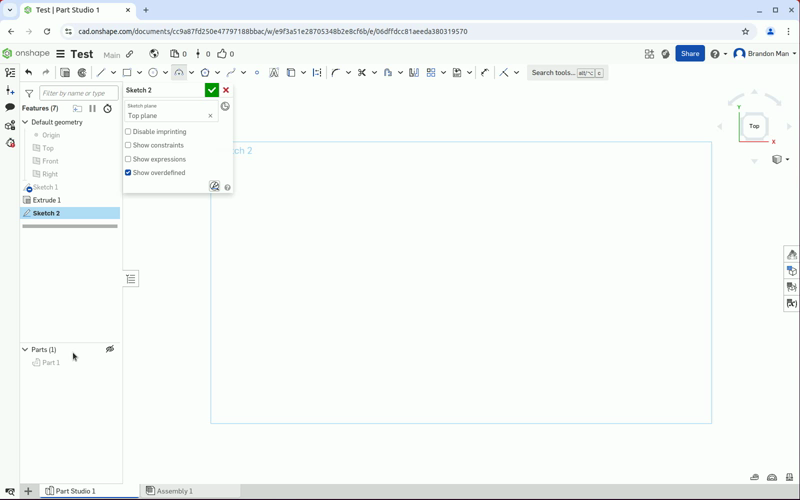
mouse_move(350, 182)
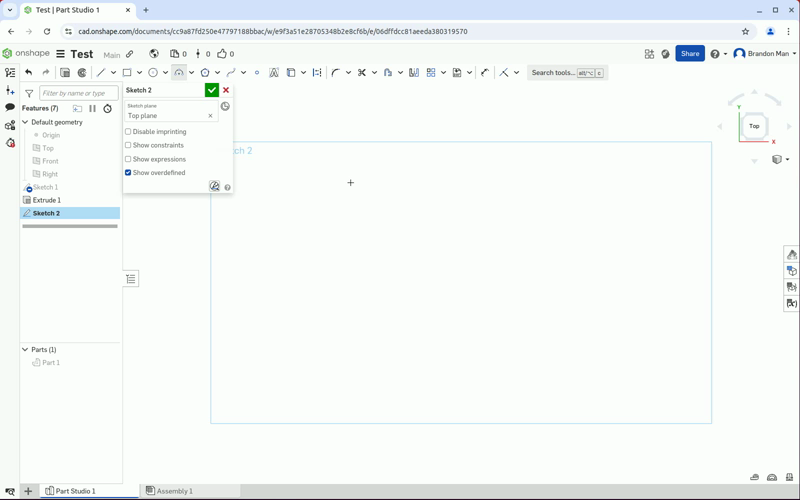
click(350, 182)
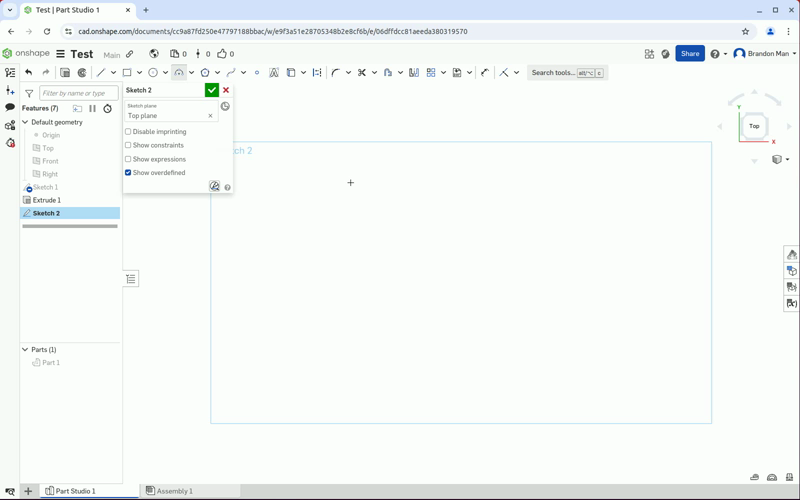
key_up(shift)
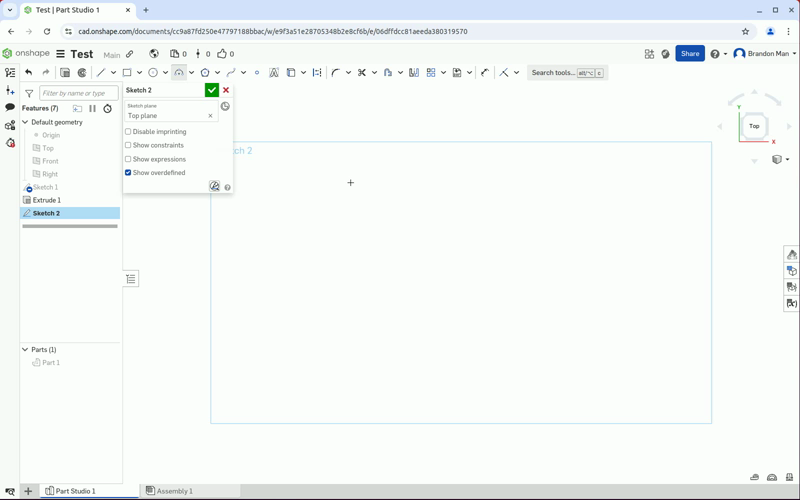
key_down(shift)
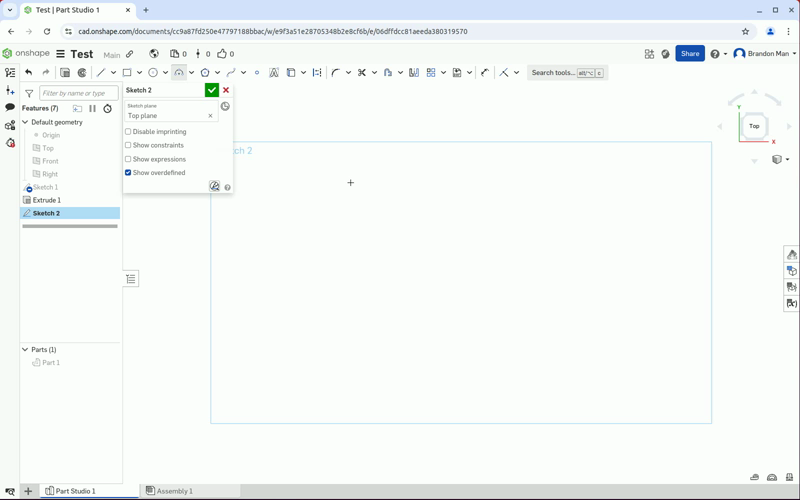
mouse_move(358, 189)
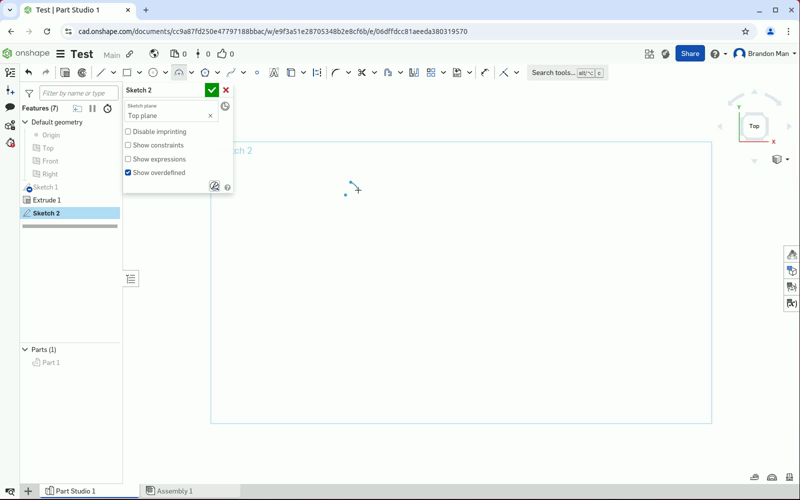
click(358, 189)
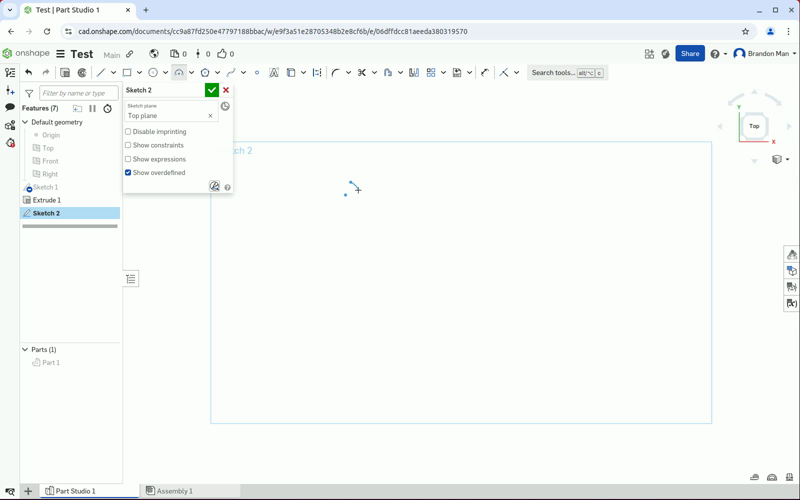
mouse_move(356, 184)
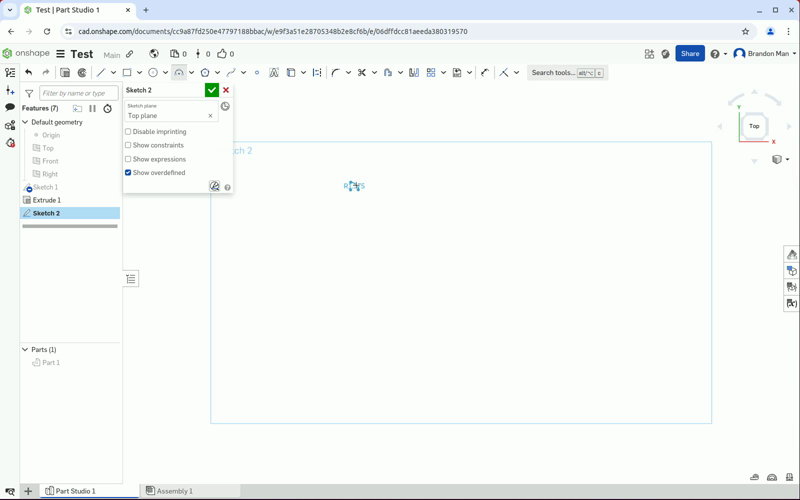
click(356, 184)
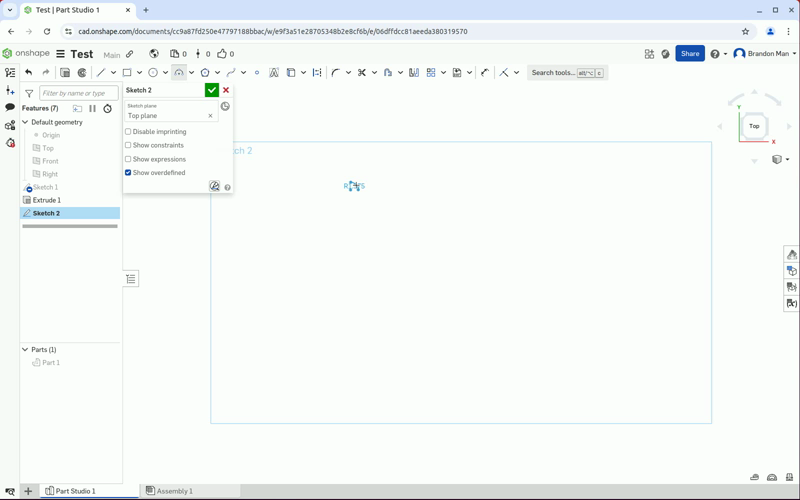
key_up(shift)
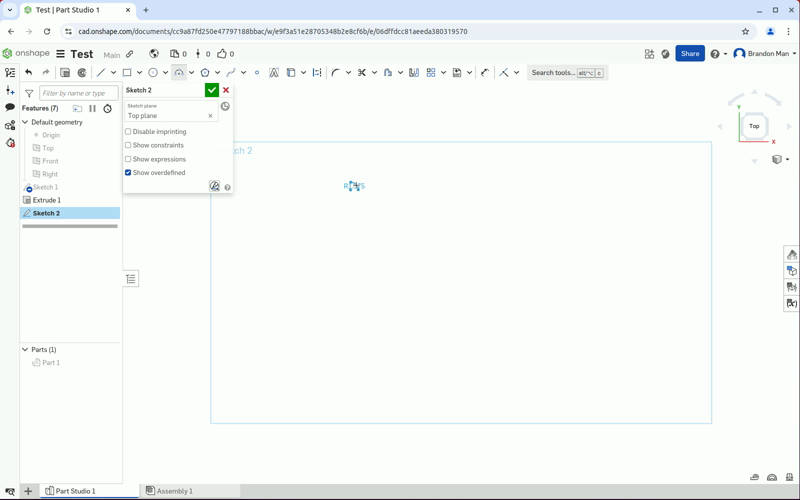
mouse_move(358, 189)
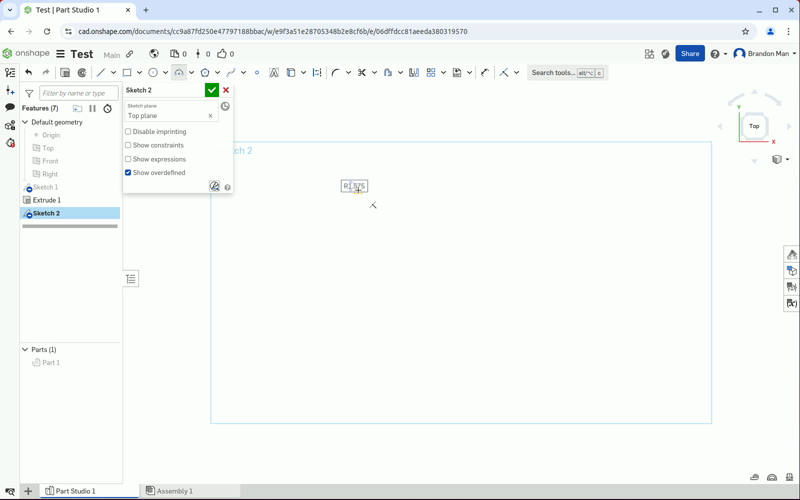
click(358, 189)
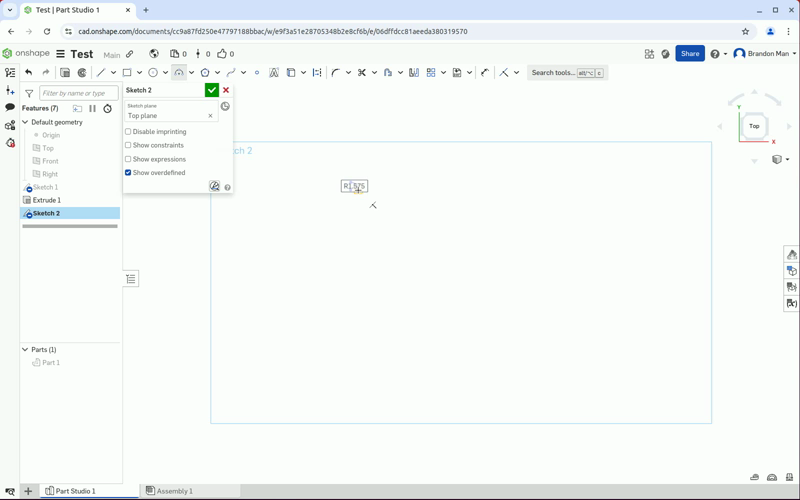
key_down(shift)
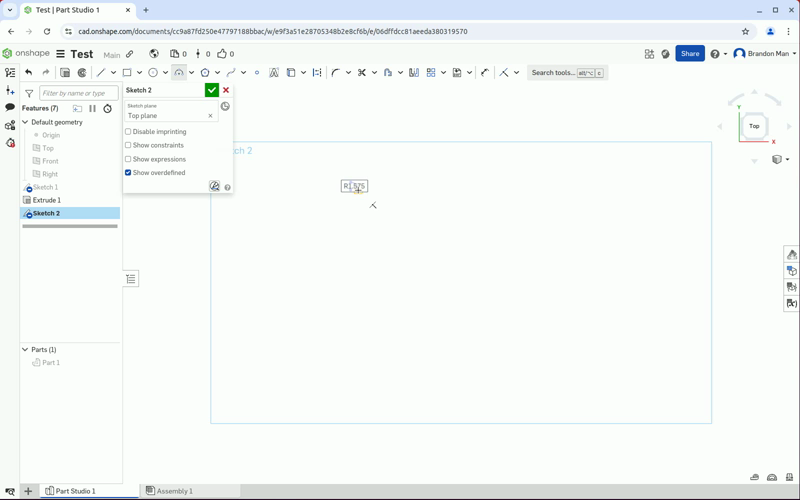
mouse_move(361, 189)
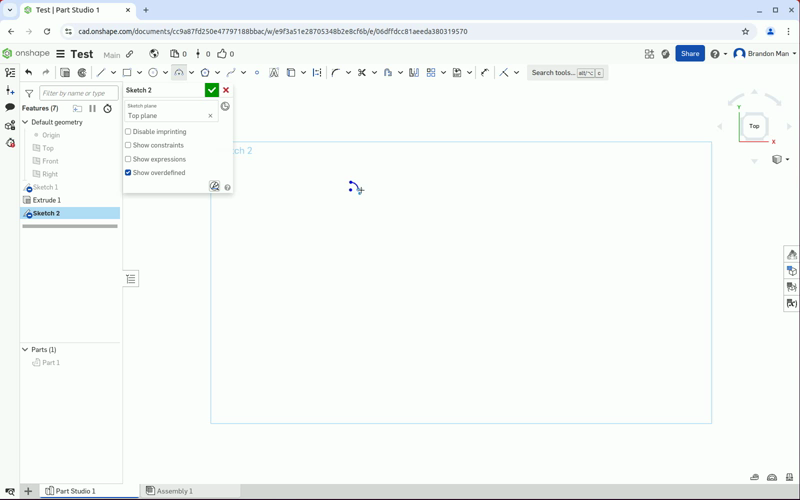
scroll(6)
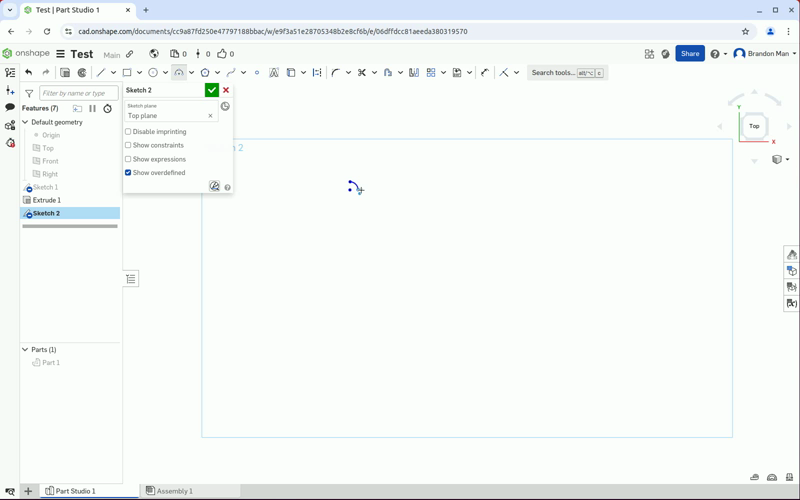
scroll(6)
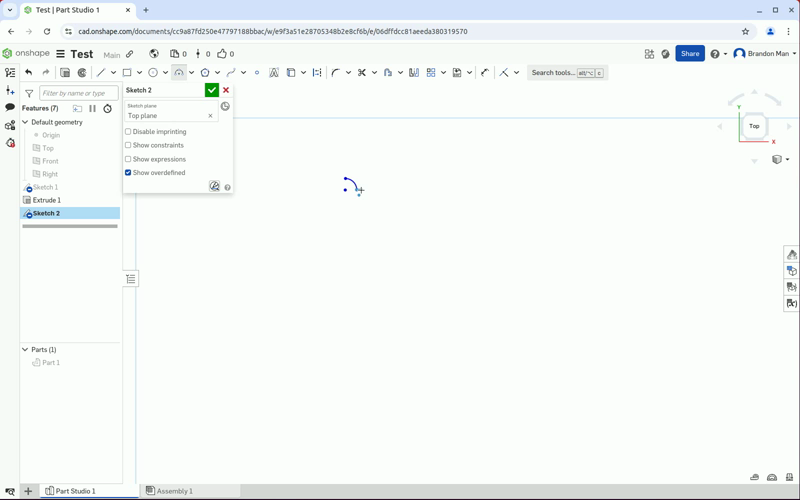
scroll(6)
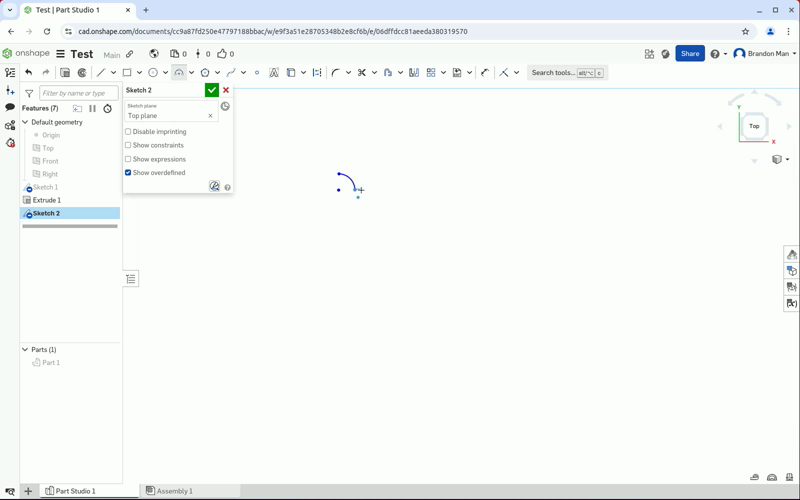
scroll(6)
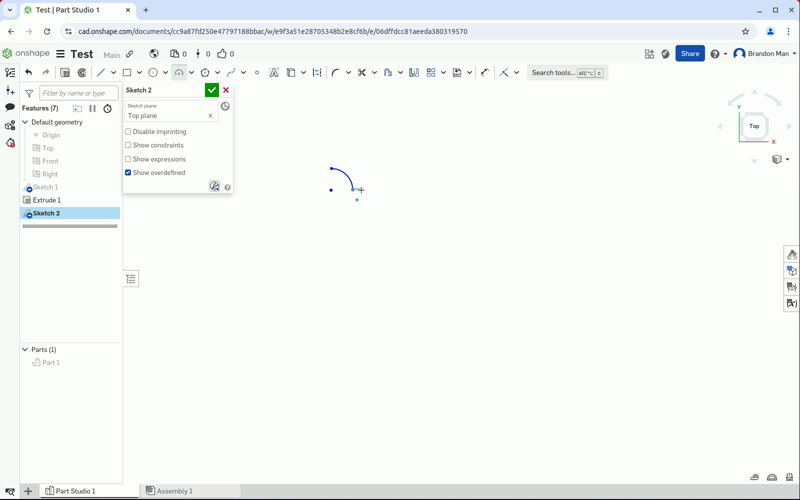
scroll(6)
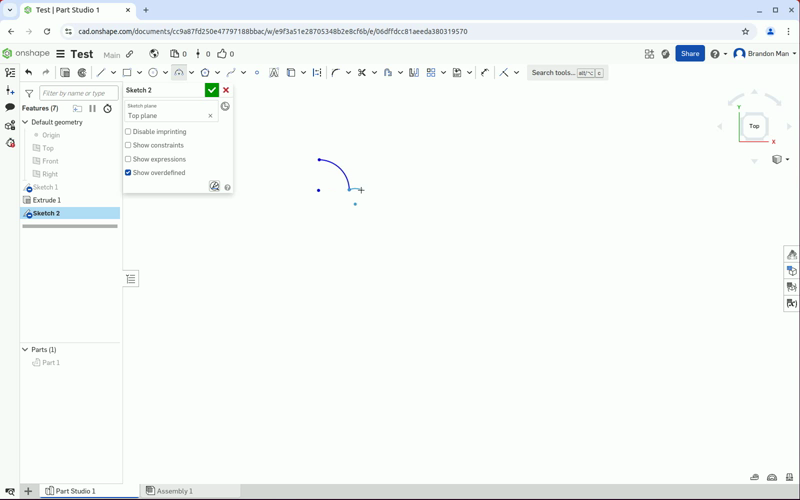
scroll(6)
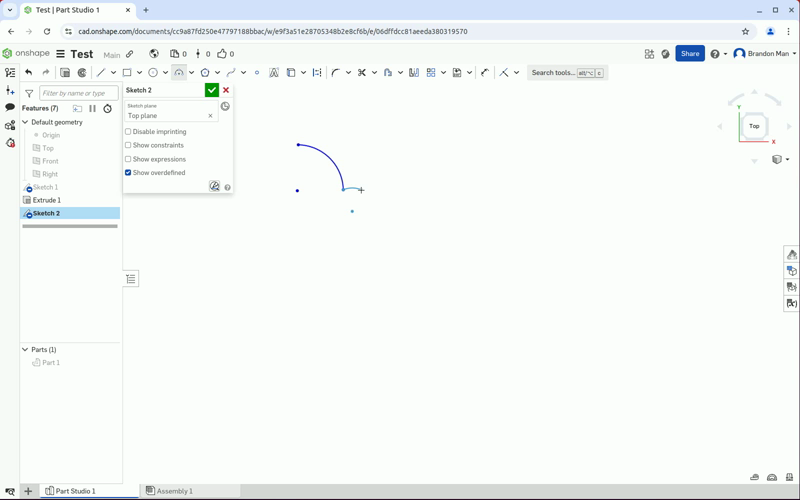
scroll(6)
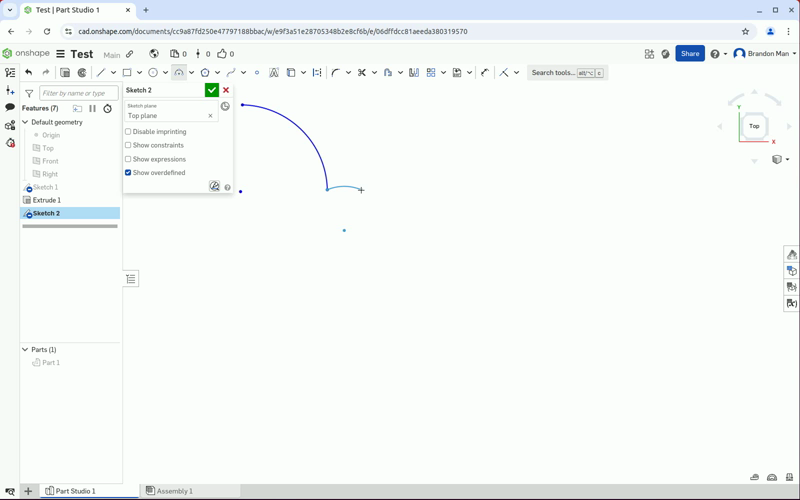
click(361, 189)
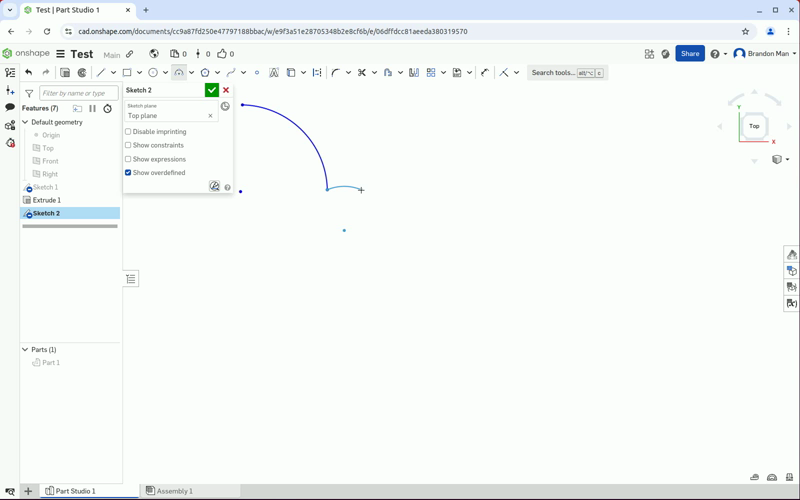
scroll(-6)
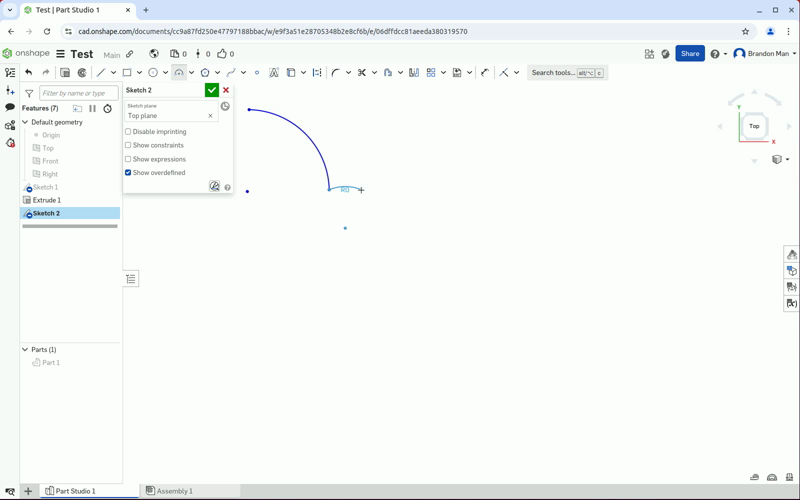
scroll(-6)
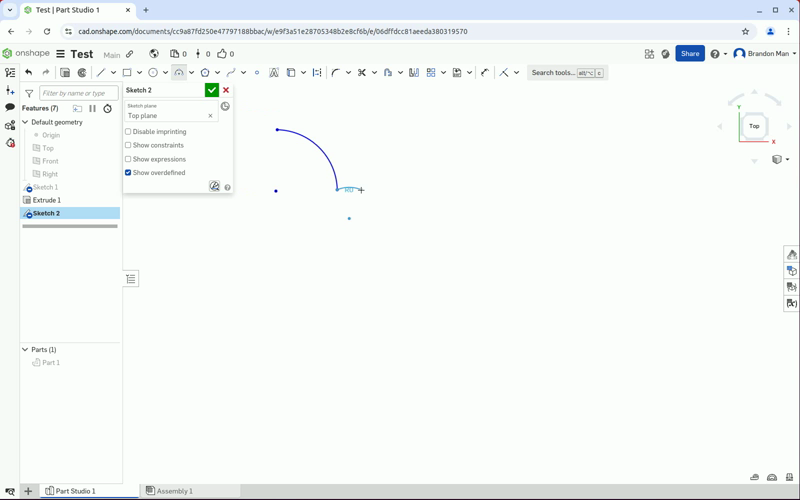
scroll(-6)
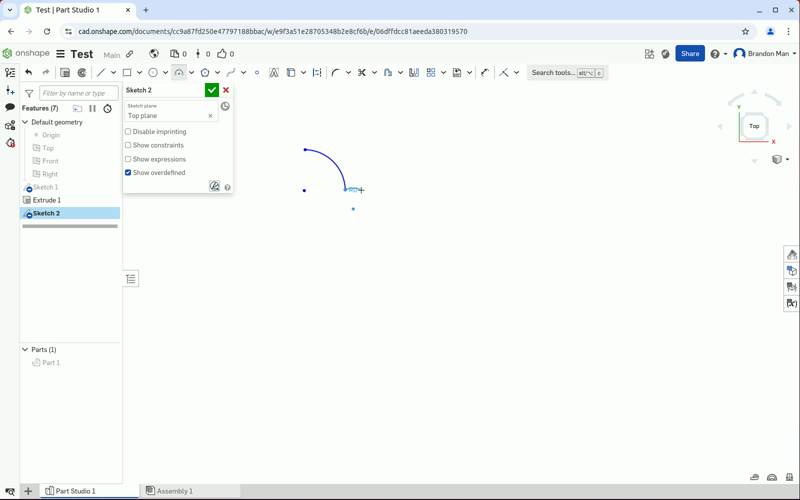
scroll(-6)
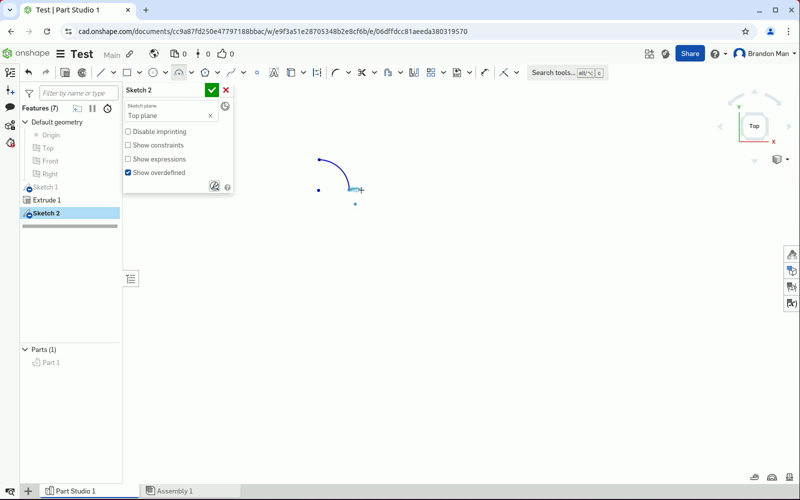
scroll(-6)
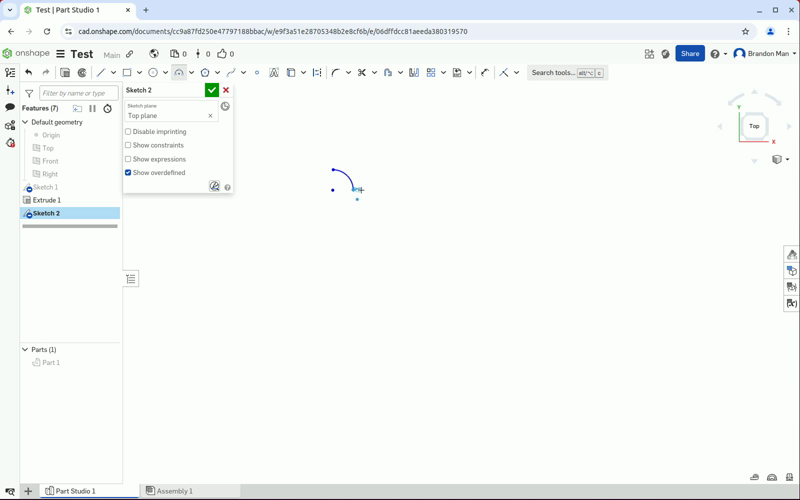
scroll(-6)
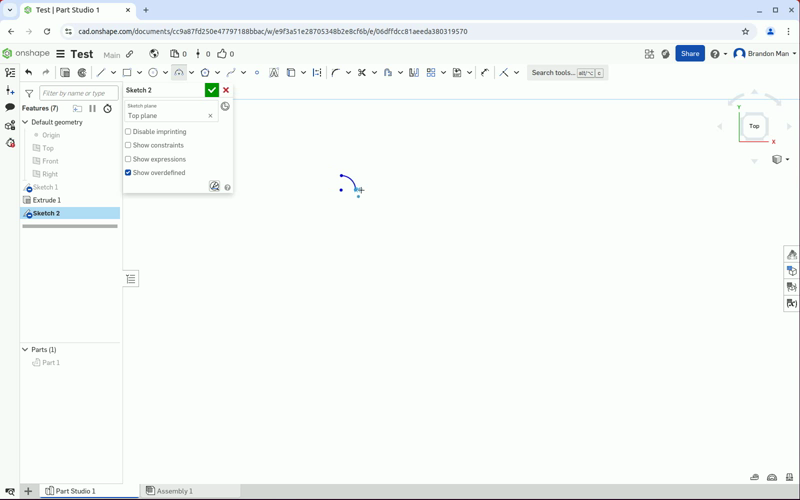
scroll(-6)
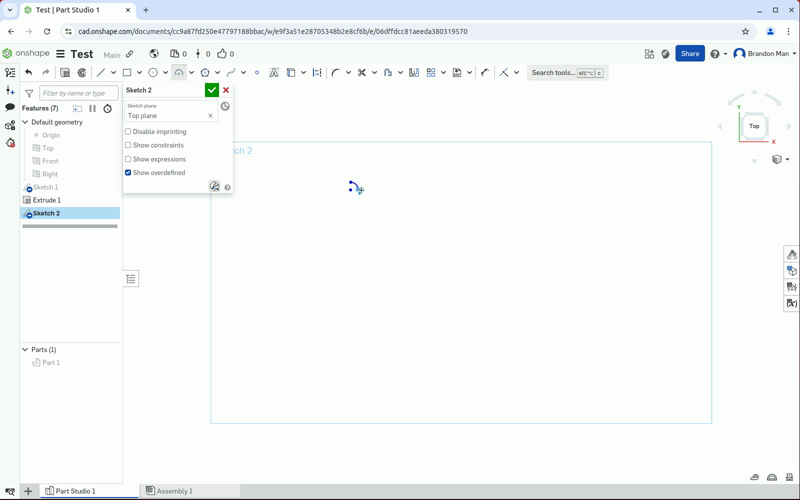
mouse_move(359, 189)
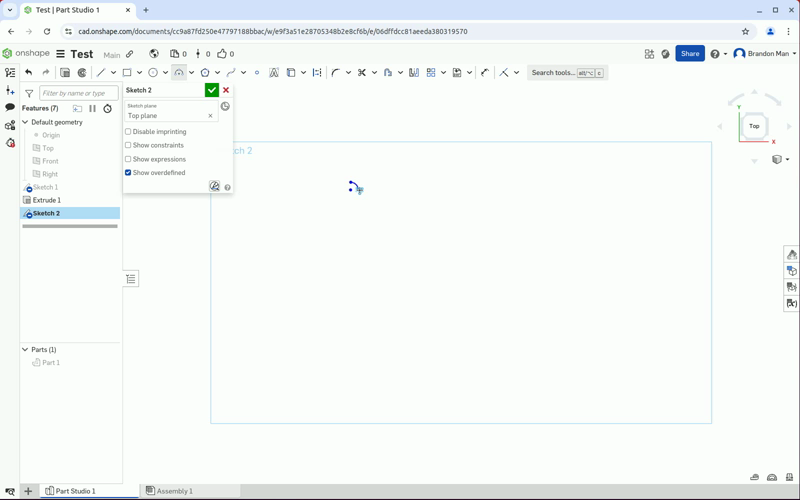
scroll(6)
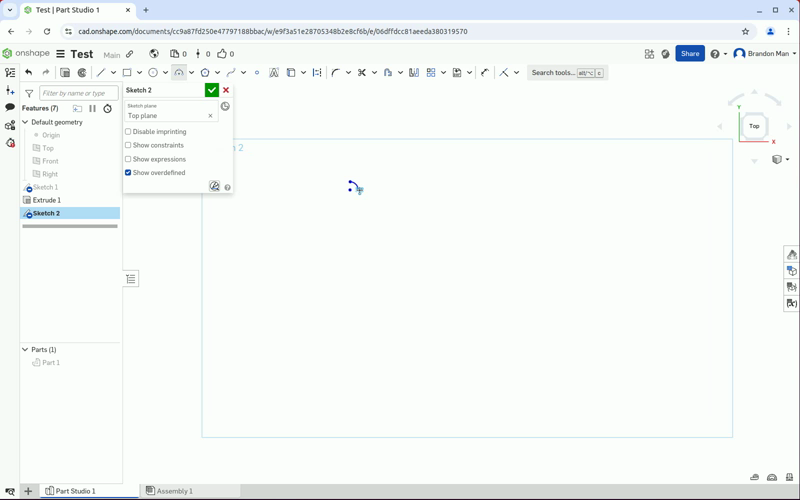
scroll(6)
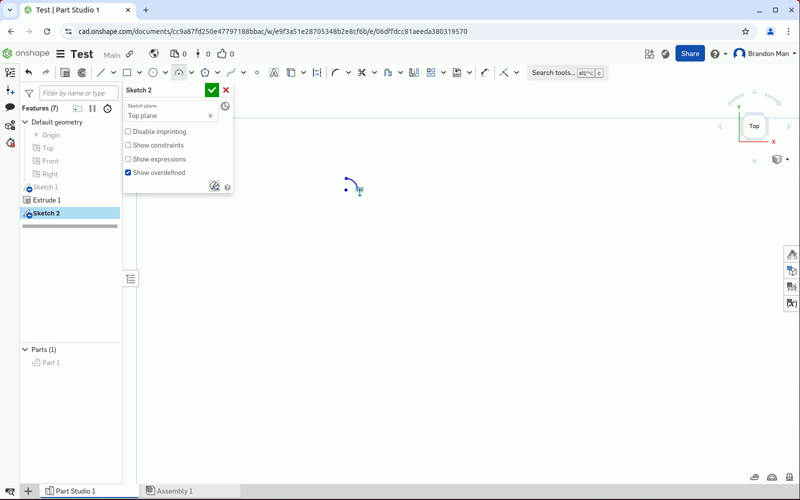
scroll(6)
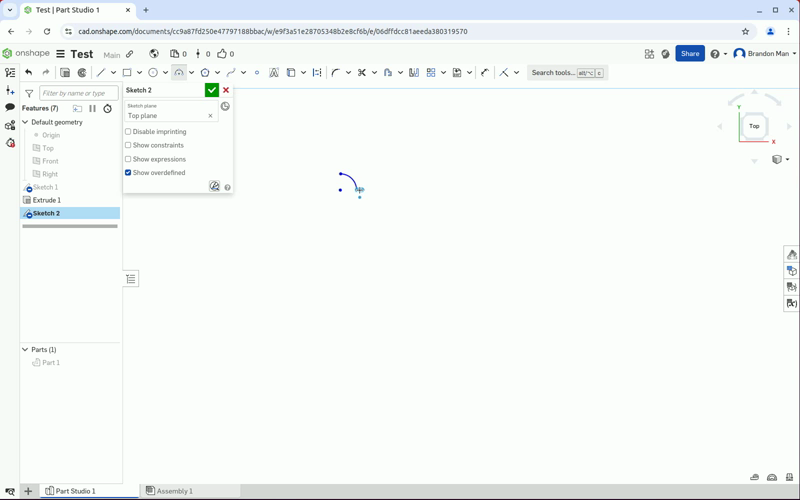
scroll(6)
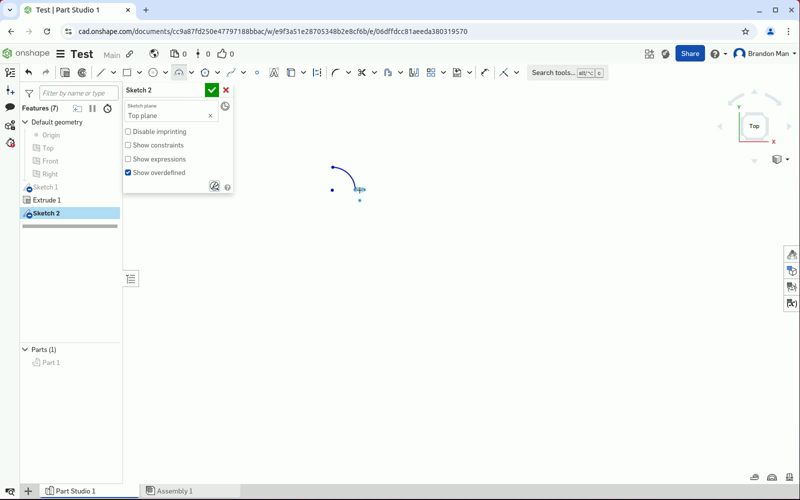
scroll(6)
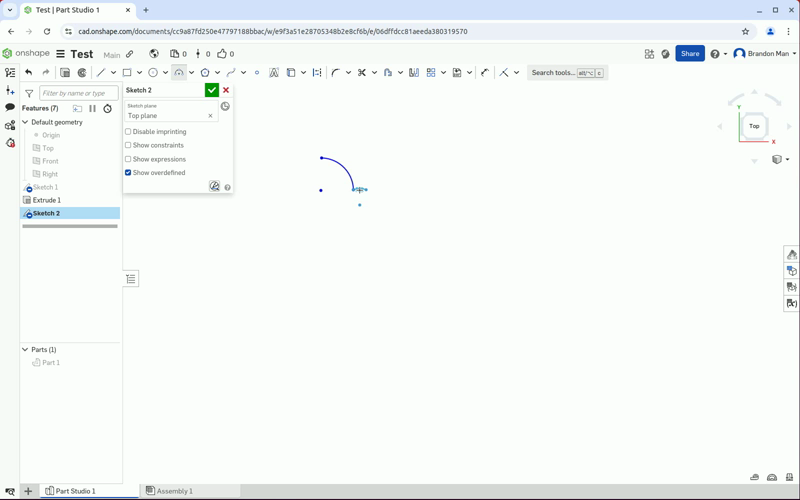
scroll(6)
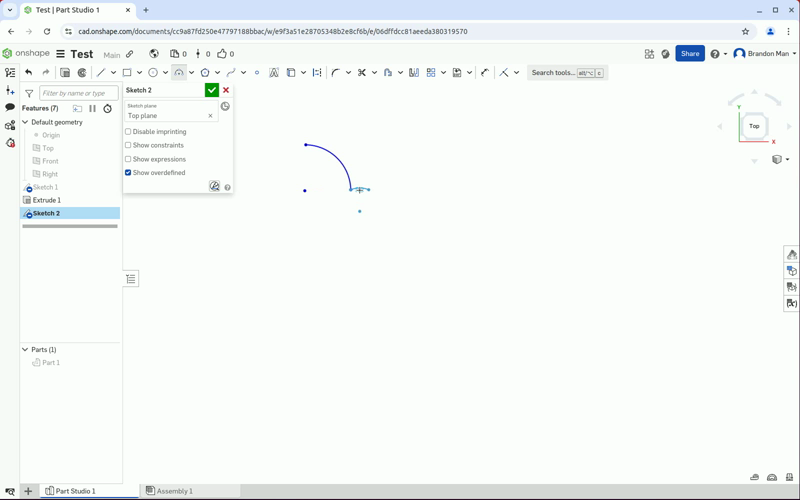
scroll(6)
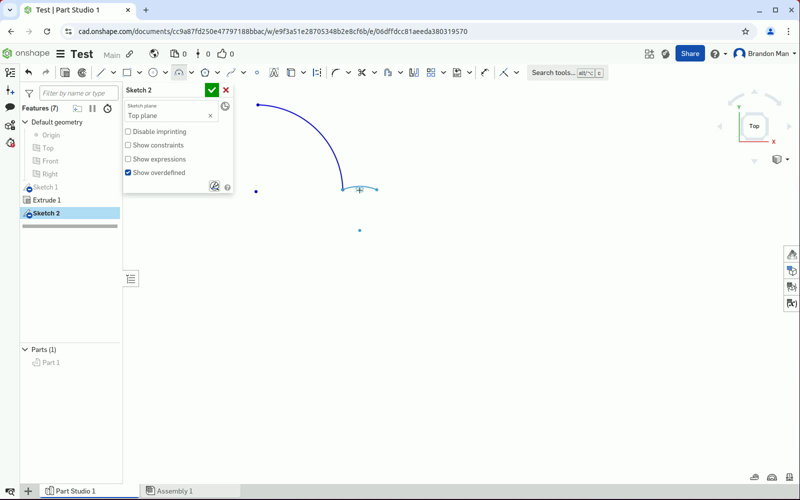
click(359, 189)
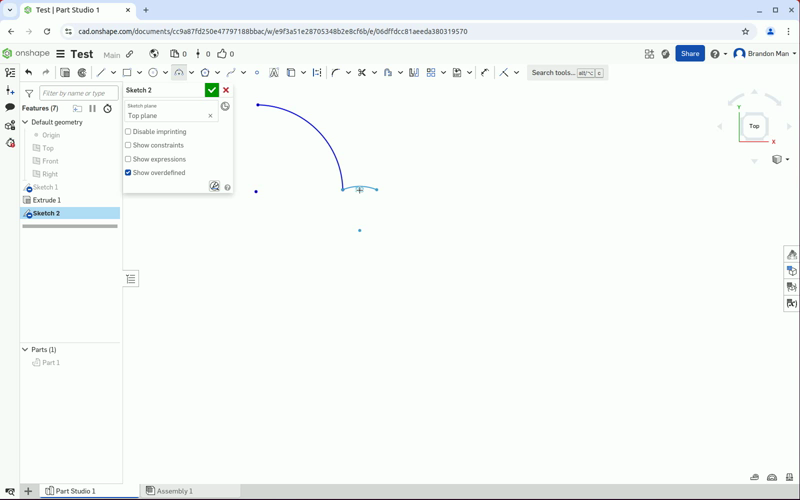
scroll(-6)
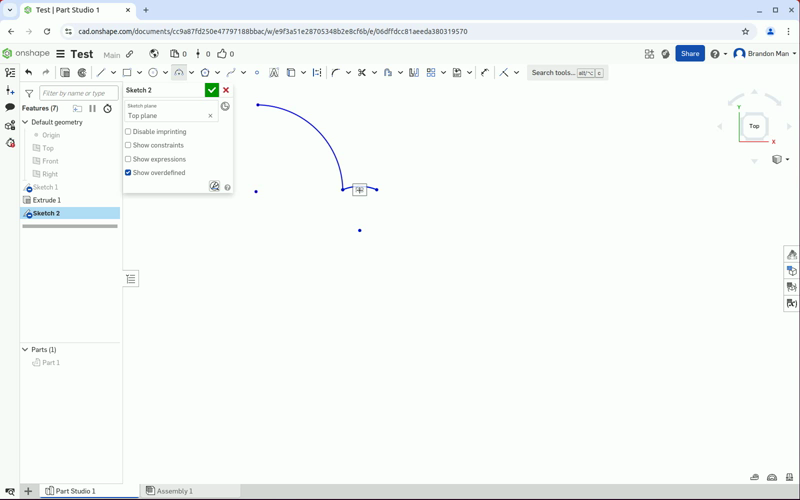
scroll(-6)
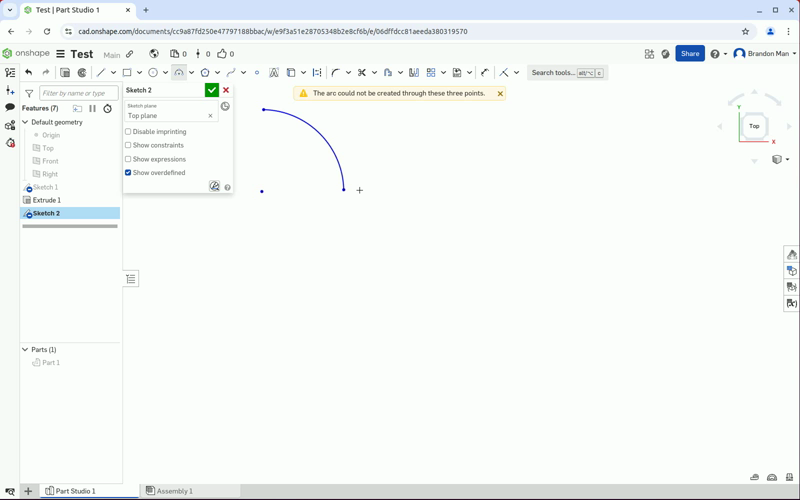
scroll(-6)
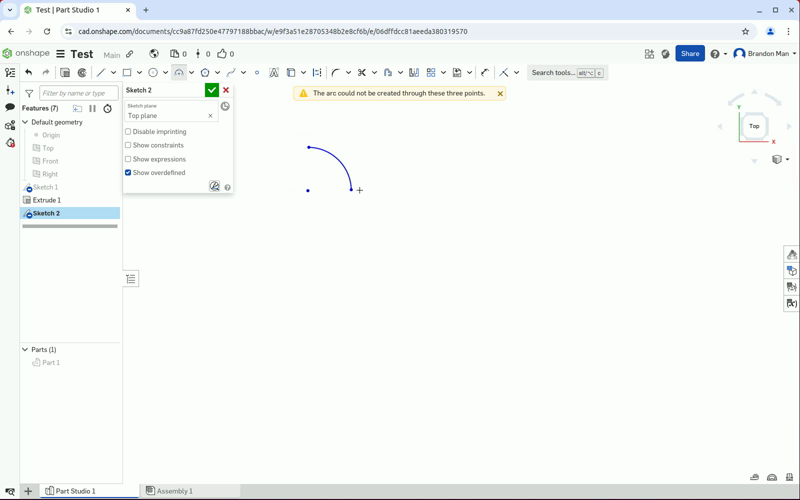
scroll(-6)
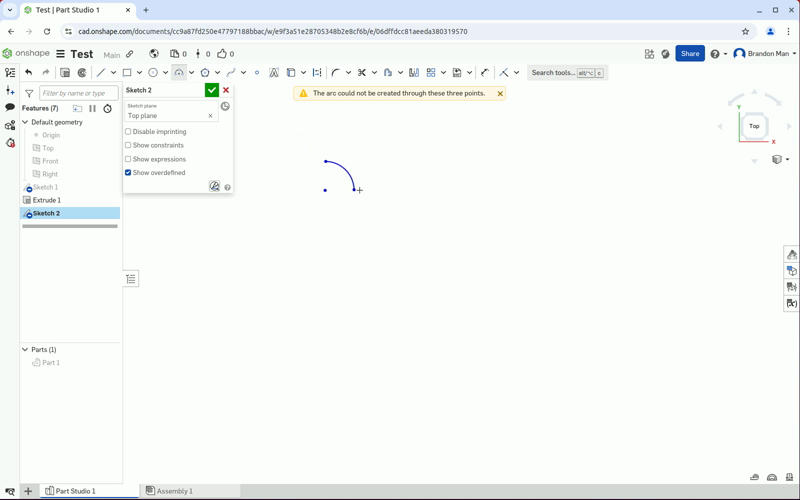
scroll(-6)
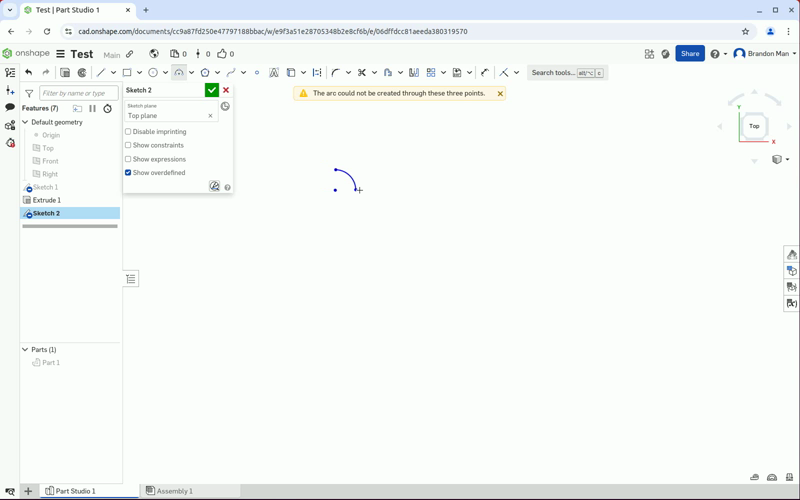
scroll(-6)
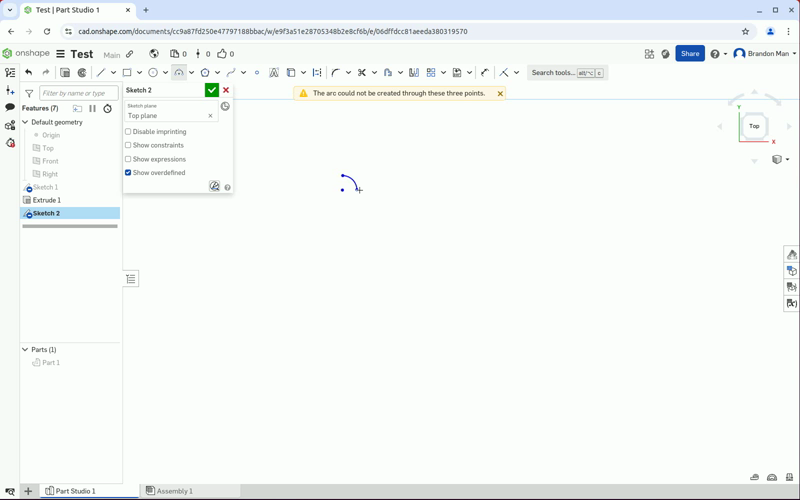
scroll(-6)
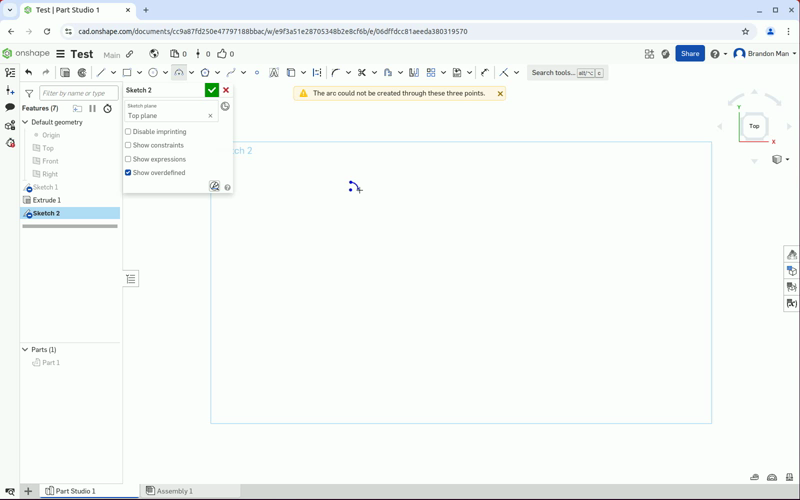
key_up(shift)
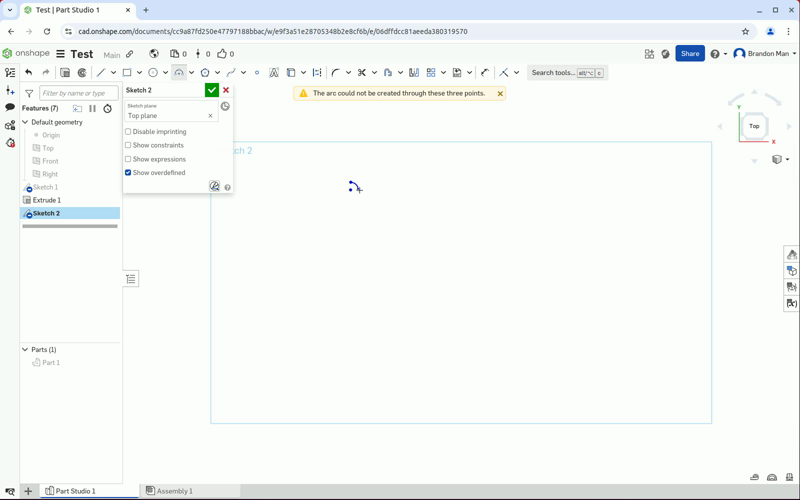
mouse_move(361, 189)
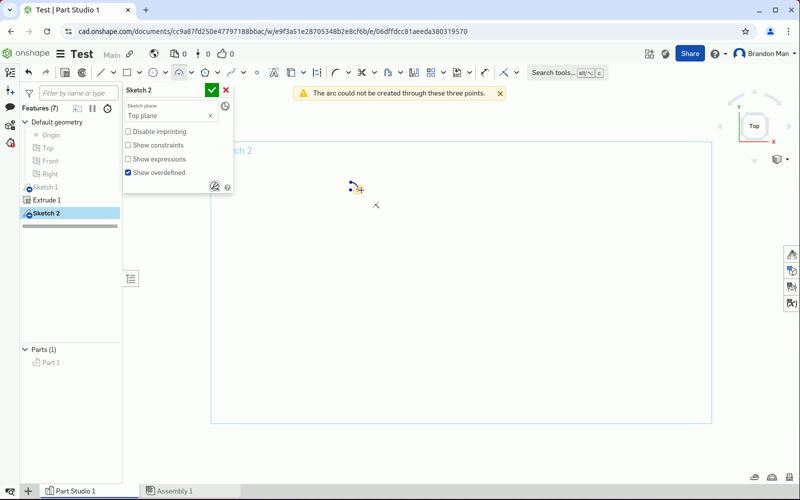
scroll(6)
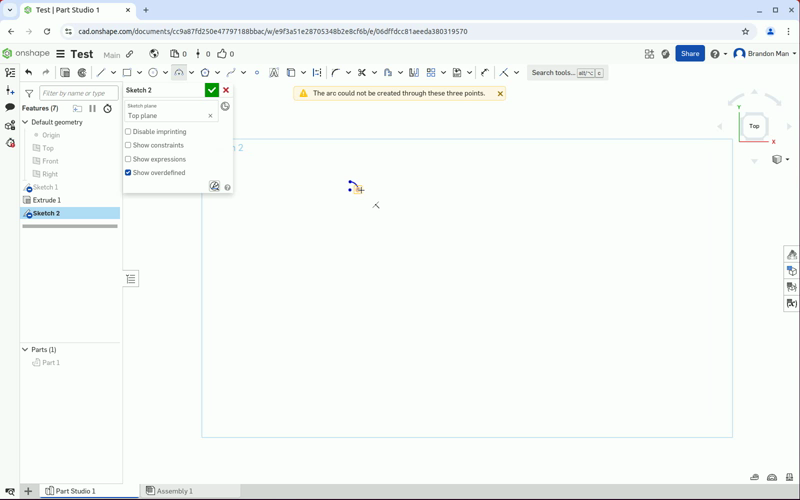
scroll(6)
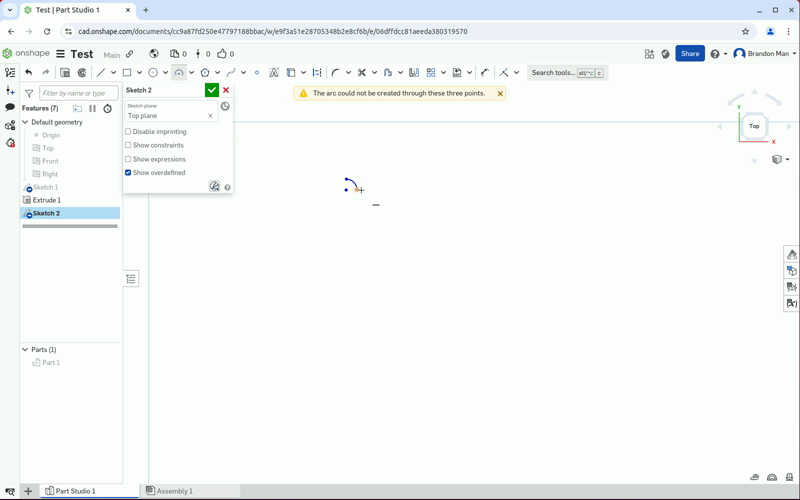
scroll(6)
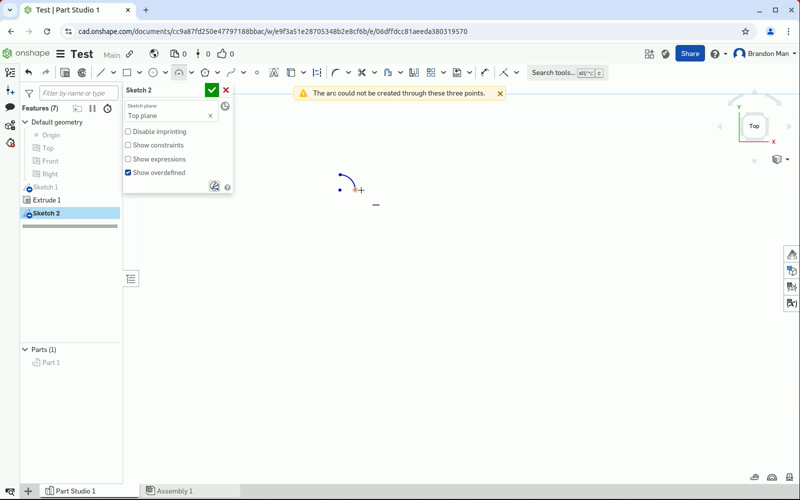
scroll(6)
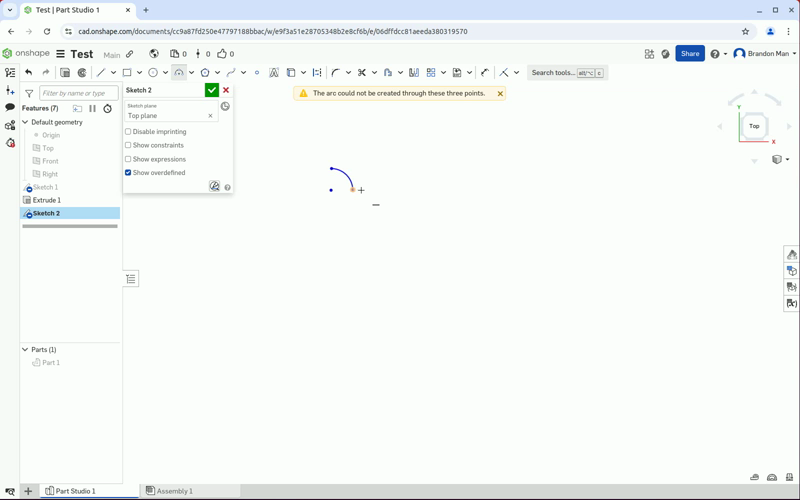
scroll(6)
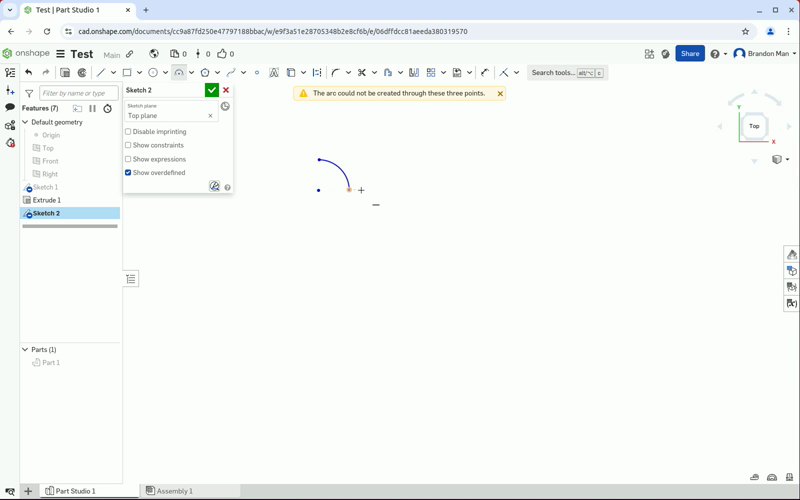
scroll(6)
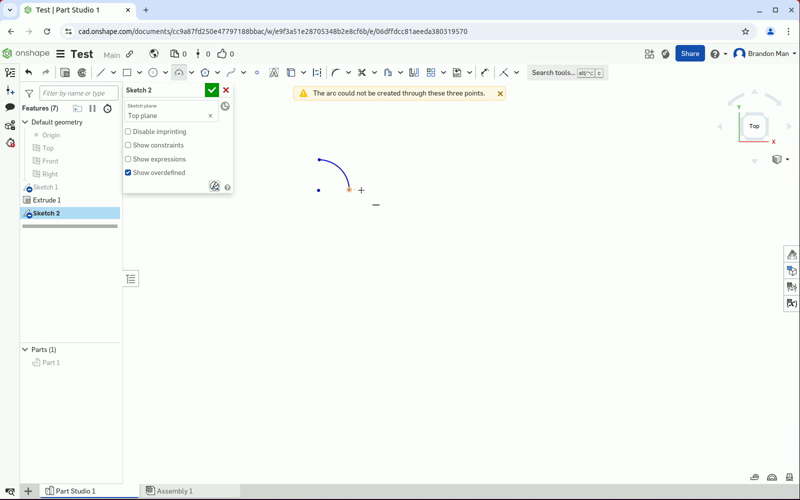
scroll(6)
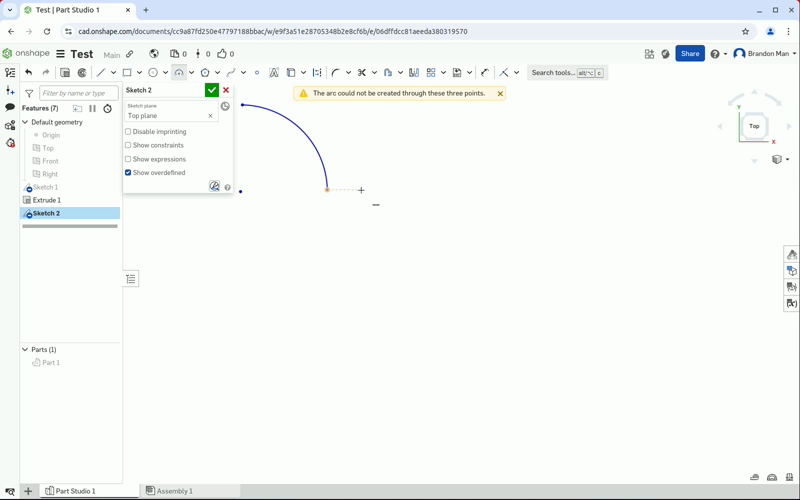
click(361, 189)
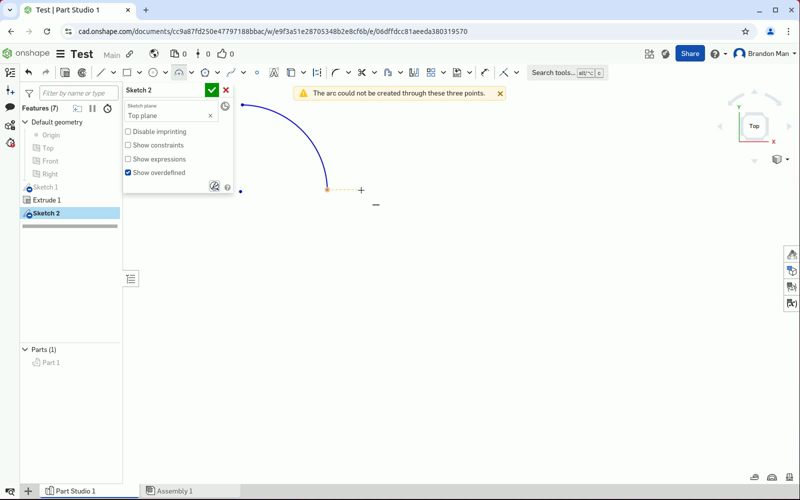
scroll(-6)
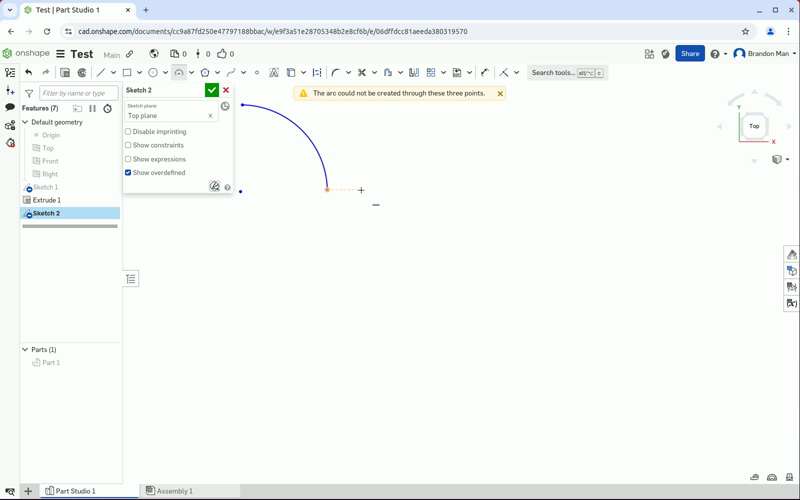
scroll(-6)
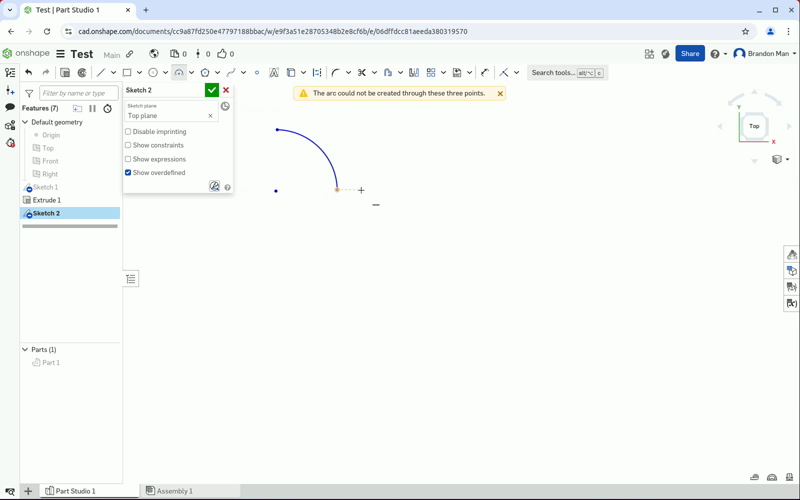
scroll(-6)
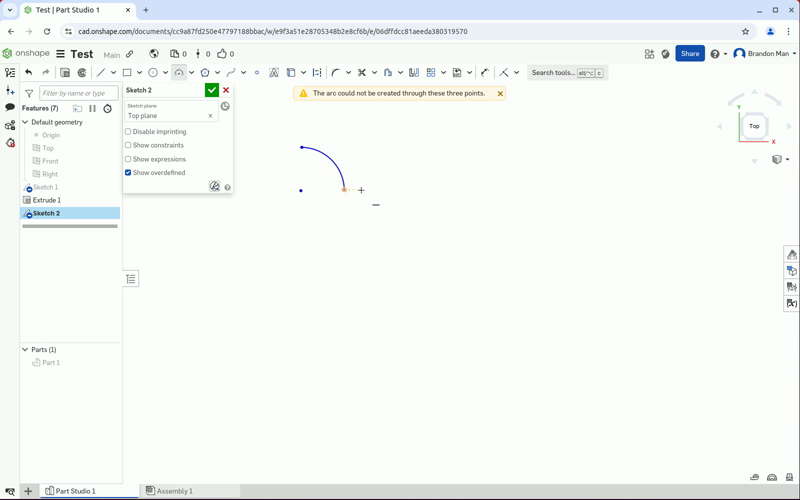
scroll(-6)
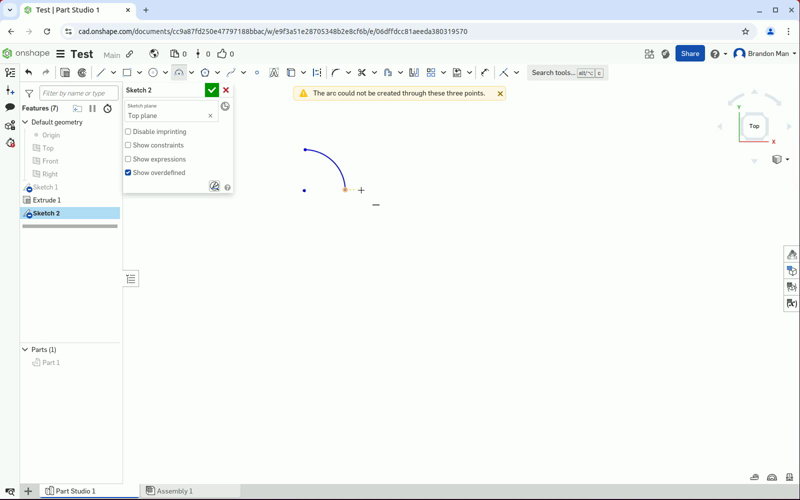
scroll(-6)
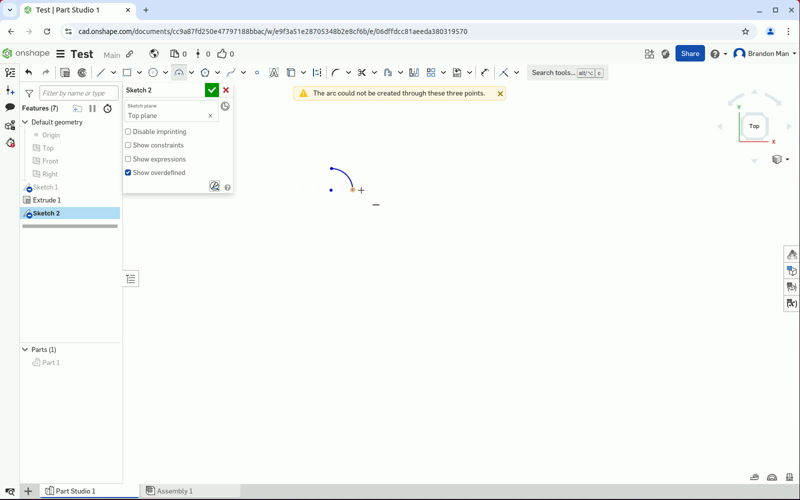
scroll(-6)
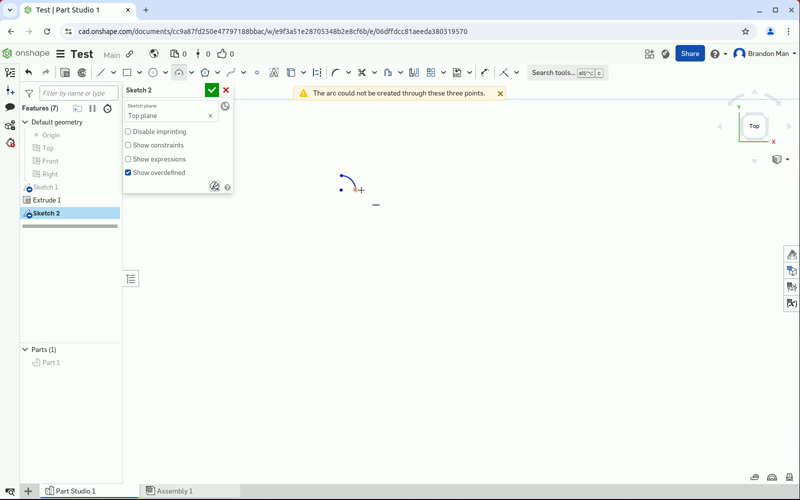
scroll(-6)
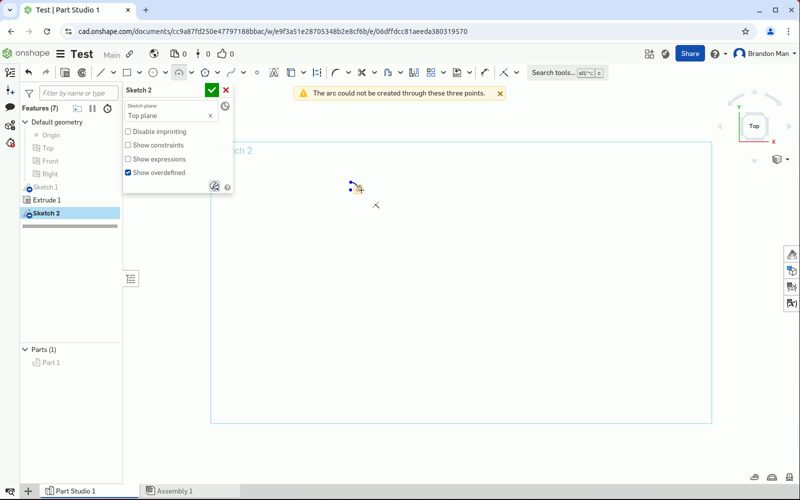
key_down(shift)
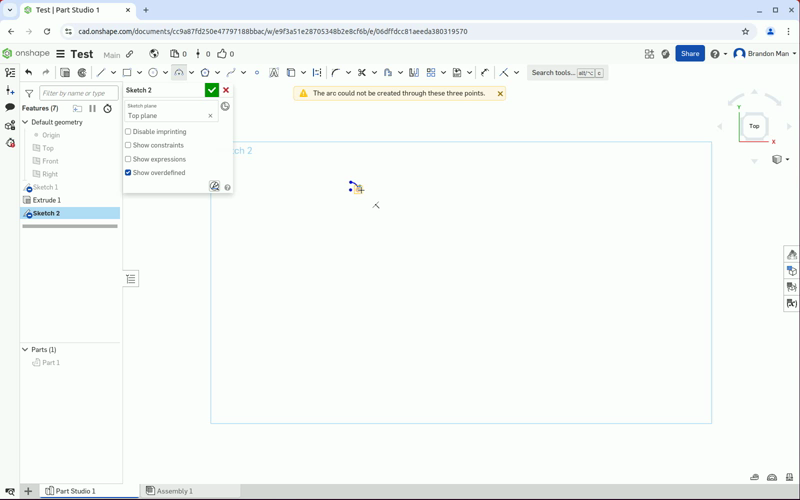
mouse_move(369, 182)
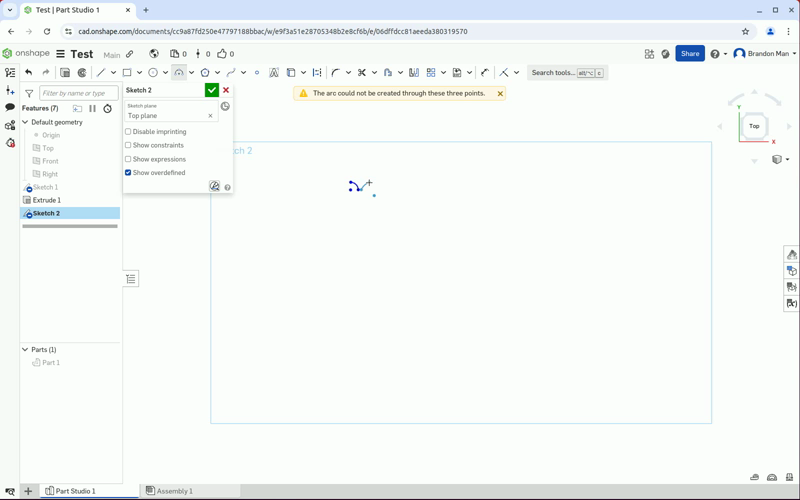
click(369, 182)
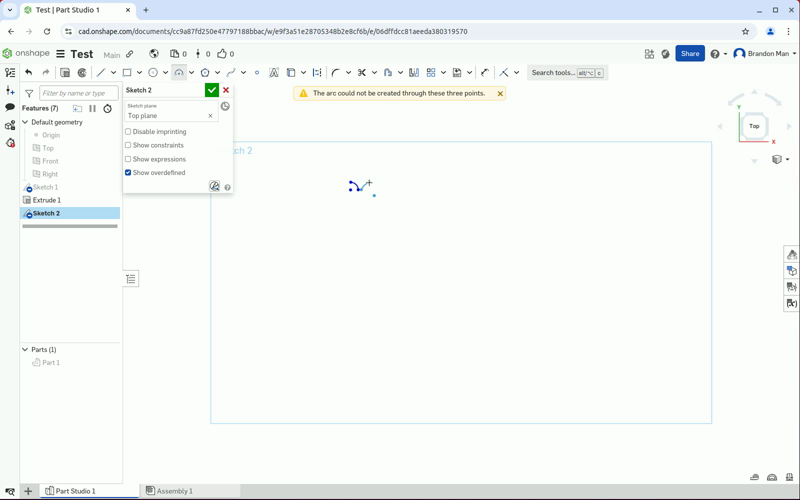
mouse_move(363, 184)
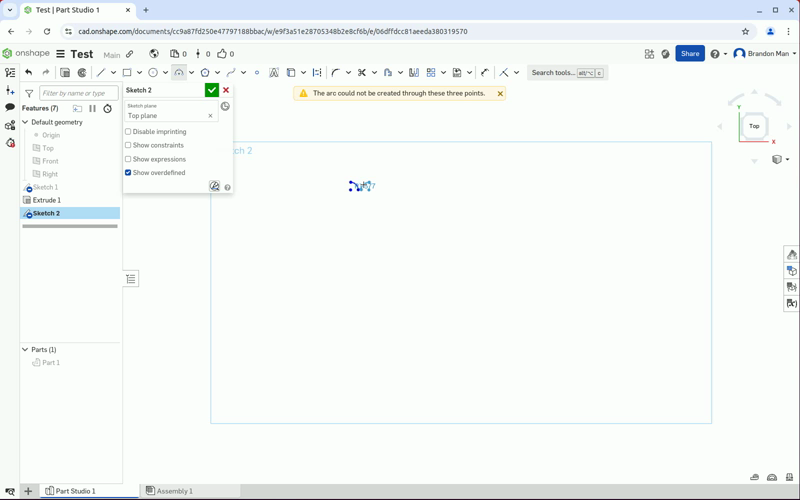
click(363, 184)
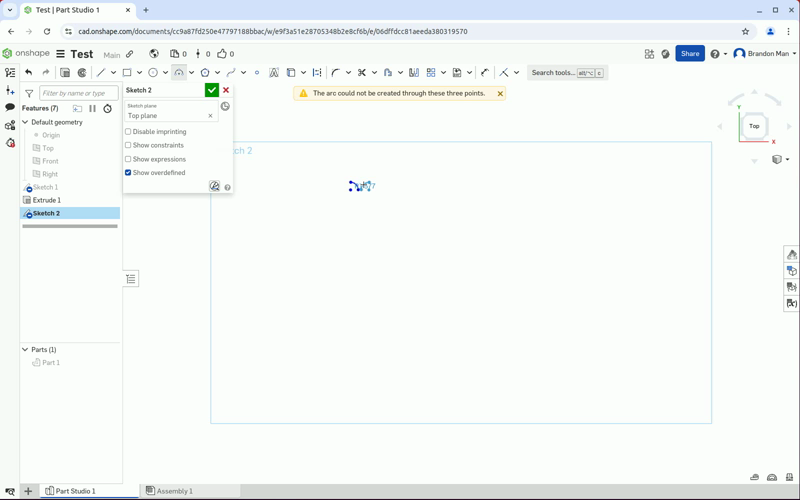
key_up(shift)
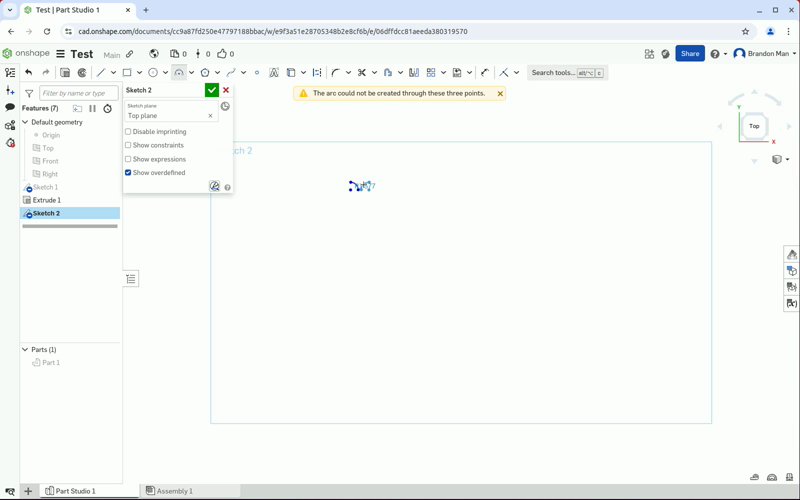
mouse_move(369, 182)
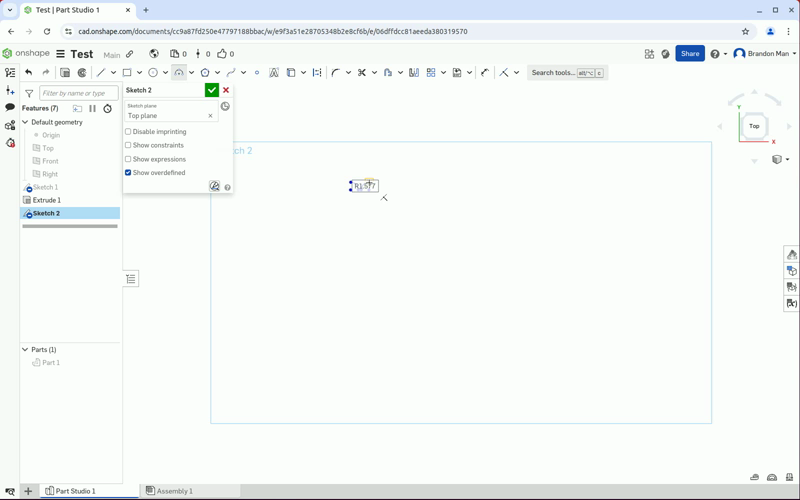
click(369, 182)
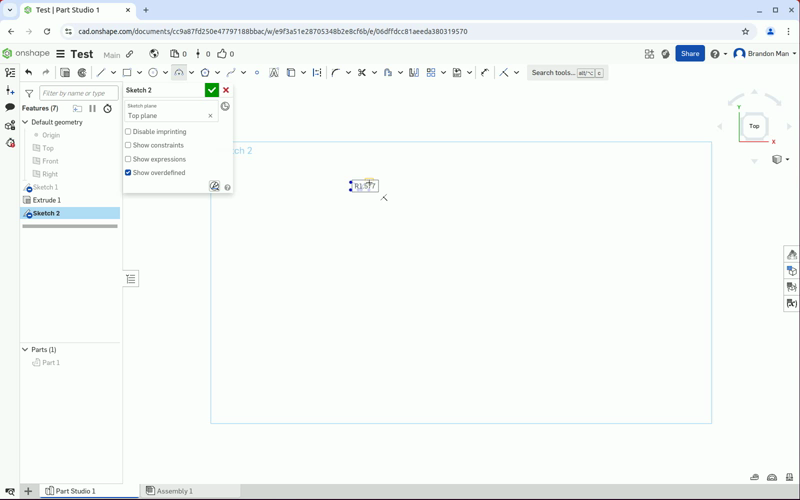
key_down(shift)
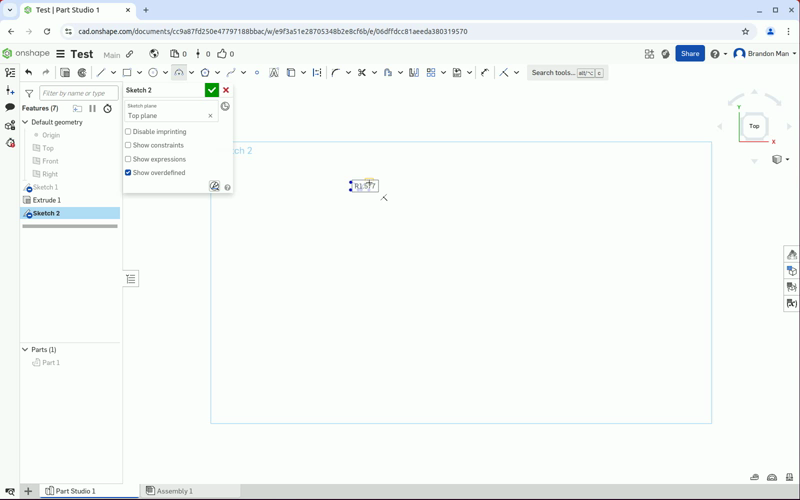
mouse_move(369, 179)
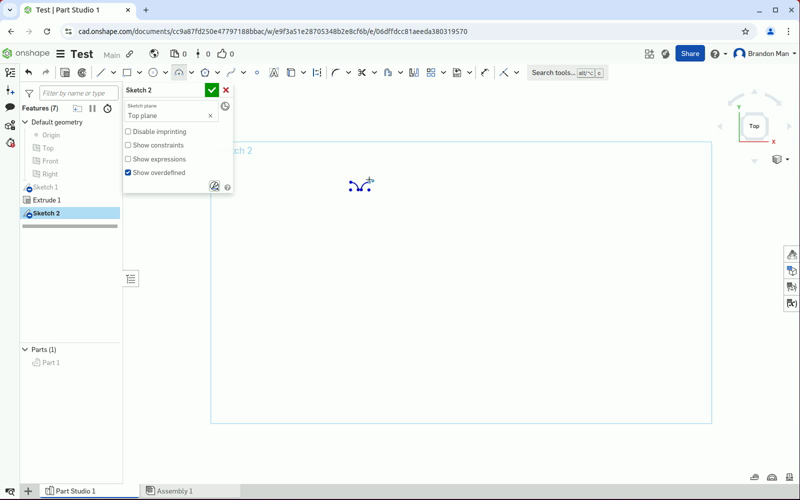
scroll(6)
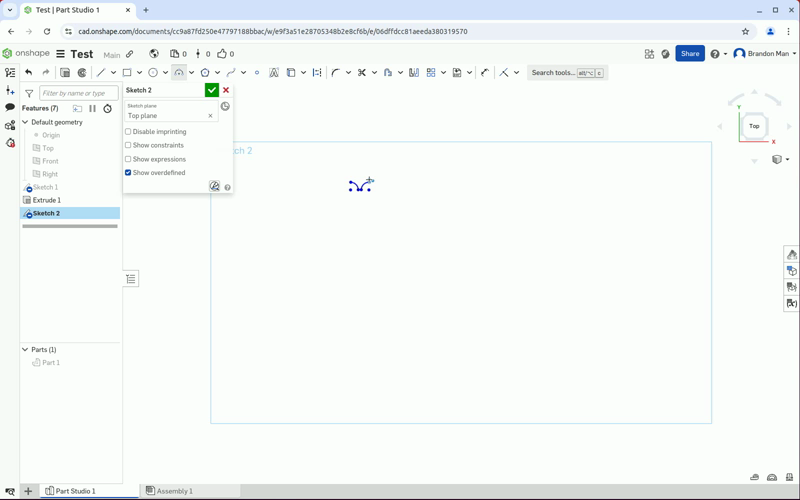
scroll(6)
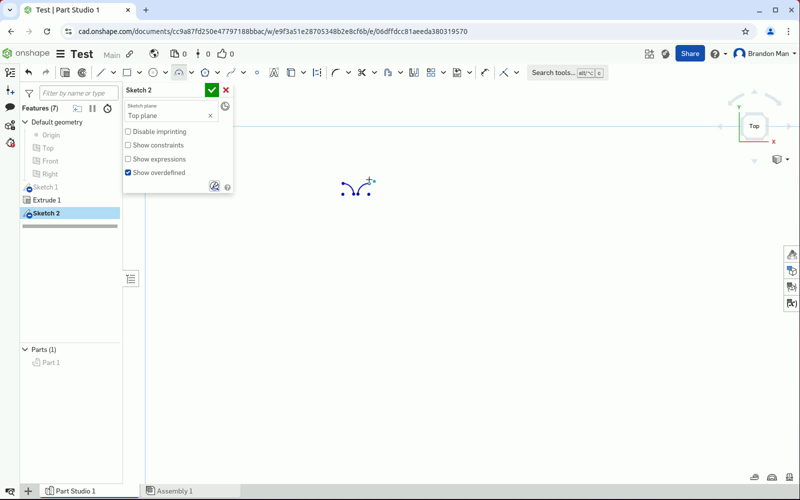
scroll(6)
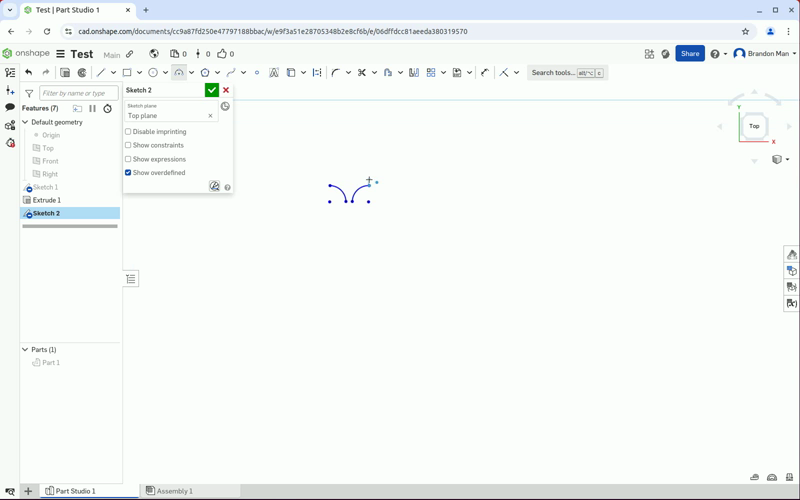
scroll(6)
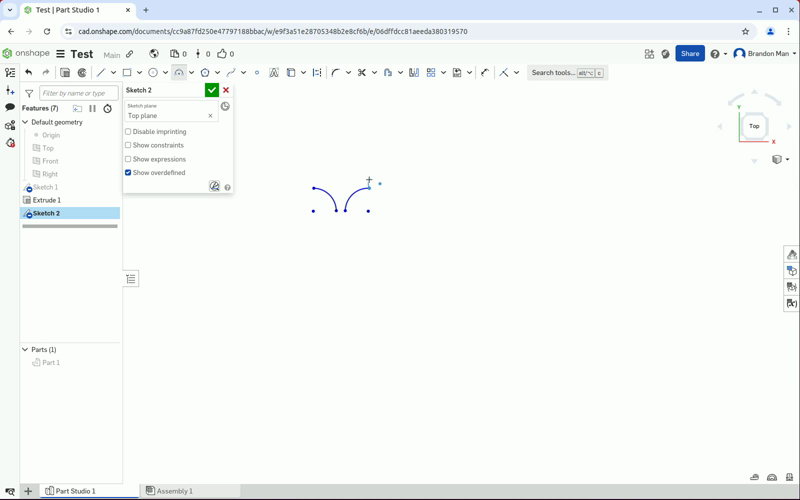
scroll(6)
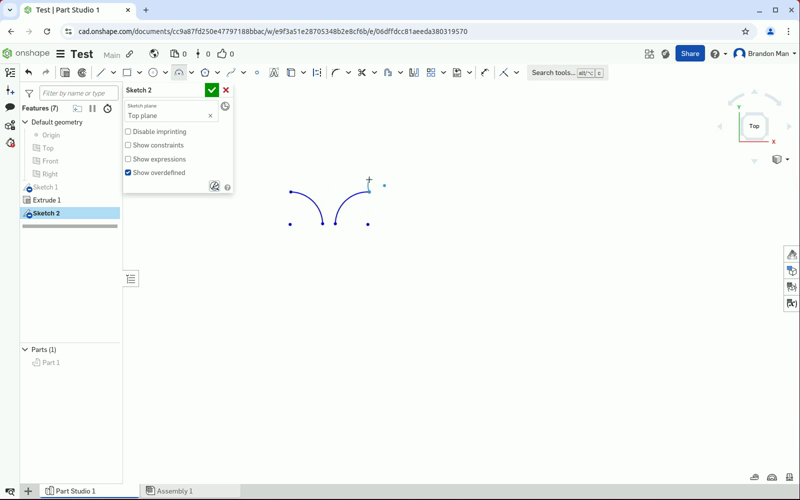
scroll(6)
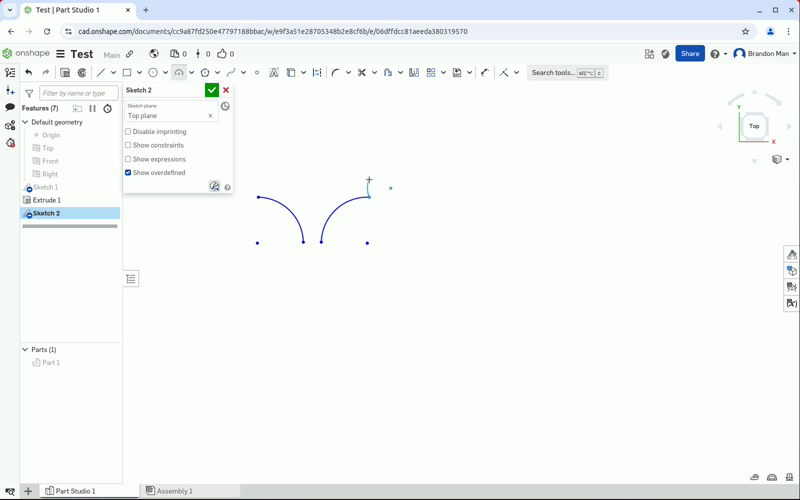
scroll(6)
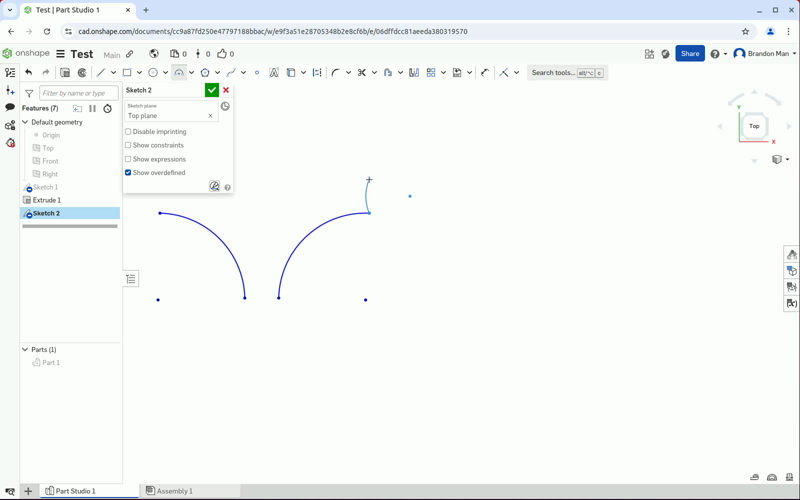
click(369, 179)
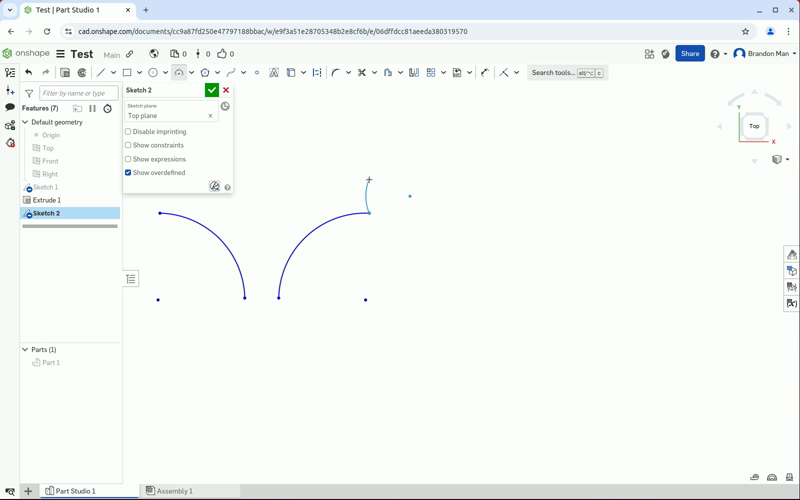
scroll(-6)
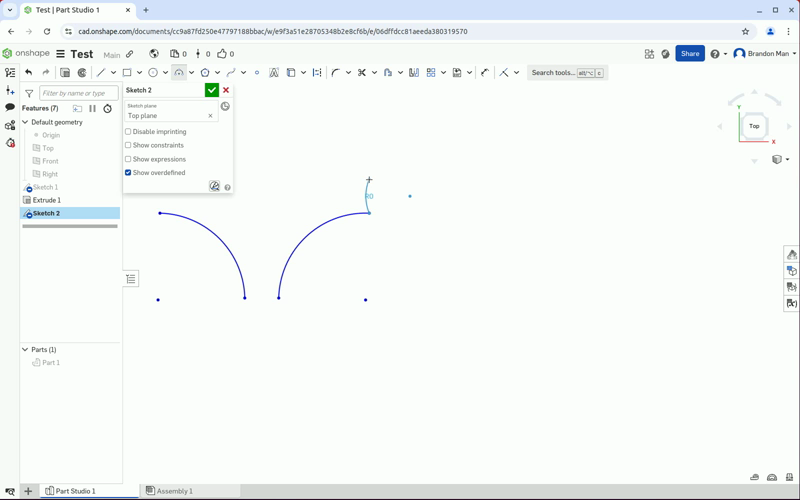
scroll(-6)
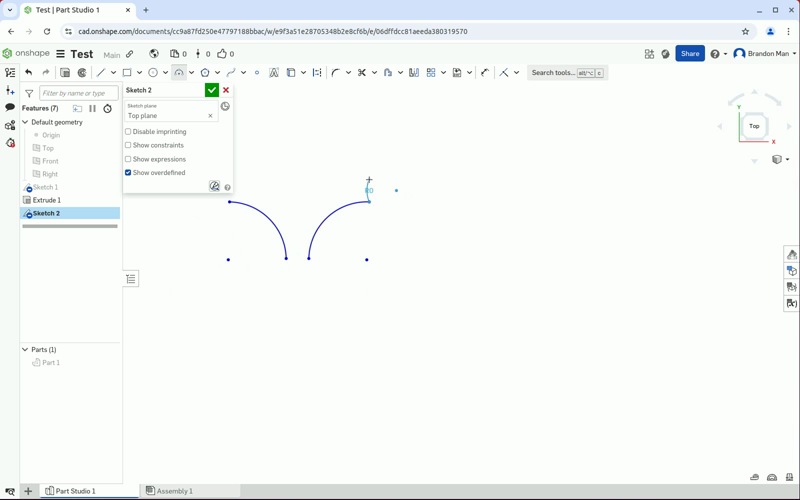
scroll(-6)
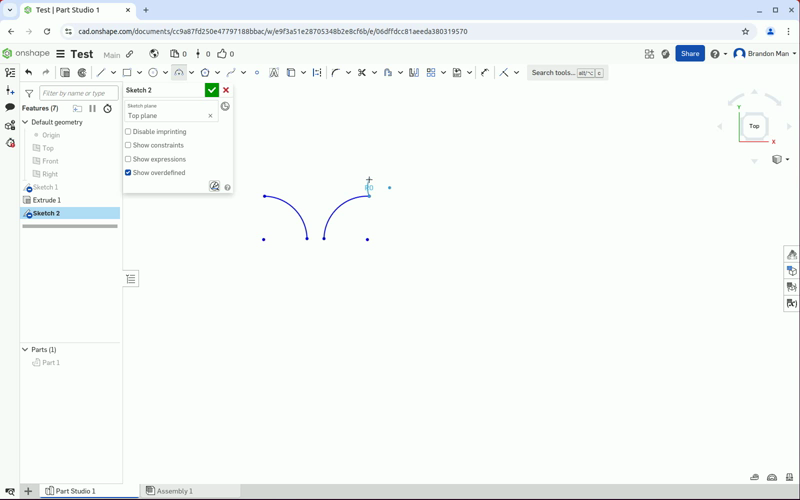
scroll(-6)
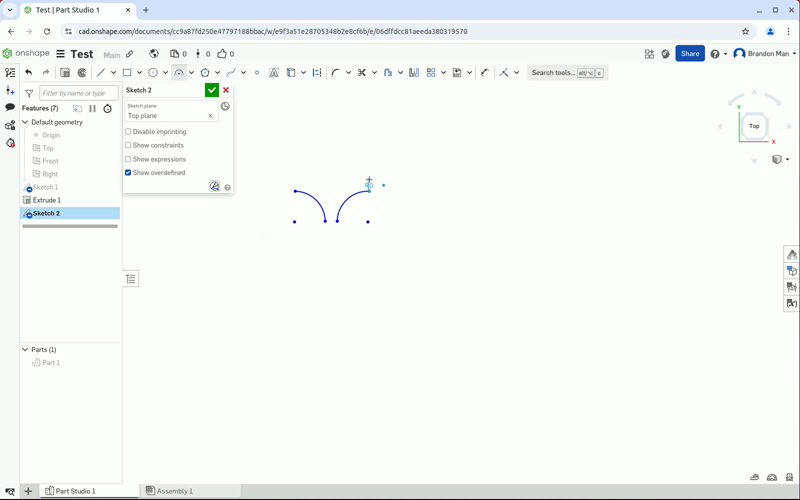
scroll(-6)
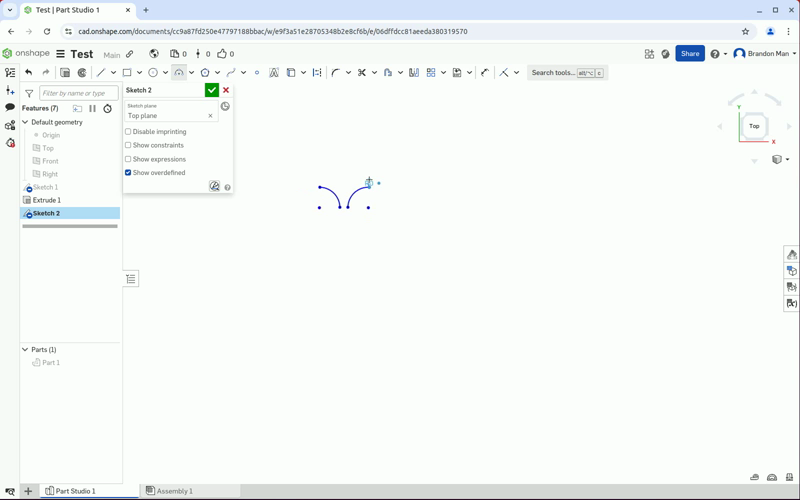
scroll(-6)
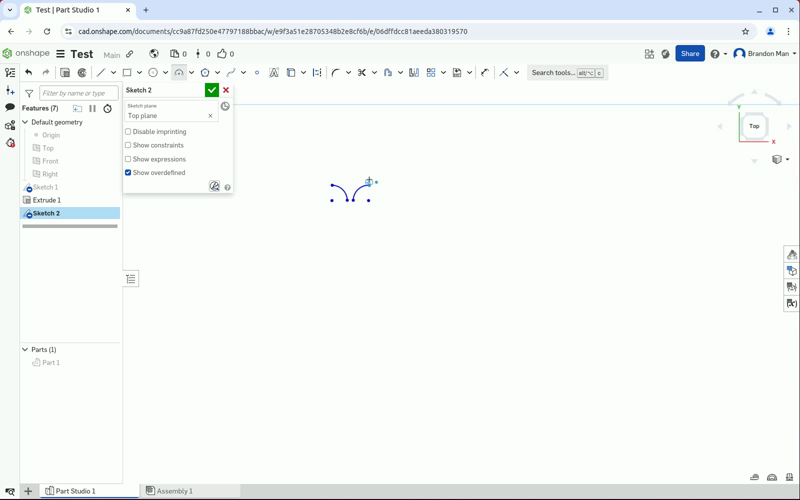
scroll(-6)
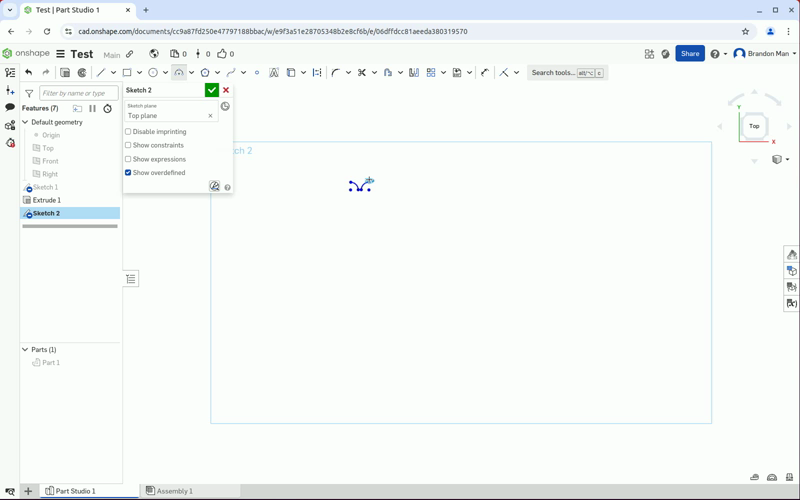
mouse_move(369, 180)
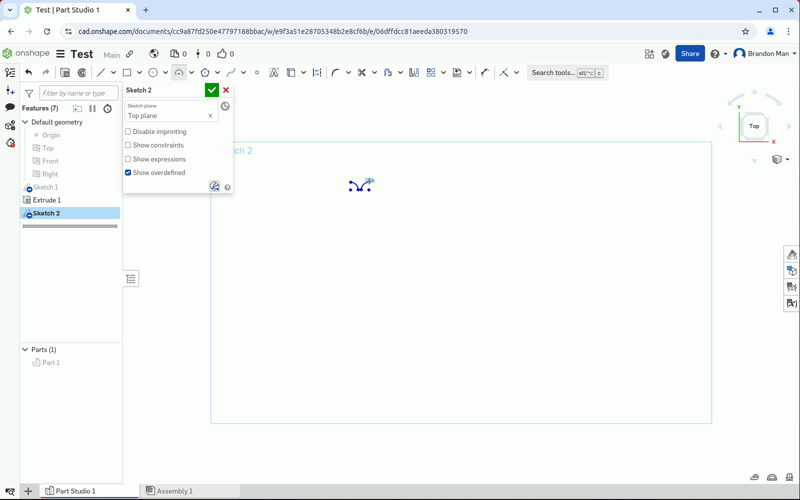
scroll(6)
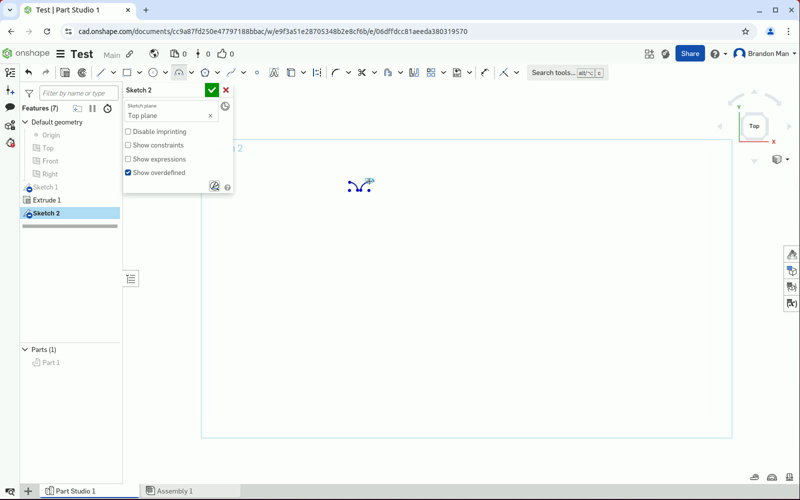
scroll(6)
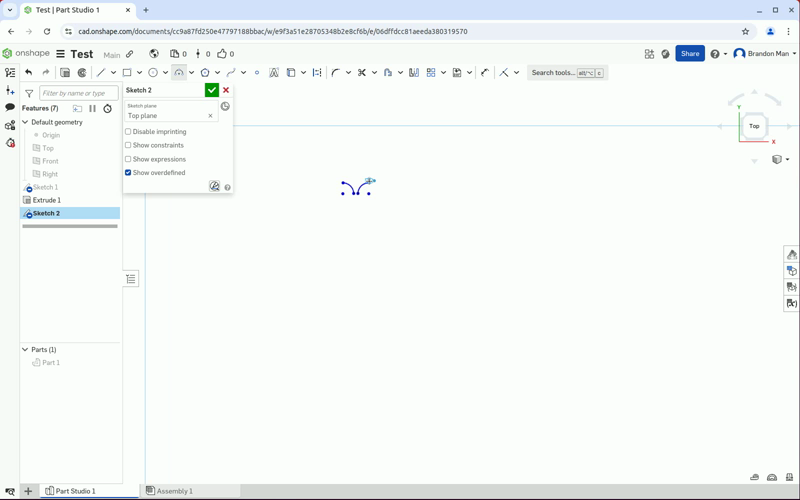
scroll(6)
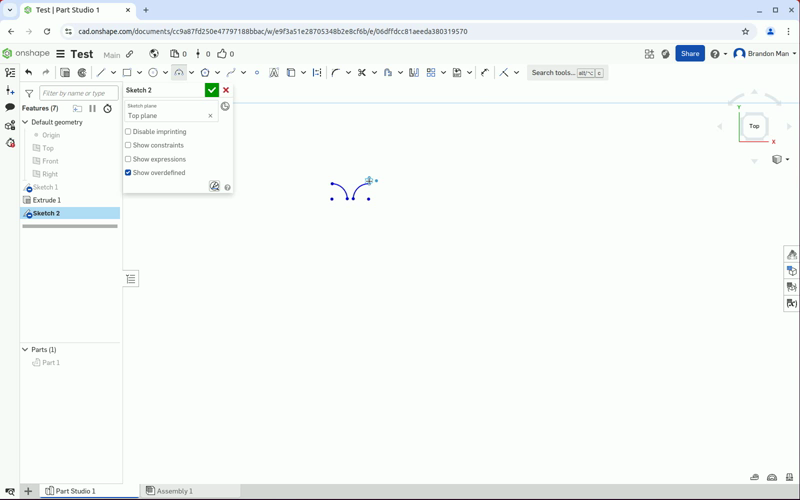
scroll(6)
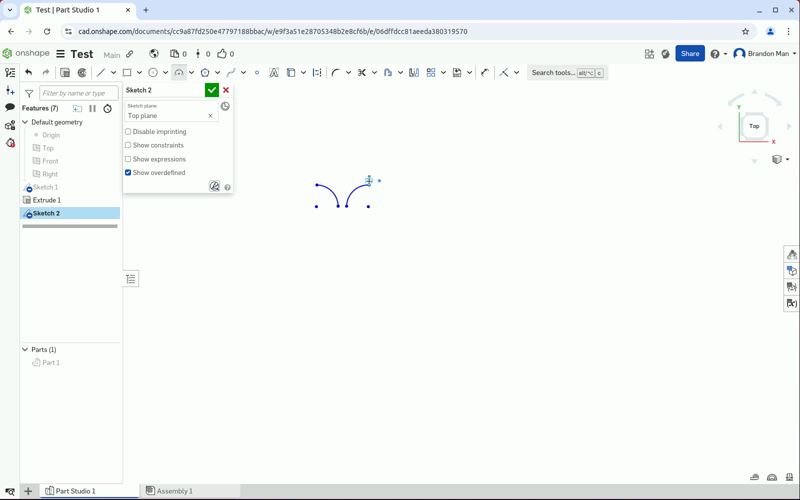
scroll(6)
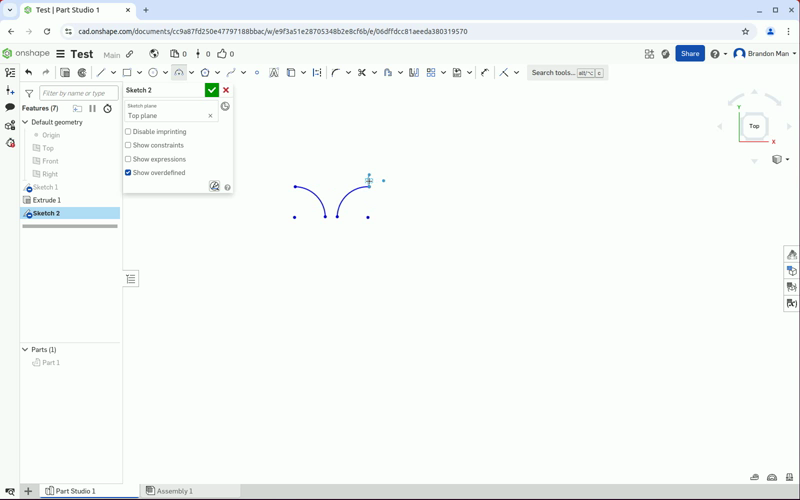
scroll(6)
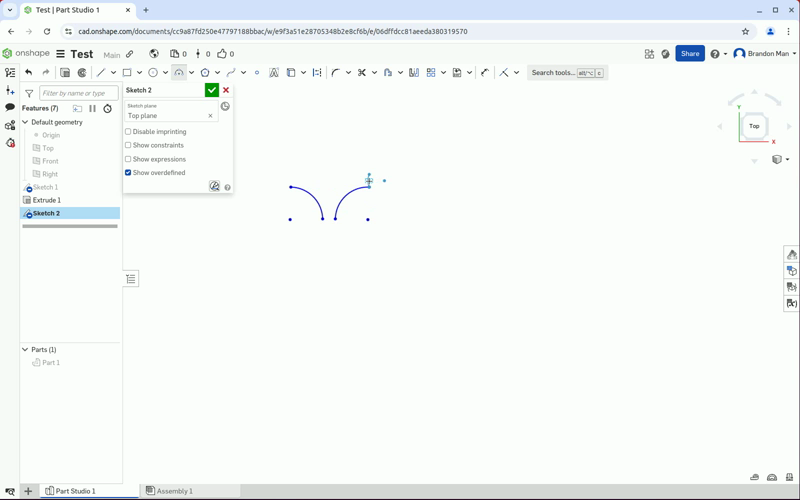
scroll(6)
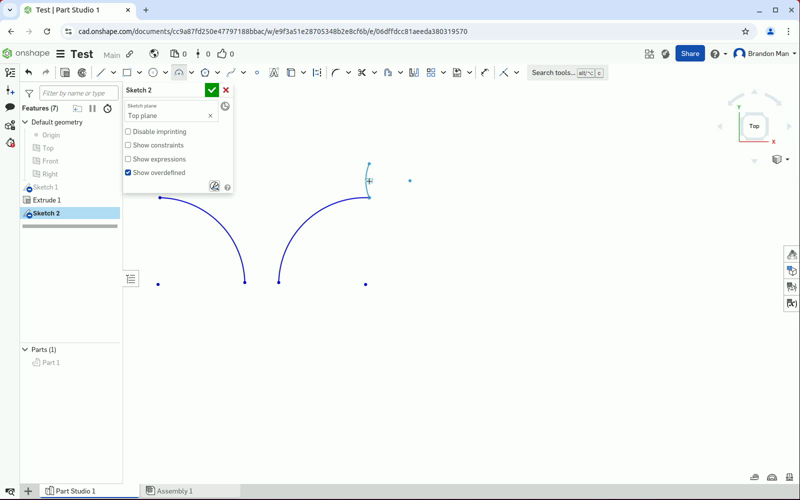
click(369, 180)
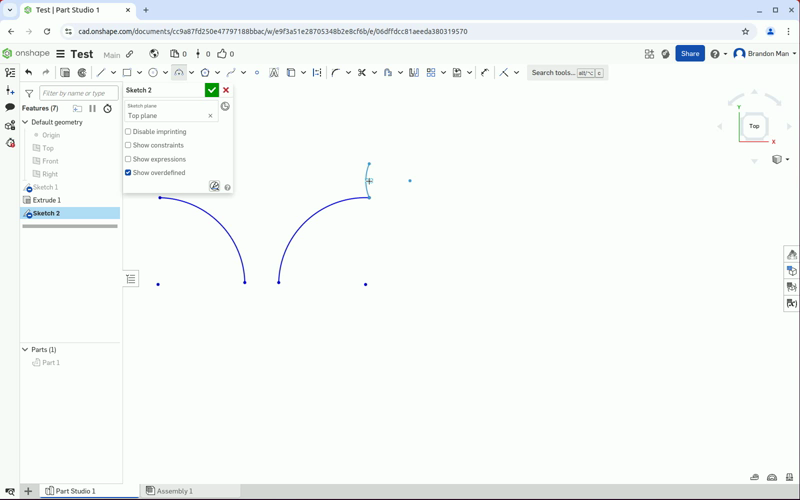
scroll(-6)
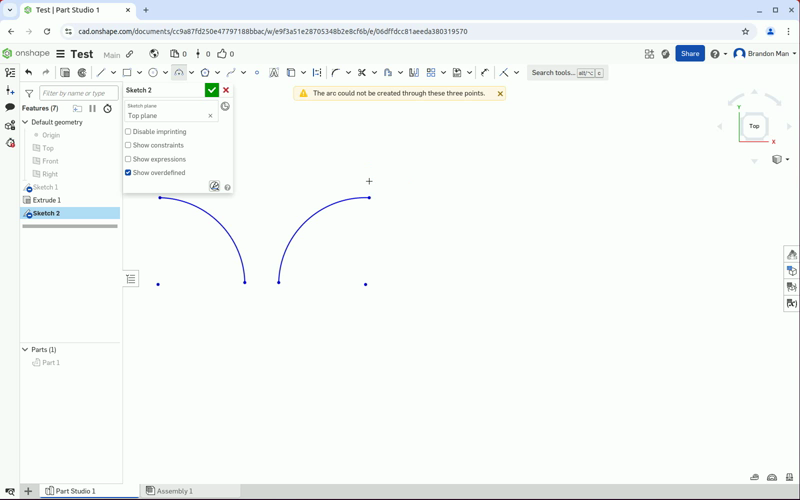
scroll(-6)
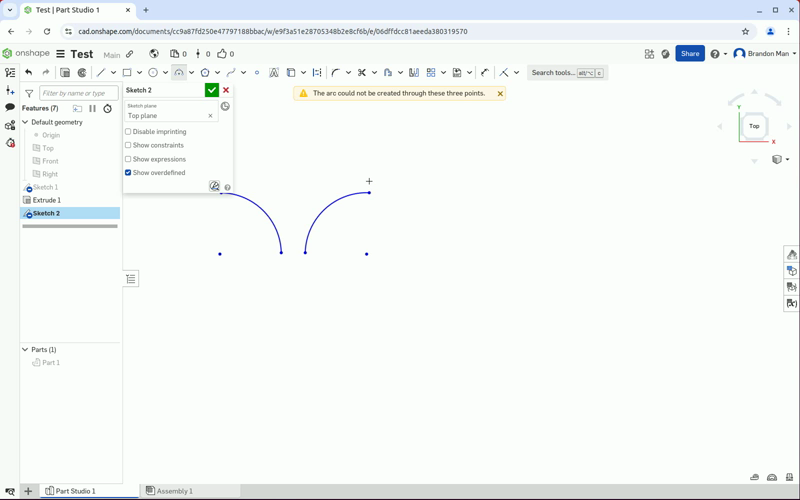
scroll(-6)
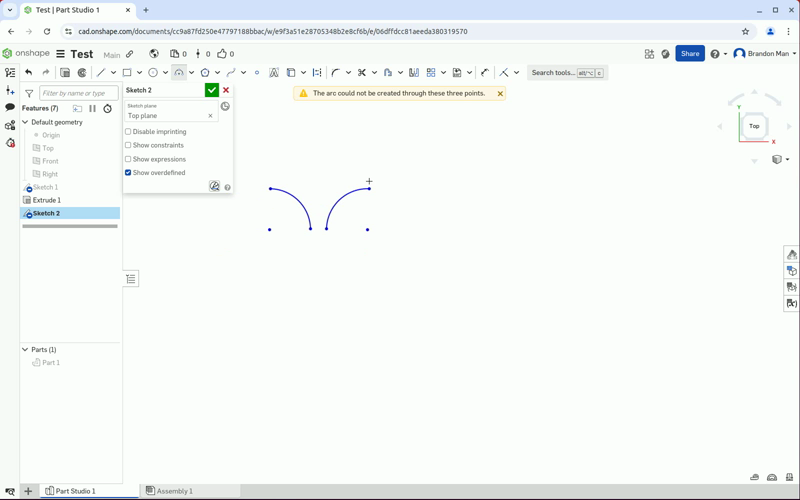
scroll(-6)
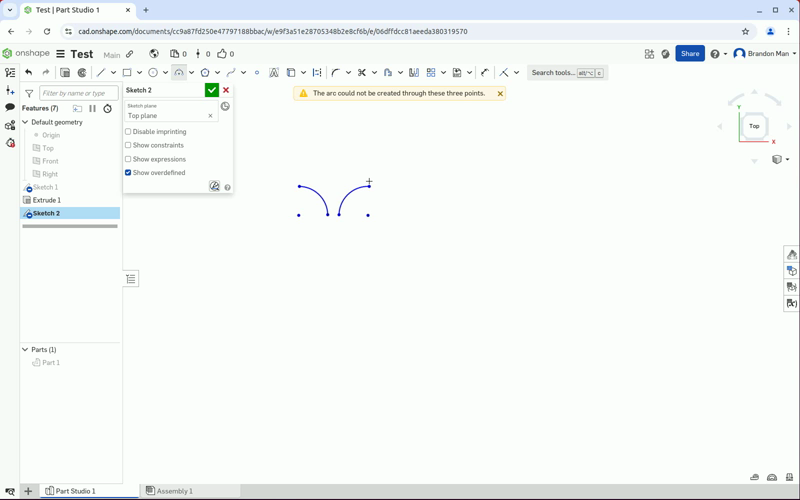
scroll(-6)
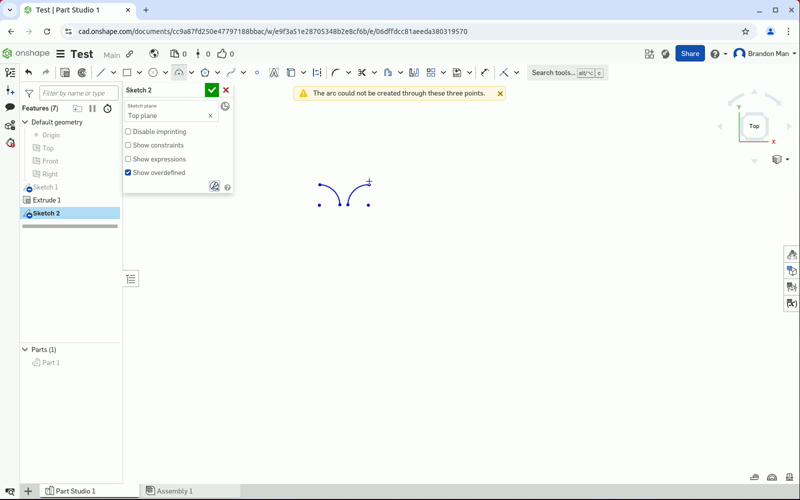
scroll(-6)
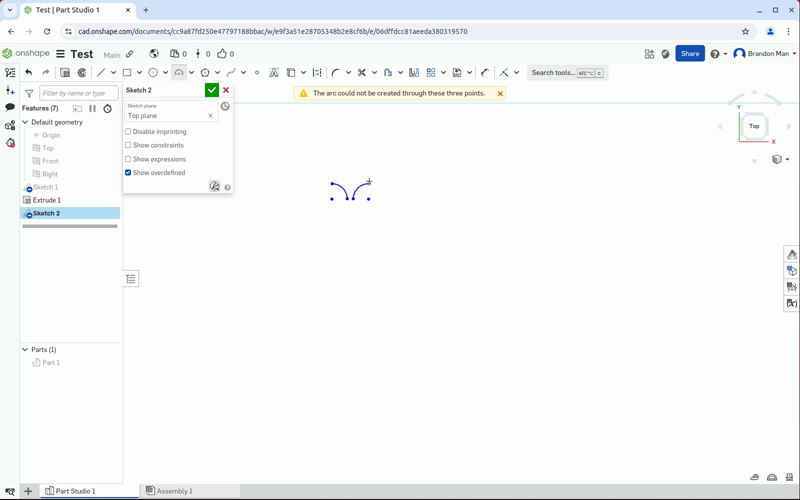
scroll(-6)
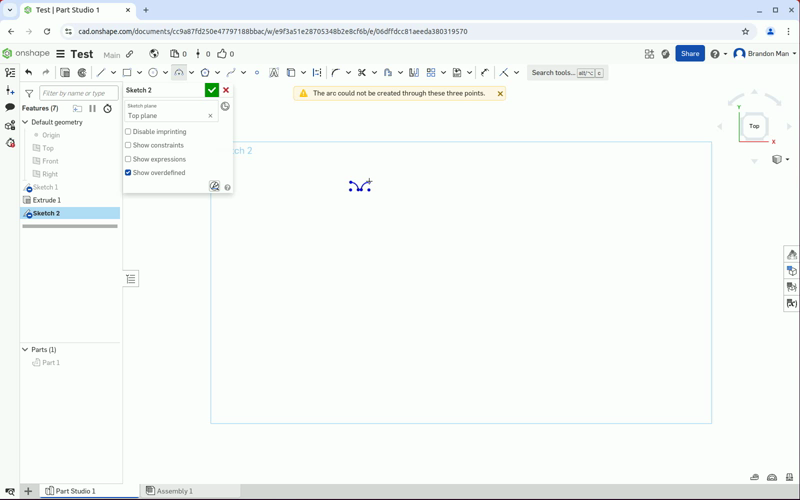
key_up(shift)
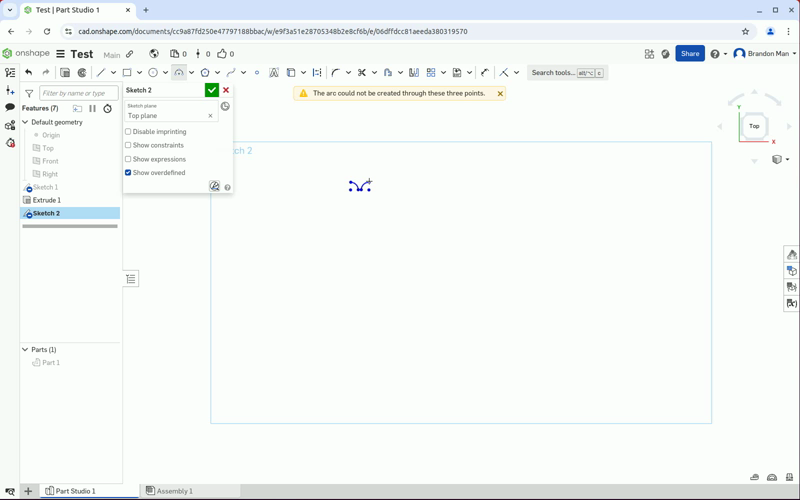
mouse_move(369, 179)
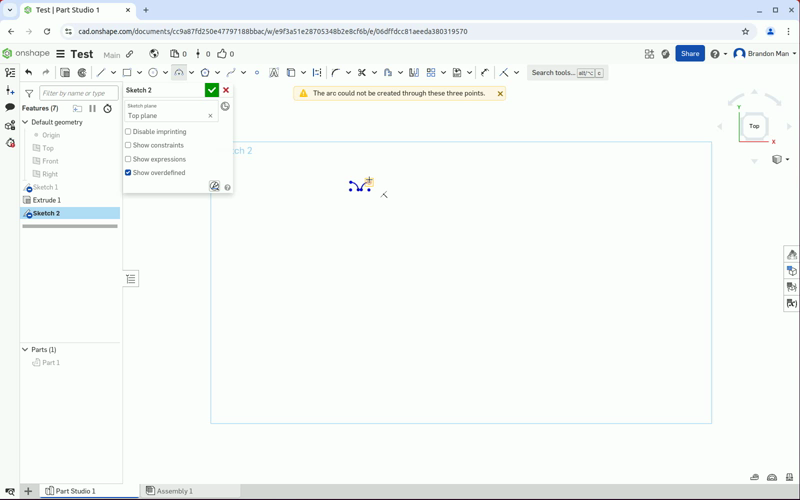
scroll(6)
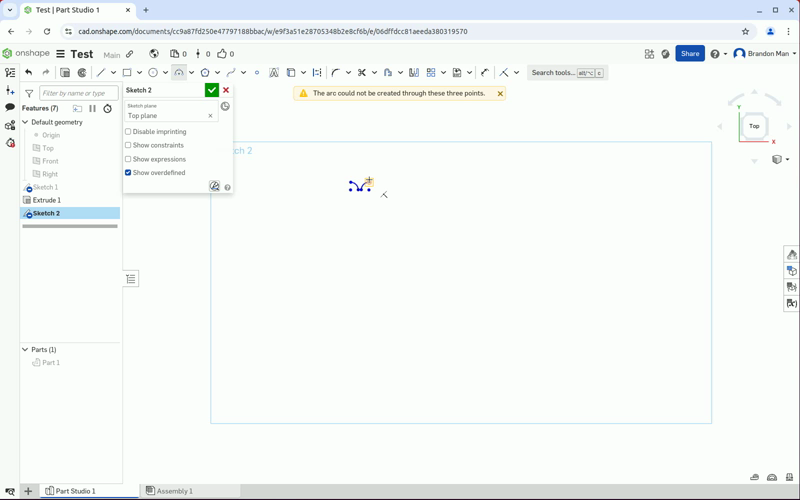
scroll(6)
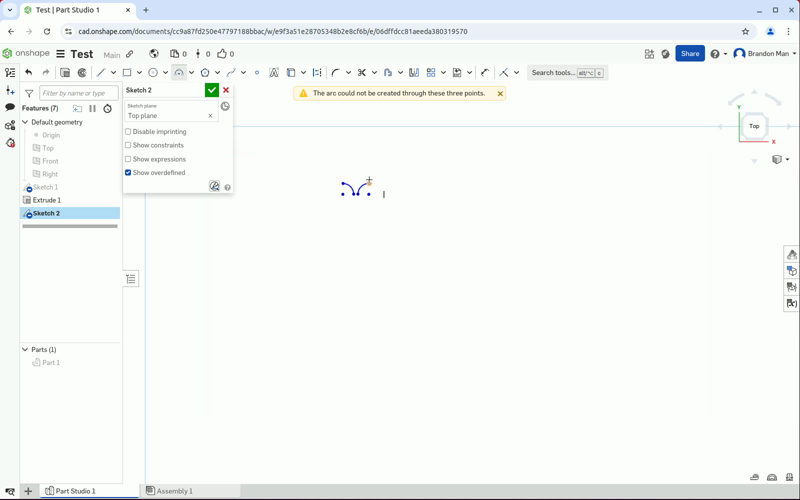
scroll(6)
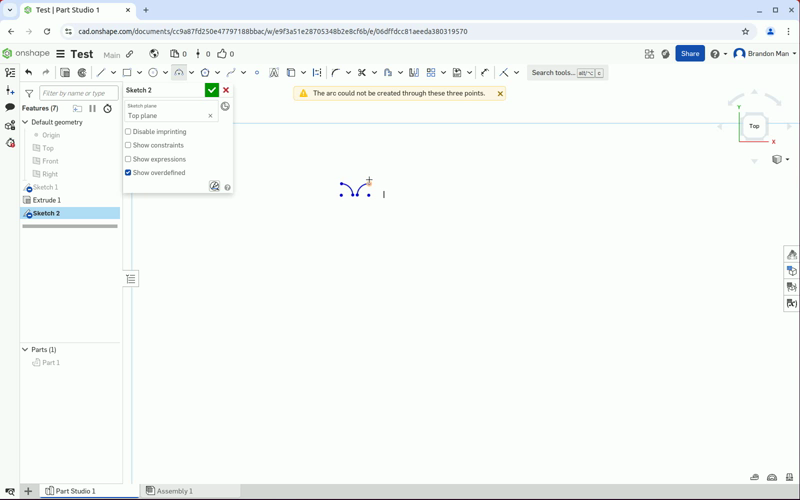
scroll(6)
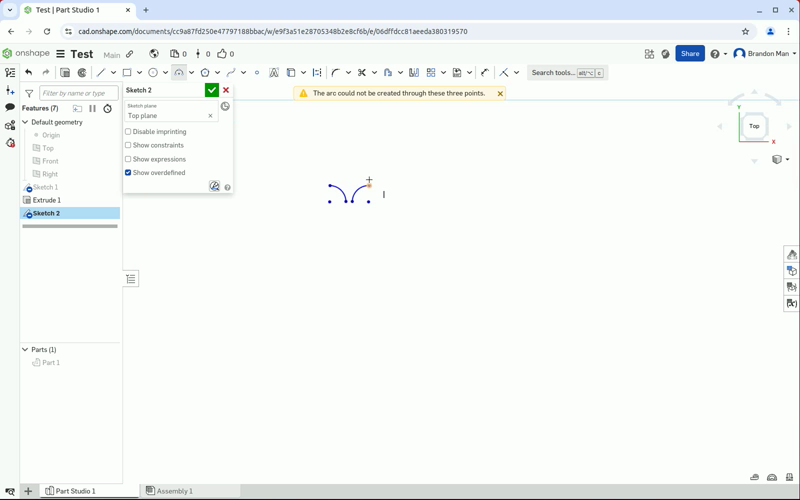
scroll(6)
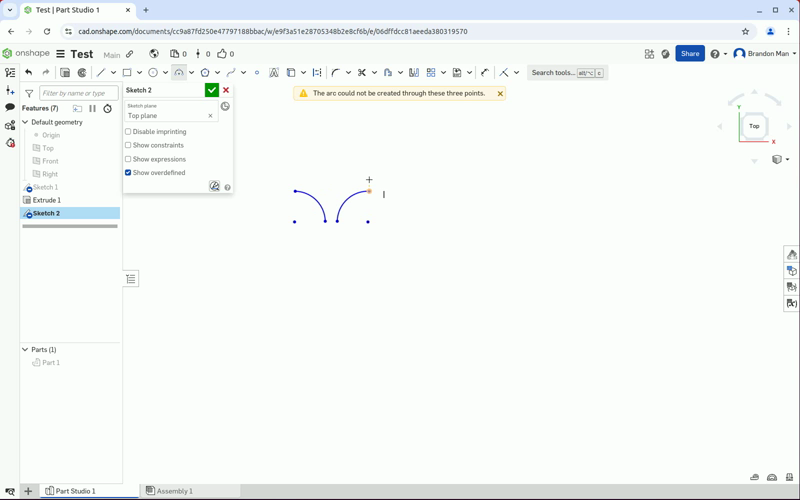
scroll(6)
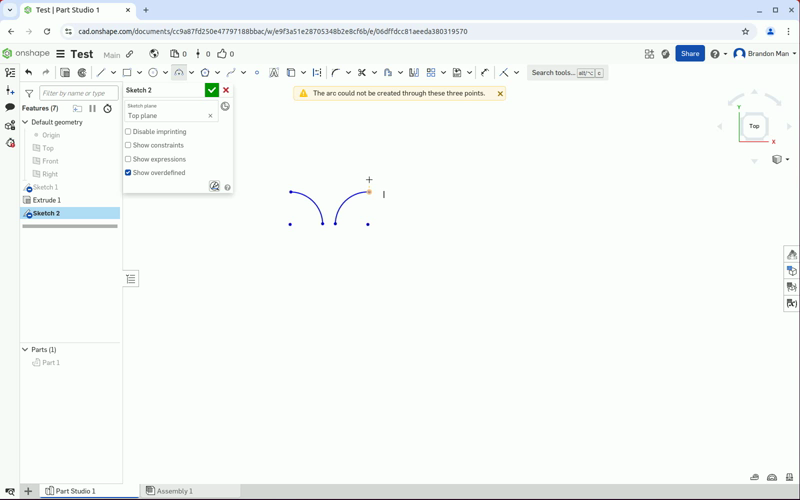
scroll(6)
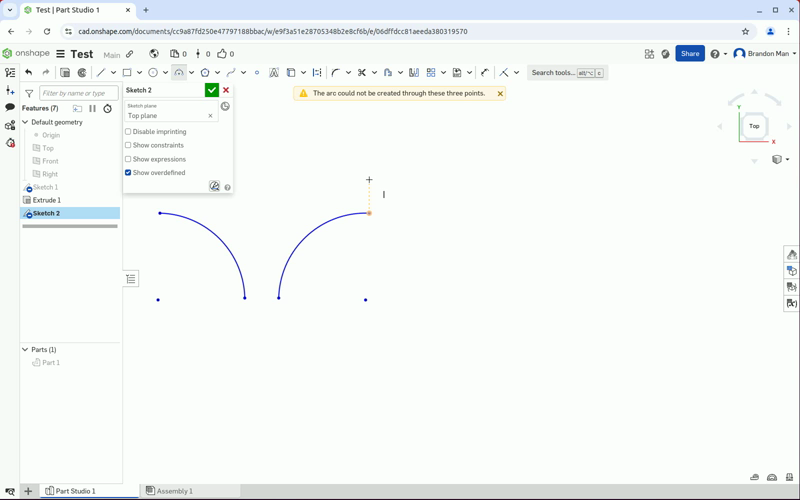
click(369, 179)
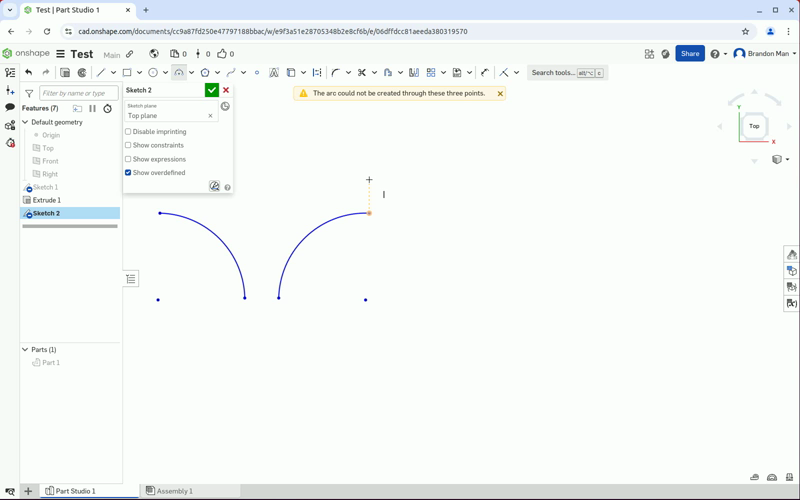
scroll(-6)
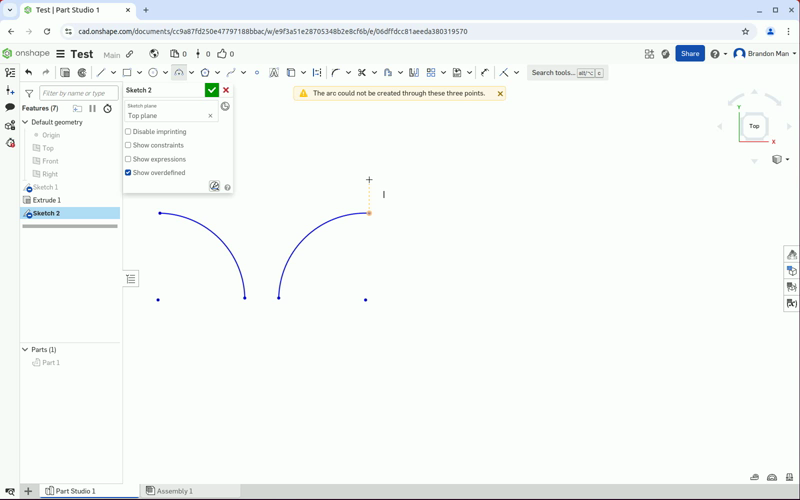
scroll(-6)
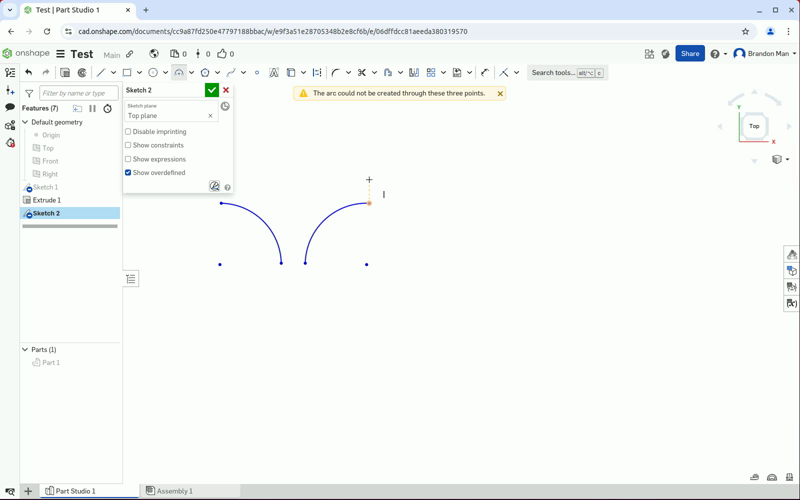
scroll(-6)
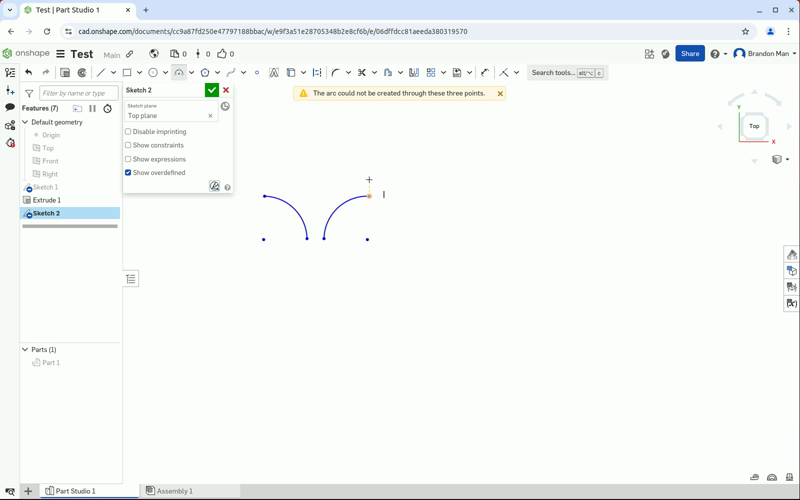
scroll(-6)
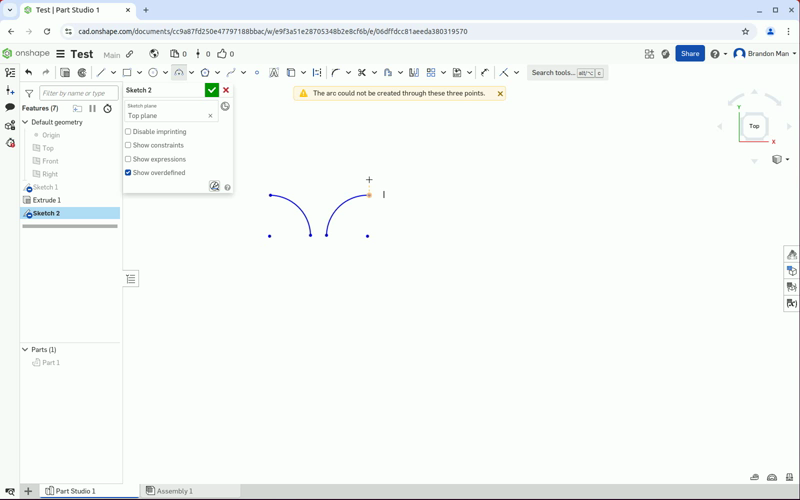
scroll(-6)
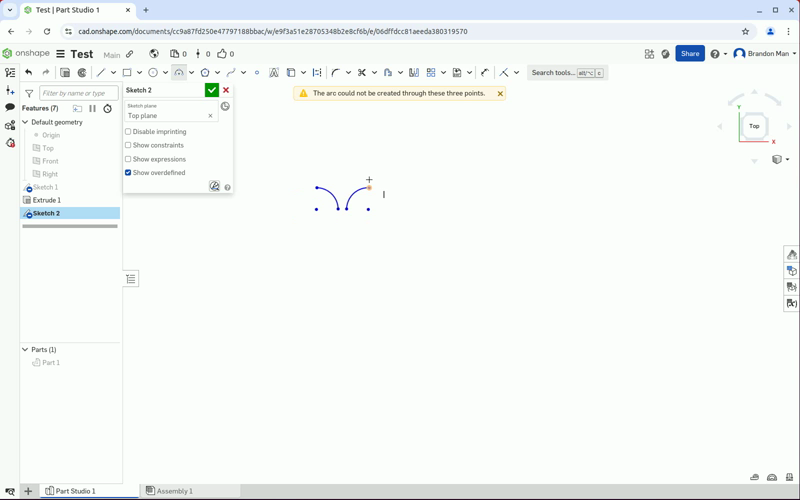
scroll(-6)
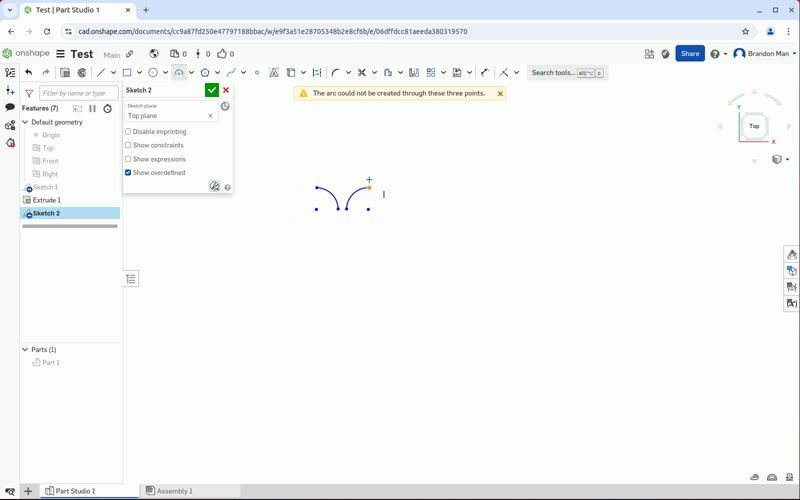
scroll(-6)
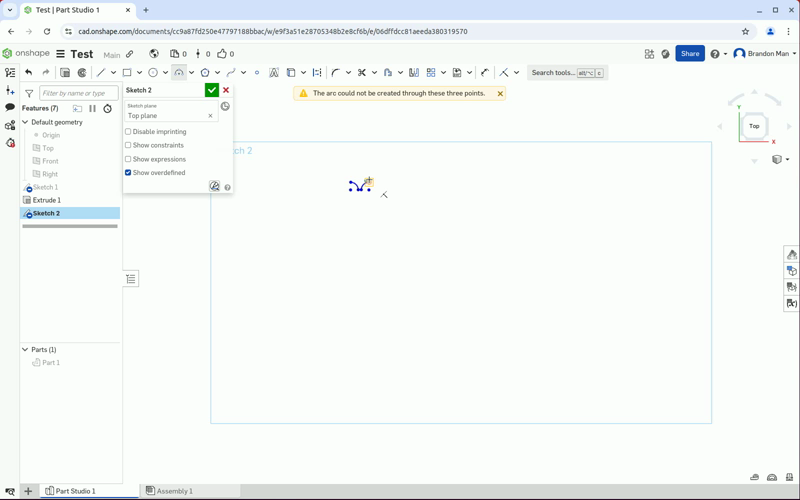
key_down(shift)
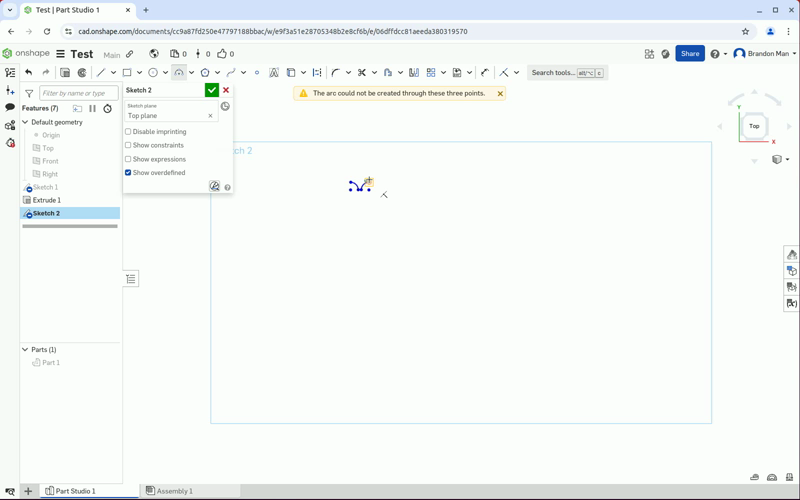
mouse_move(361, 171)
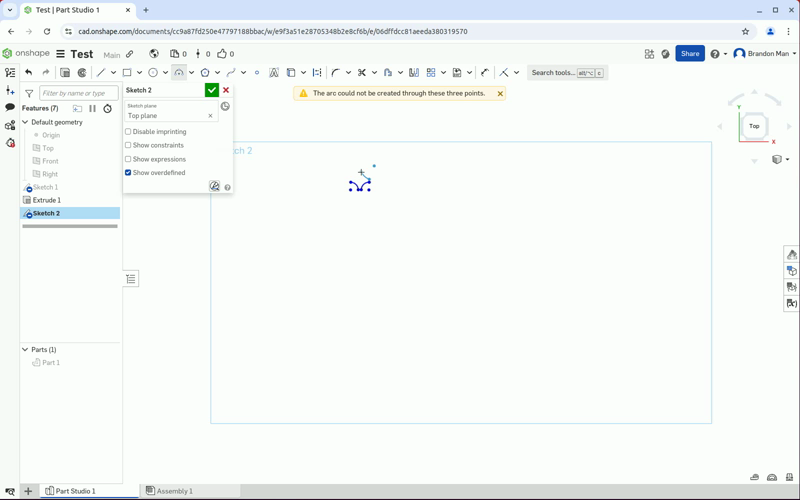
click(361, 171)
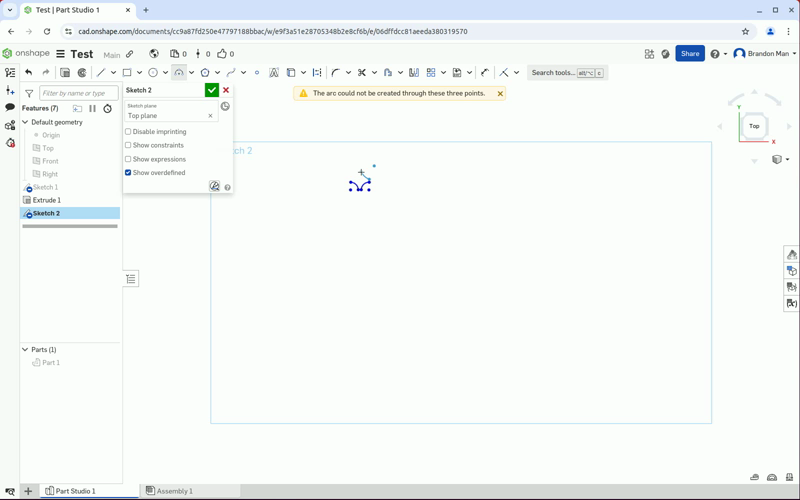
mouse_move(363, 177)
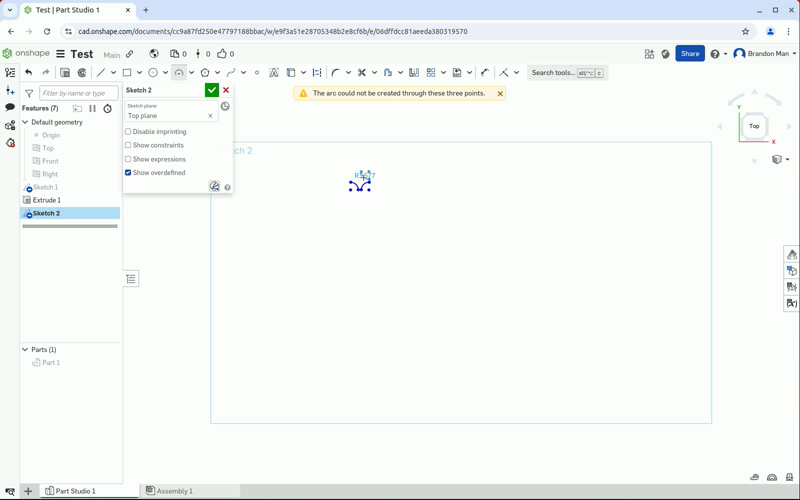
click(363, 177)
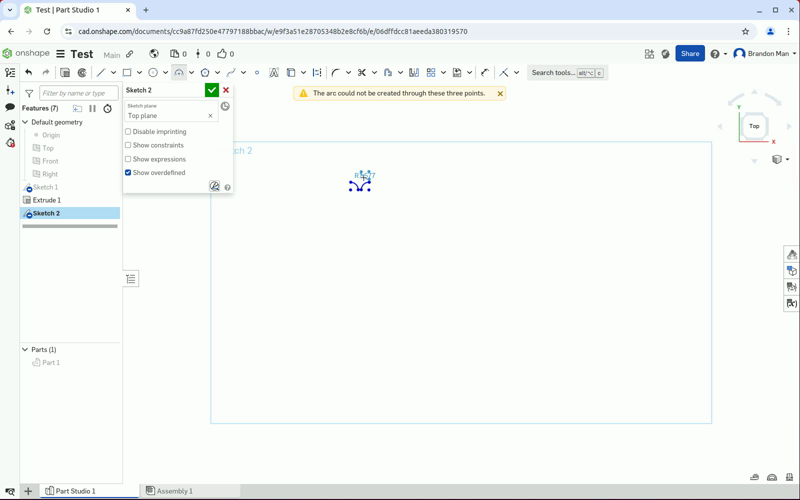
key_up(shift)
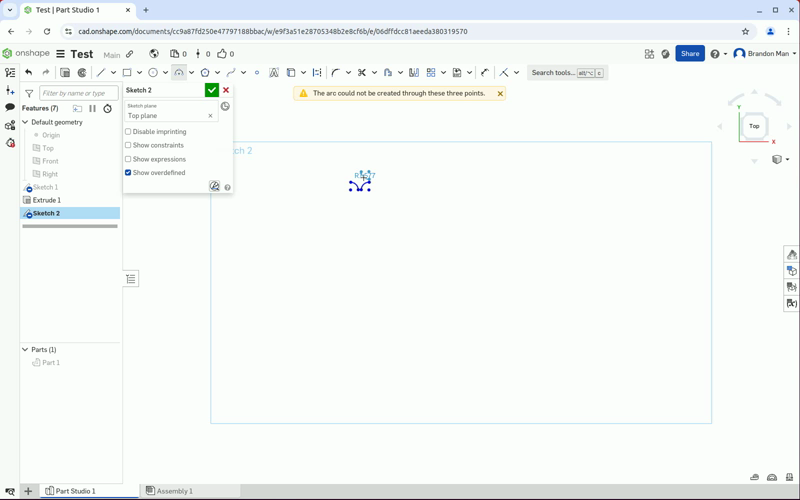
mouse_move(361, 171)
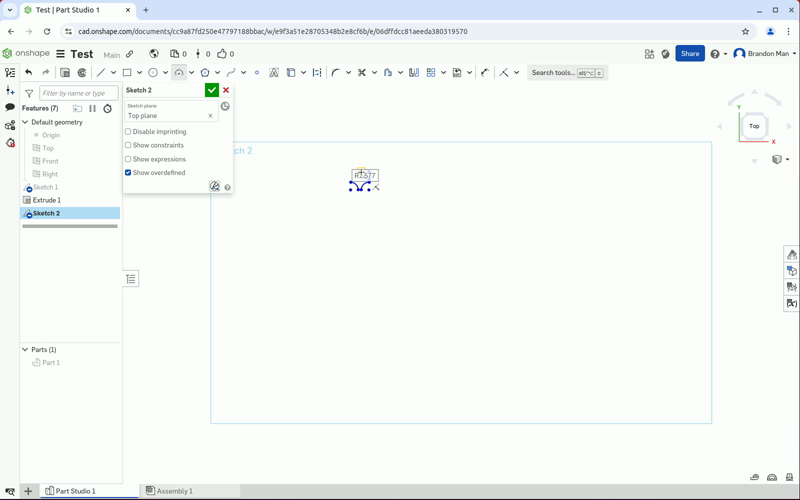
click(361, 171)
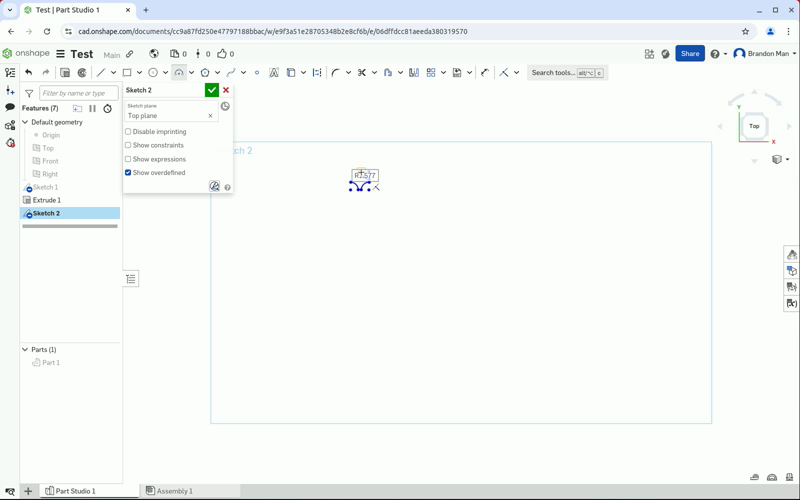
key_down(shift)
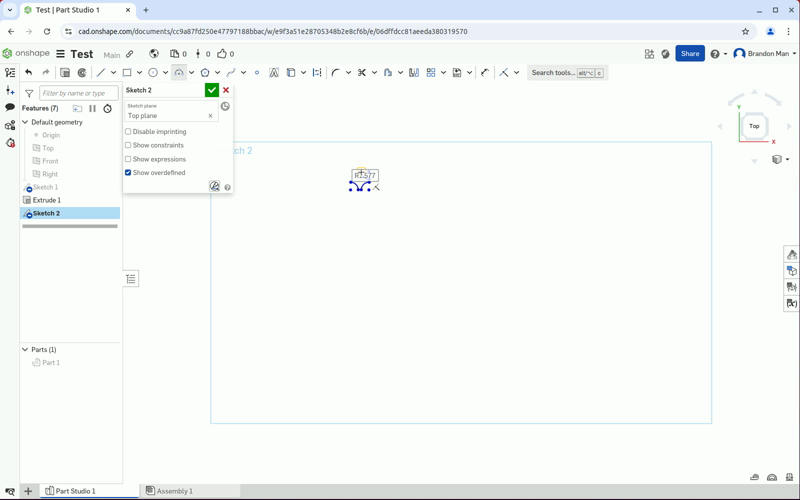
mouse_move(358, 171)
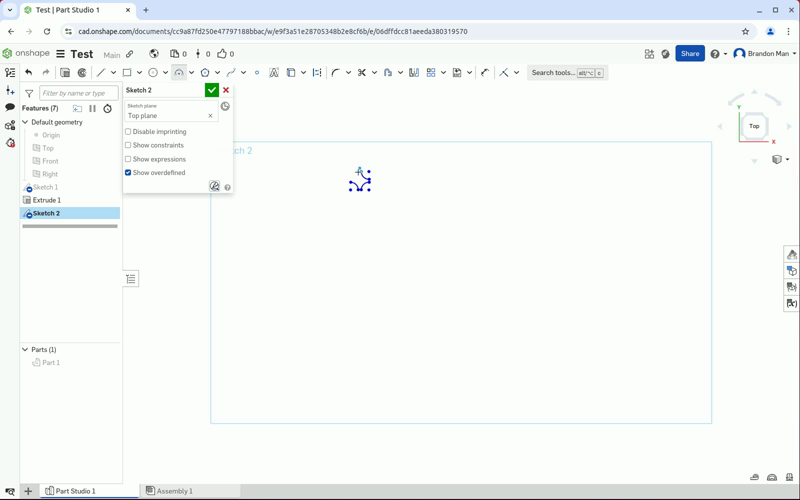
scroll(6)
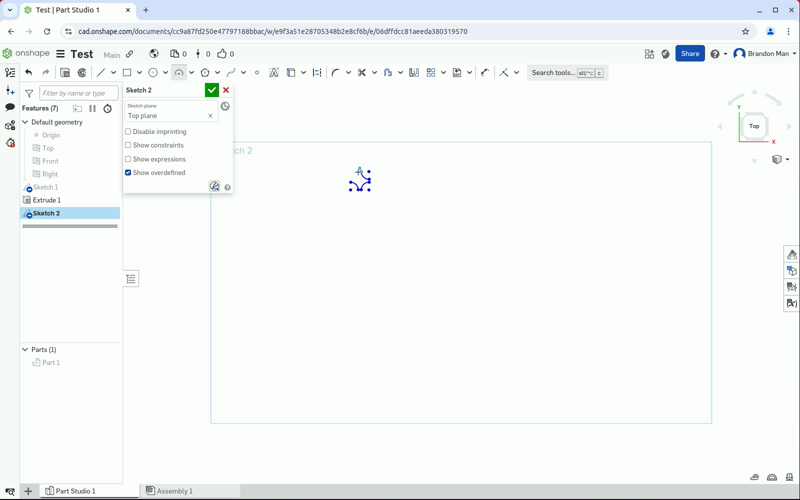
scroll(6)
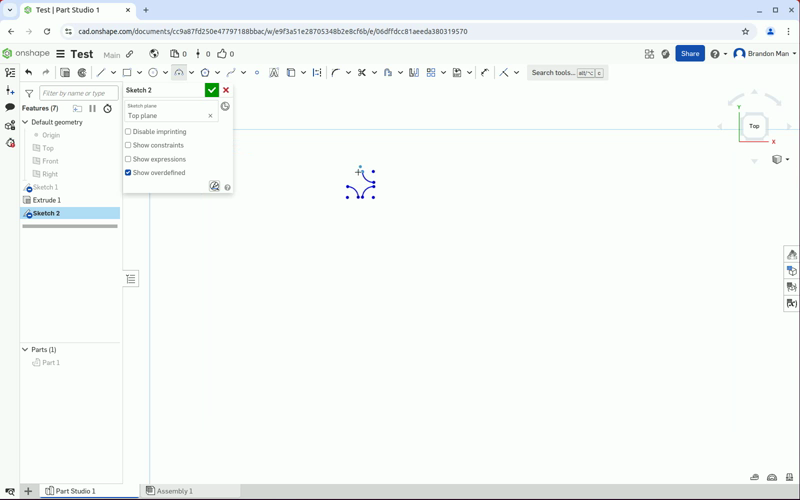
scroll(6)
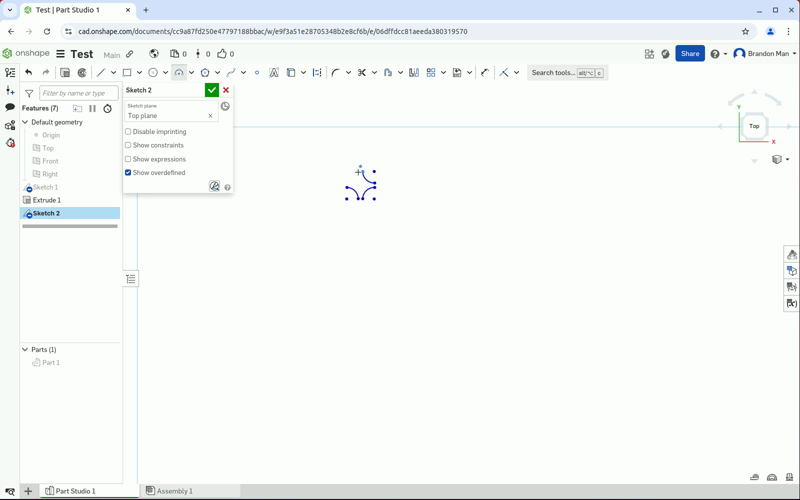
scroll(6)
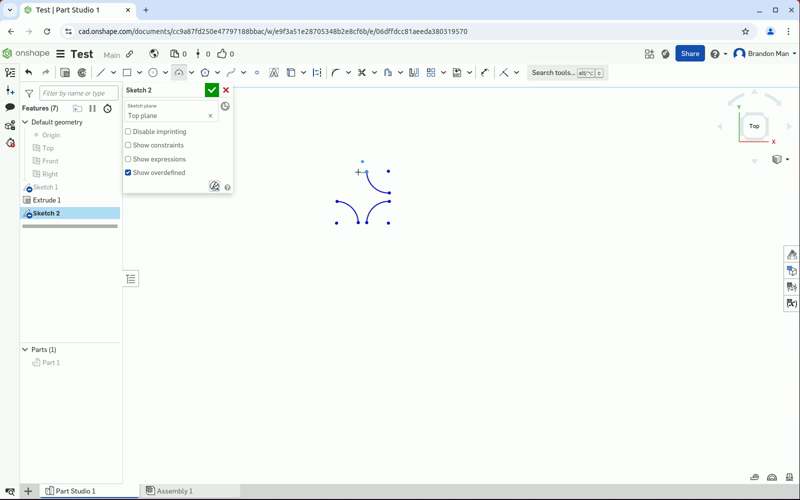
scroll(6)
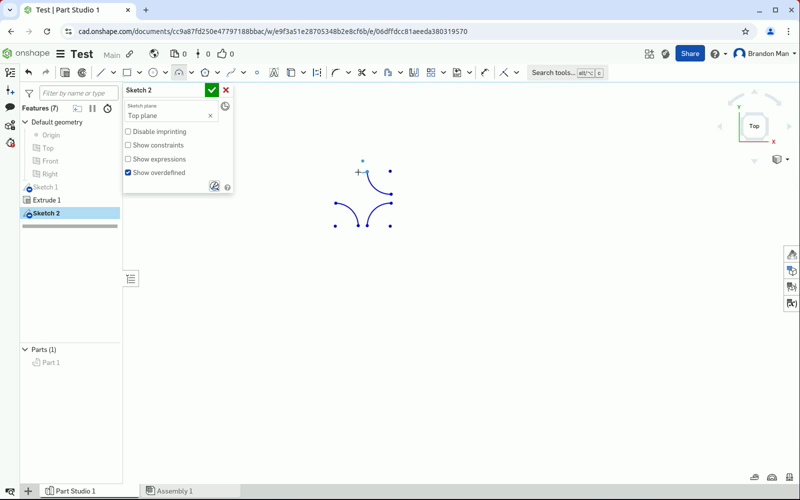
scroll(6)
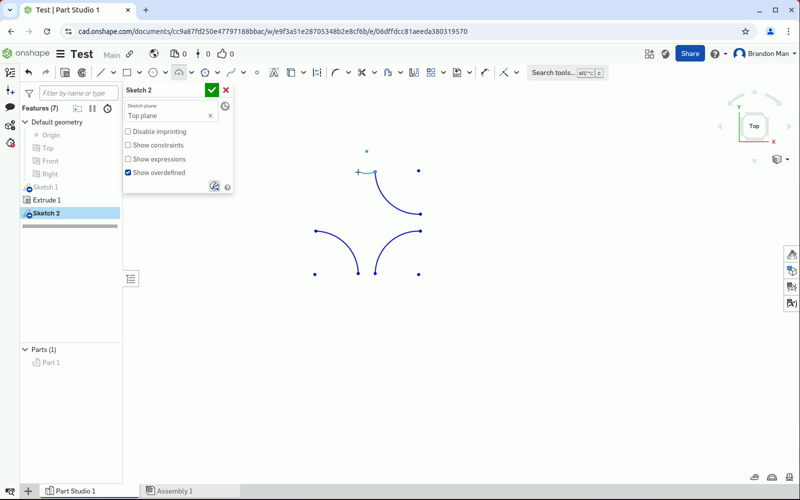
scroll(6)
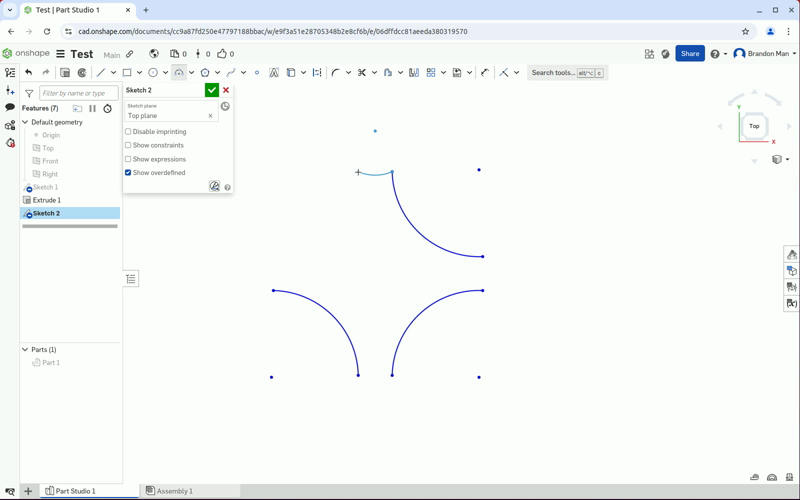
click(358, 171)
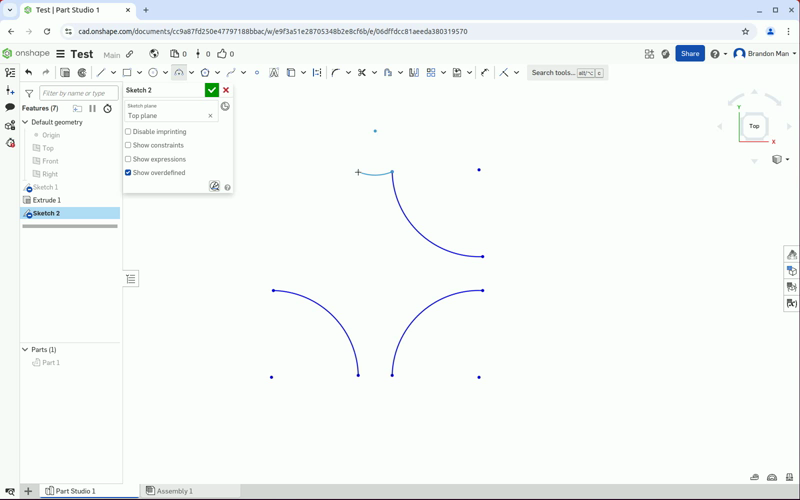
scroll(-6)
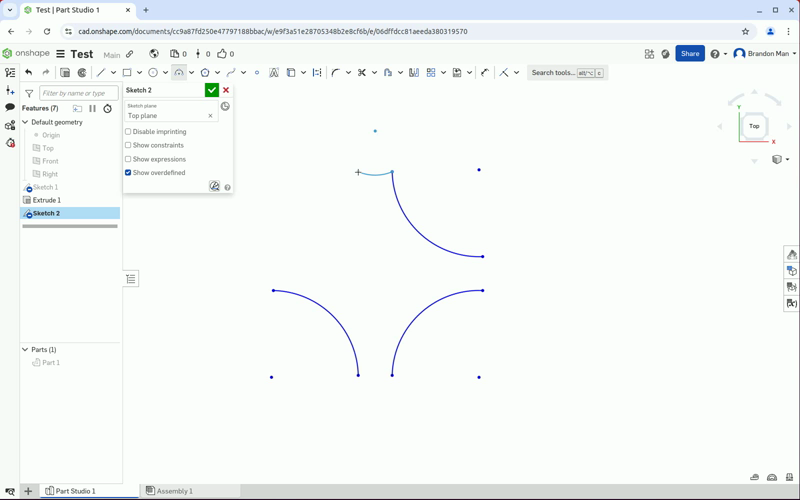
scroll(-6)
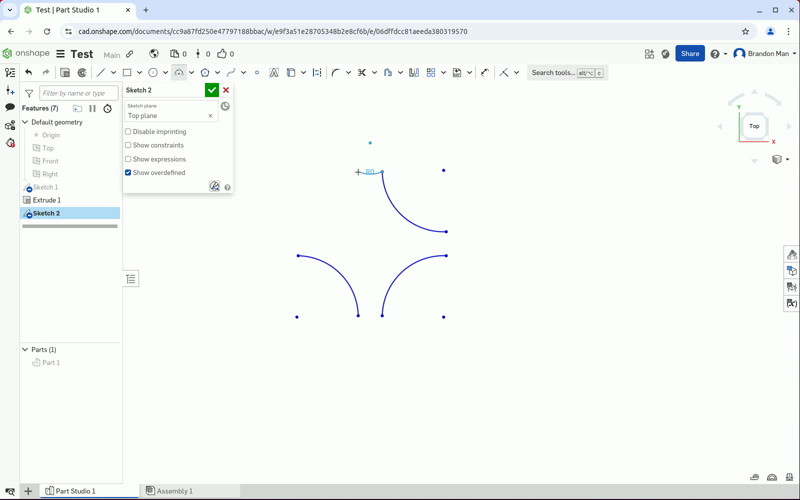
scroll(-6)
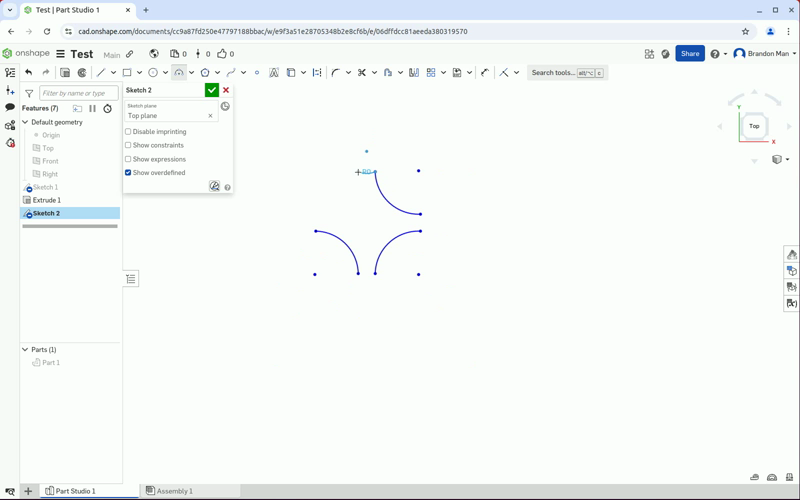
scroll(-6)
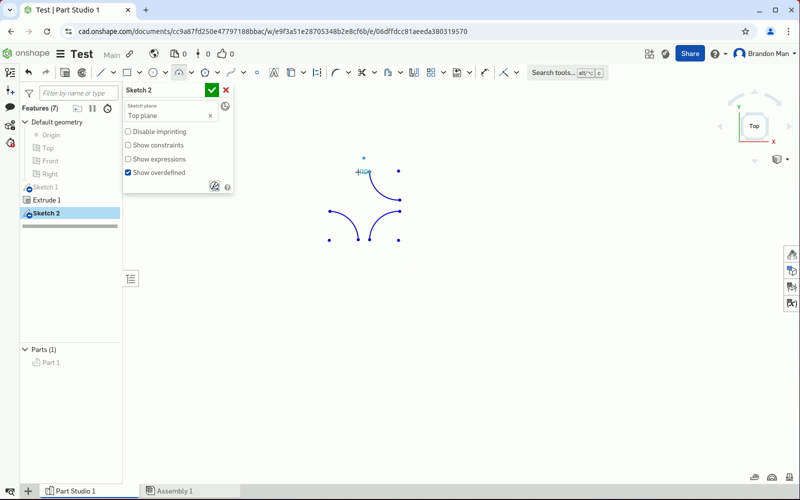
scroll(-6)
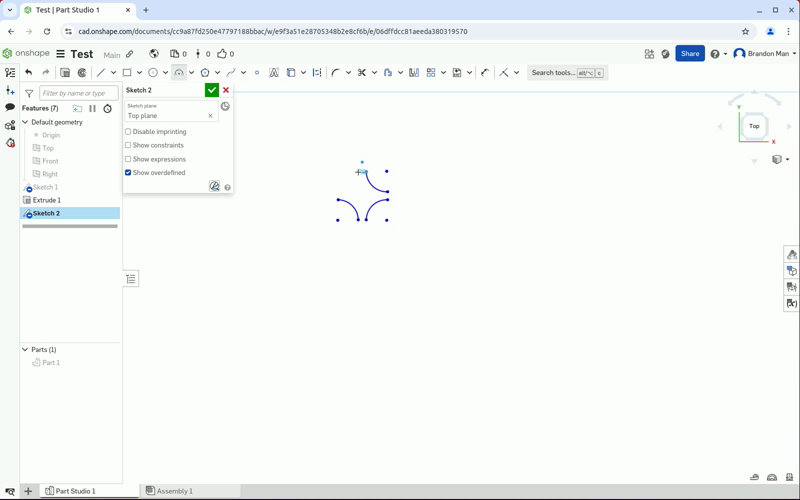
scroll(-6)
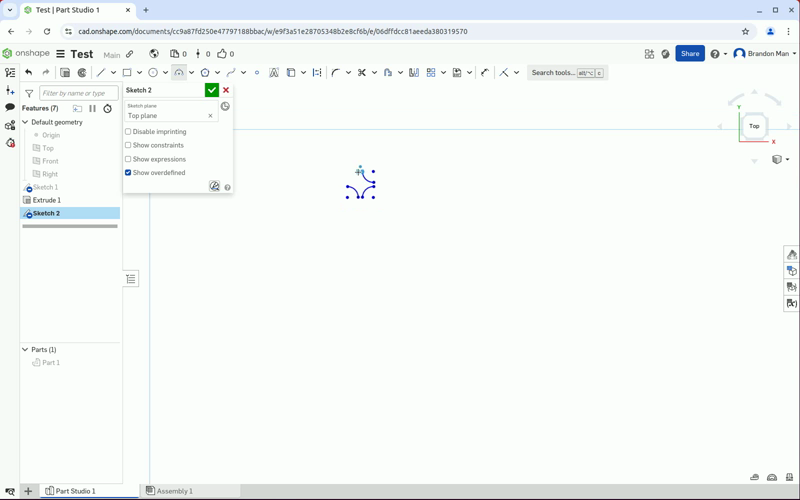
scroll(-6)
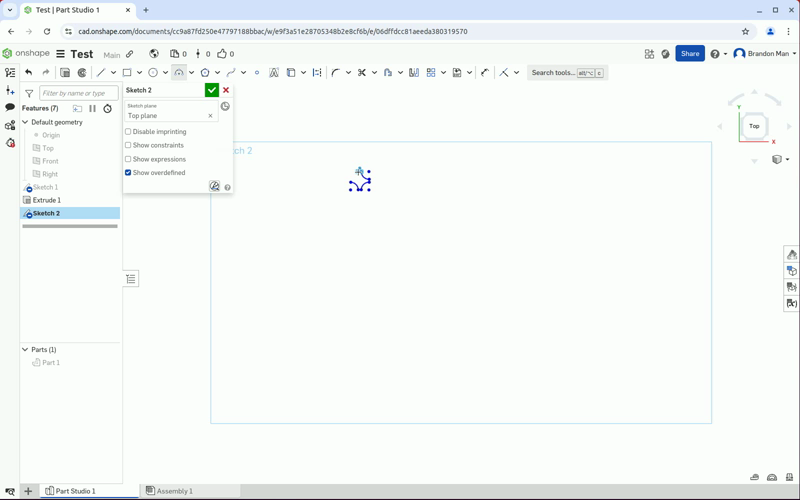
mouse_move(359, 171)
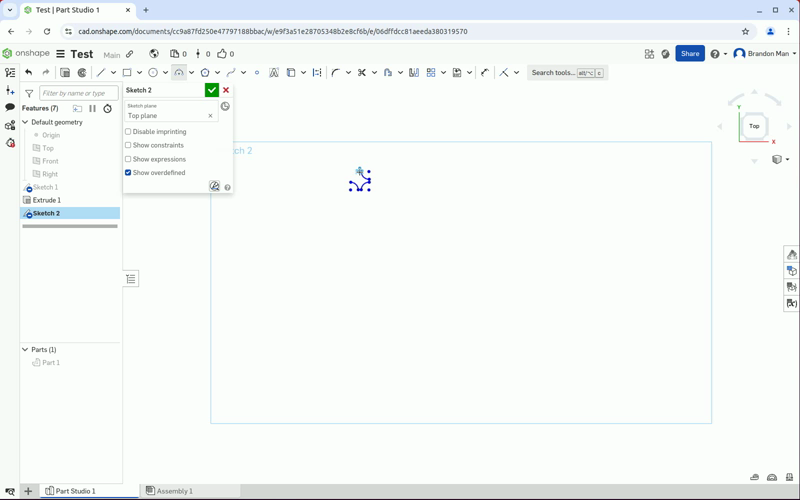
scroll(6)
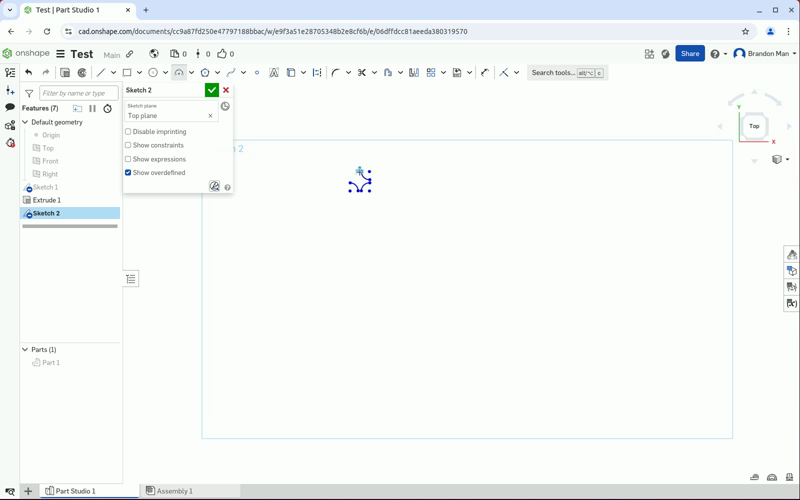
scroll(6)
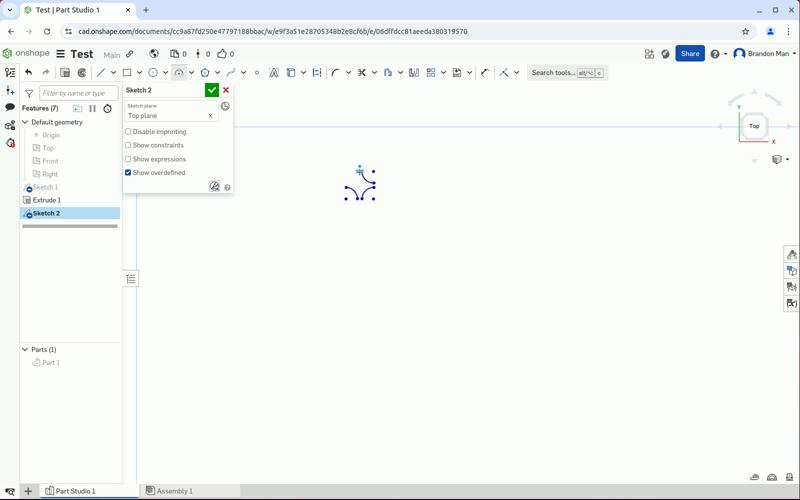
scroll(6)
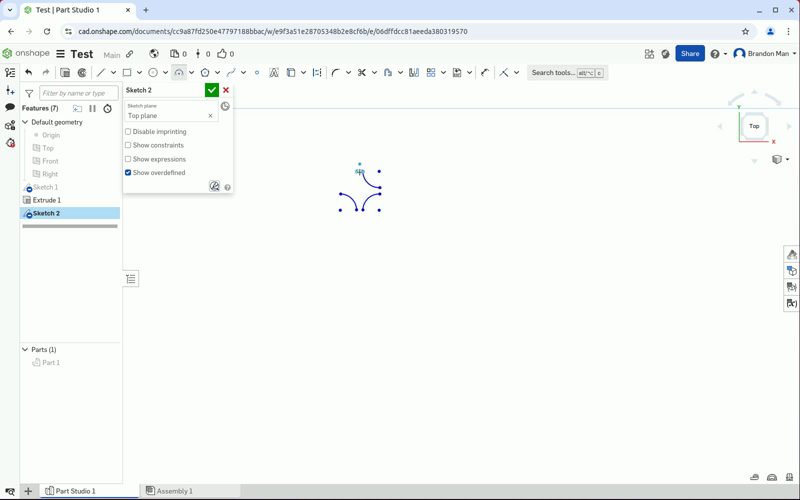
scroll(6)
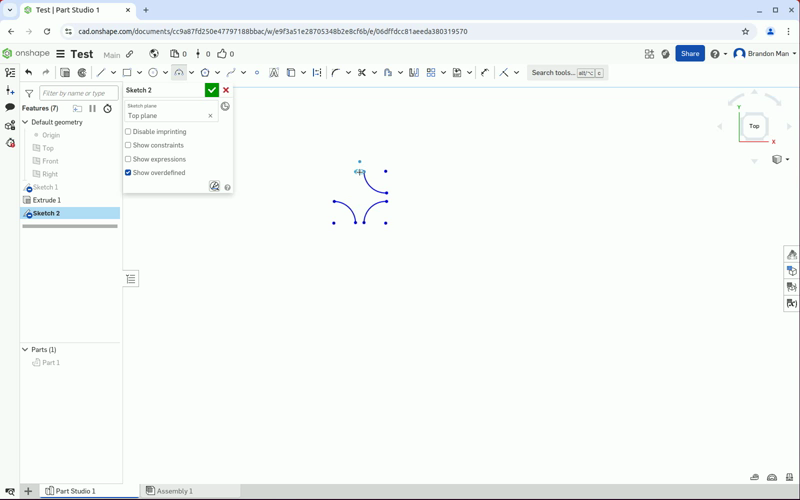
scroll(6)
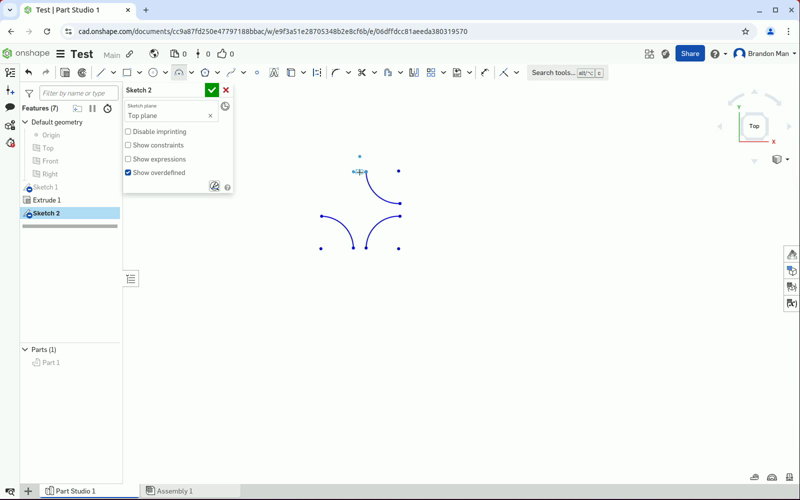
scroll(6)
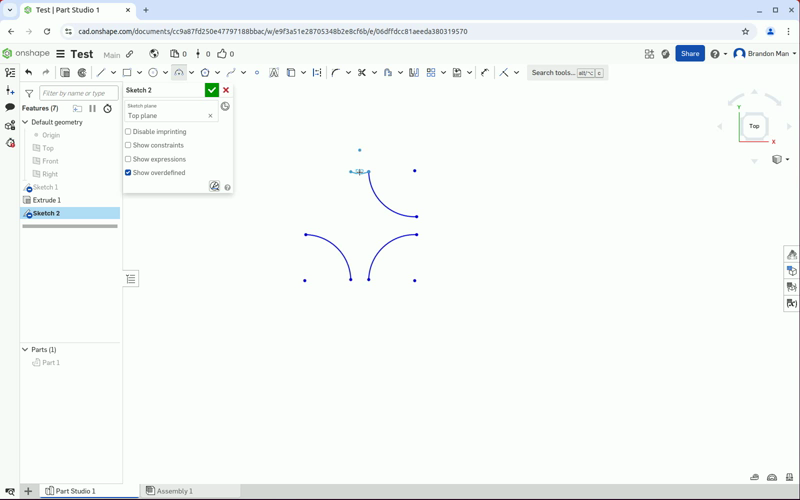
scroll(6)
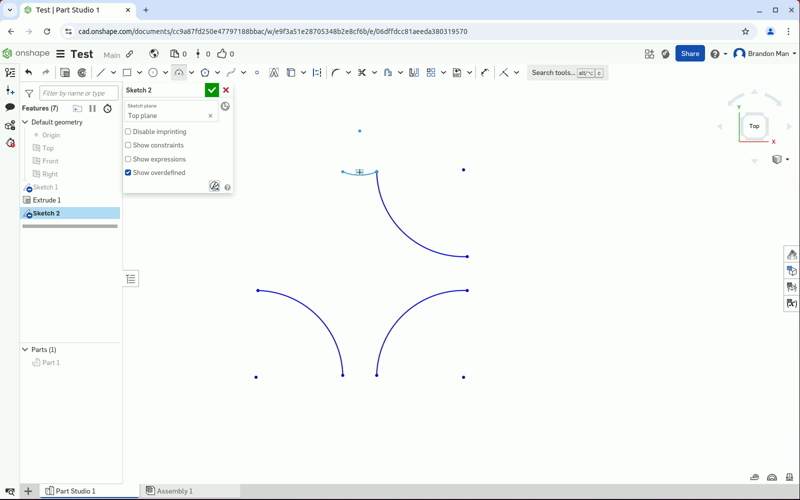
click(359, 171)
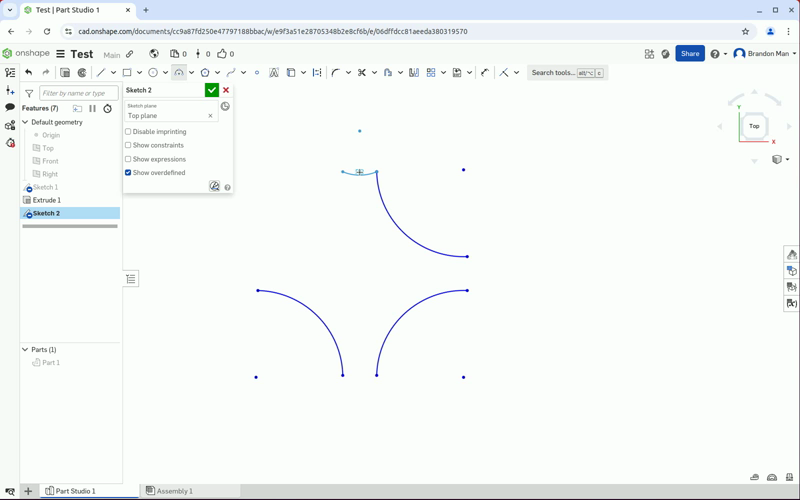
scroll(-6)
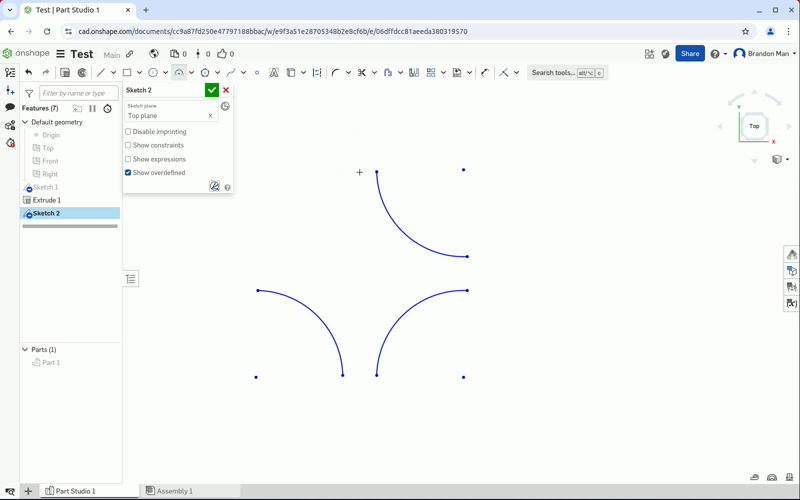
scroll(-6)
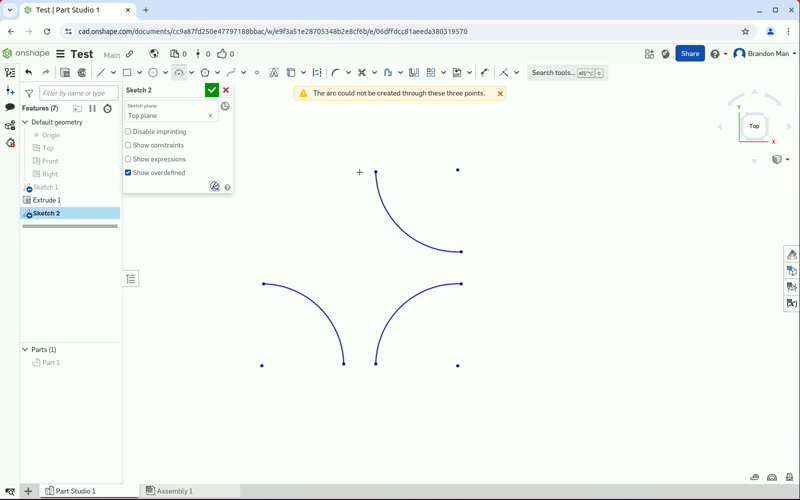
scroll(-6)
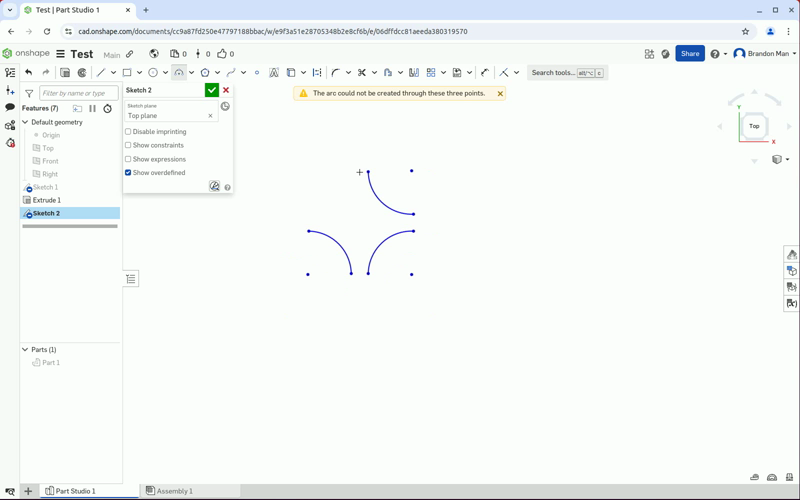
scroll(-6)
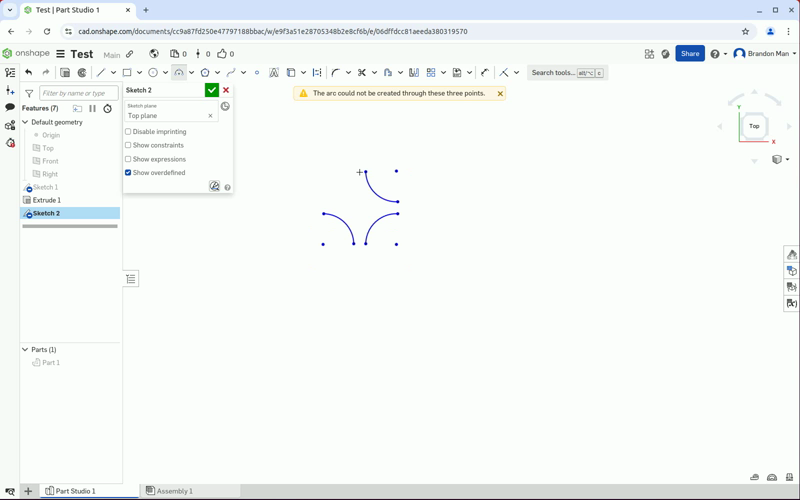
scroll(-6)
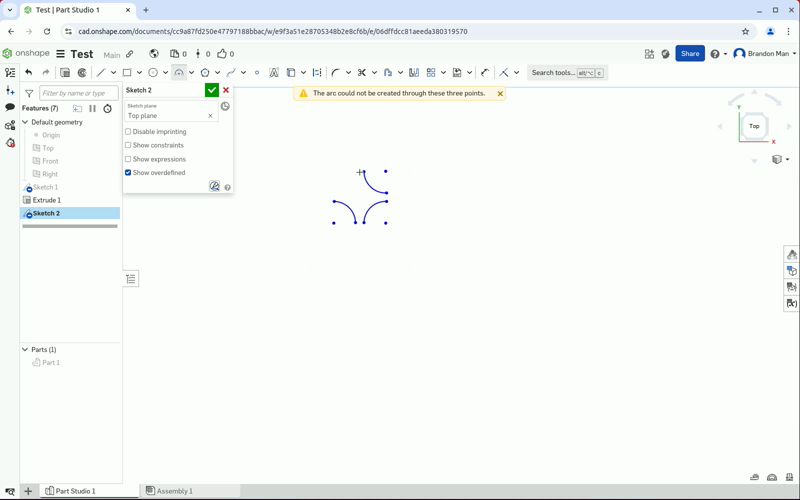
scroll(-6)
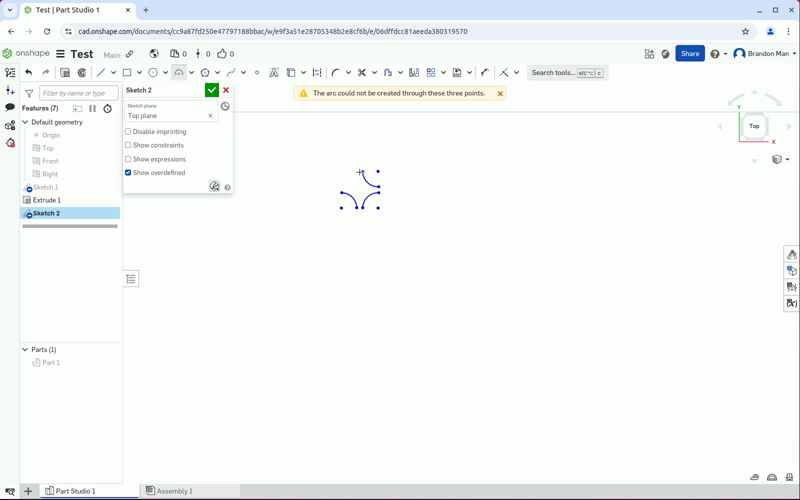
scroll(-6)
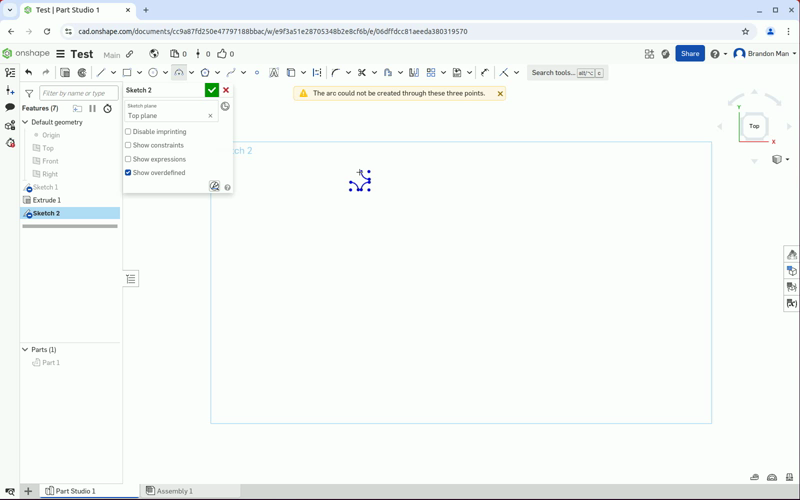
key_up(shift)
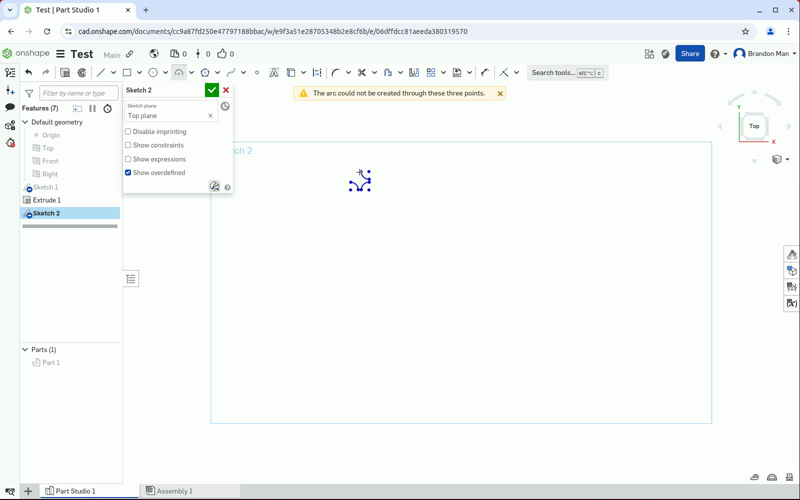
mouse_move(358, 171)
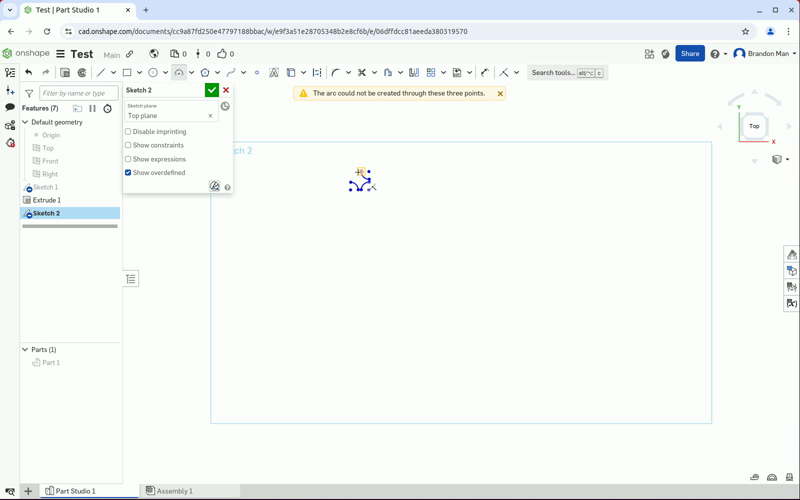
scroll(6)
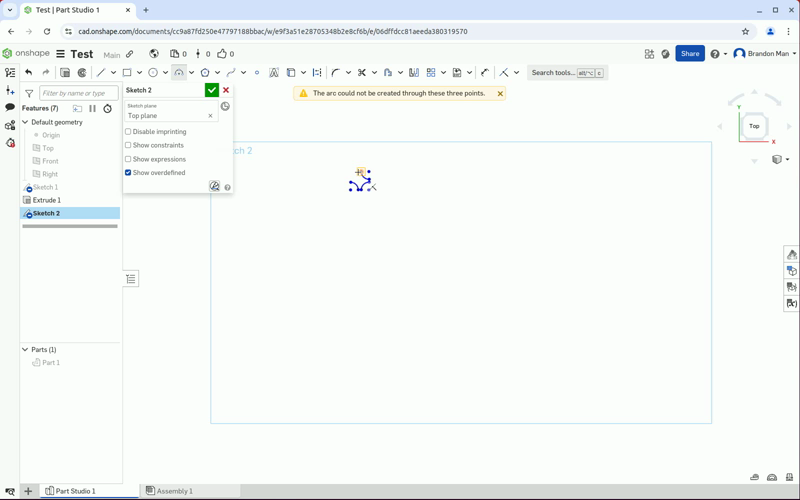
scroll(6)
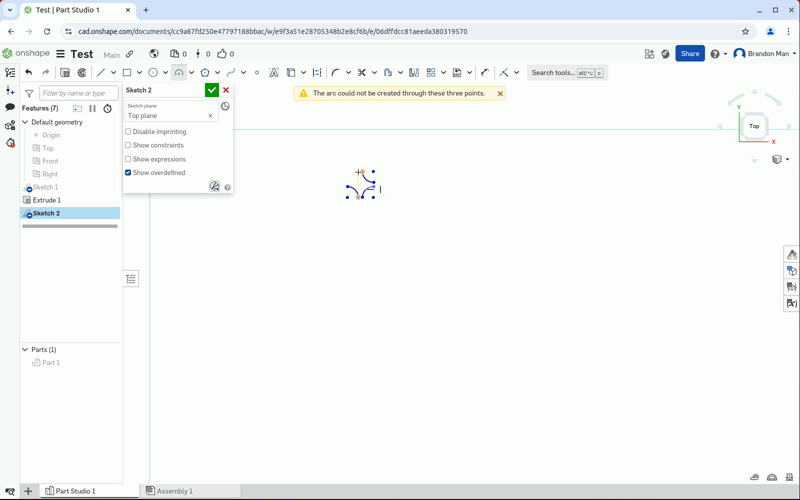
scroll(6)
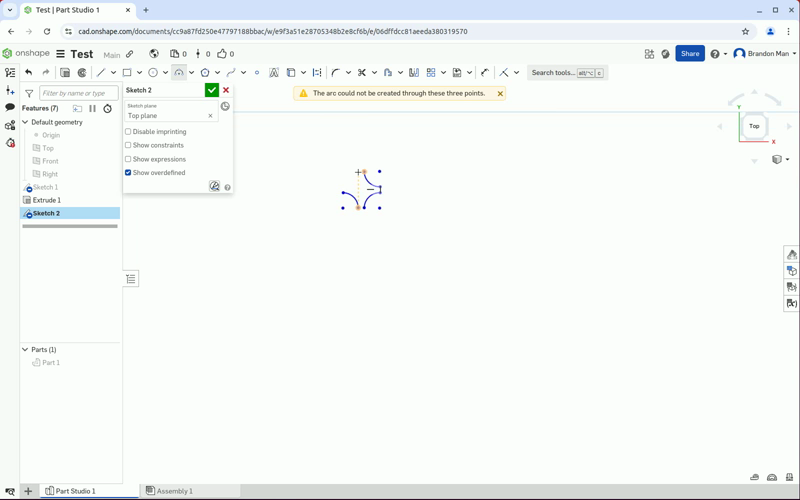
scroll(6)
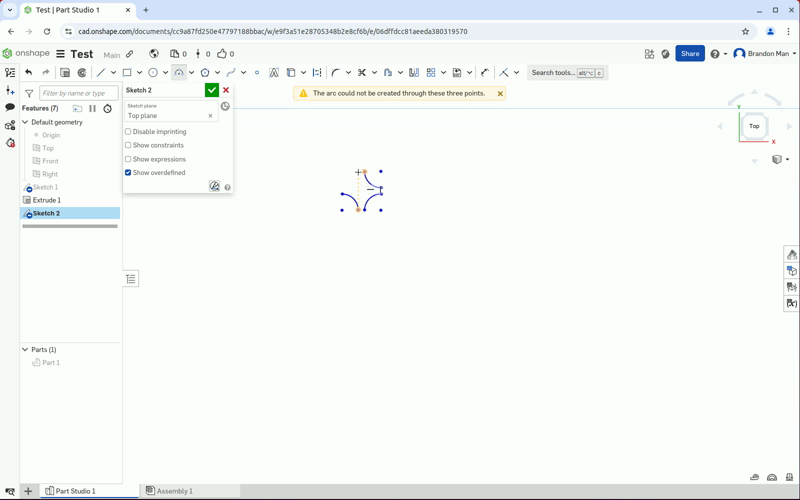
scroll(6)
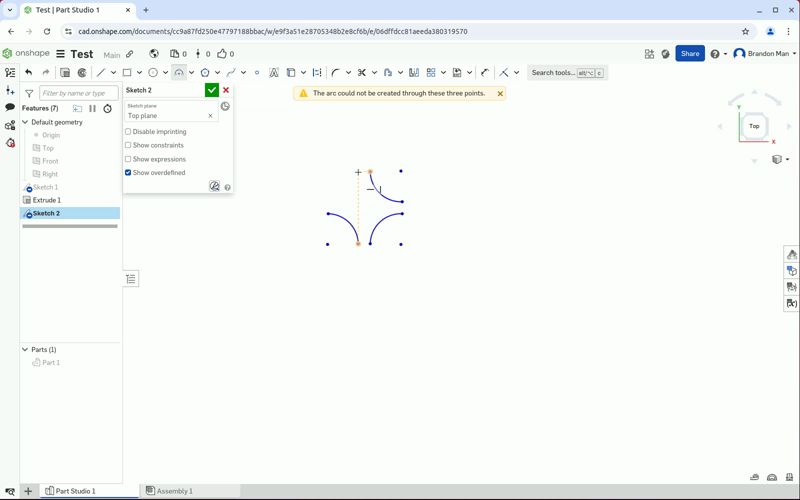
scroll(6)
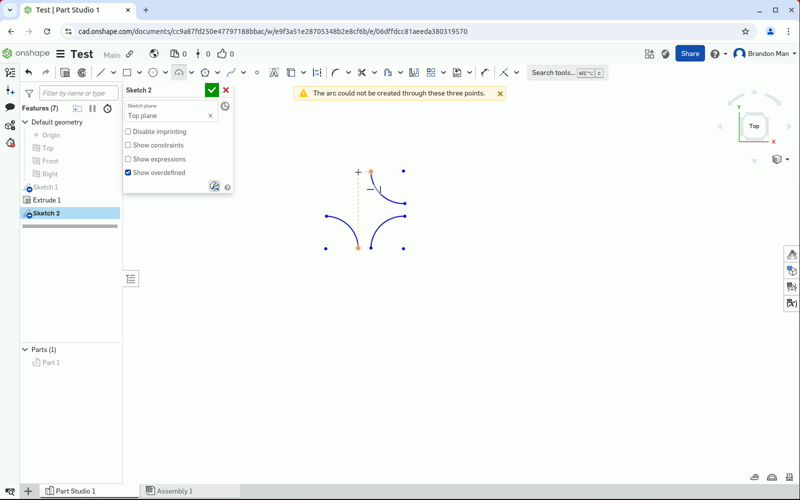
scroll(6)
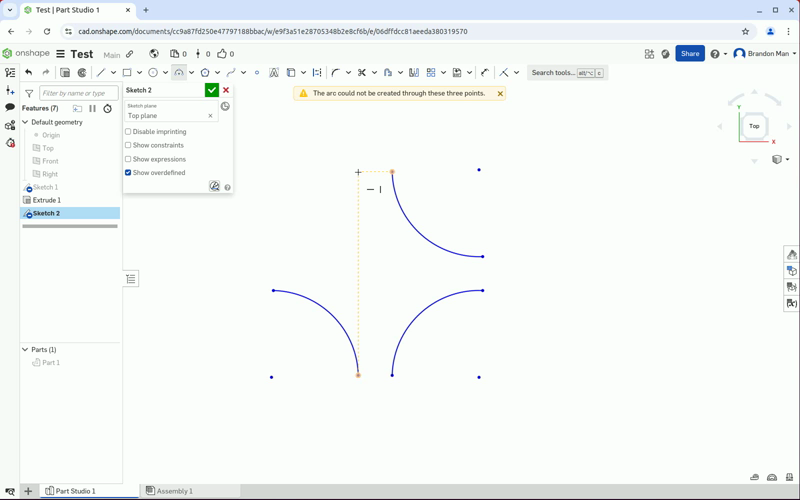
click(358, 171)
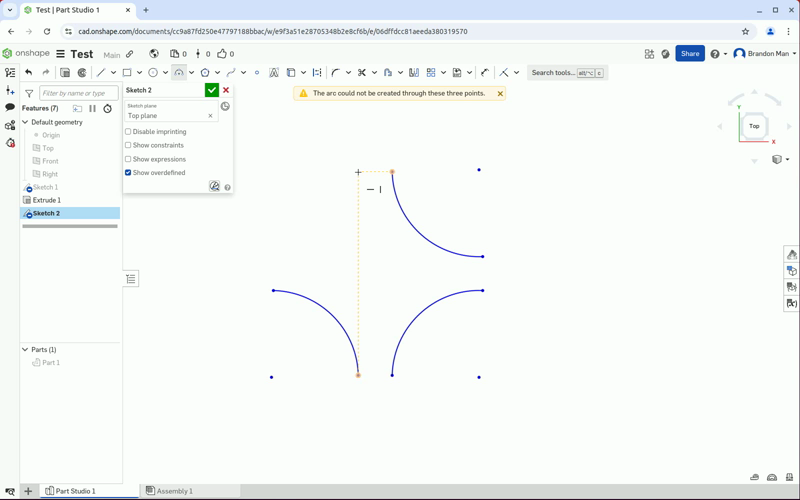
scroll(-6)
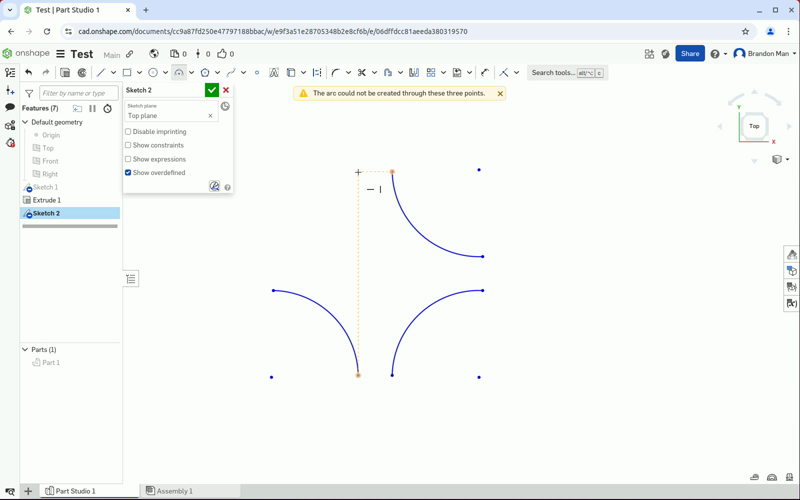
scroll(-6)
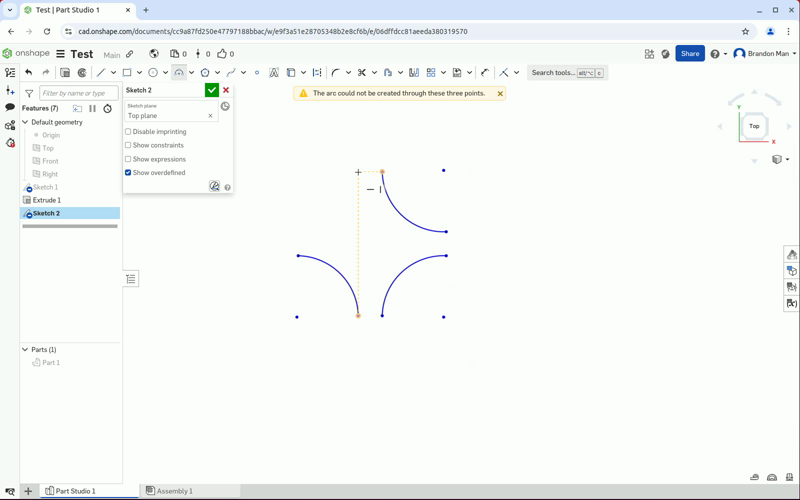
scroll(-6)
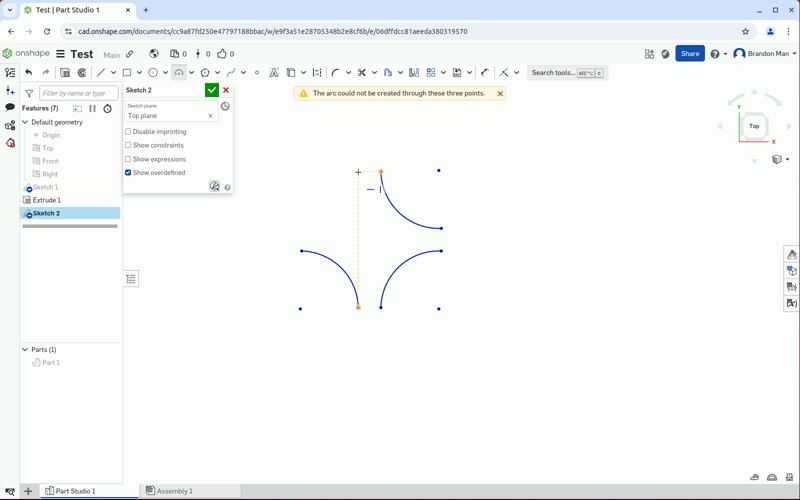
scroll(-6)
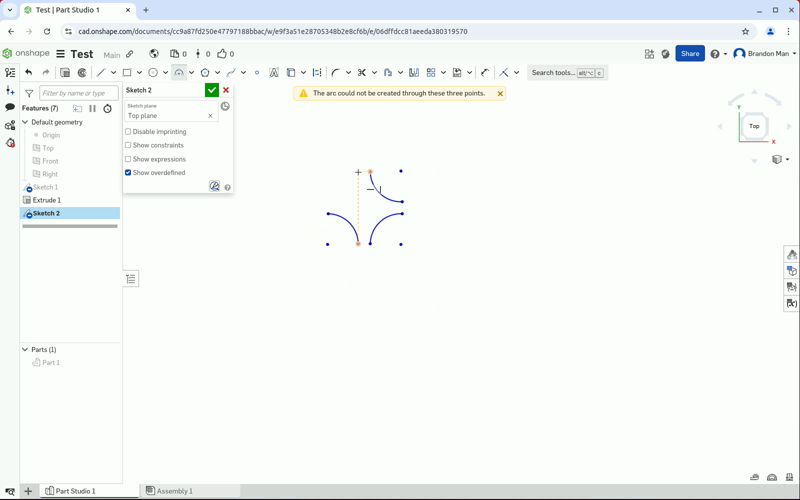
scroll(-6)
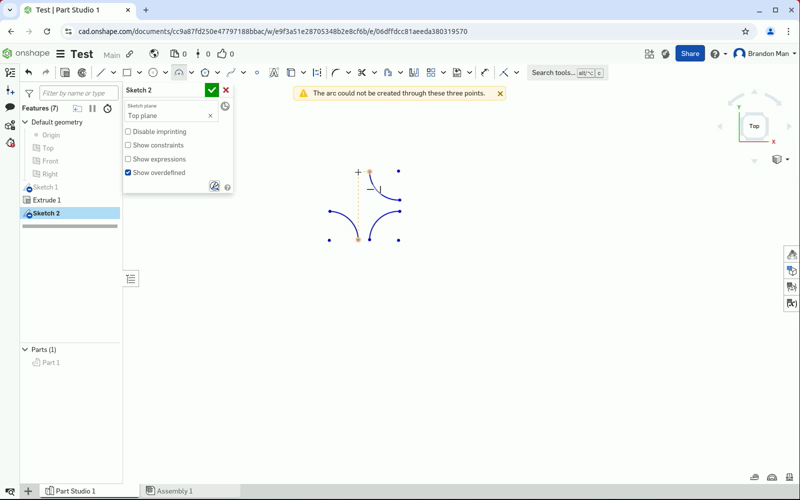
scroll(-6)
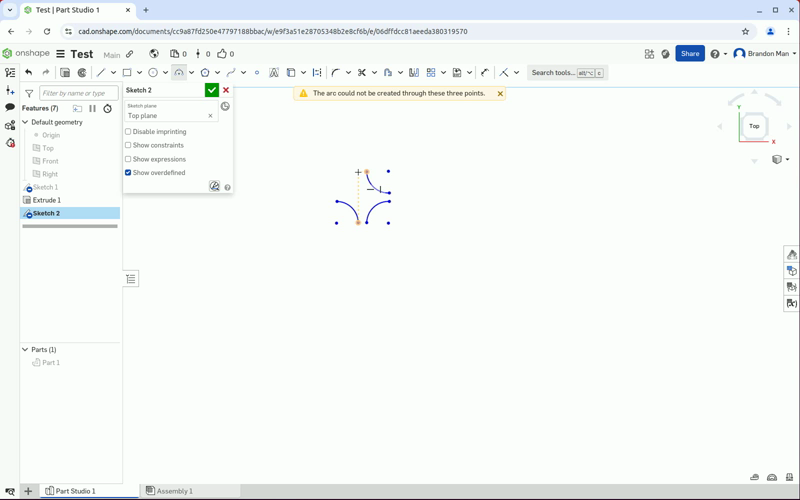
scroll(-6)
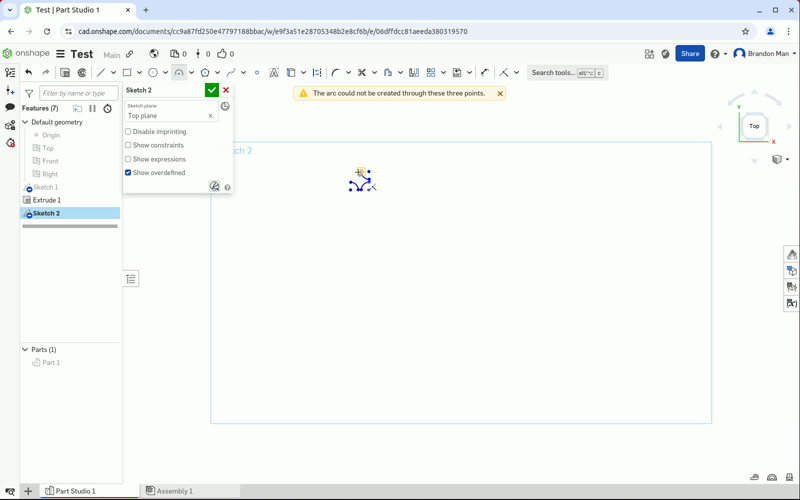
key_down(shift)
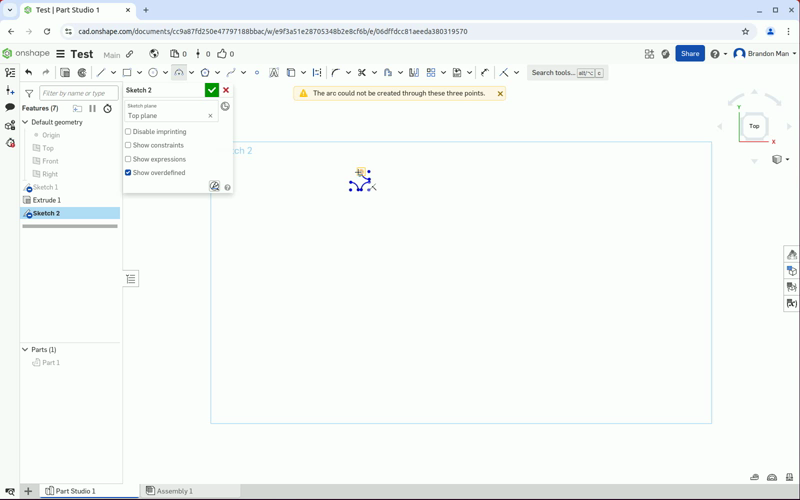
mouse_move(350, 179)
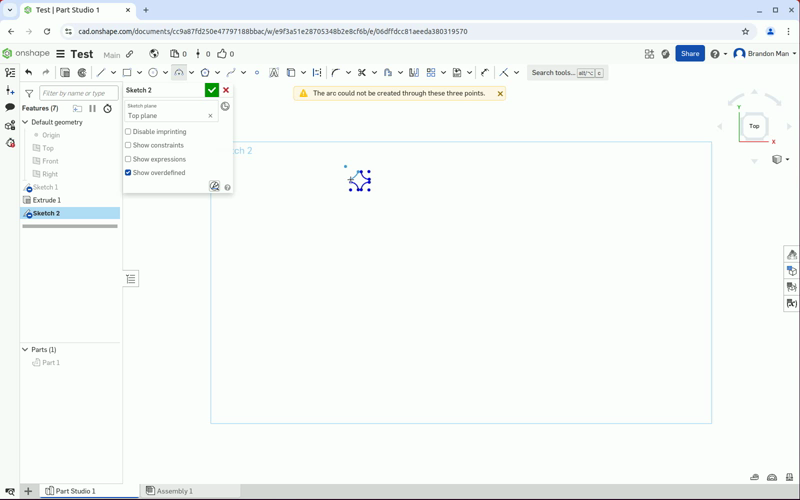
scroll(6)
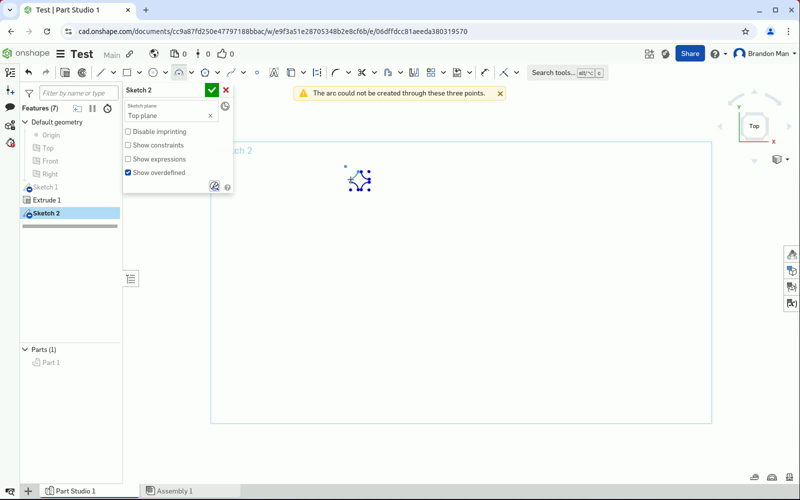
scroll(6)
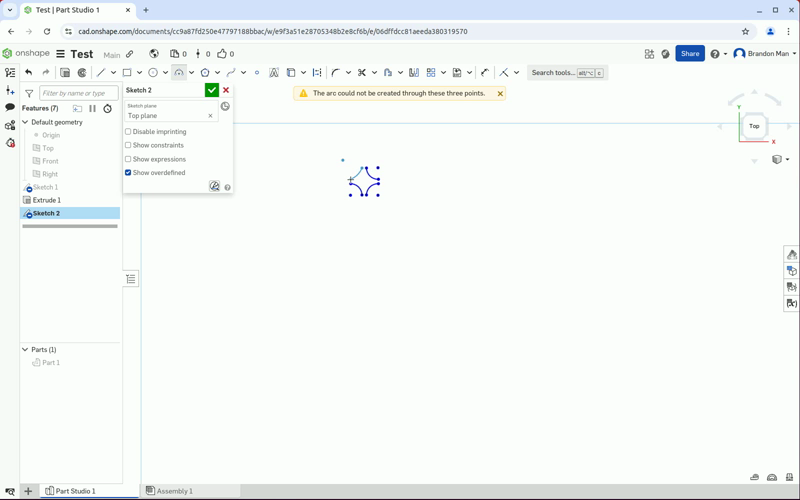
scroll(6)
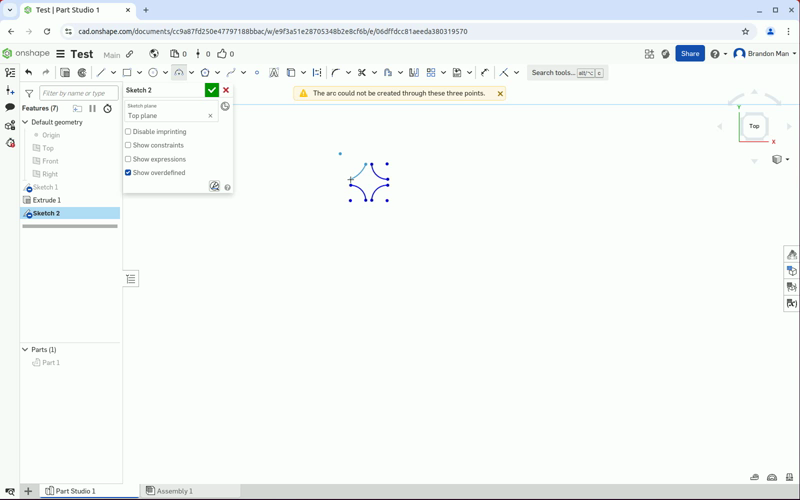
scroll(6)
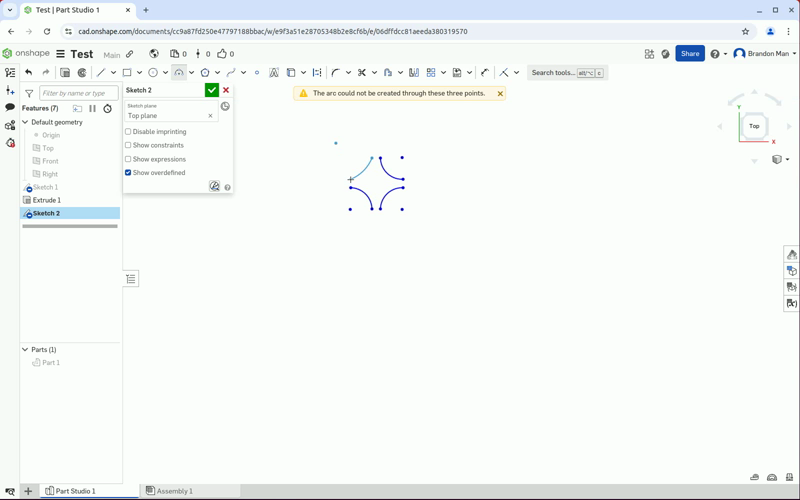
scroll(6)
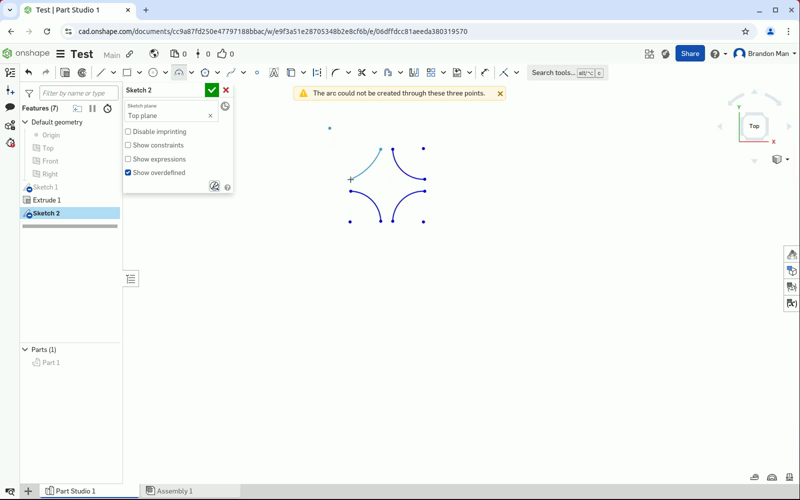
scroll(6)
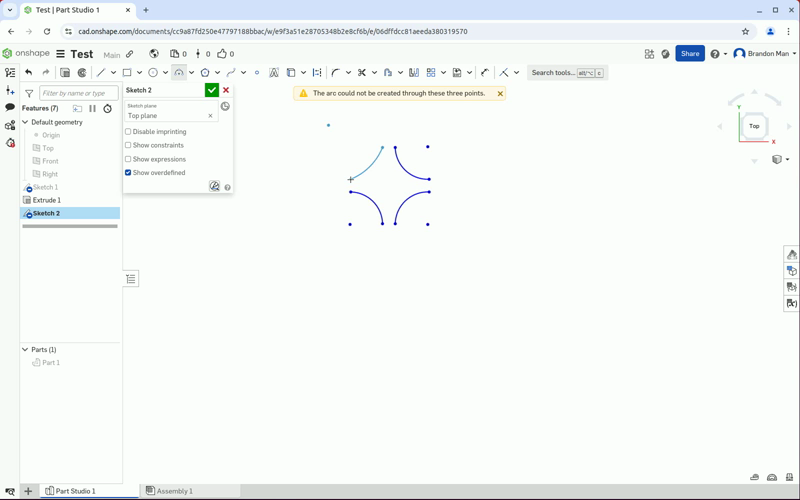
scroll(6)
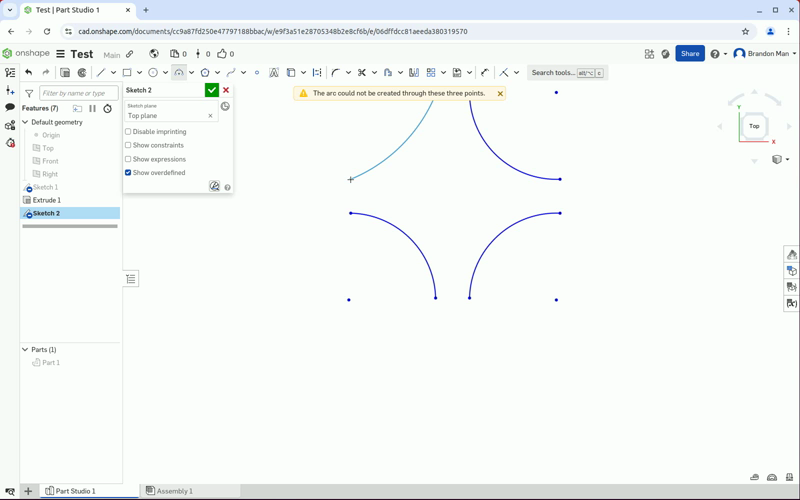
click(350, 179)
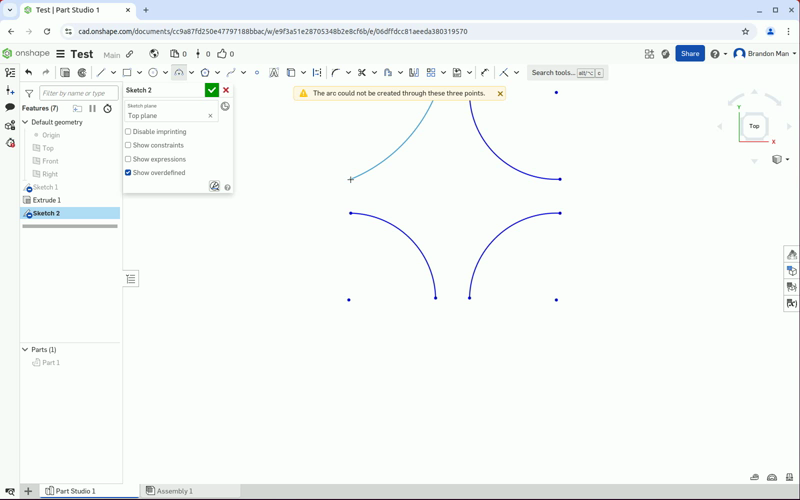
scroll(-6)
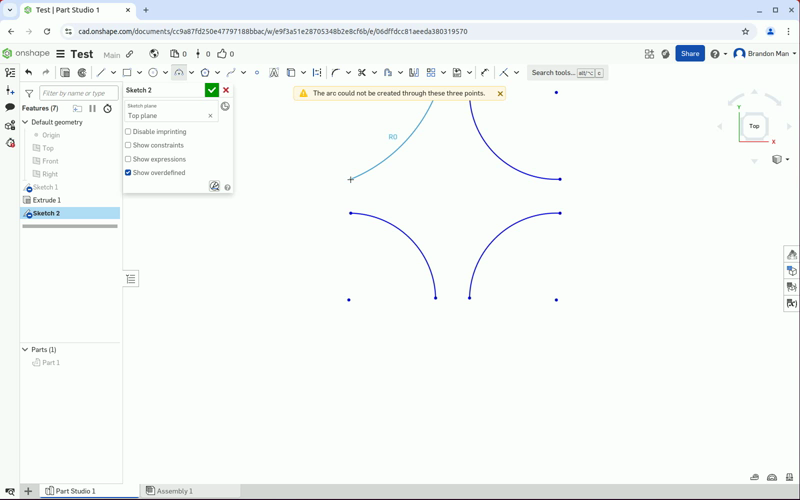
scroll(-6)
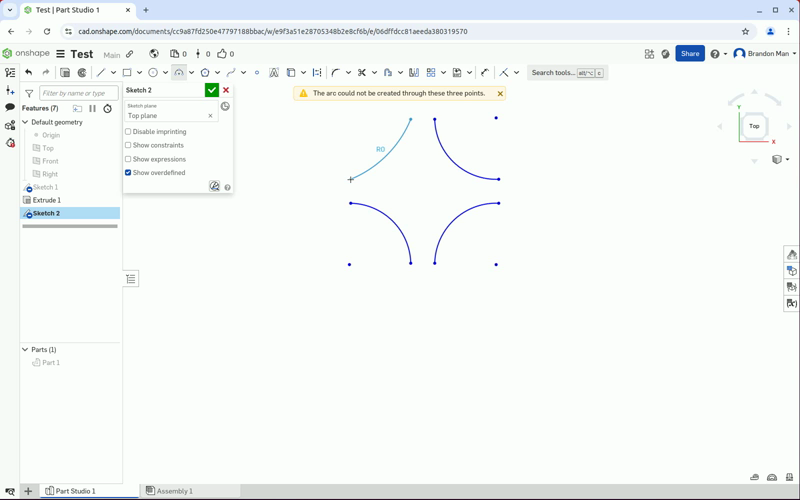
scroll(-6)
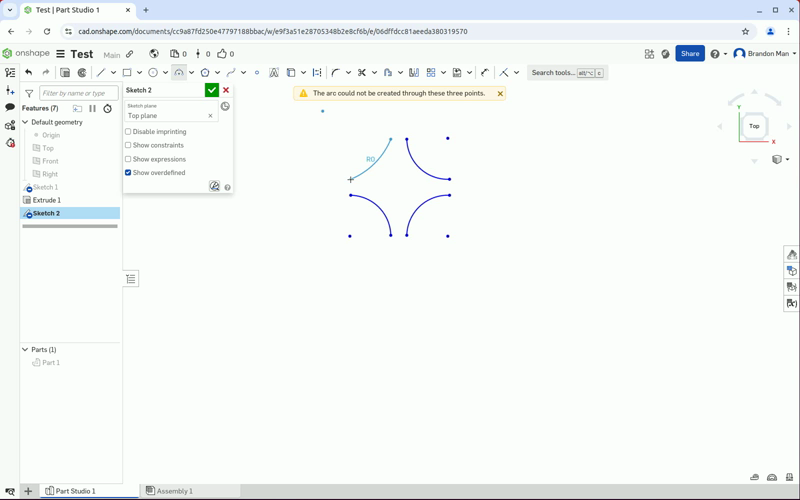
scroll(-6)
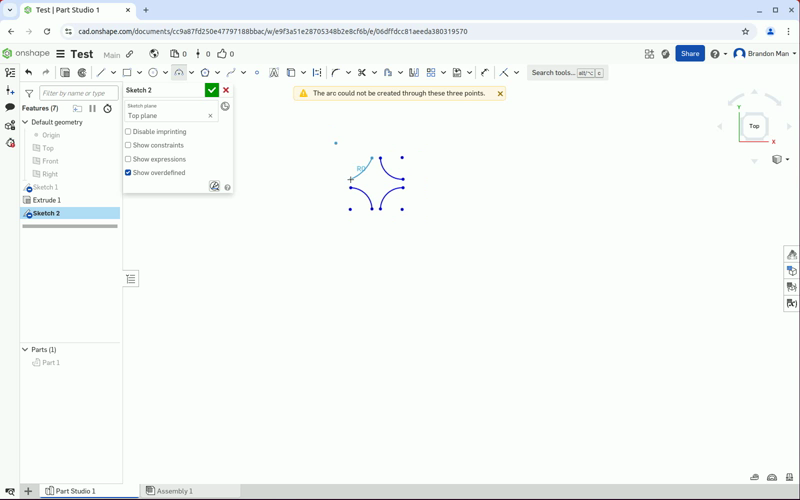
scroll(-6)
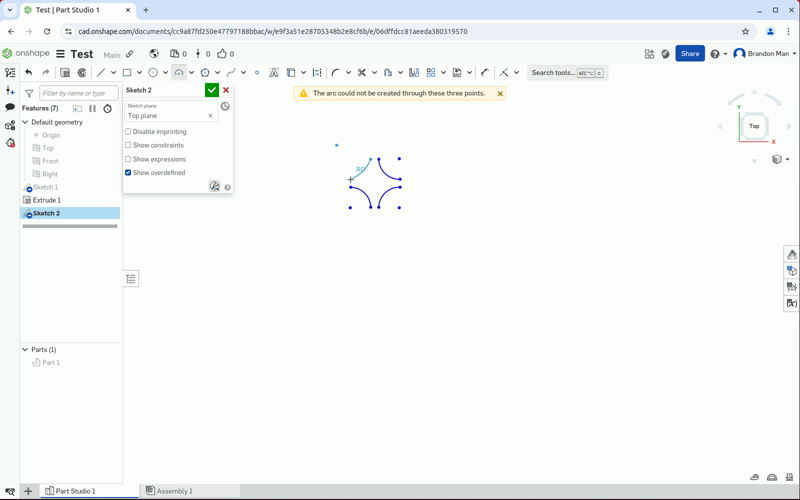
scroll(-6)
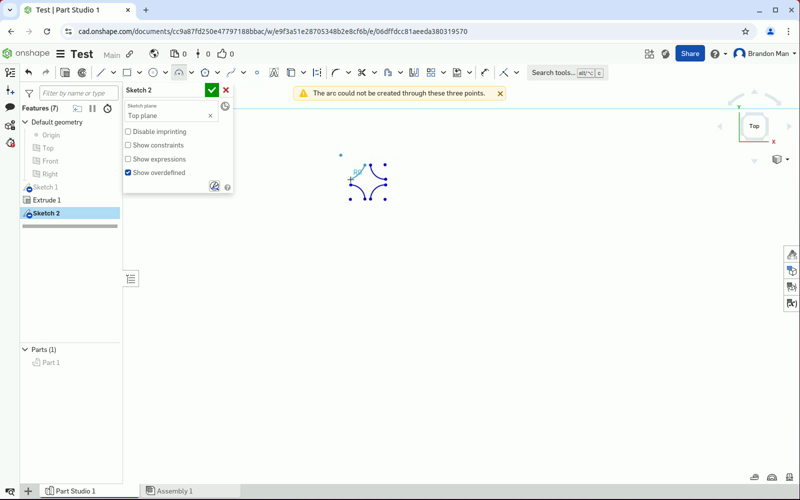
scroll(-6)
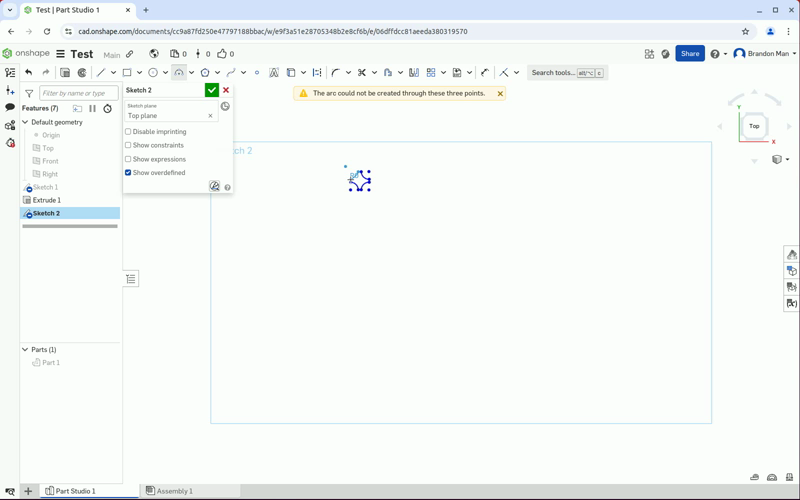
mouse_move(356, 177)
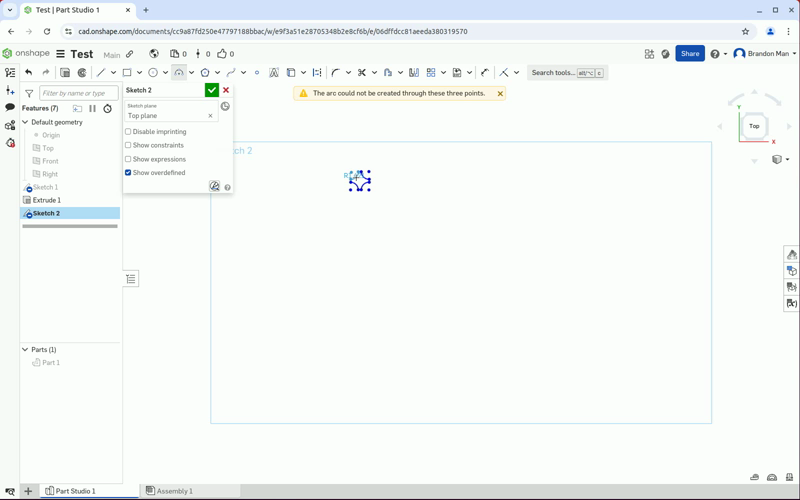
click(356, 177)
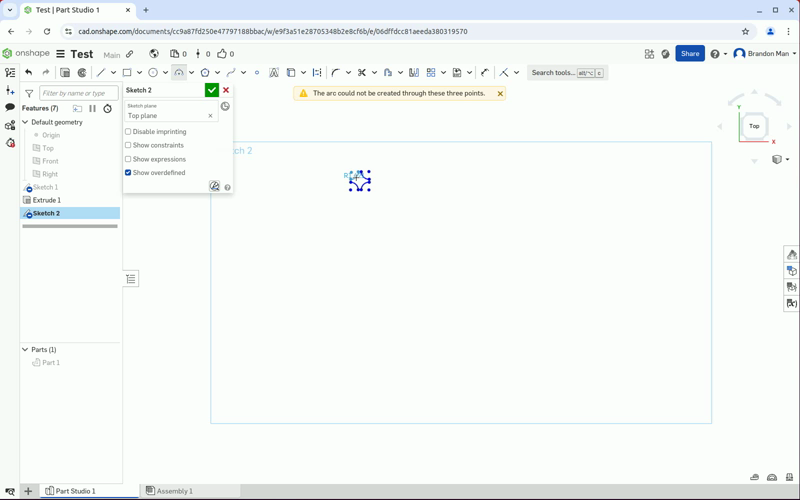
key_up(shift)
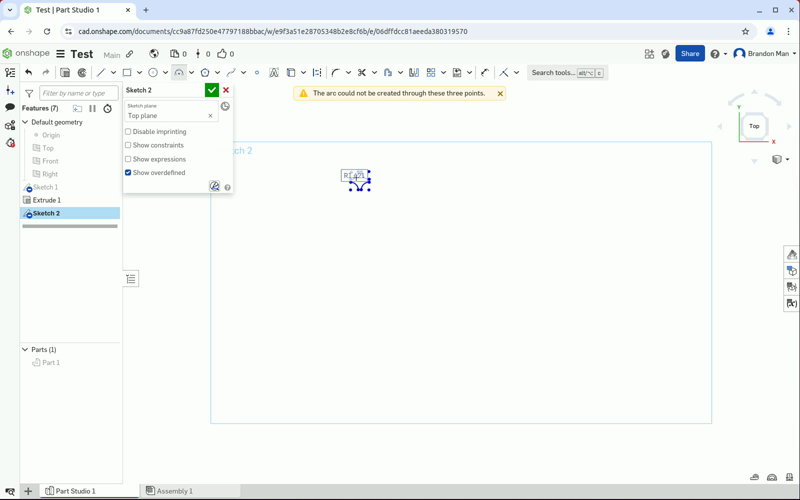
mouse_move(350, 179)
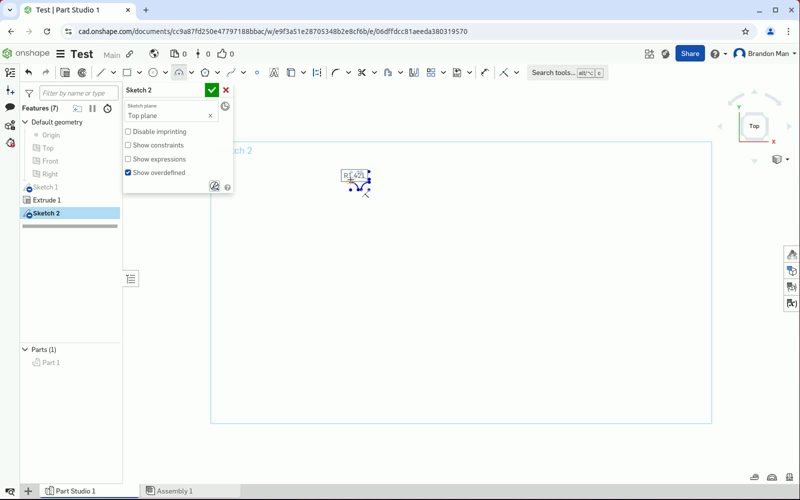
scroll(6)
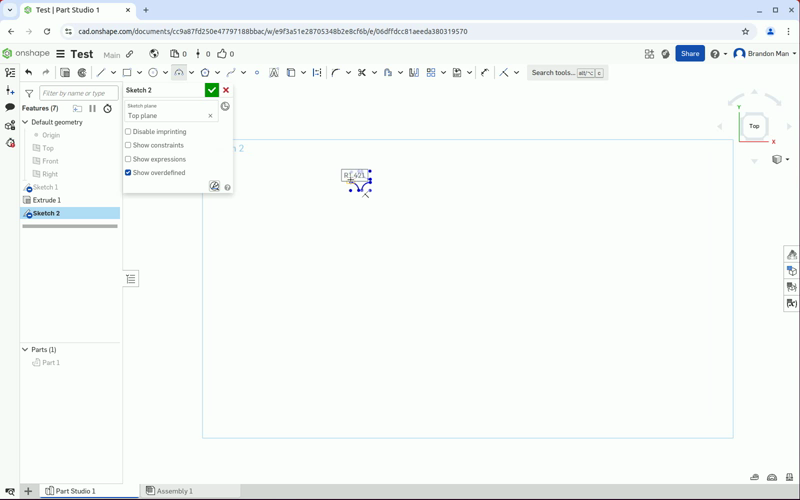
scroll(6)
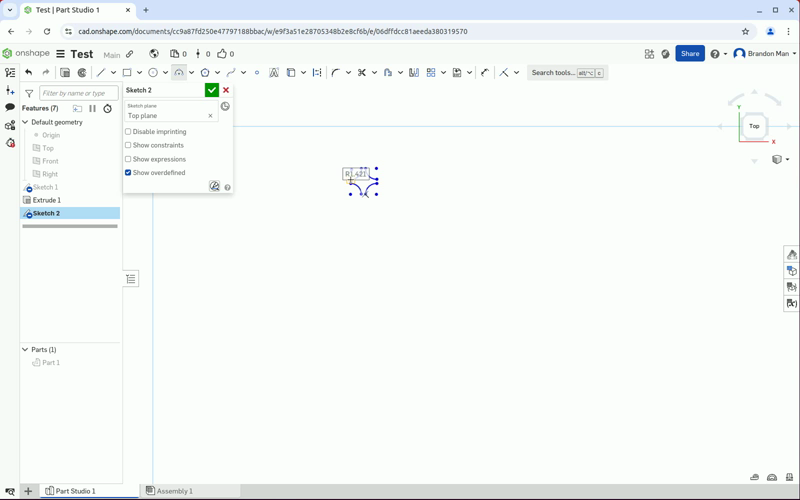
scroll(6)
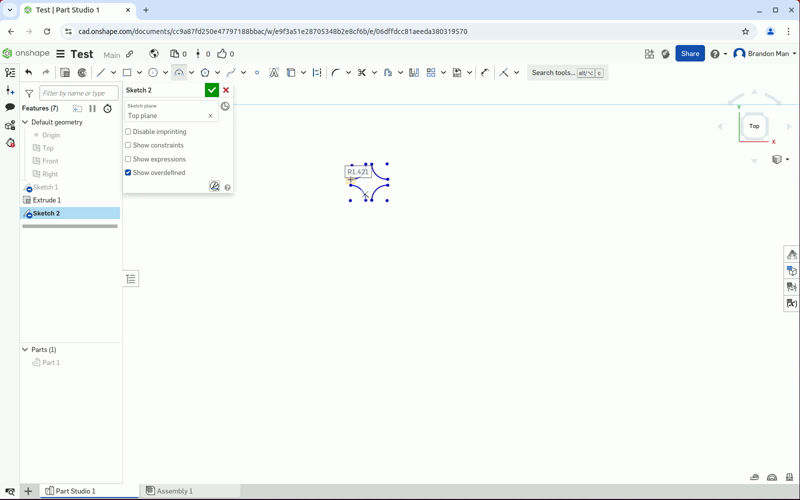
scroll(6)
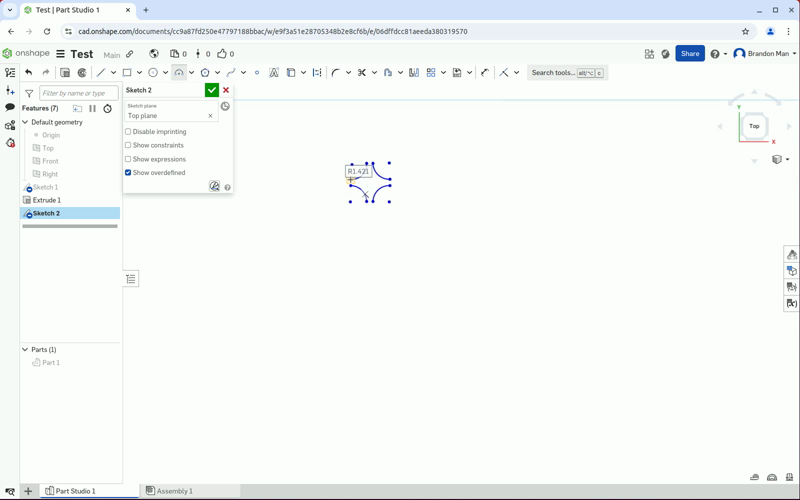
scroll(6)
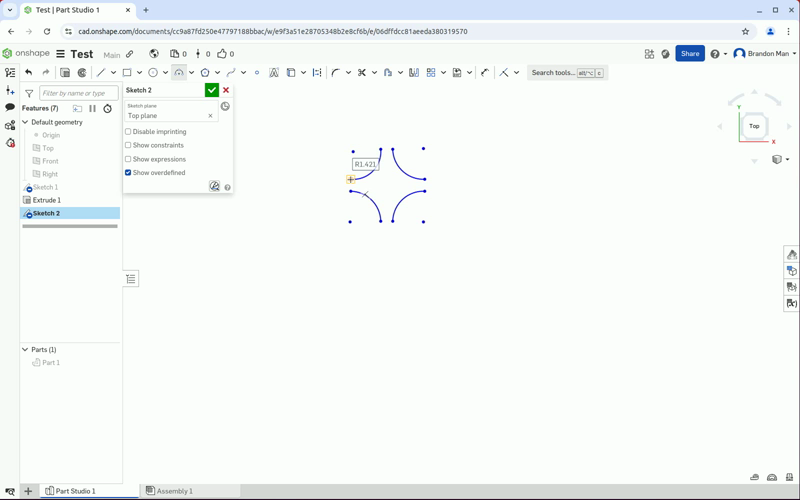
scroll(6)
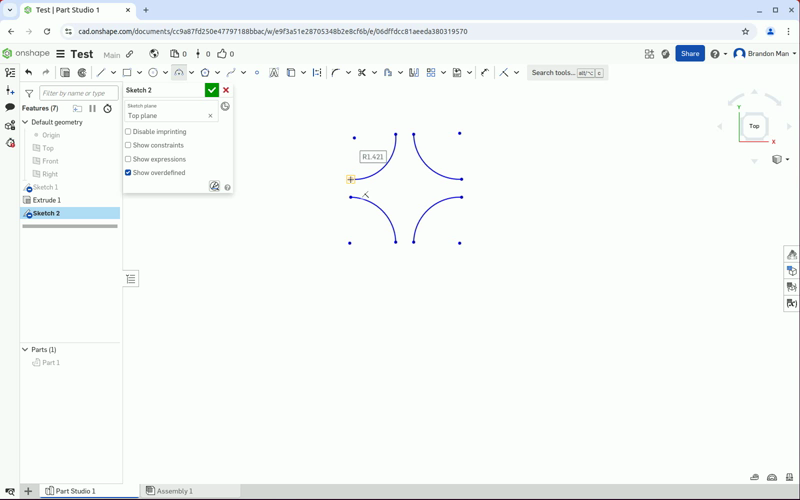
scroll(6)
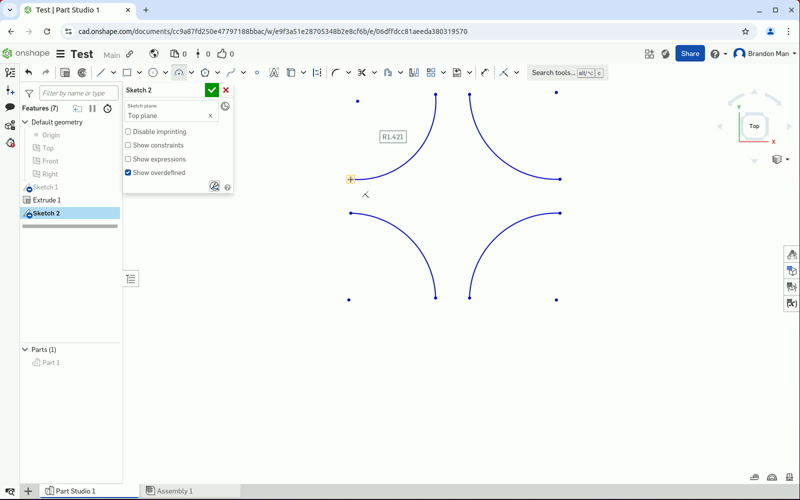
click(350, 179)
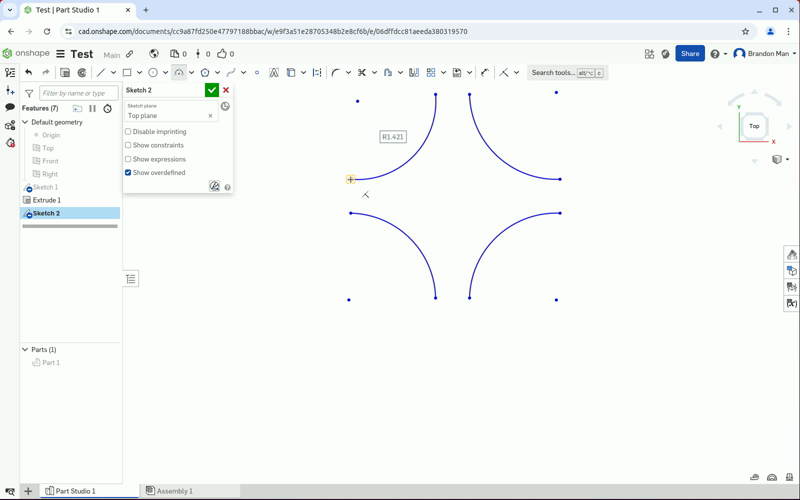
scroll(-6)
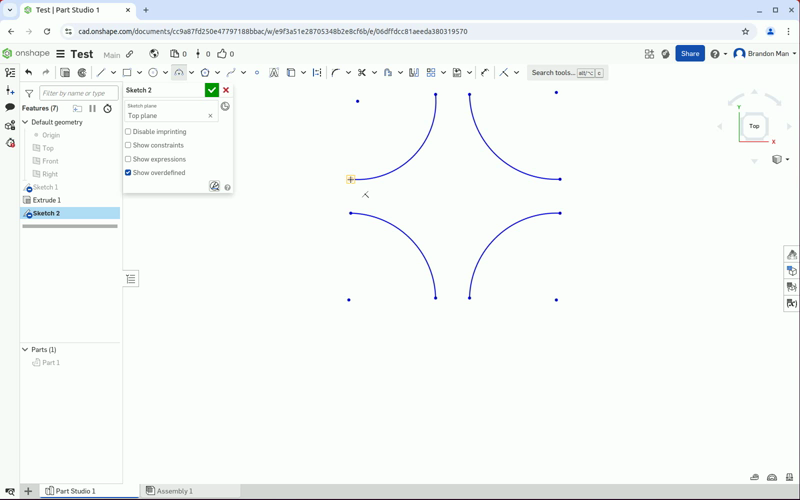
scroll(-6)
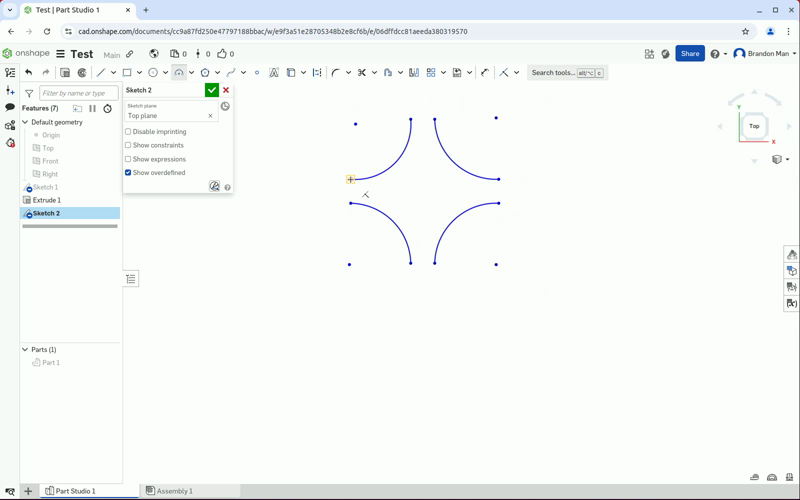
scroll(-6)
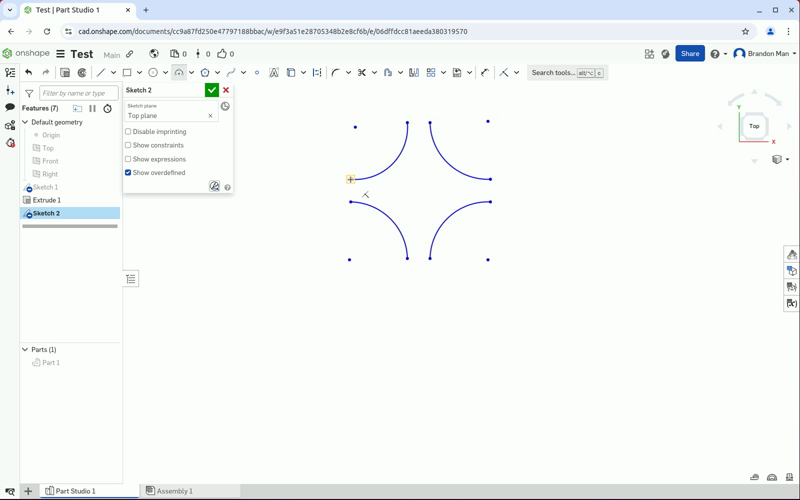
scroll(-6)
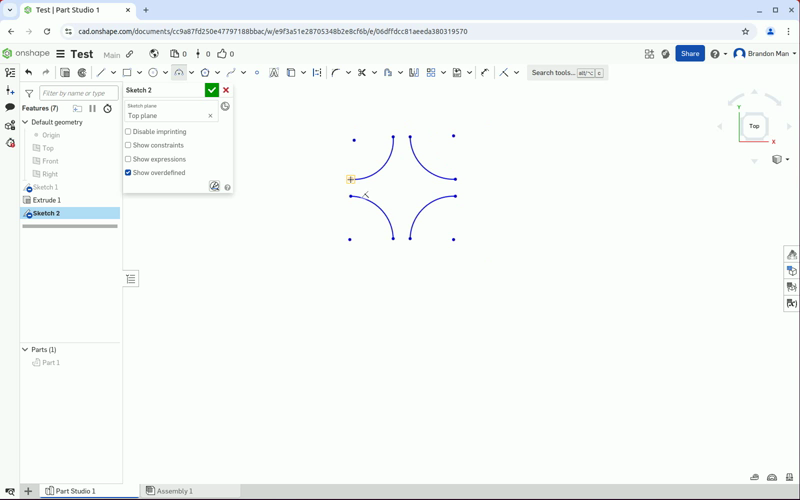
scroll(-6)
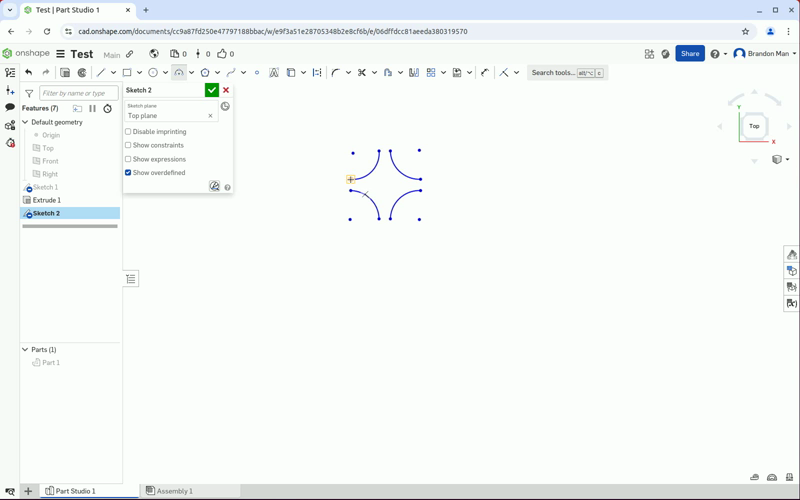
scroll(-6)
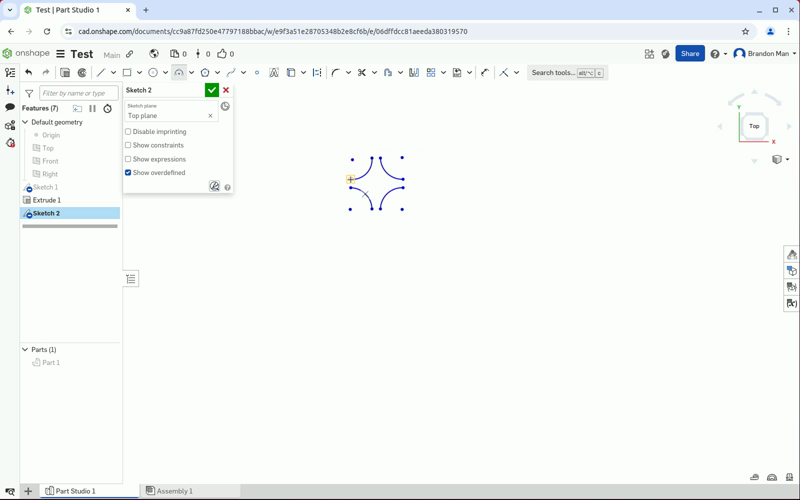
scroll(-6)
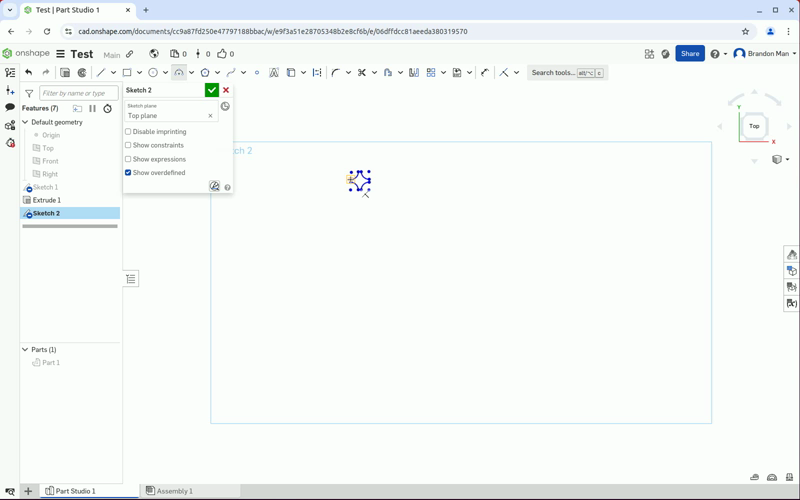
mouse_move(350, 182)
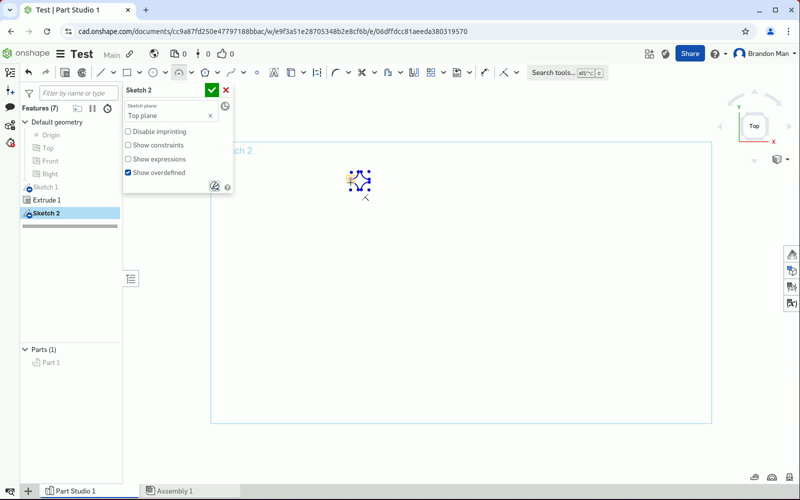
scroll(6)
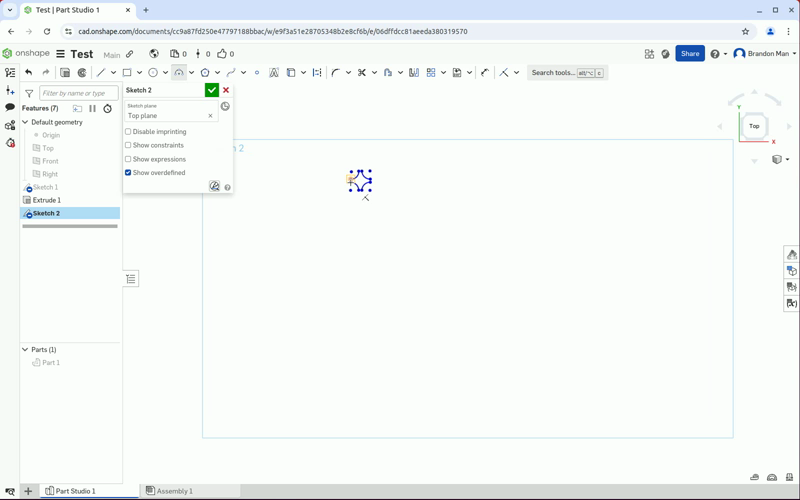
scroll(6)
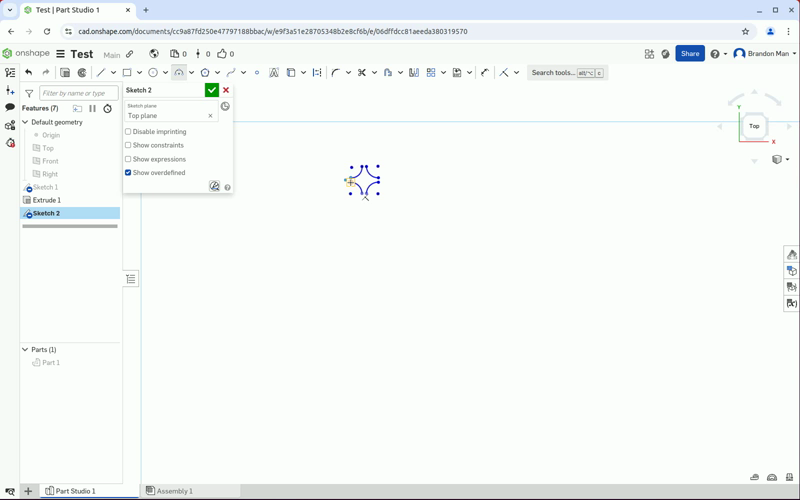
scroll(6)
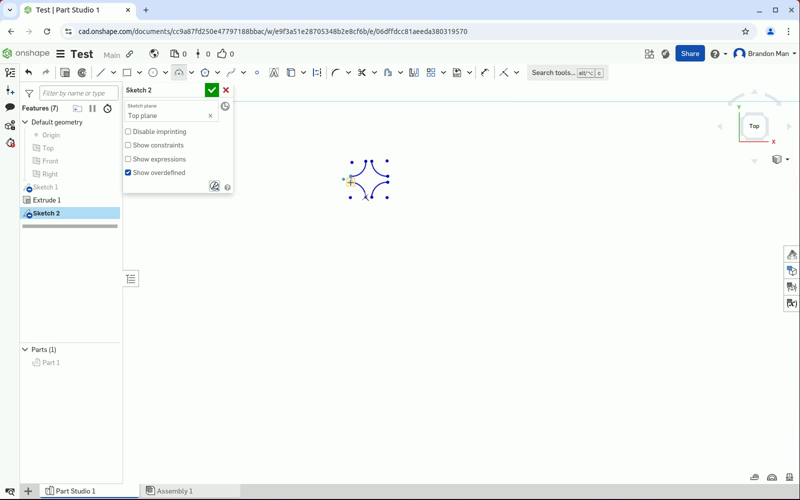
scroll(6)
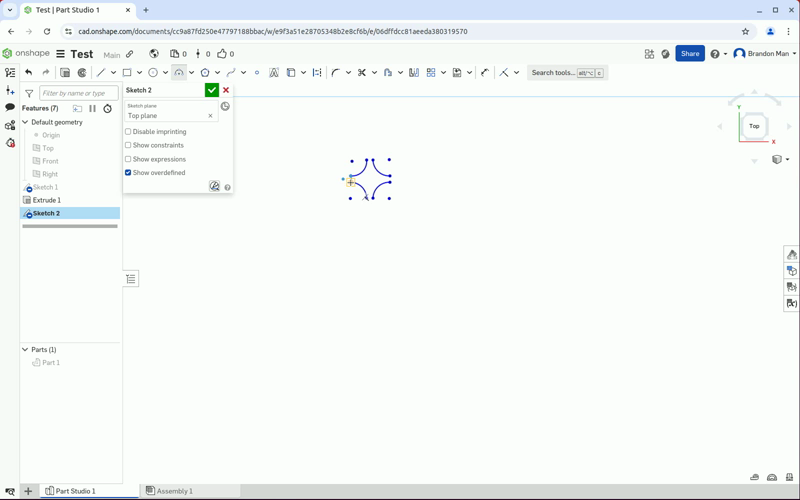
scroll(6)
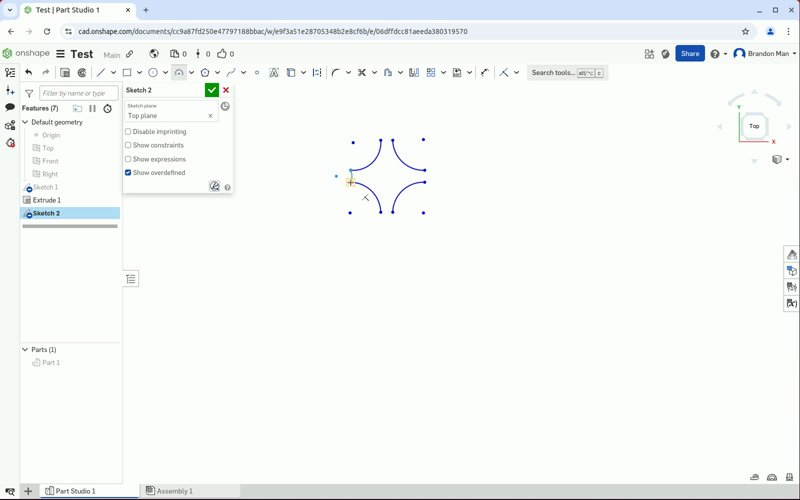
scroll(6)
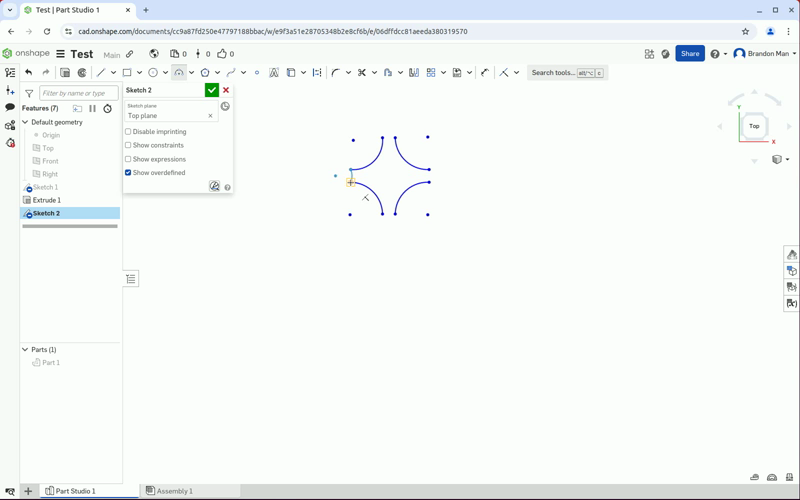
scroll(6)
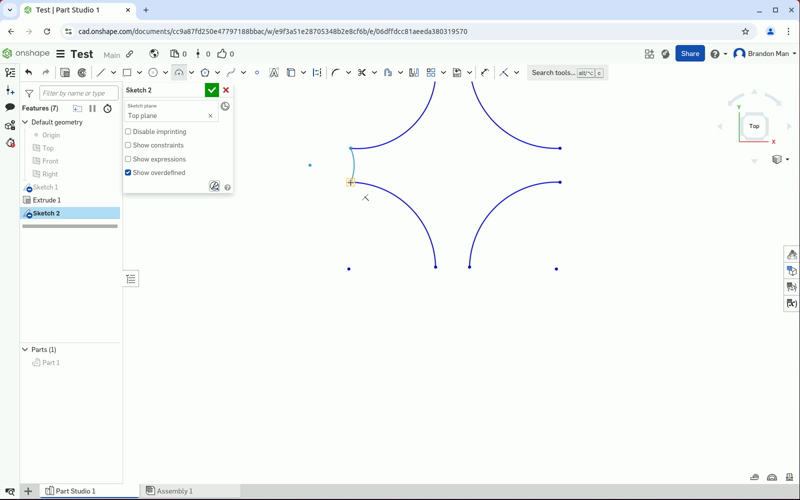
click(350, 182)
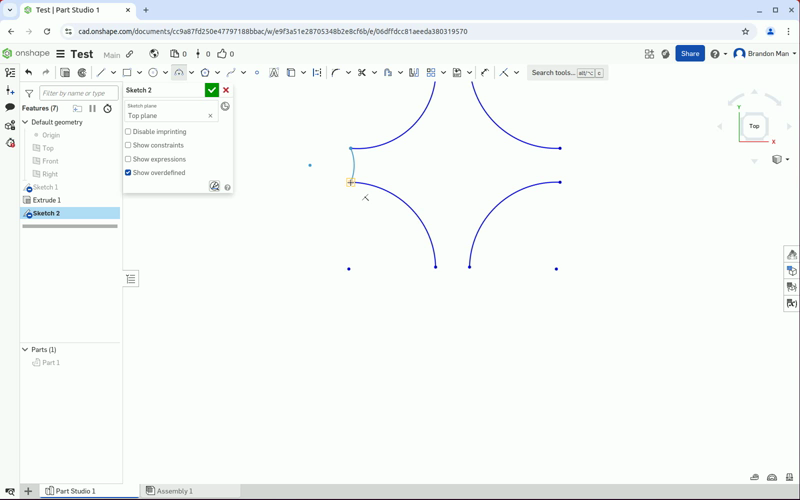
scroll(-6)
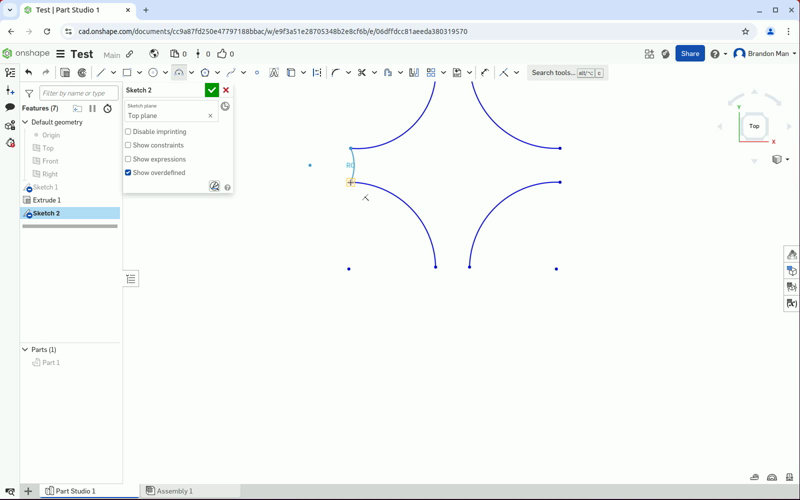
scroll(-6)
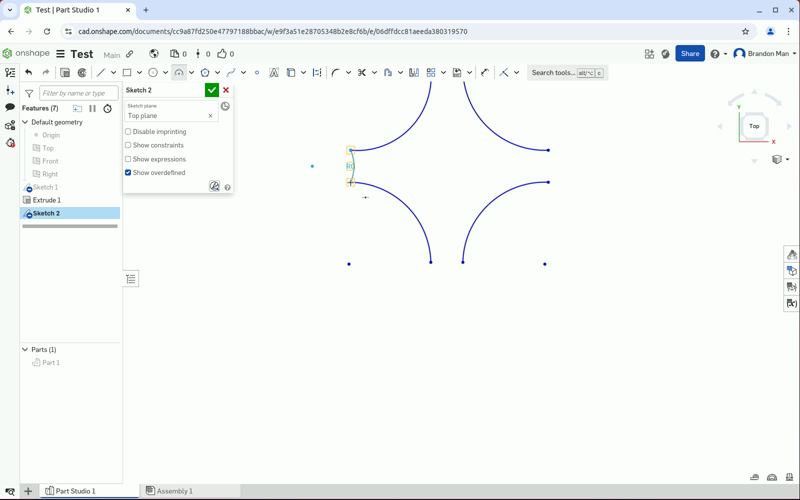
scroll(-6)
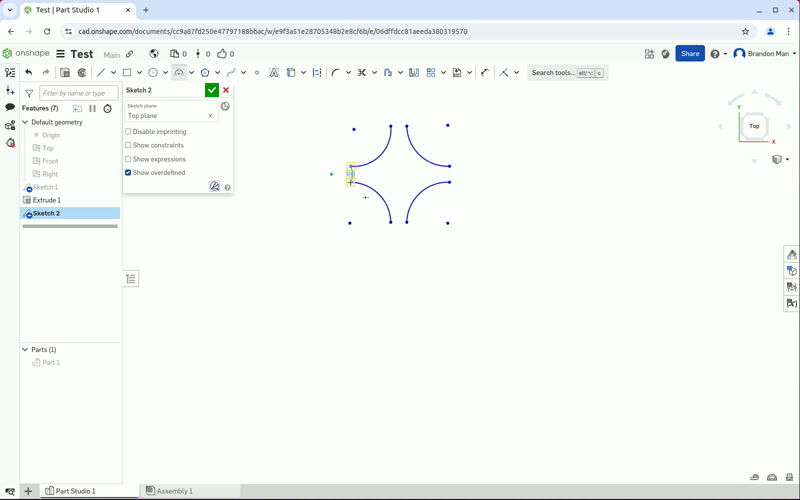
scroll(-6)
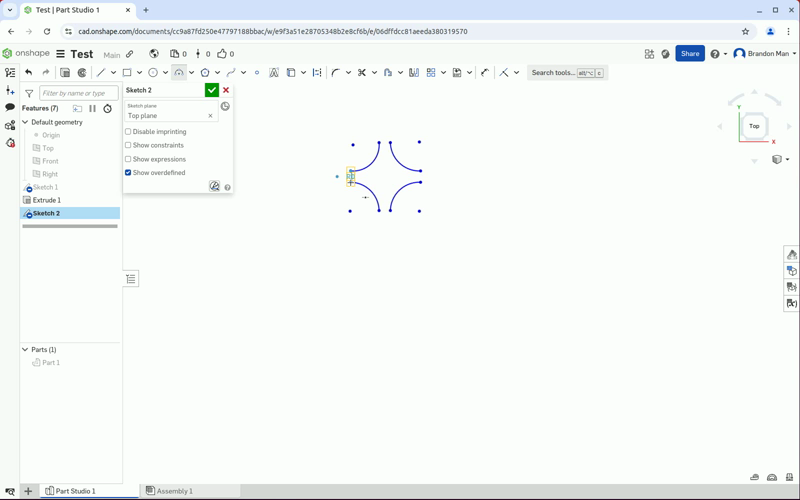
scroll(-6)
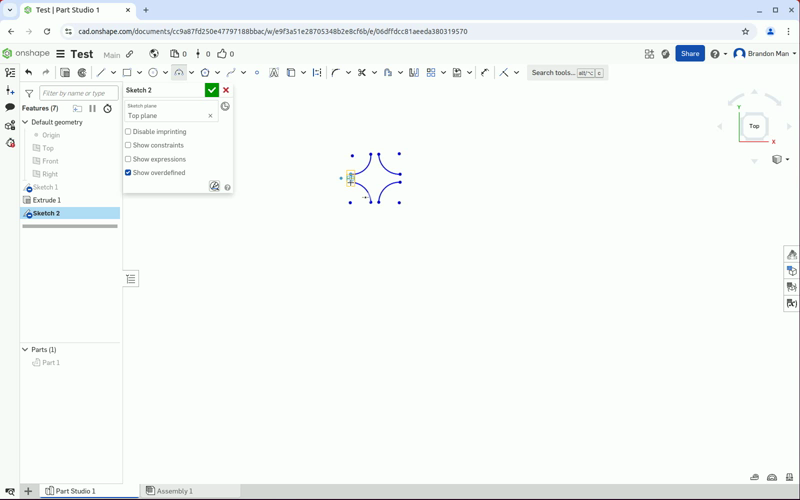
scroll(-6)
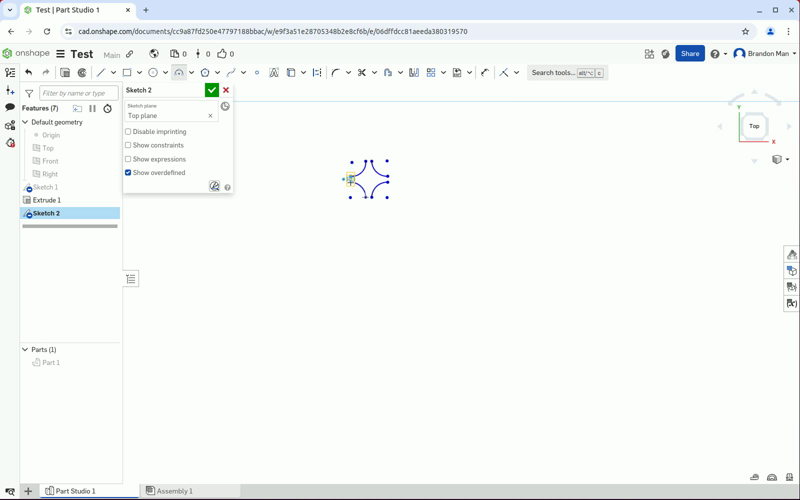
scroll(-6)
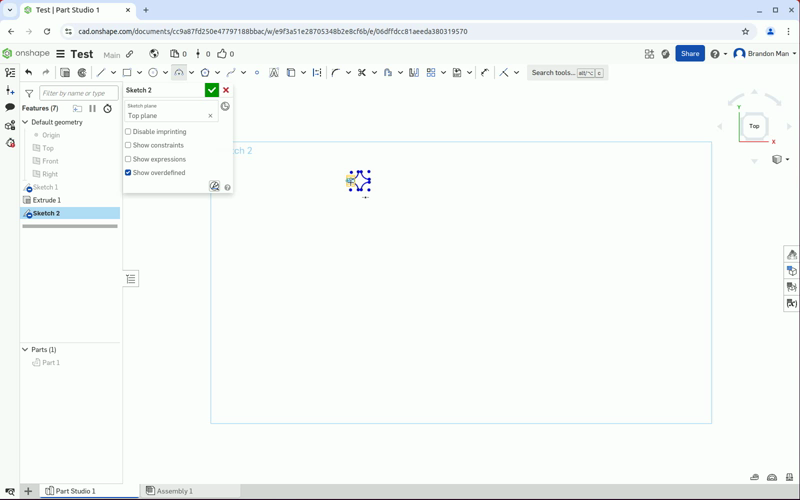
key_down(shift)
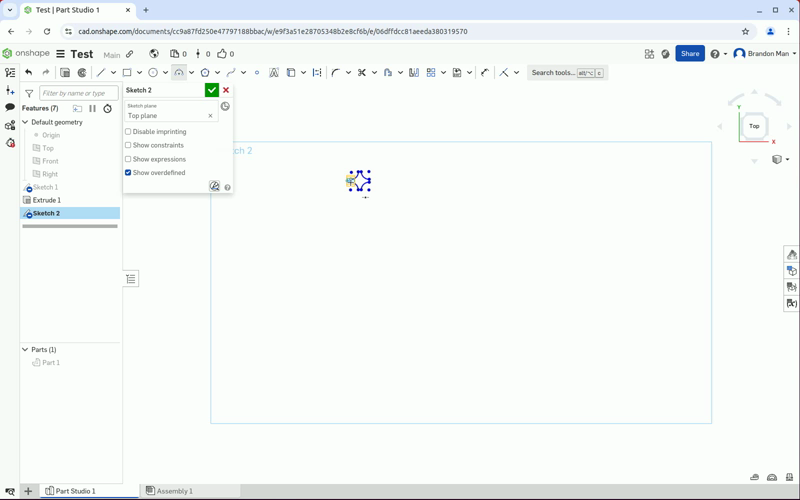
mouse_move(350, 180)
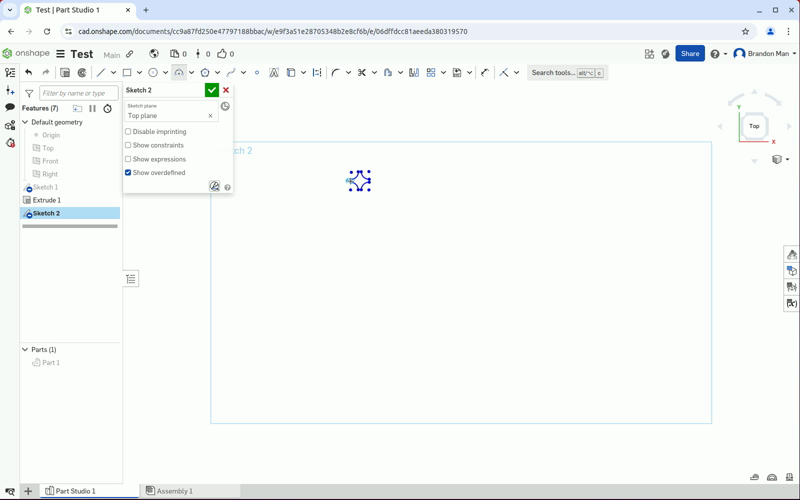
scroll(6)
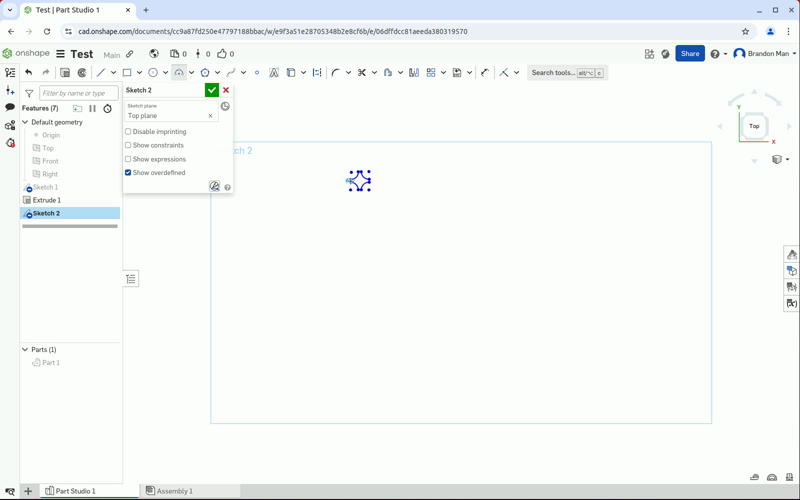
scroll(6)
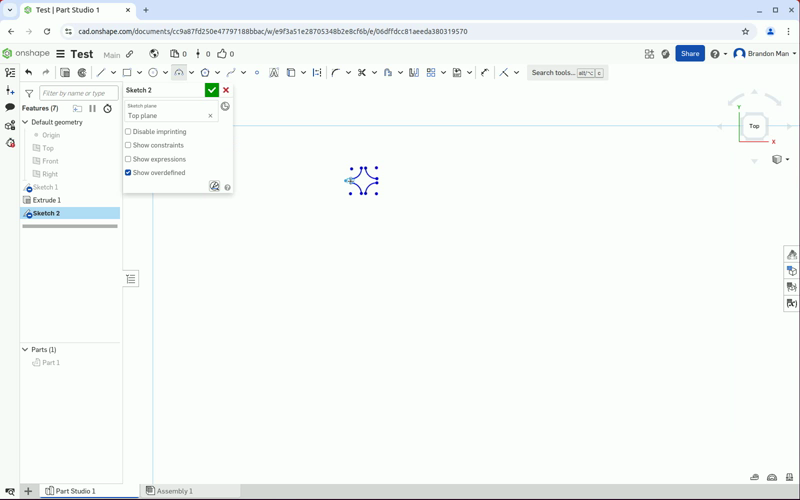
scroll(6)
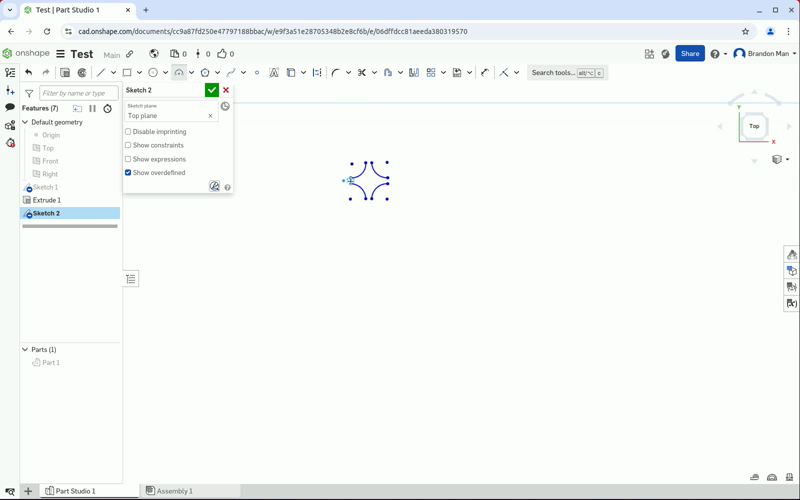
scroll(6)
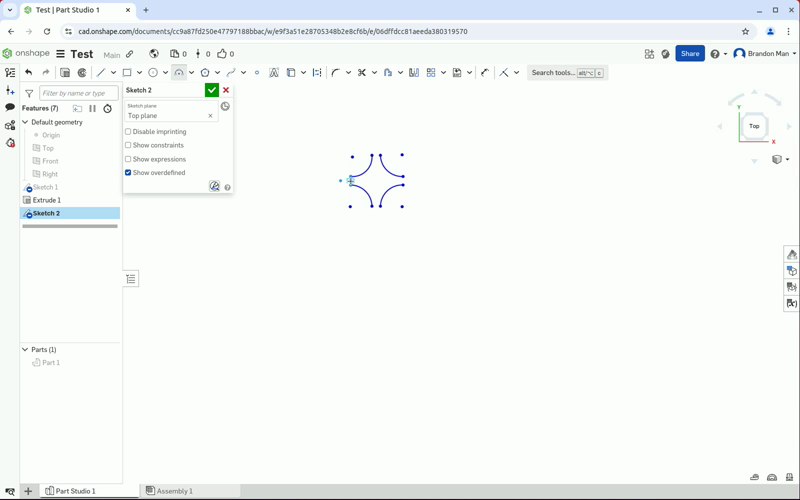
scroll(6)
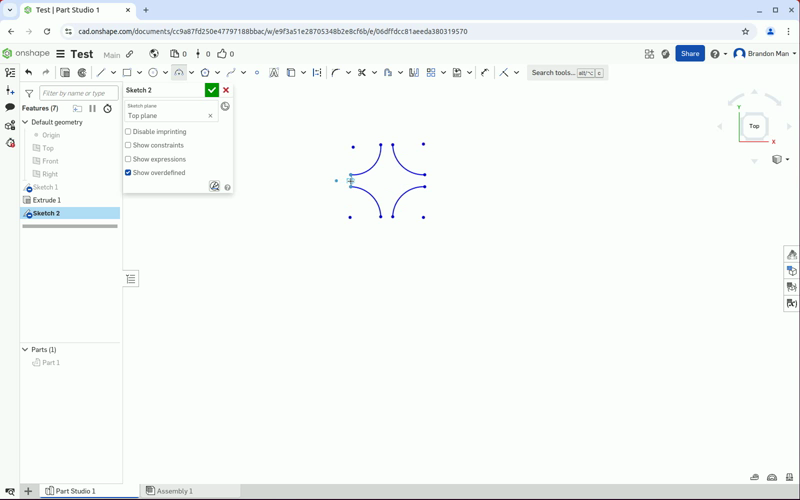
scroll(6)
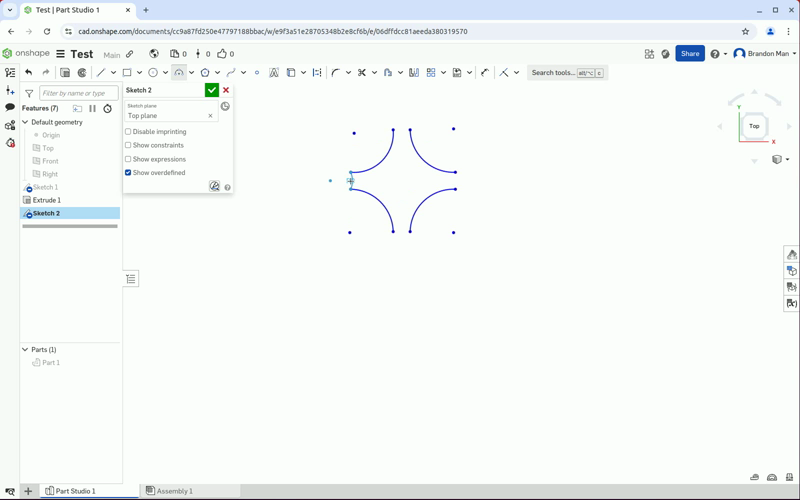
scroll(6)
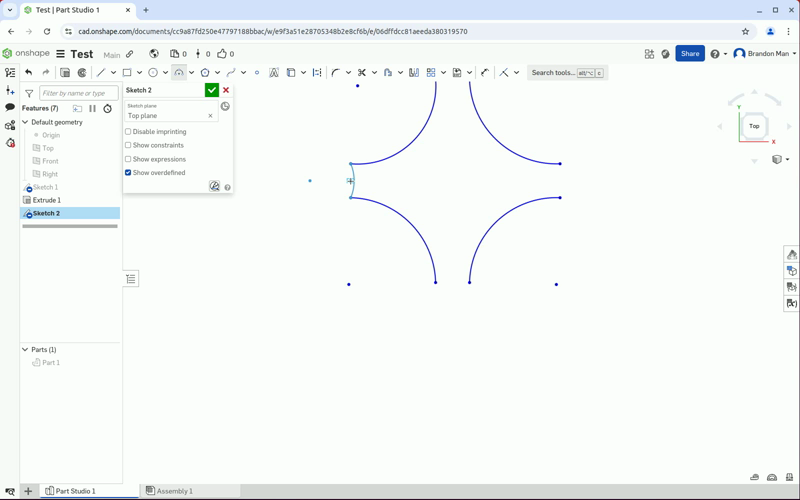
click(350, 180)
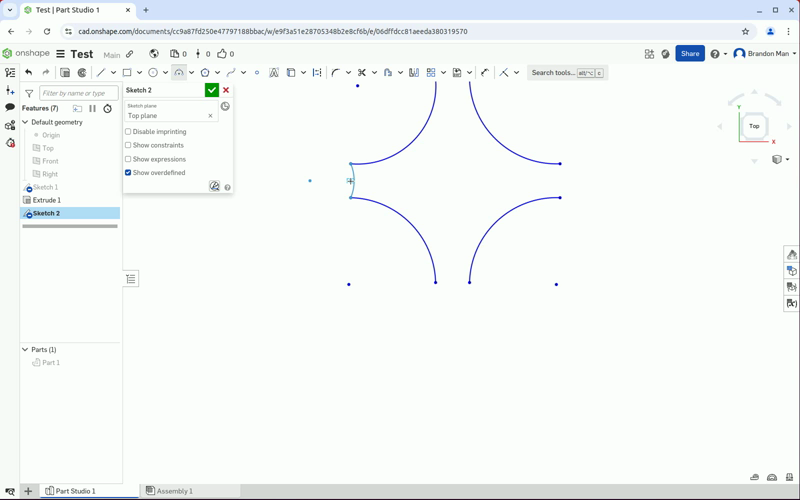
scroll(-6)
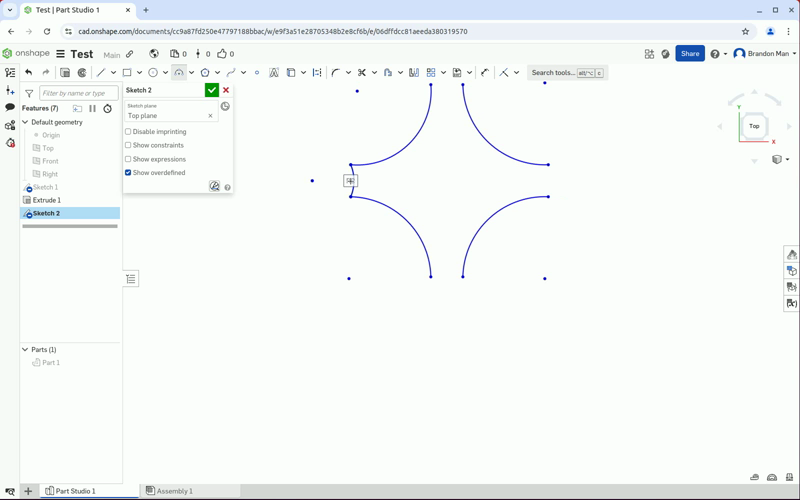
scroll(-6)
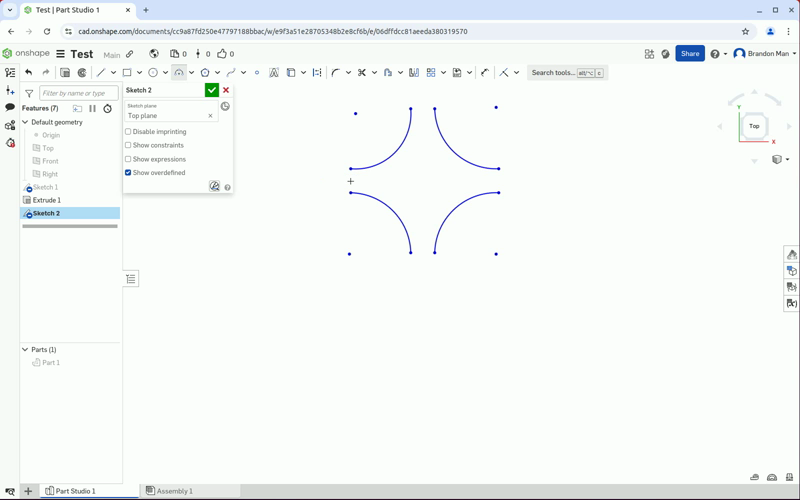
scroll(-6)
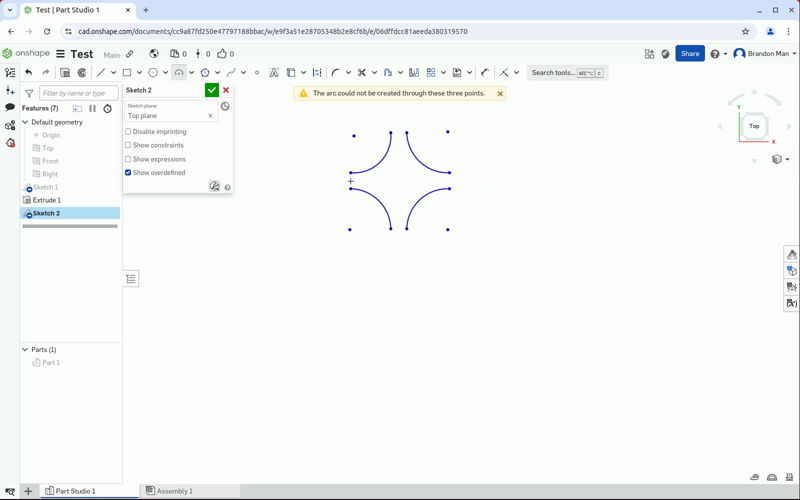
scroll(-6)
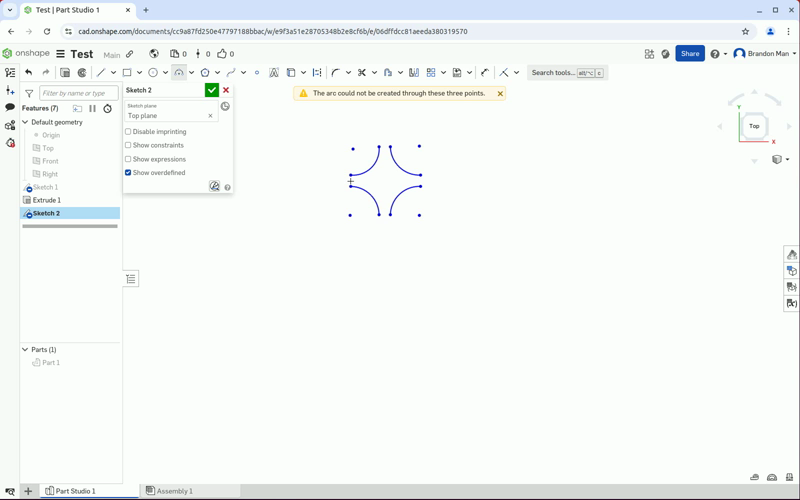
scroll(-6)
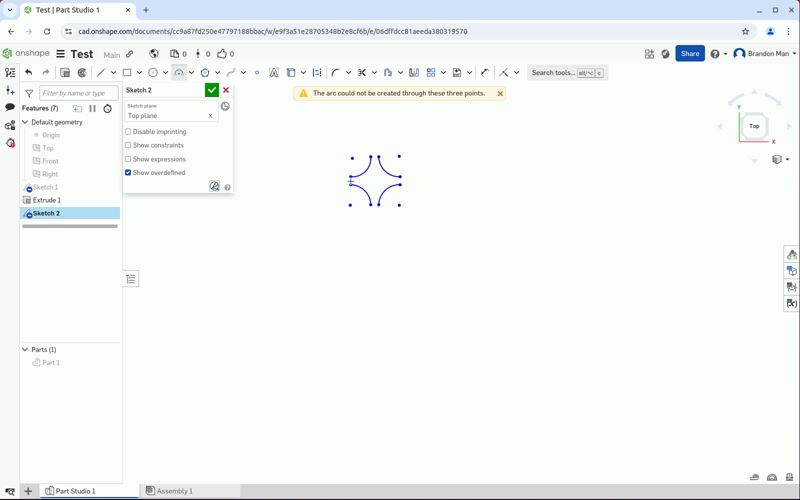
scroll(-6)
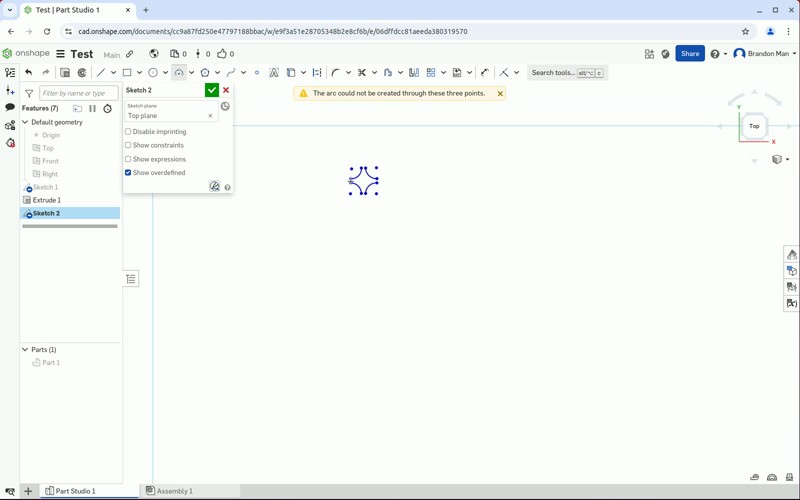
scroll(-6)
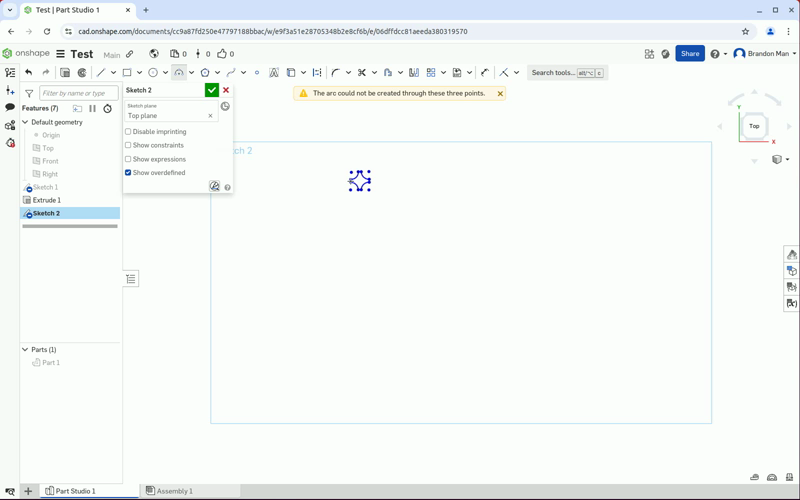
key_up(shift)
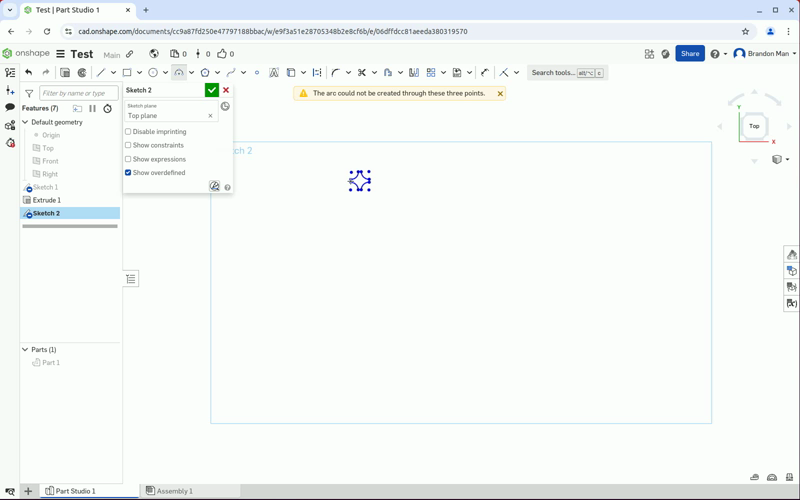
key(esc)
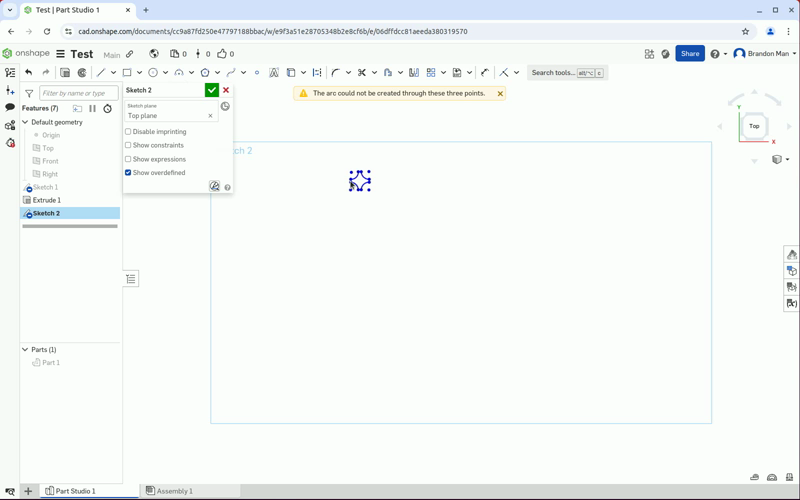
key(c)
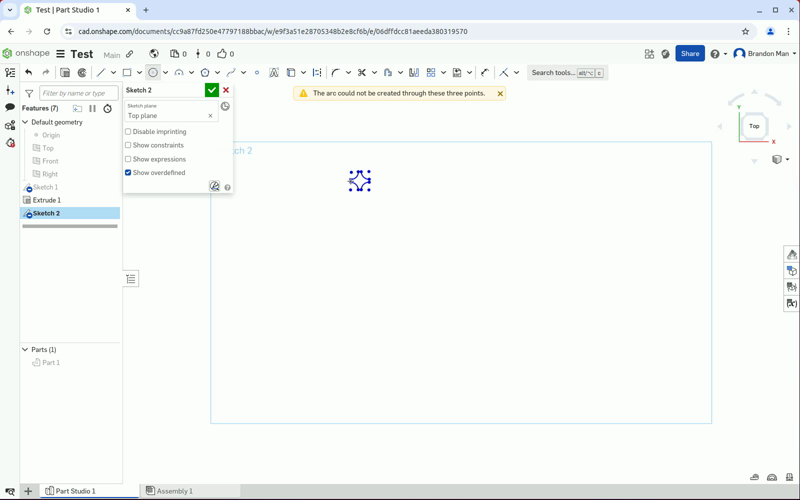
key_down(shift)
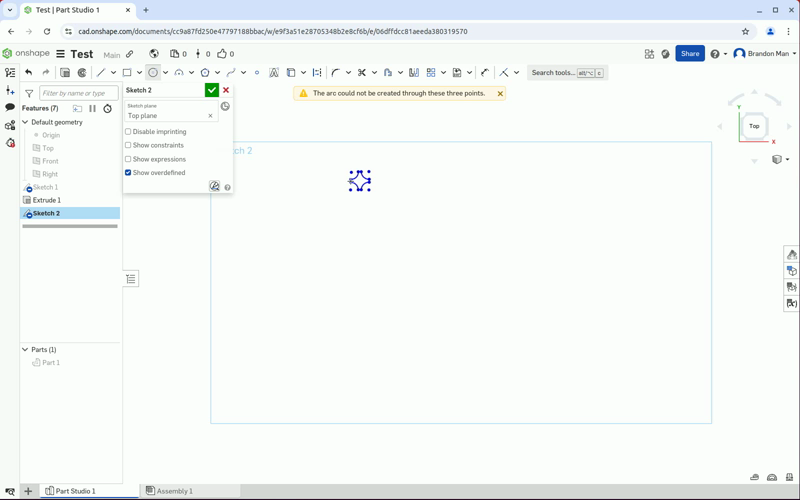
mouse_move(353, 180)
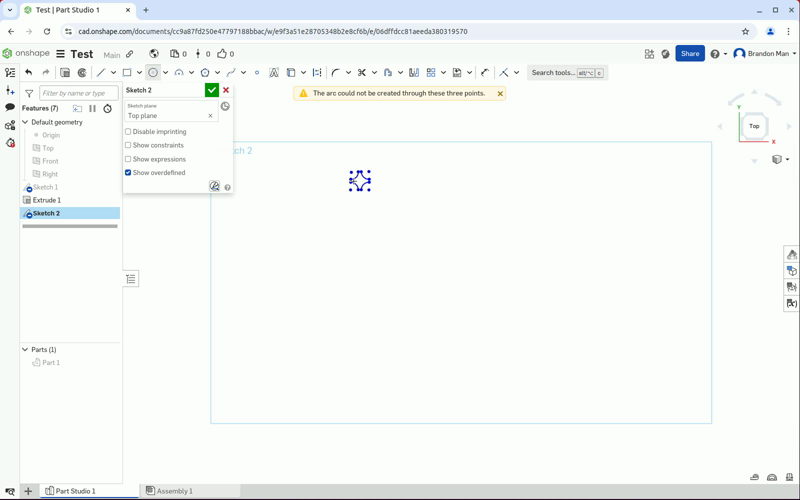
scroll(6)
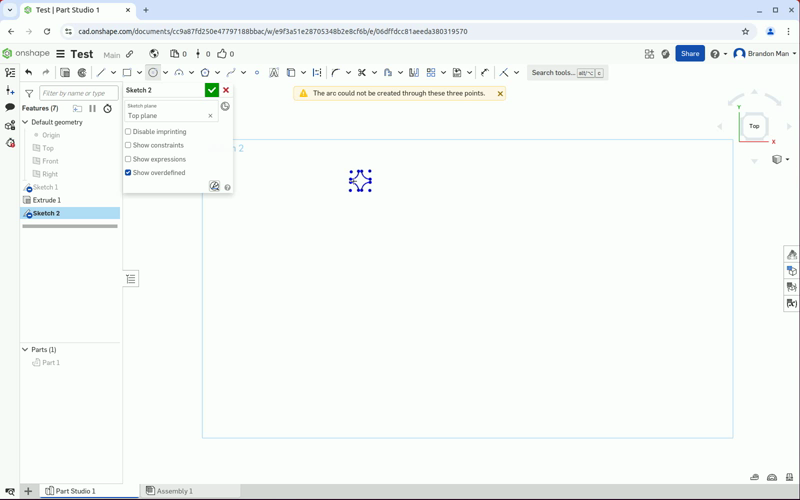
scroll(6)
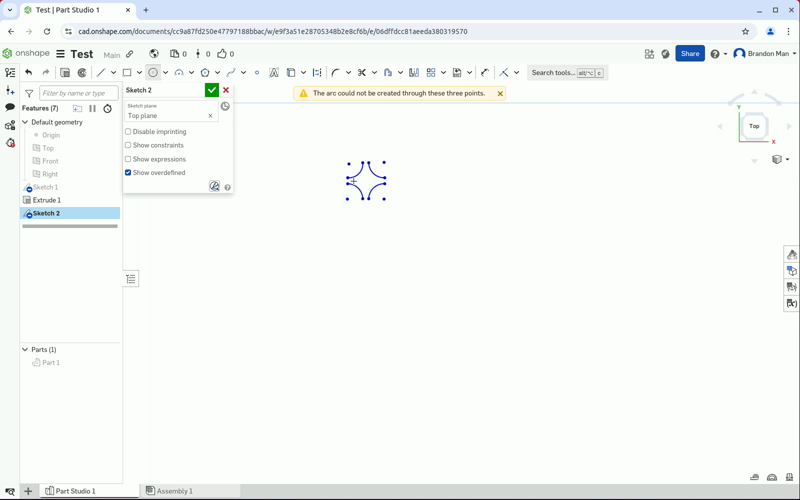
scroll(6)
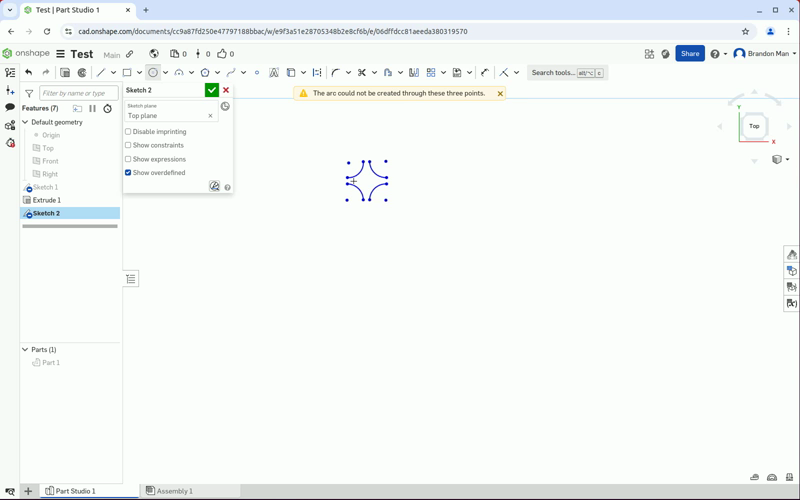
scroll(6)
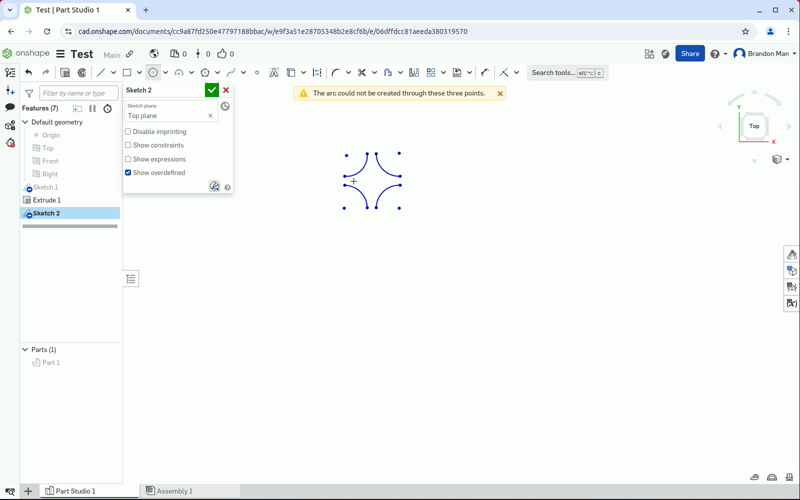
scroll(6)
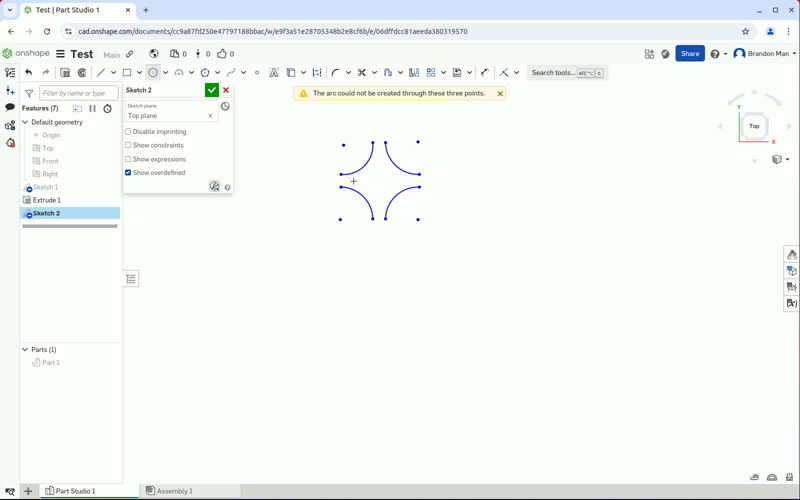
scroll(6)
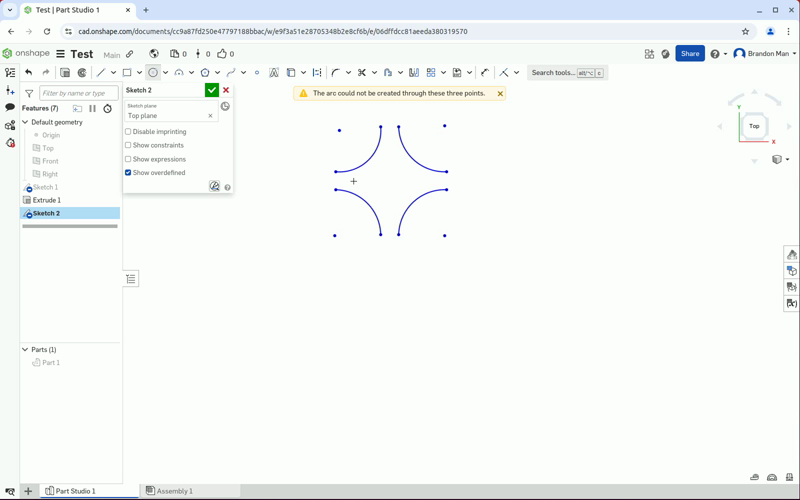
scroll(6)
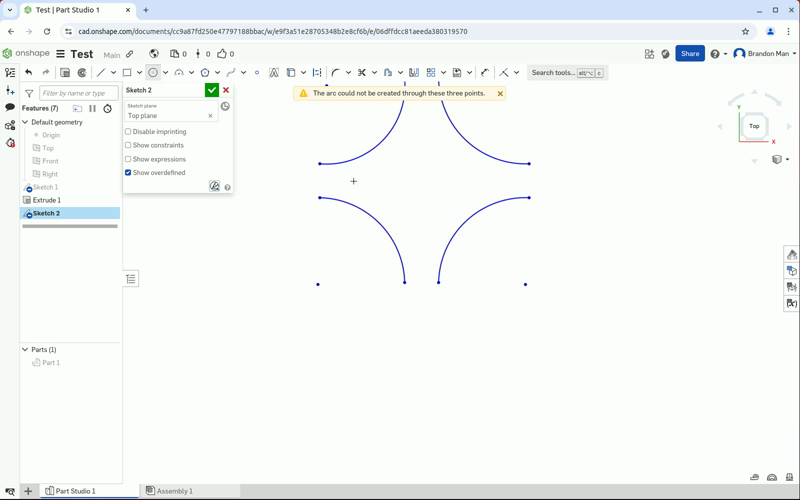
click(353, 180)
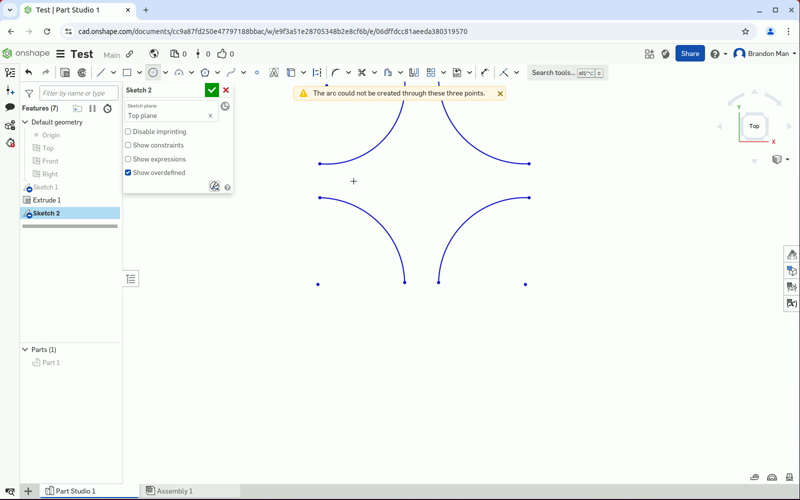
scroll(-6)
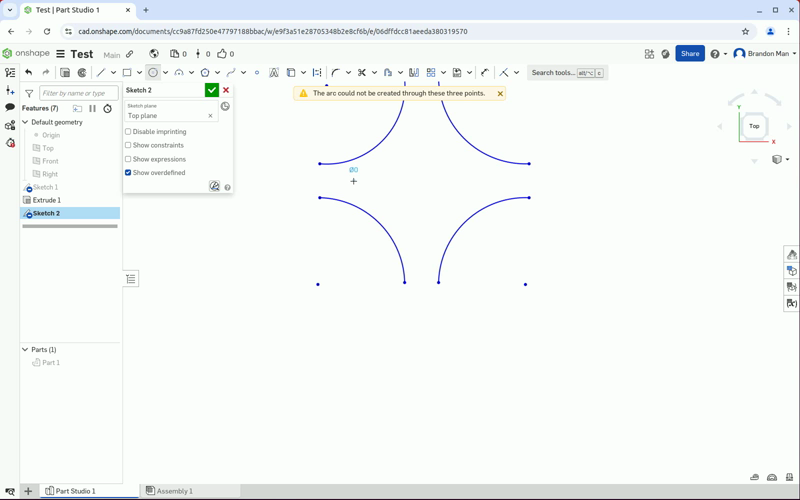
scroll(-6)
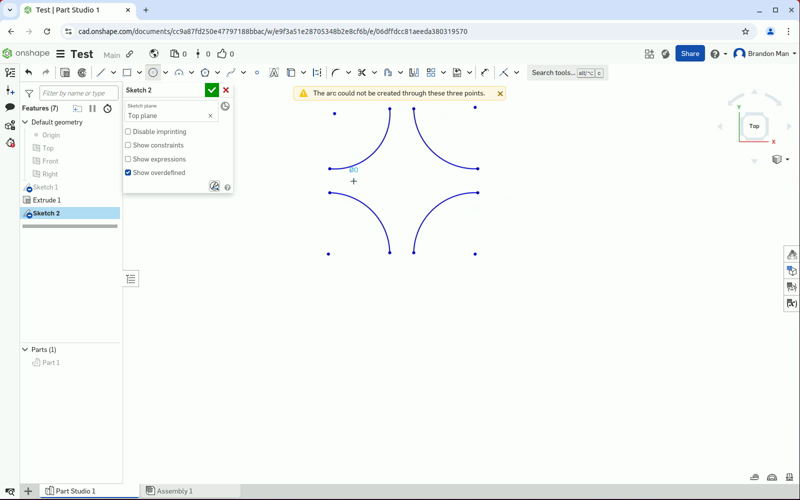
scroll(-6)
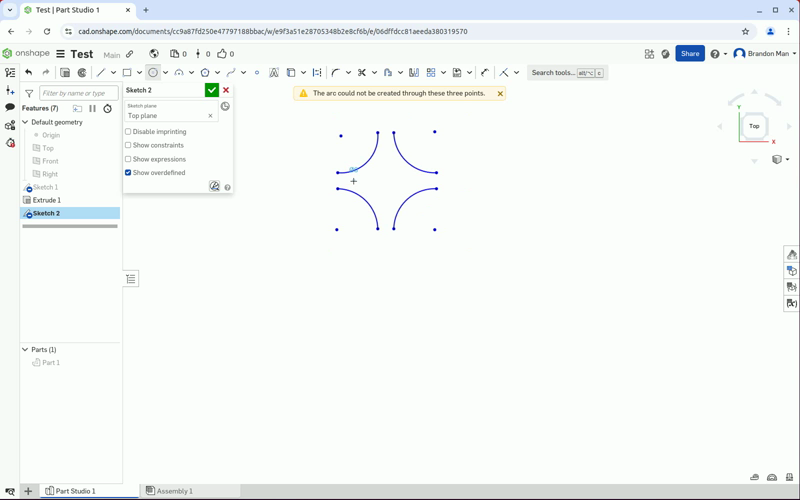
scroll(-6)
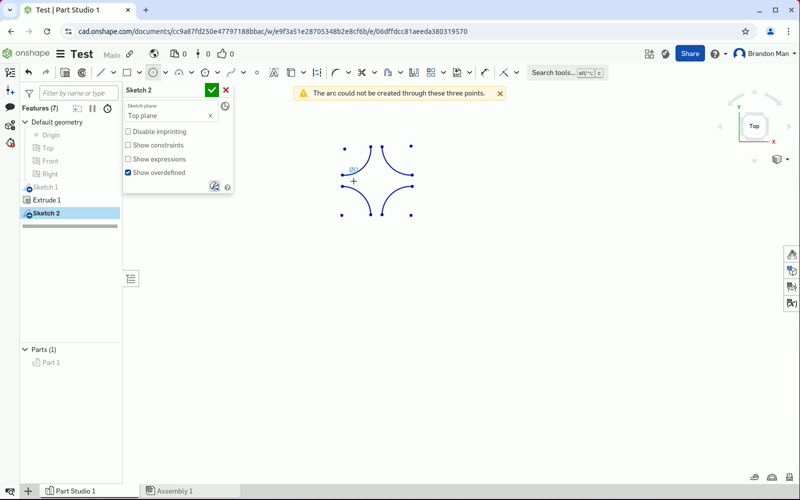
scroll(-6)
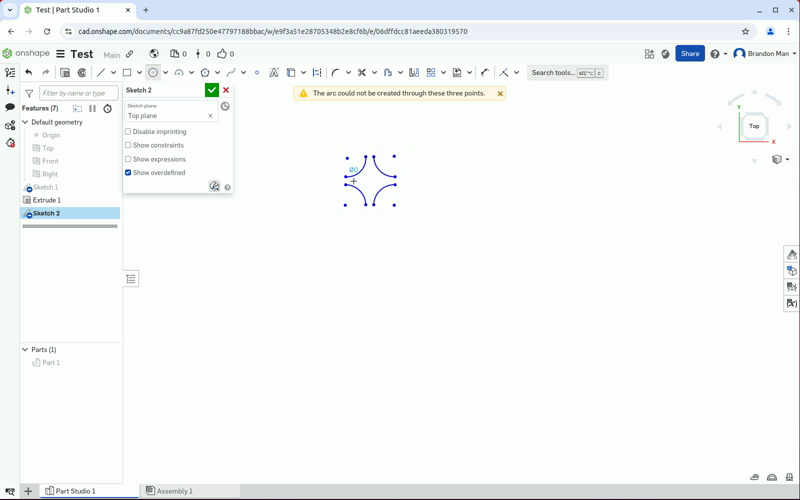
scroll(-6)
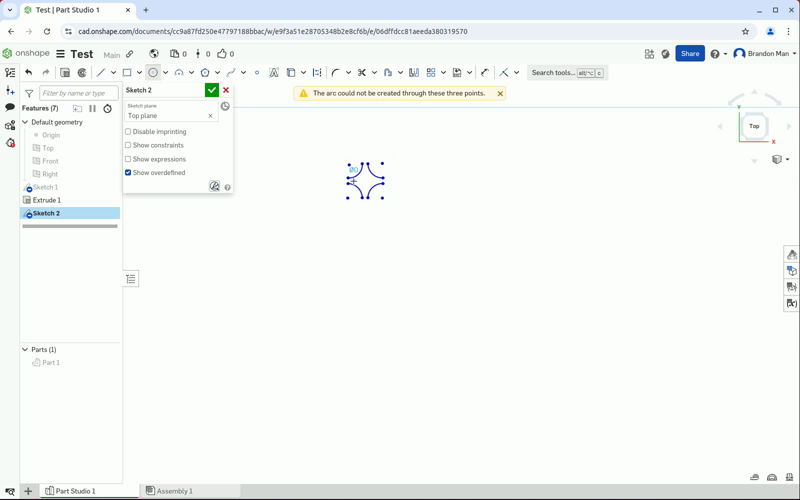
scroll(-6)
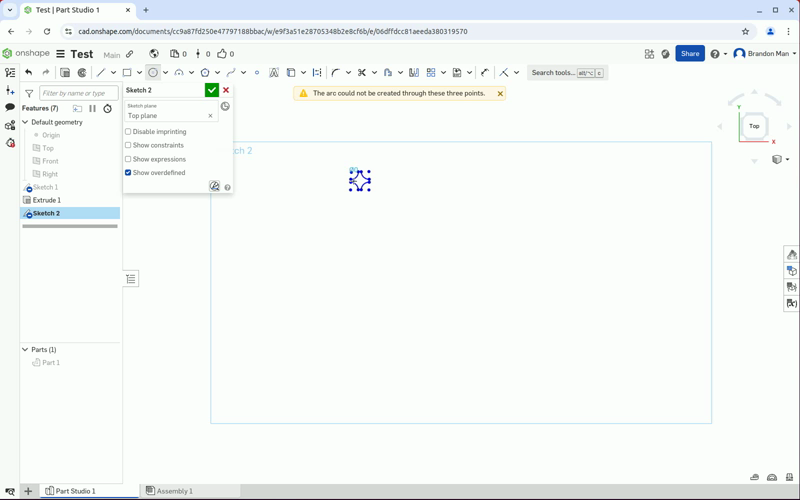
key_up(shift)
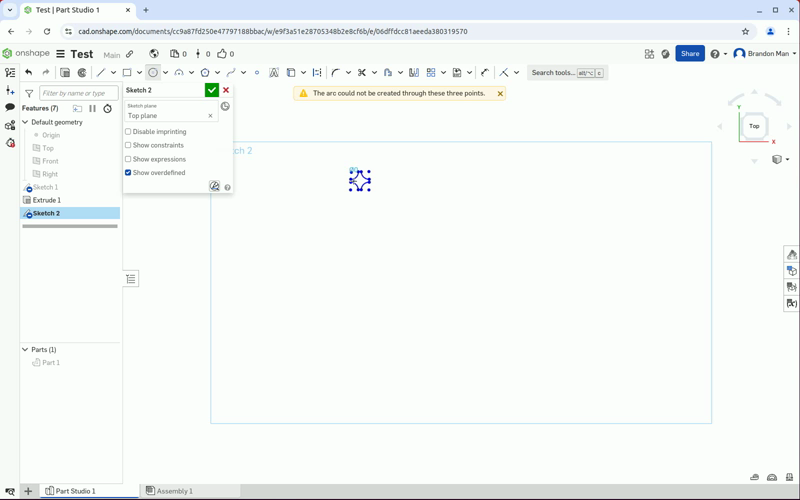
mouse_move(354, 180)
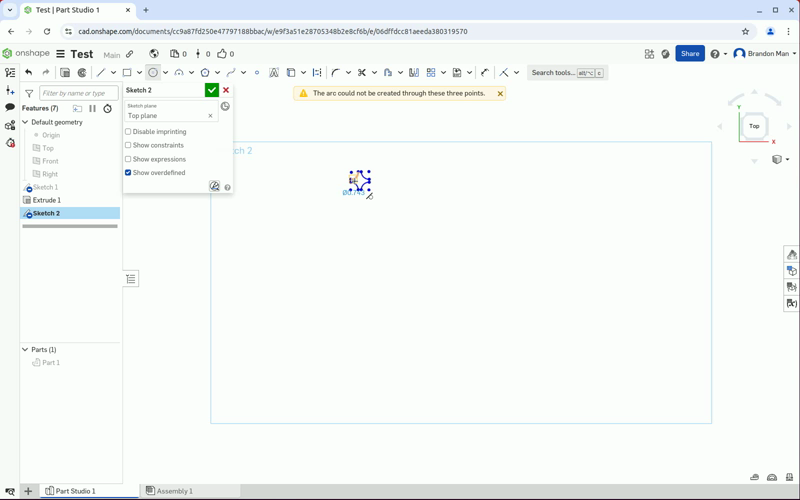
scroll(6)
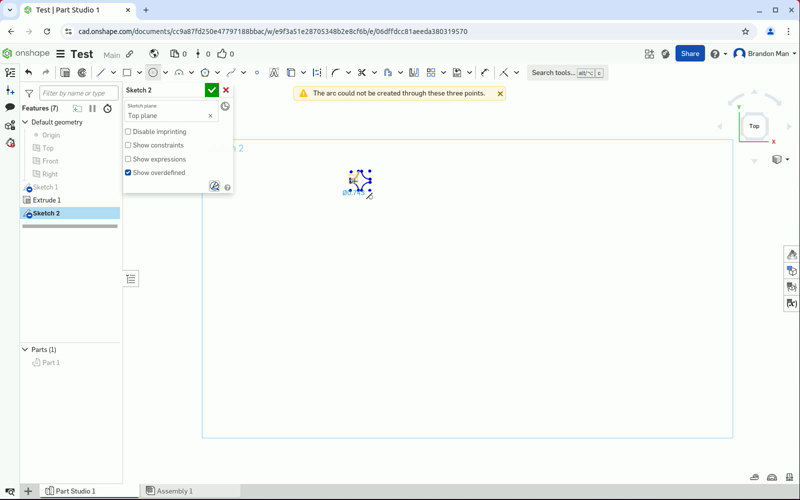
scroll(6)
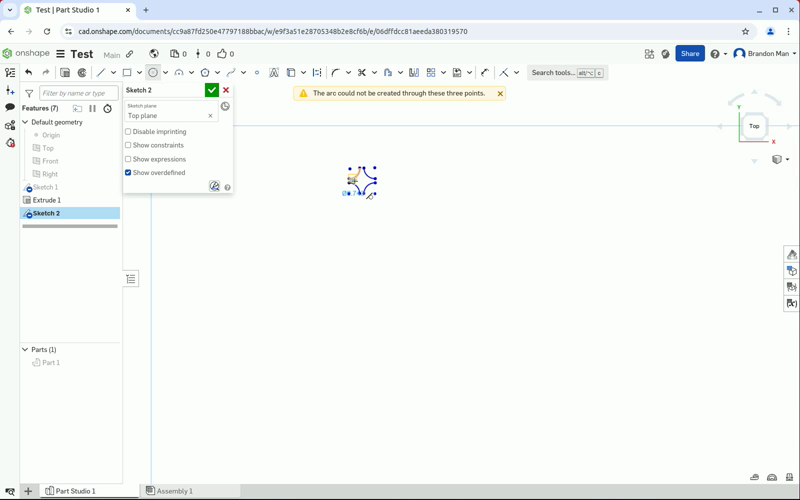
scroll(6)
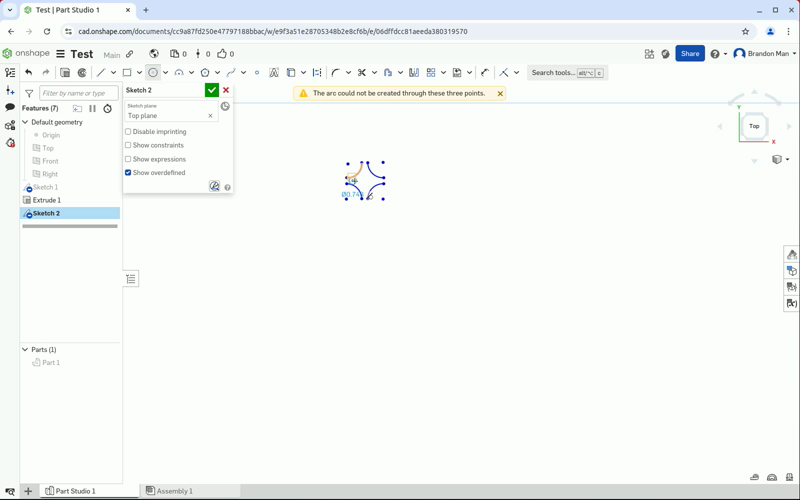
scroll(6)
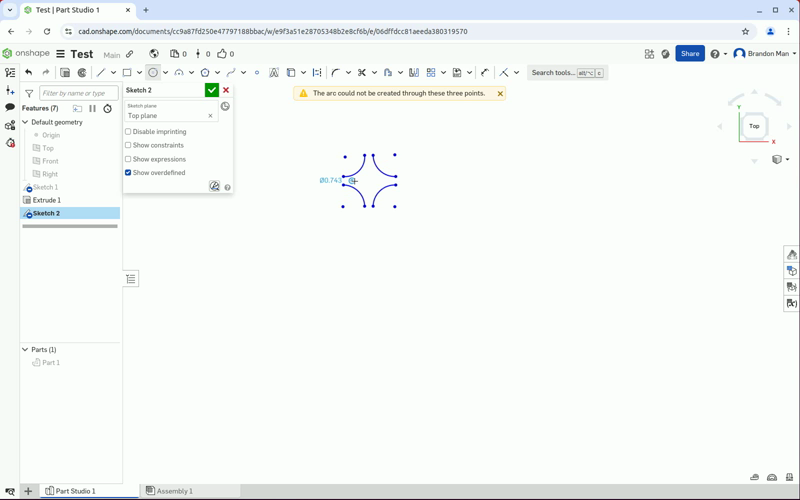
scroll(6)
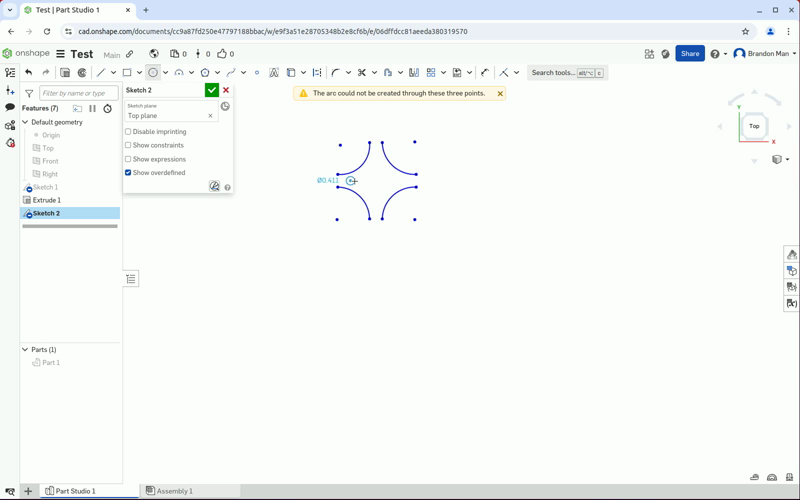
scroll(6)
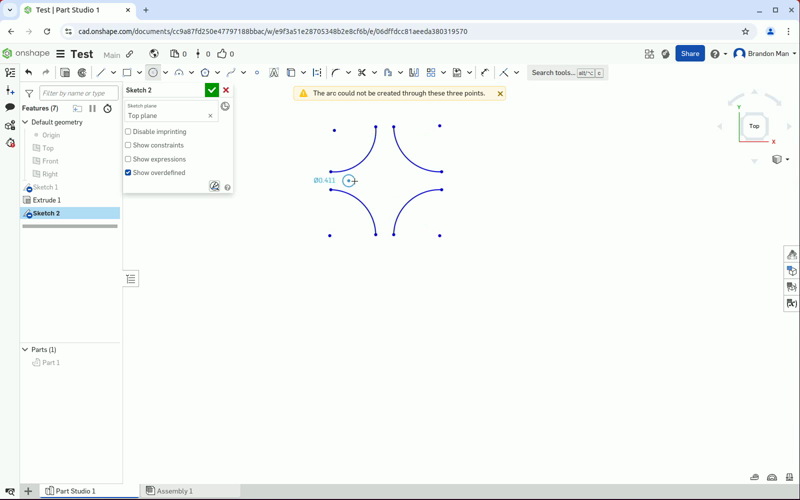
scroll(6)
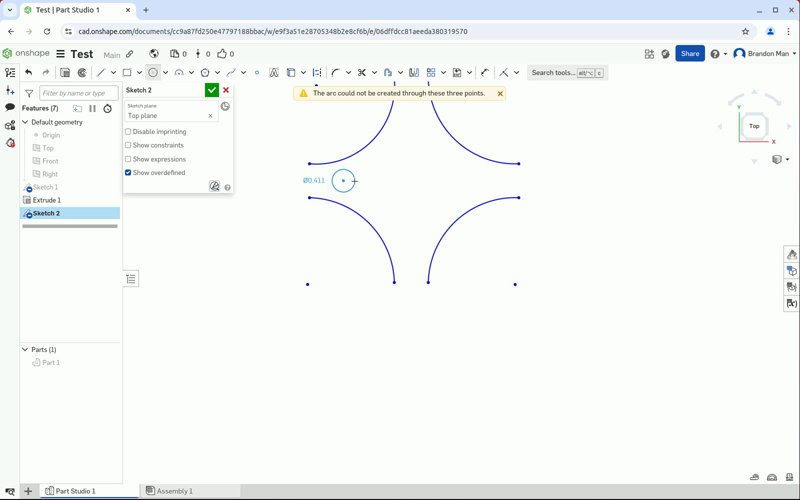
click(354, 180)
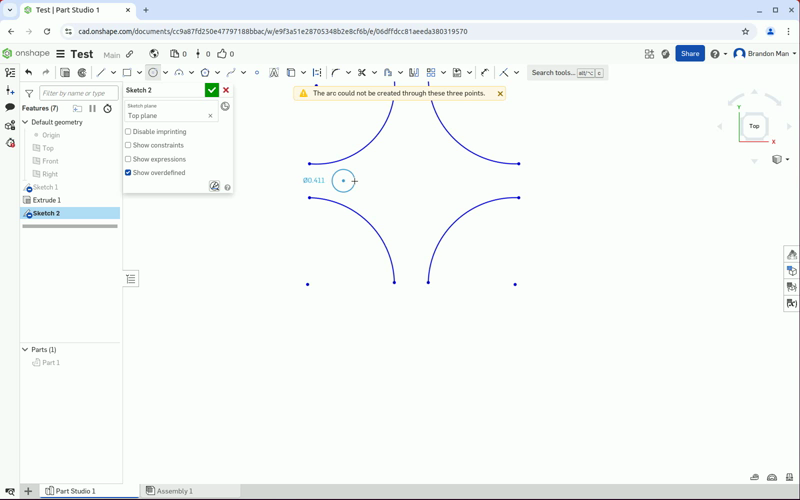
scroll(-6)
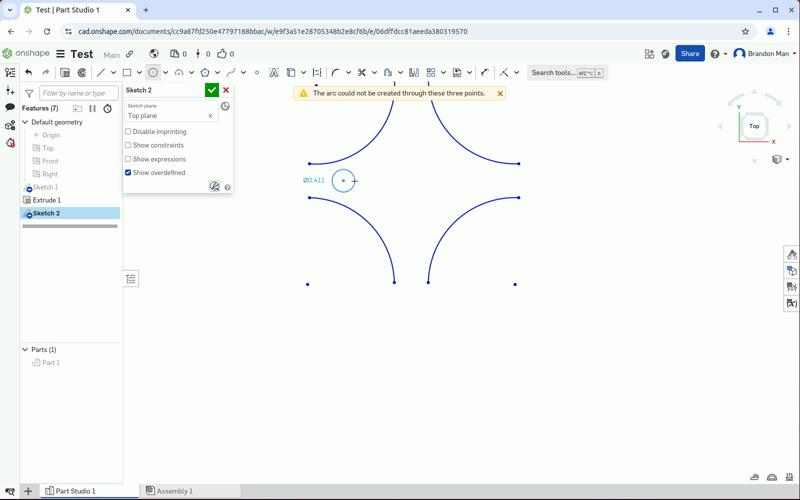
scroll(-6)
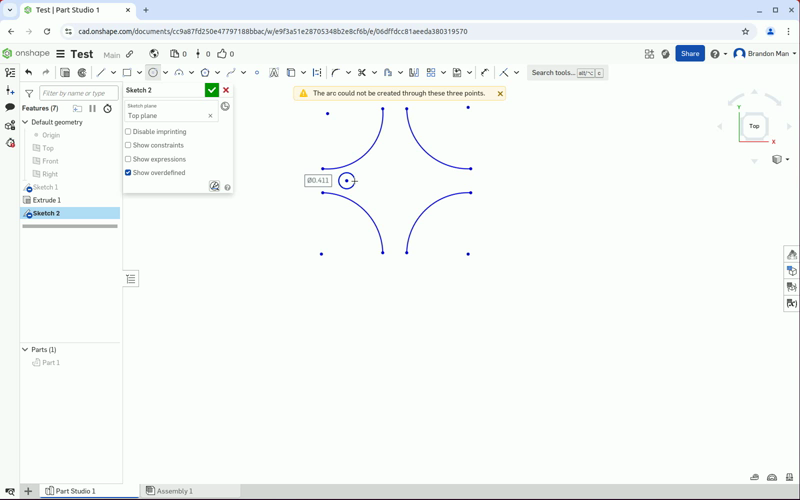
scroll(-6)
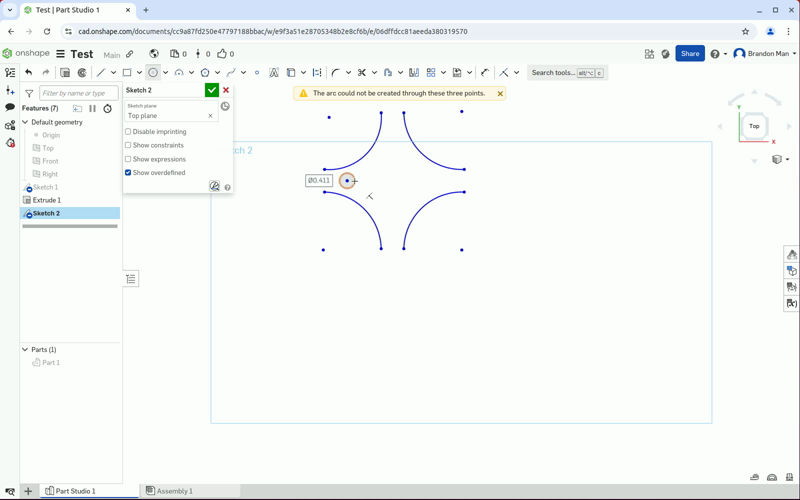
scroll(-6)
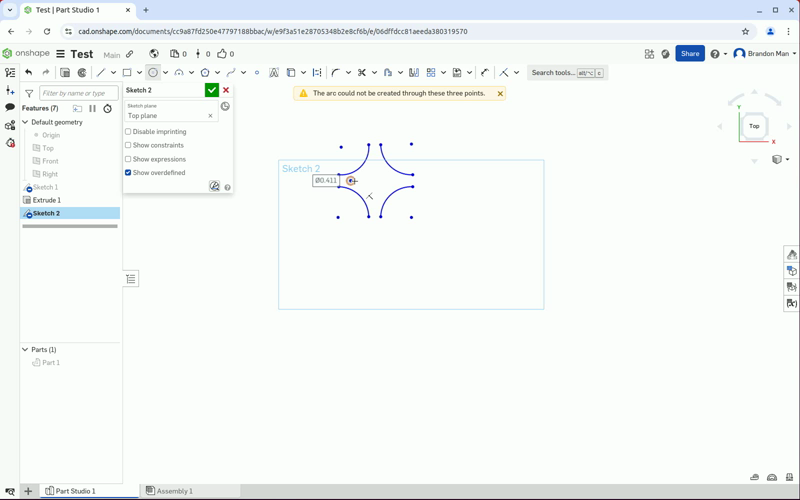
scroll(-6)
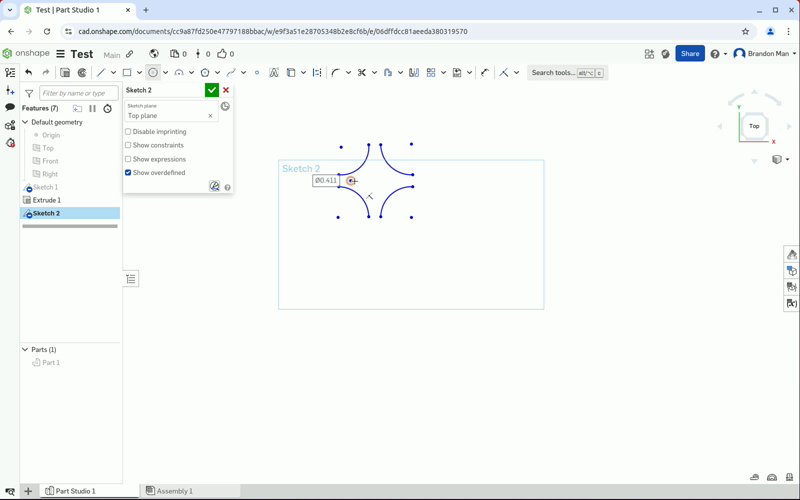
scroll(-6)
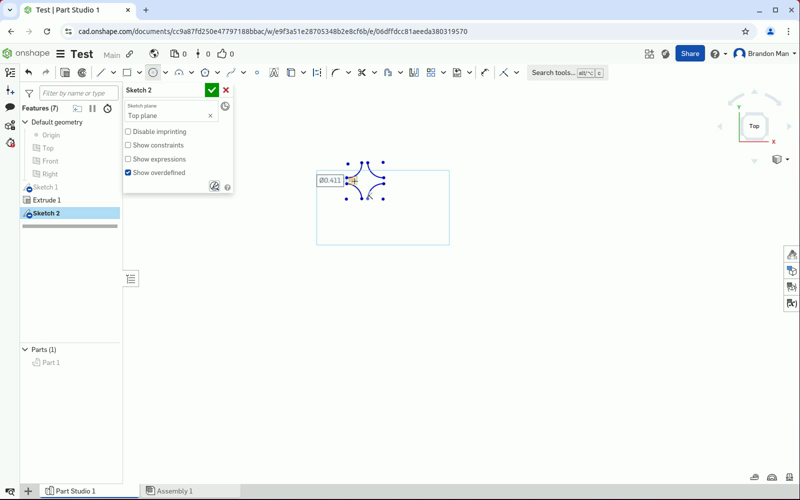
scroll(-6)
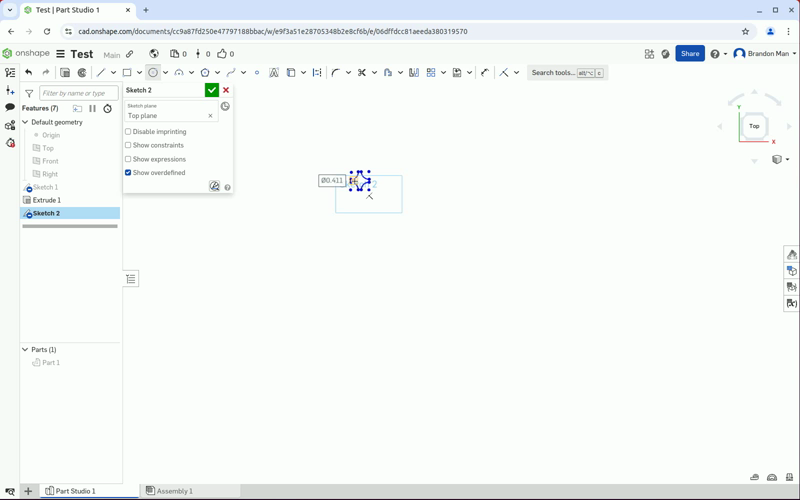
key(esc)
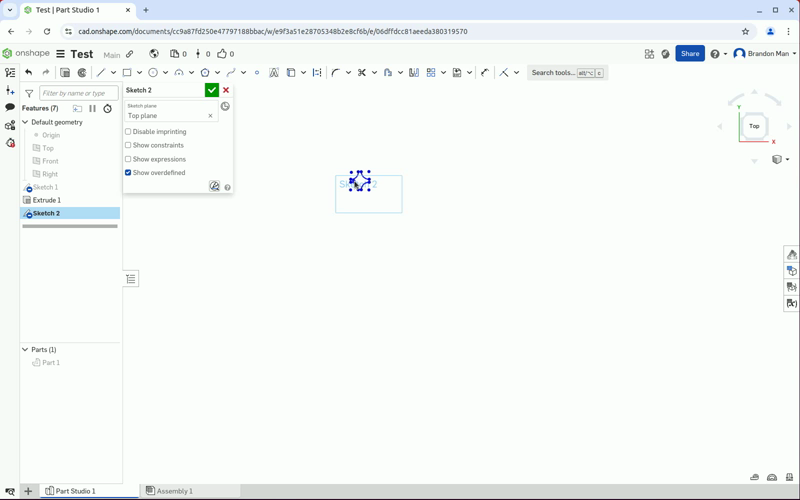
key(c)
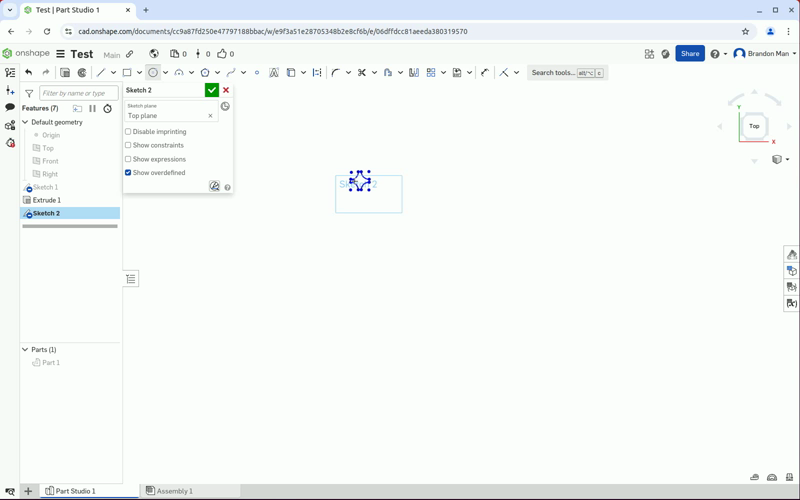
key_down(shift)
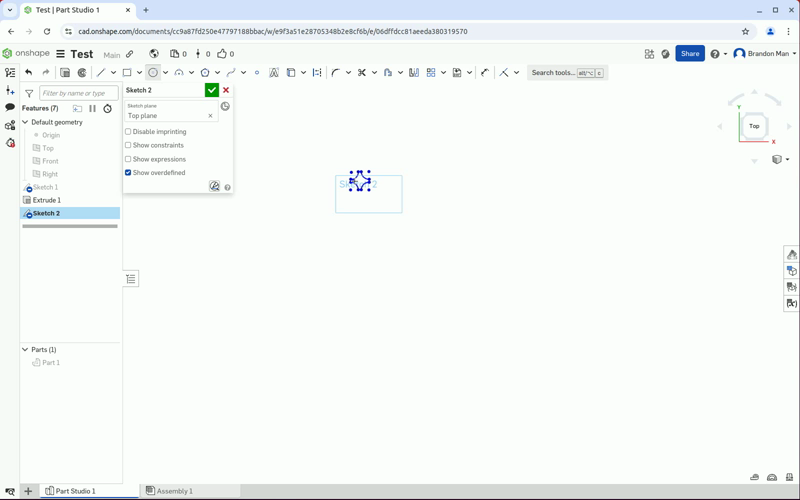
mouse_move(359, 180)
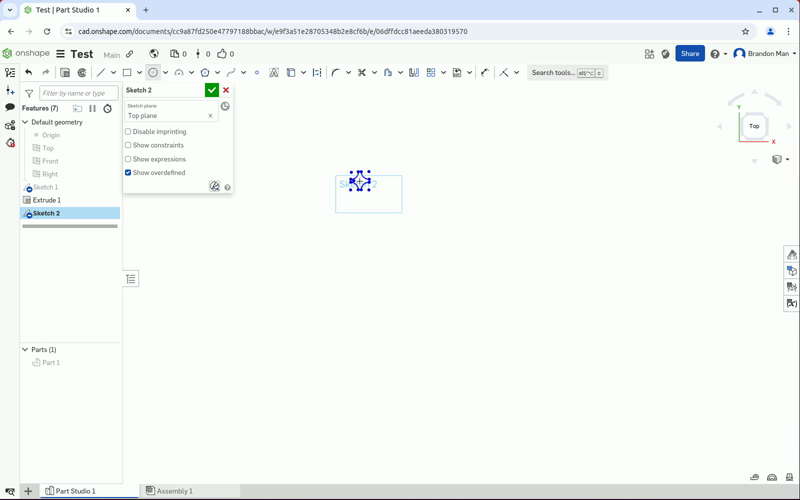
click(359, 180)
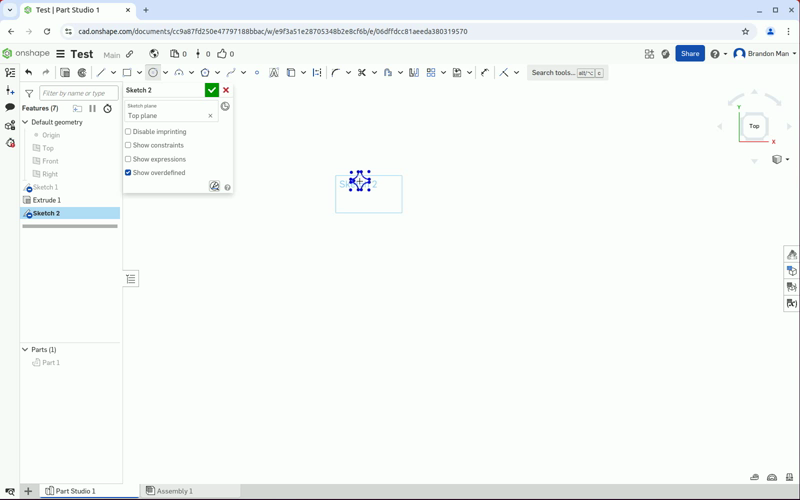
key_up(shift)
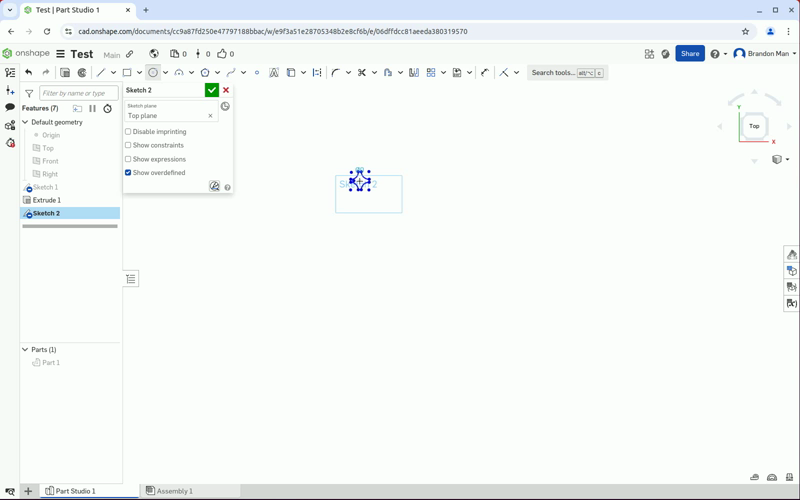
mouse_move(362, 180)
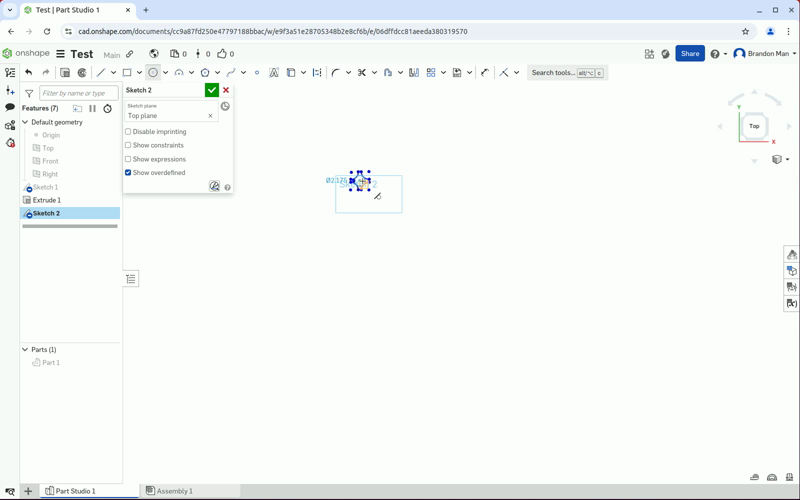
scroll(6)
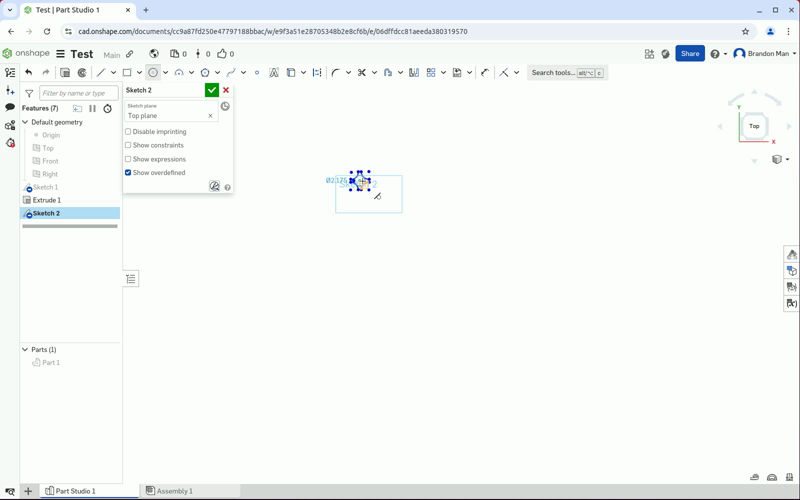
scroll(6)
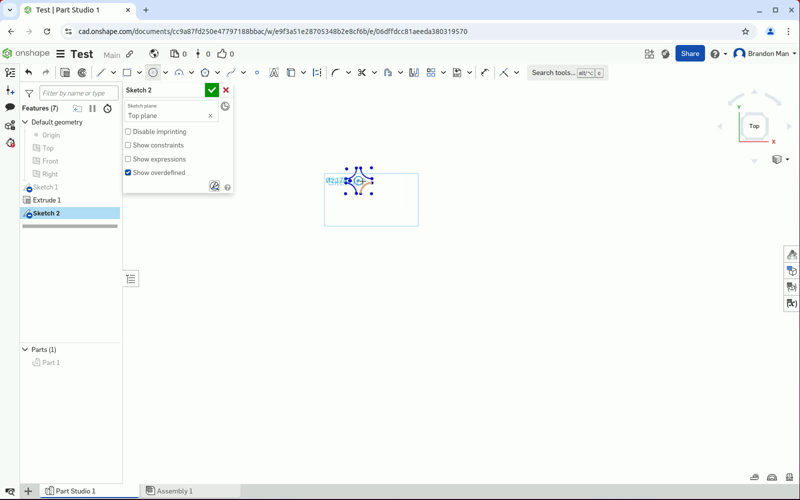
scroll(6)
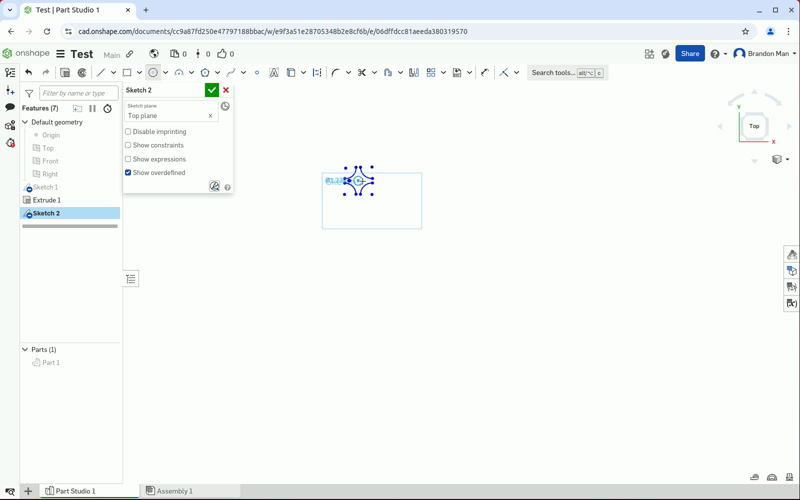
scroll(6)
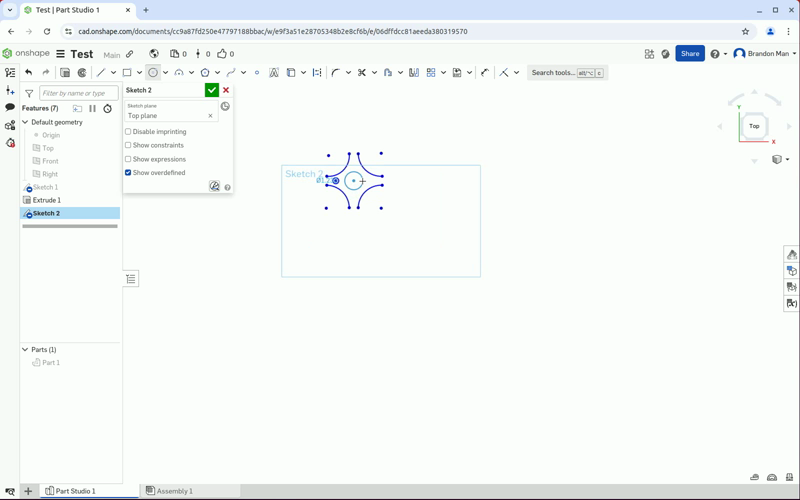
scroll(6)
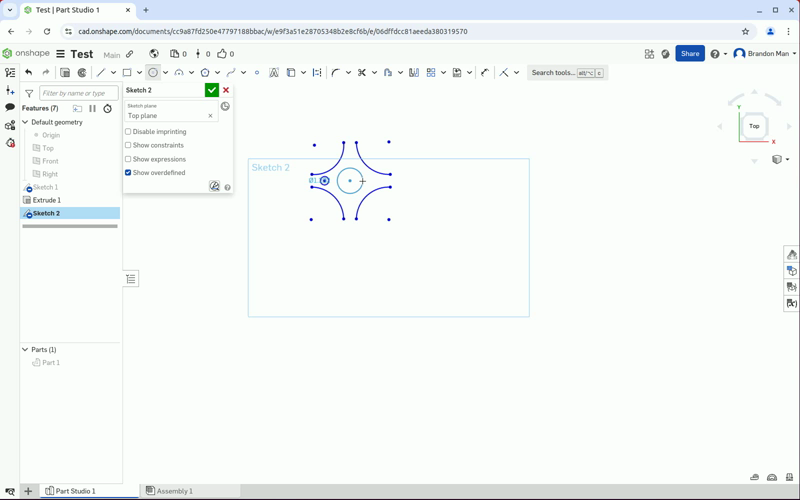
scroll(6)
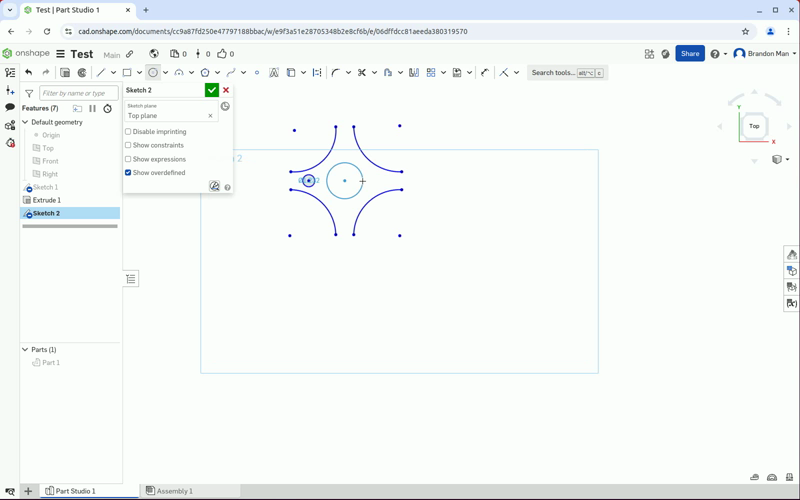
scroll(6)
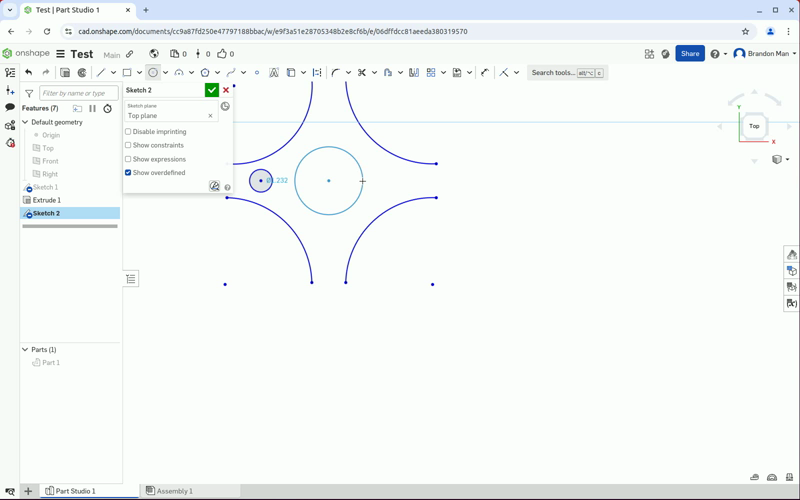
click(362, 180)
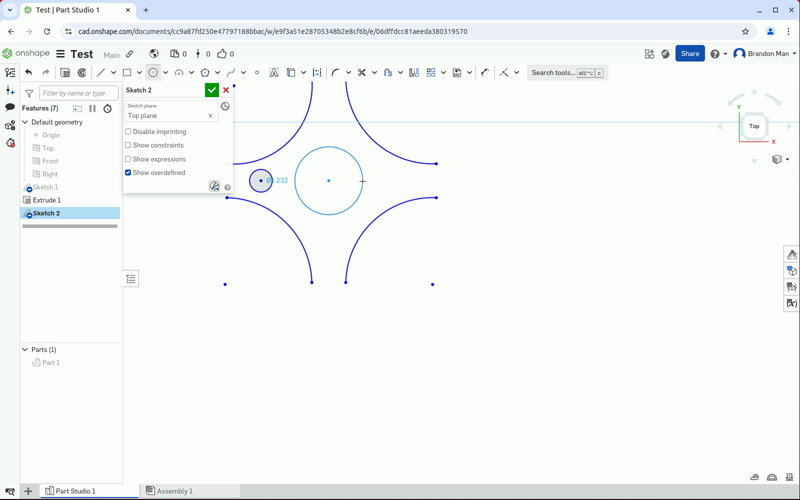
scroll(-6)
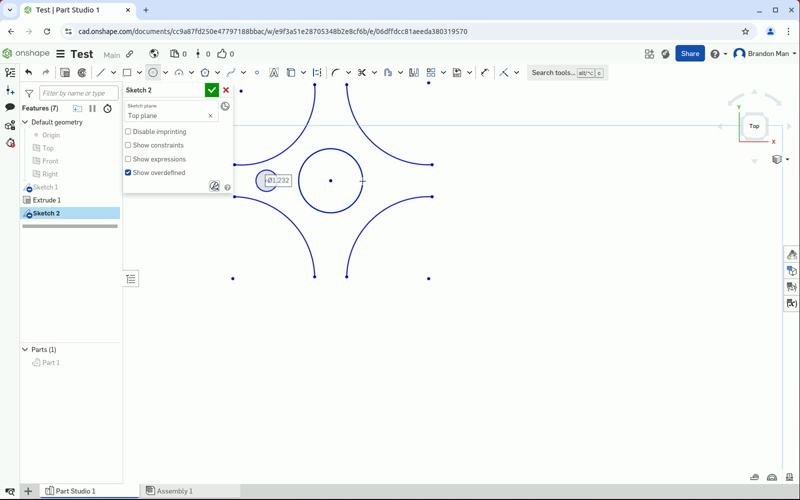
scroll(-6)
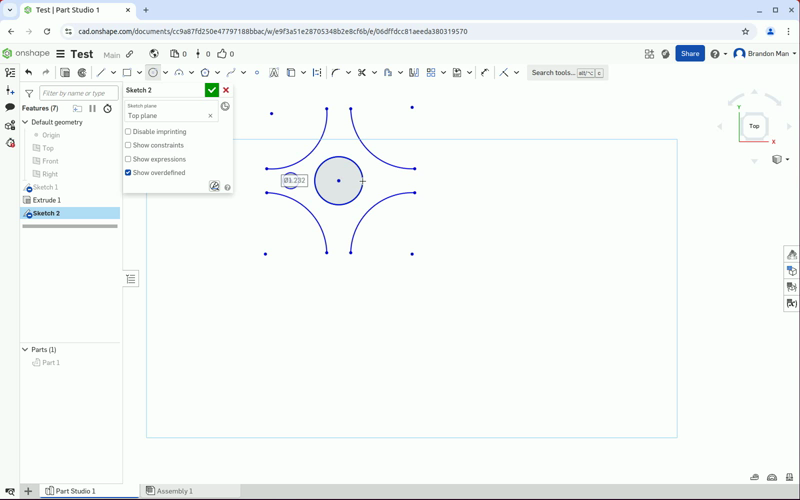
scroll(-6)
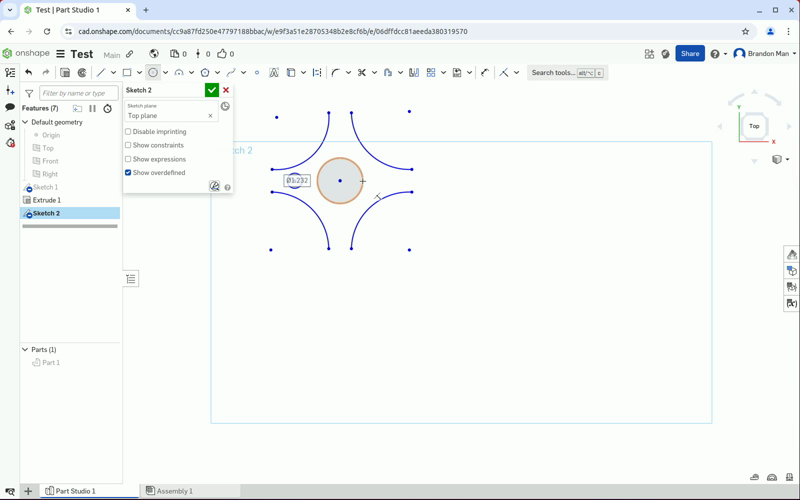
scroll(-6)
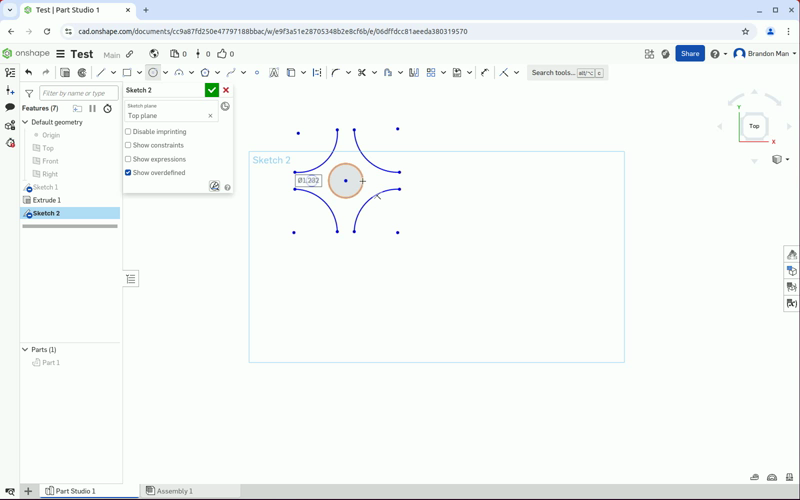
scroll(-6)
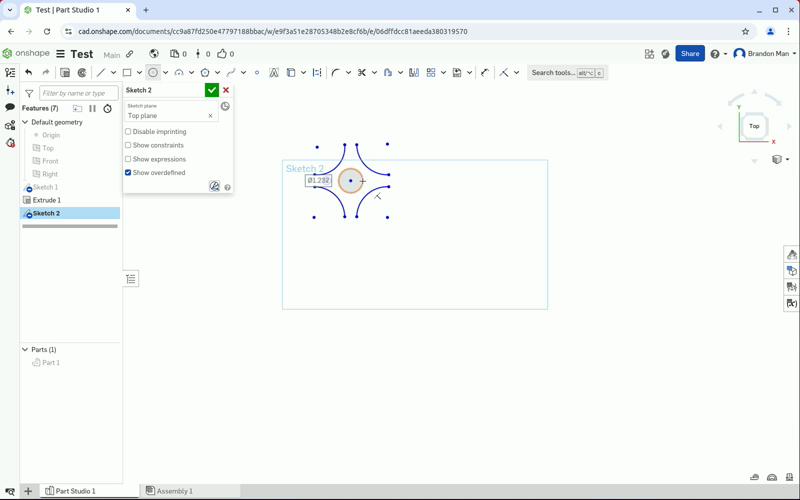
scroll(-6)
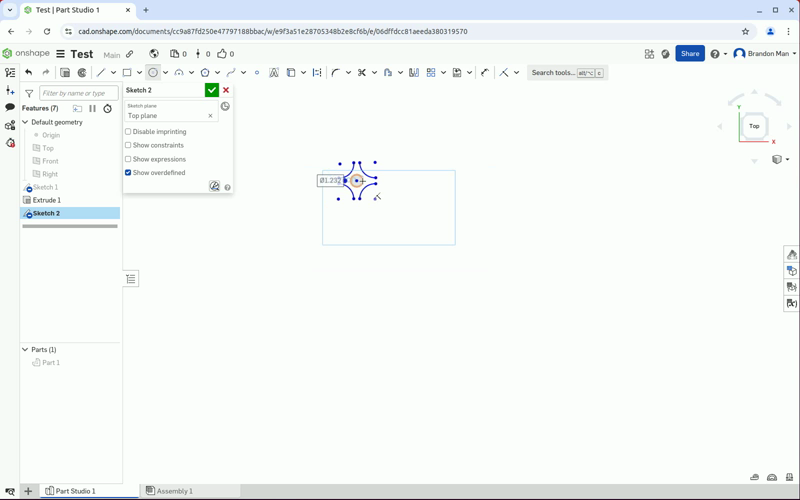
scroll(-6)
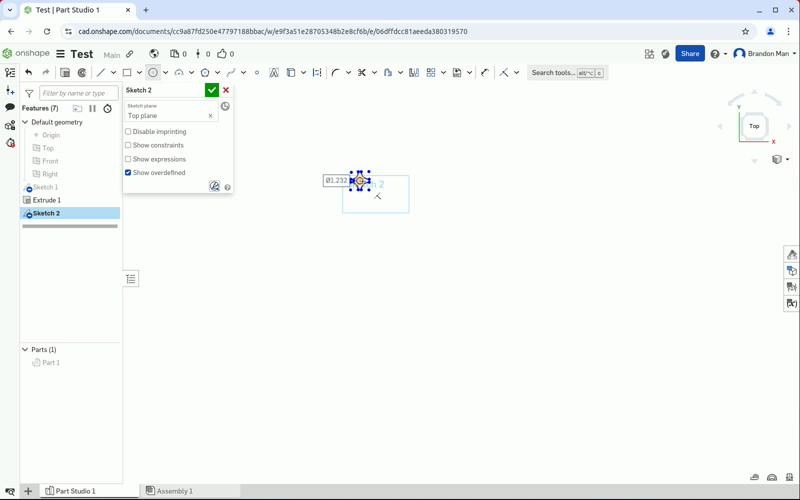
key(esc)
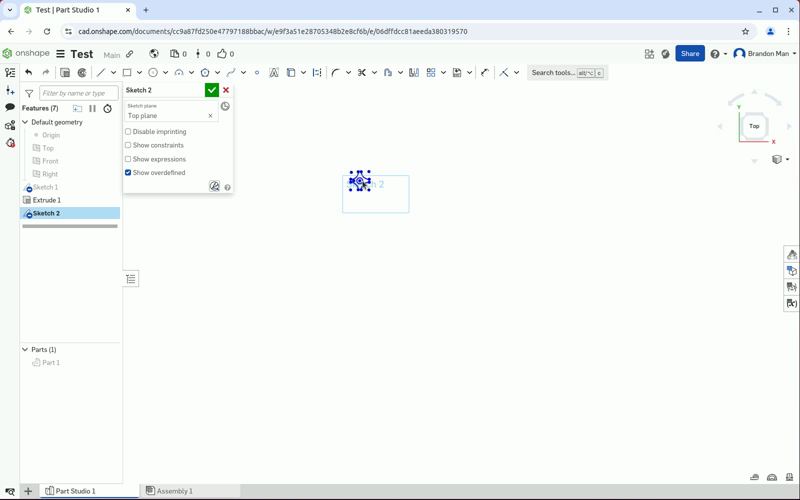
key(c)
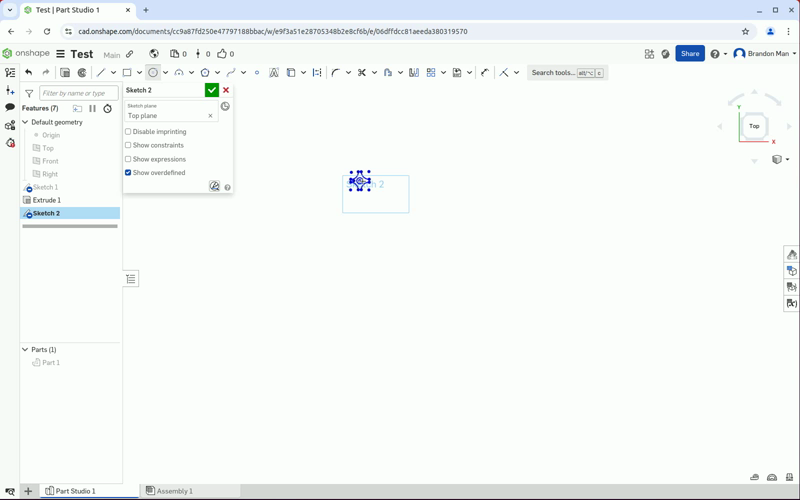
key_down(shift)
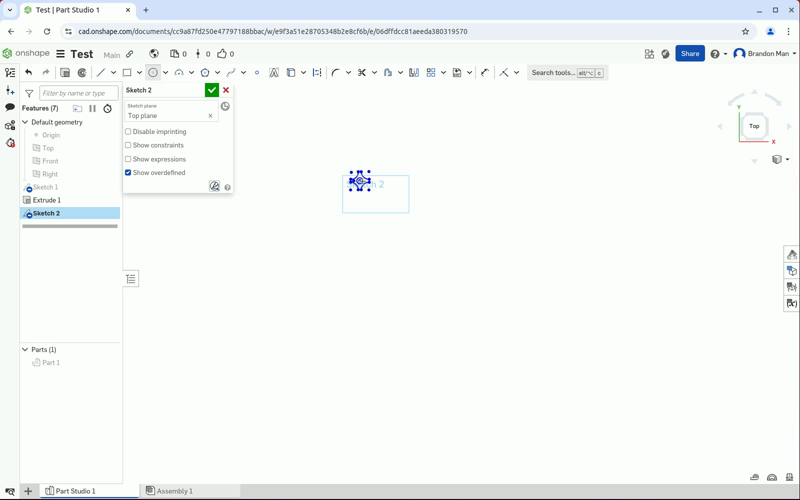
mouse_move(359, 186)
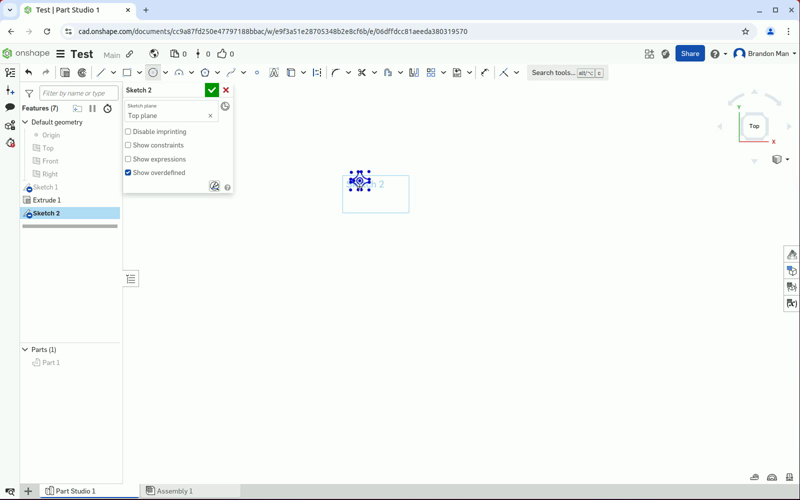
scroll(6)
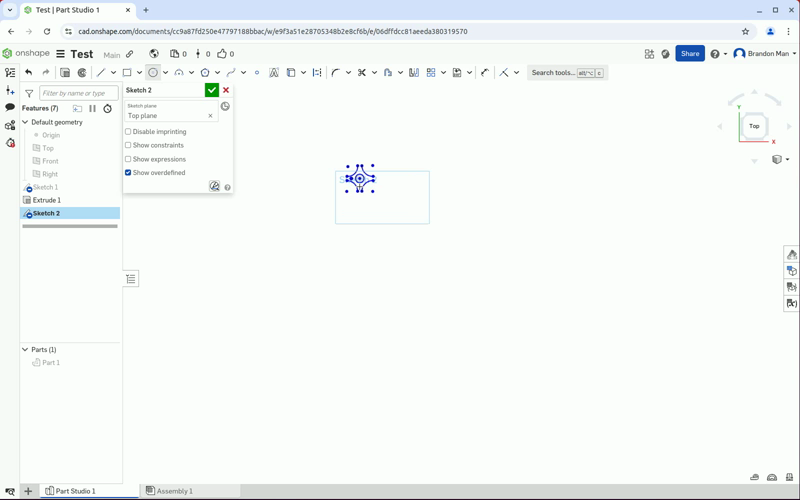
scroll(6)
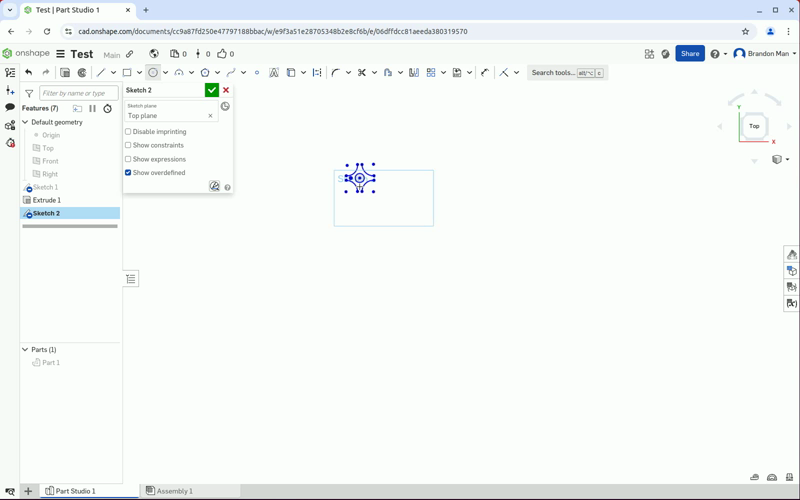
scroll(6)
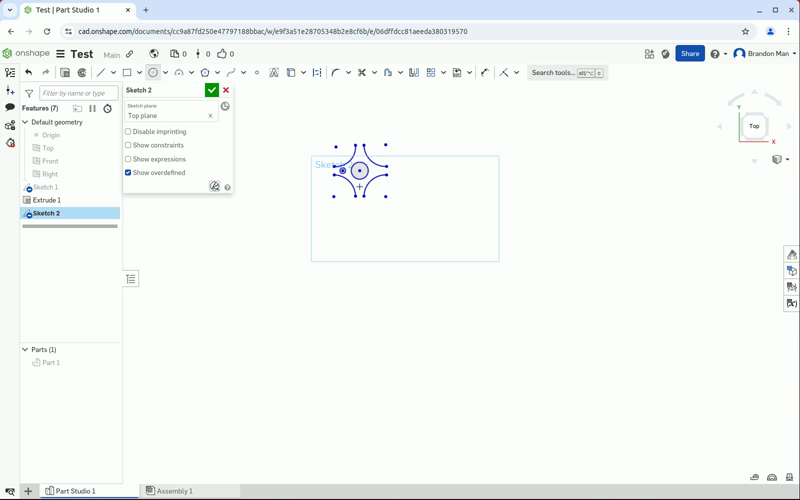
scroll(6)
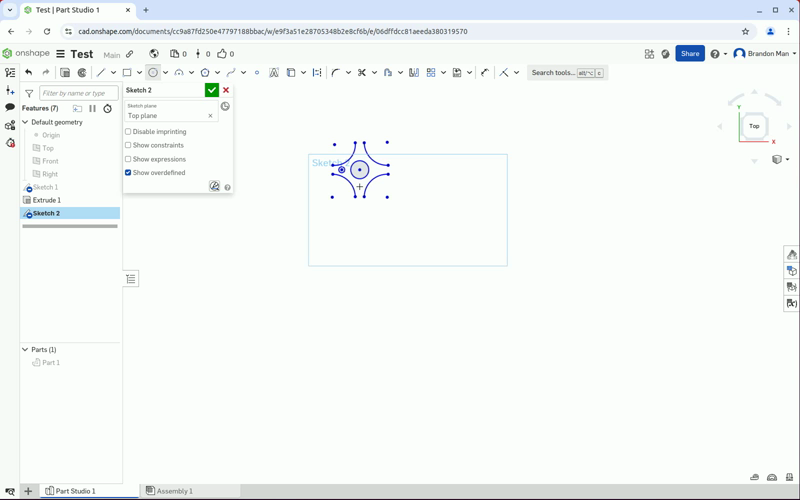
scroll(6)
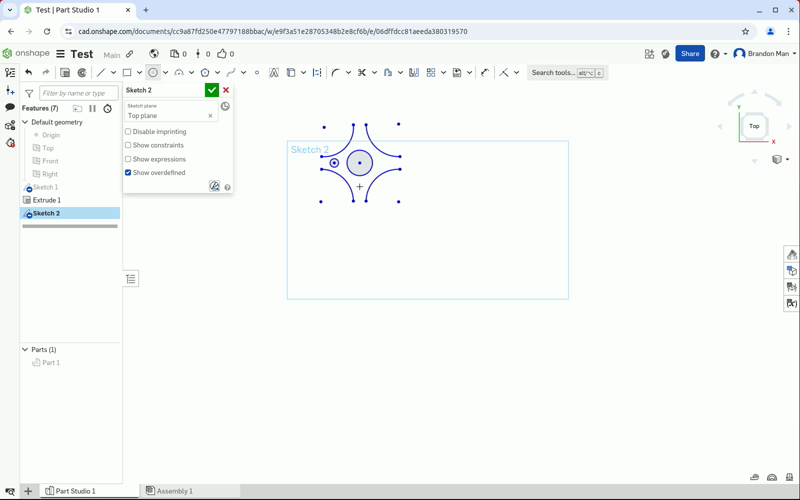
scroll(6)
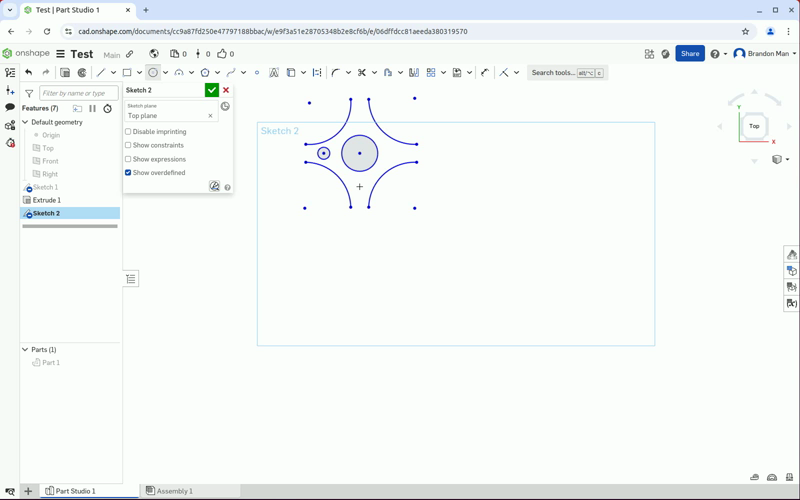
scroll(6)
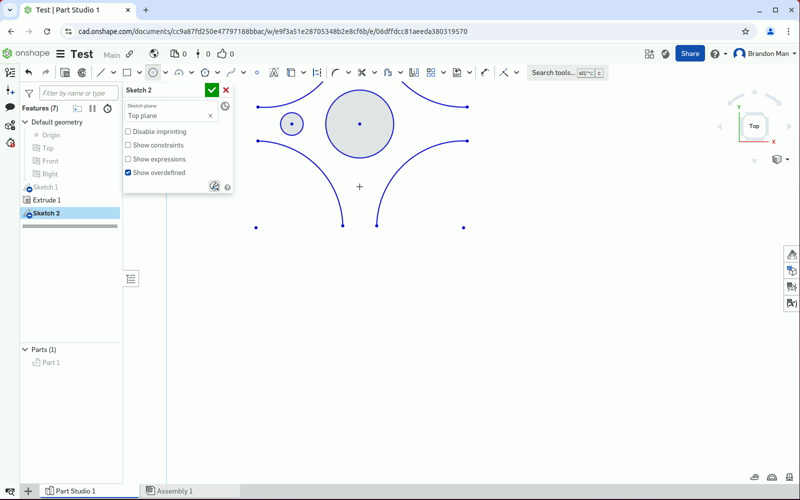
click(359, 186)
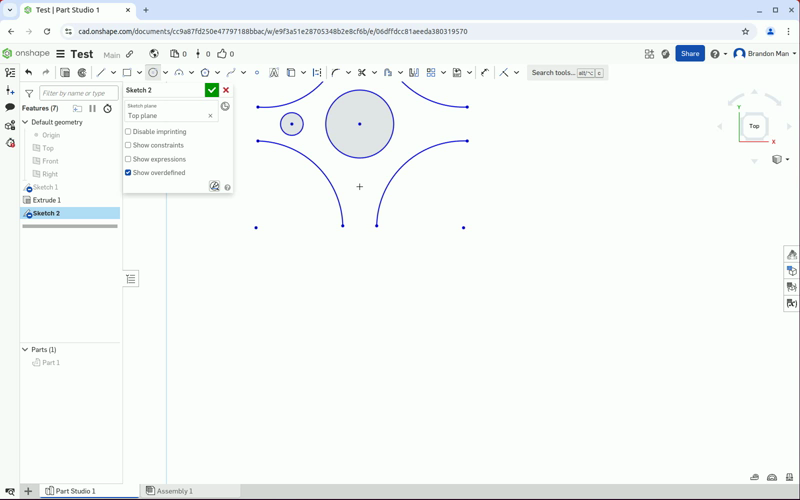
scroll(-6)
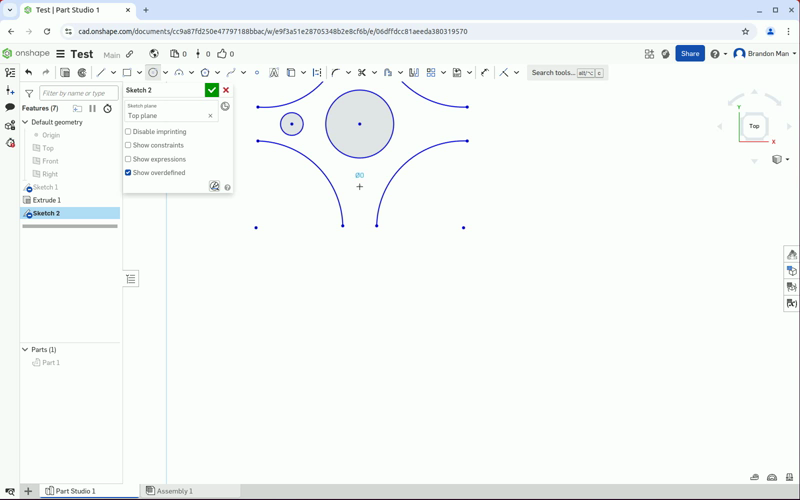
scroll(-6)
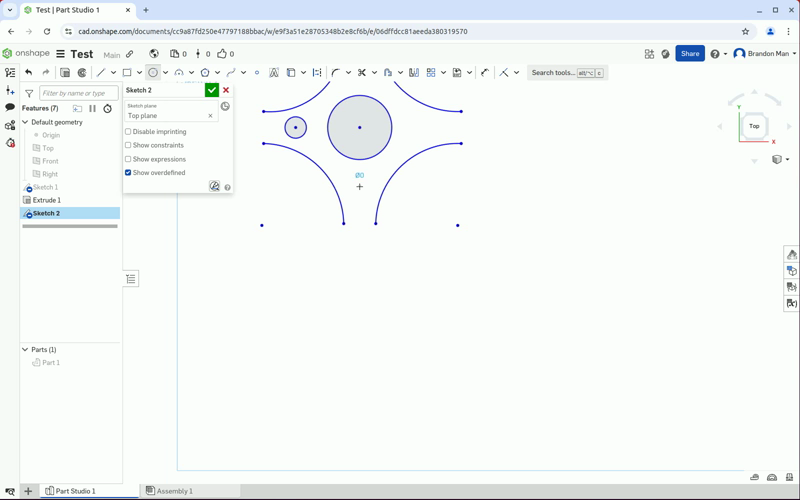
scroll(-6)
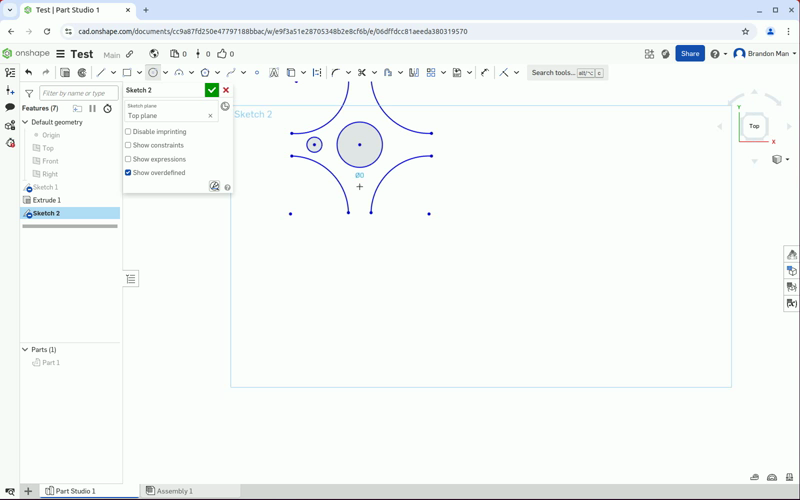
scroll(-6)
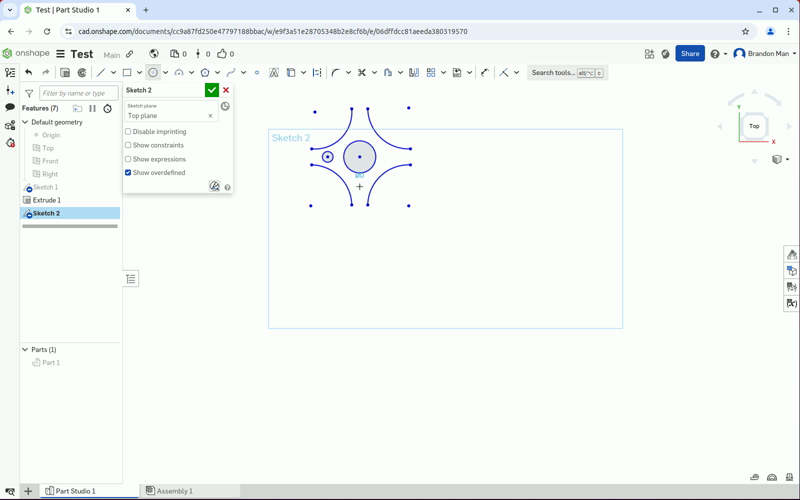
scroll(-6)
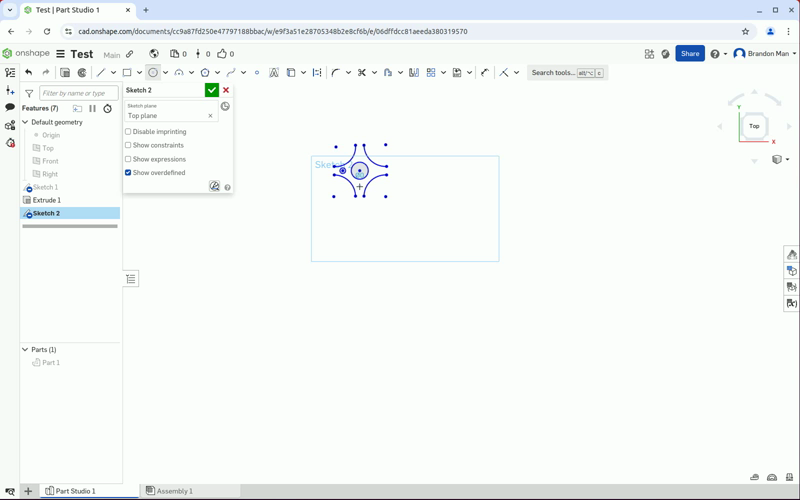
scroll(-6)
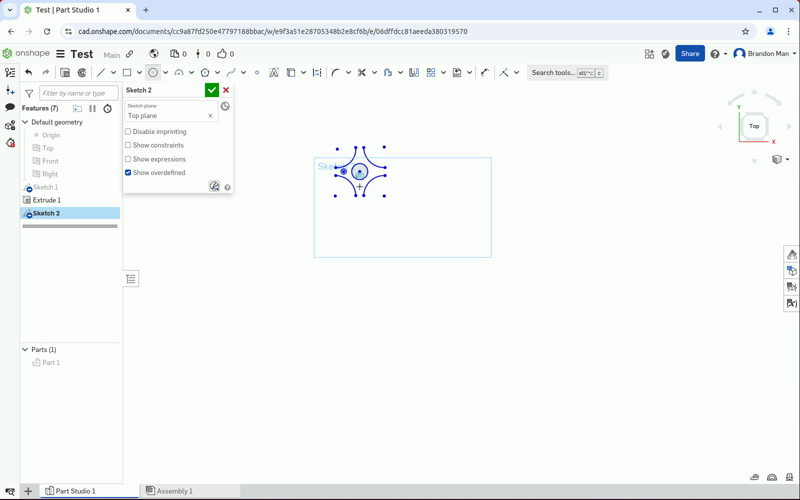
scroll(-6)
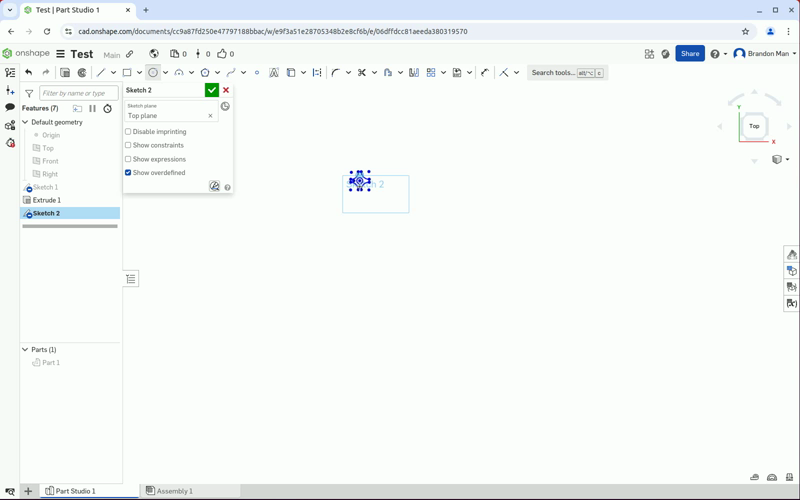
key_up(shift)
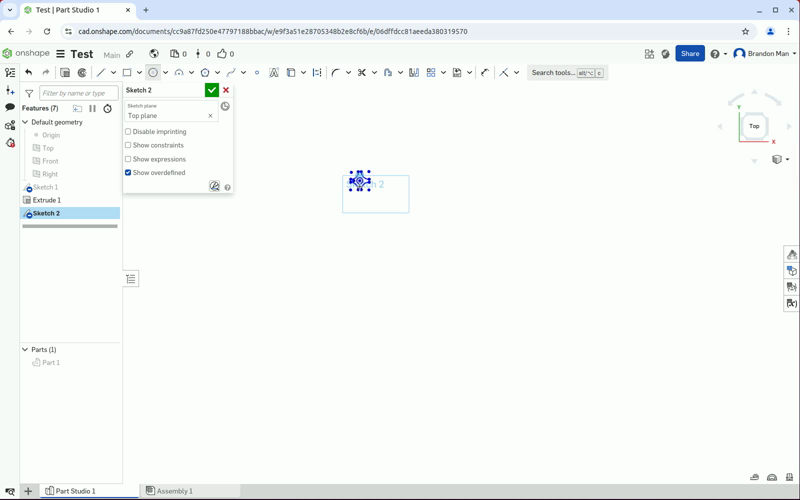
mouse_move(360, 186)
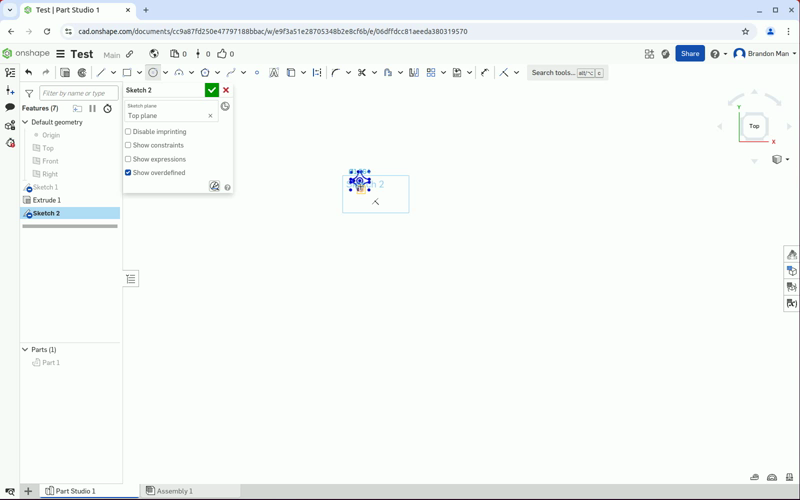
scroll(6)
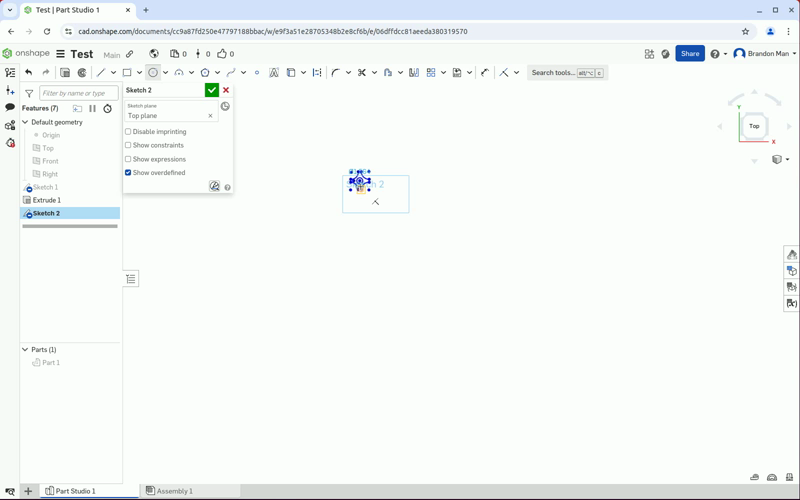
scroll(6)
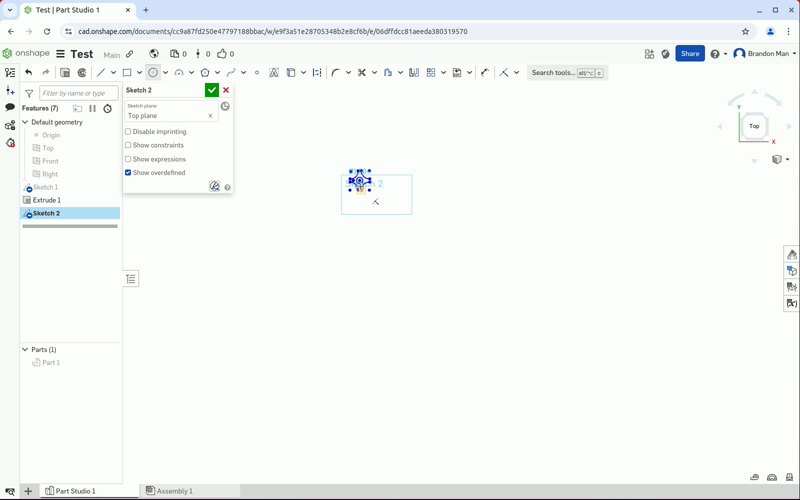
scroll(6)
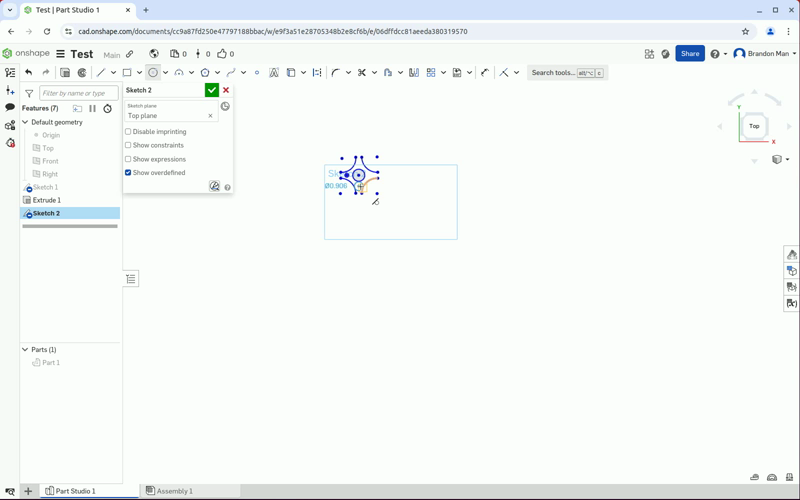
scroll(6)
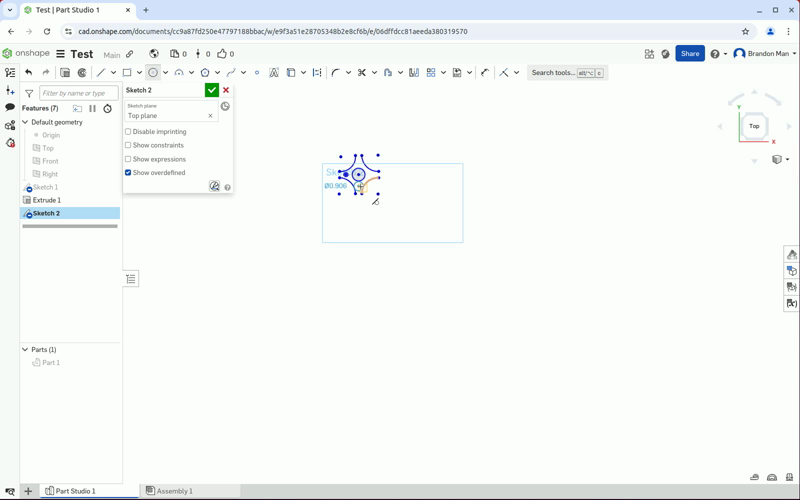
scroll(6)
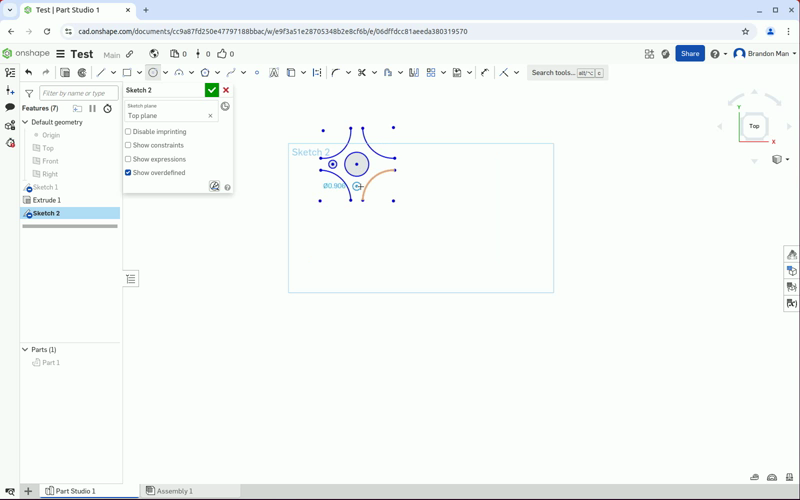
scroll(6)
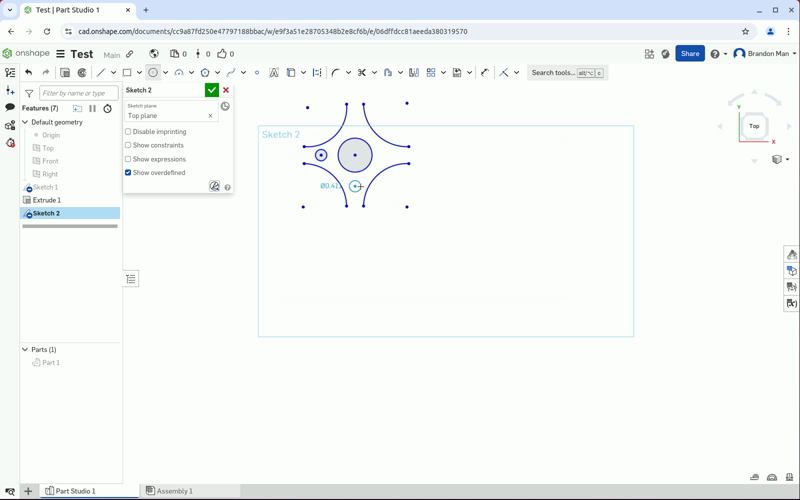
scroll(6)
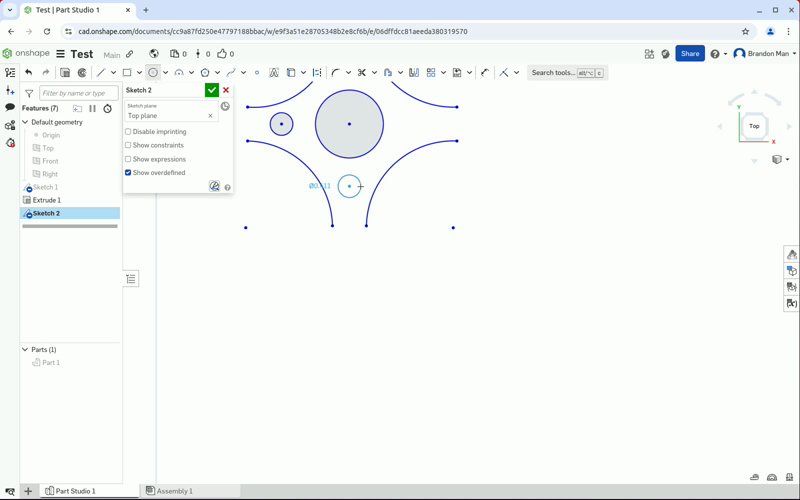
click(360, 186)
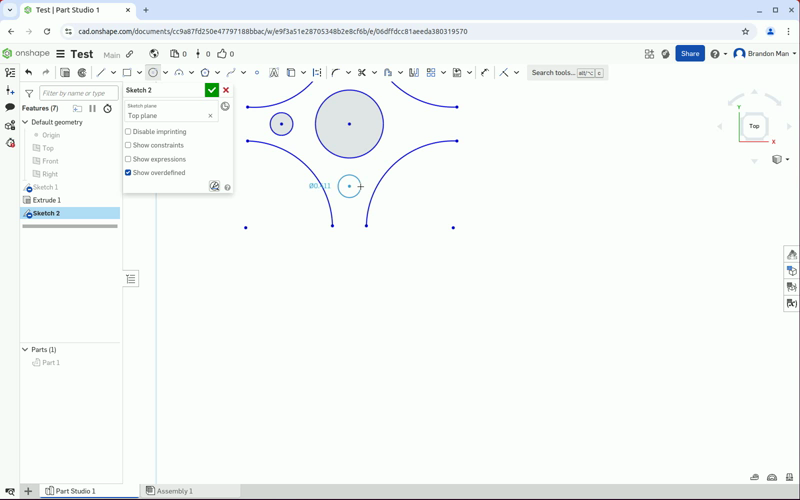
scroll(-6)
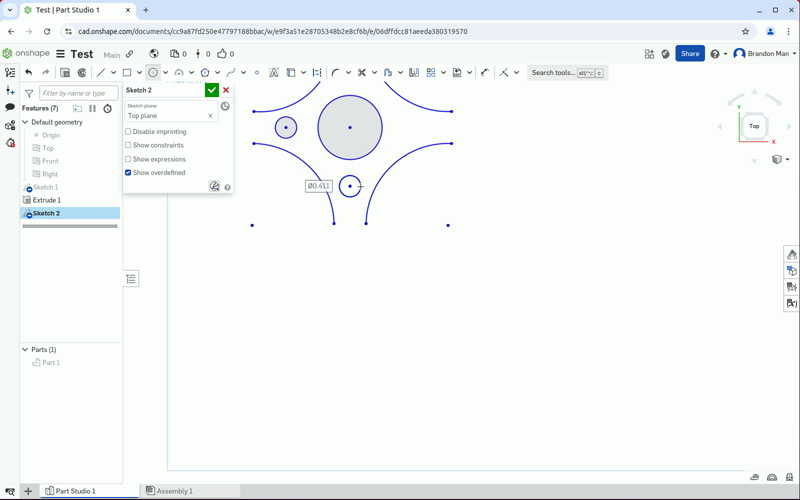
scroll(-6)
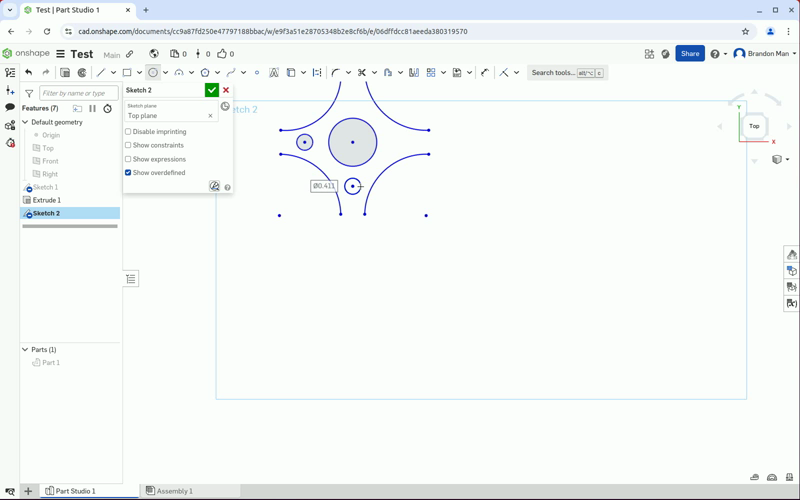
scroll(-6)
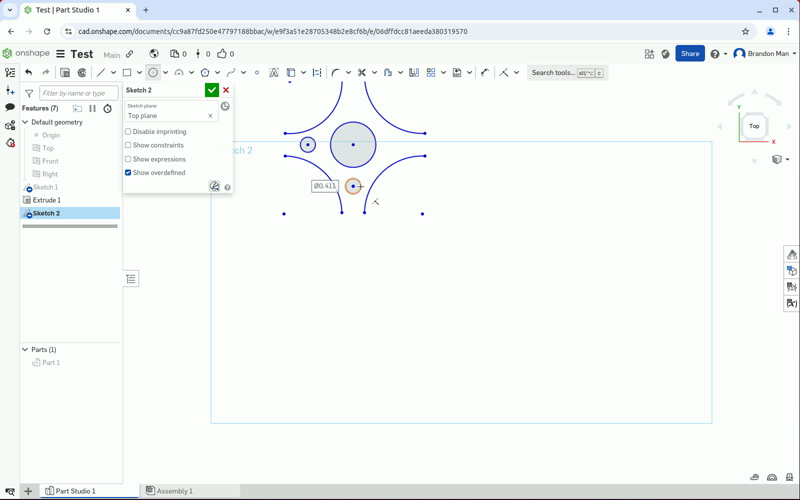
scroll(-6)
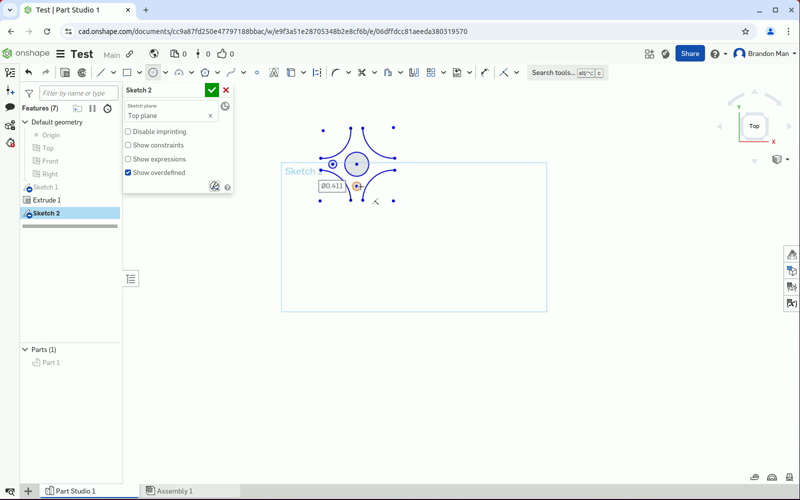
scroll(-6)
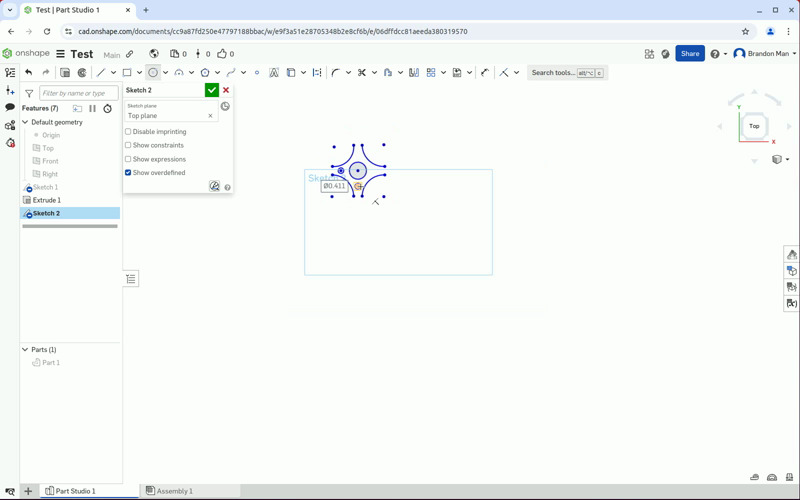
scroll(-6)
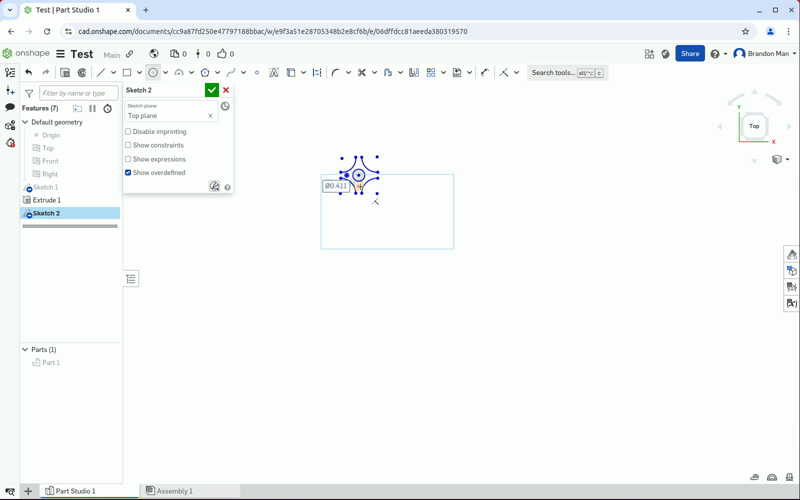
scroll(-6)
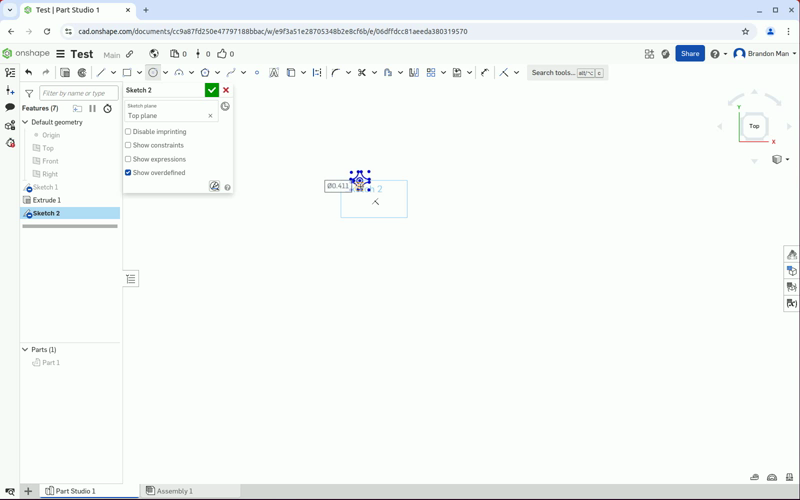
key(esc)
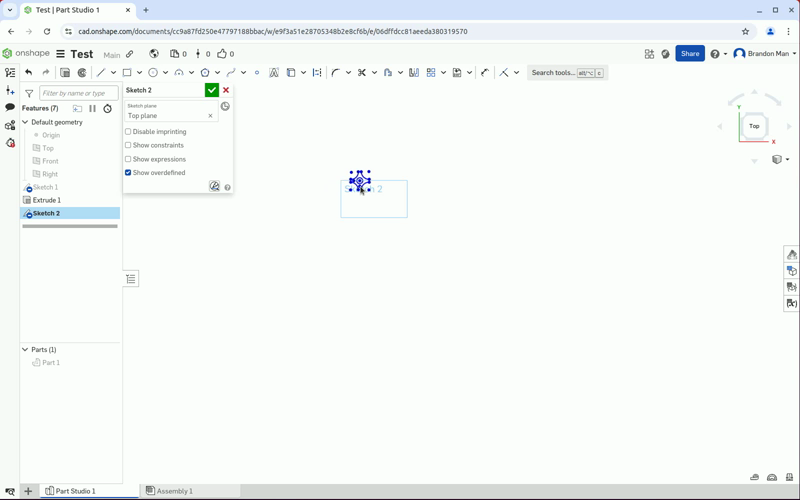
key(c)
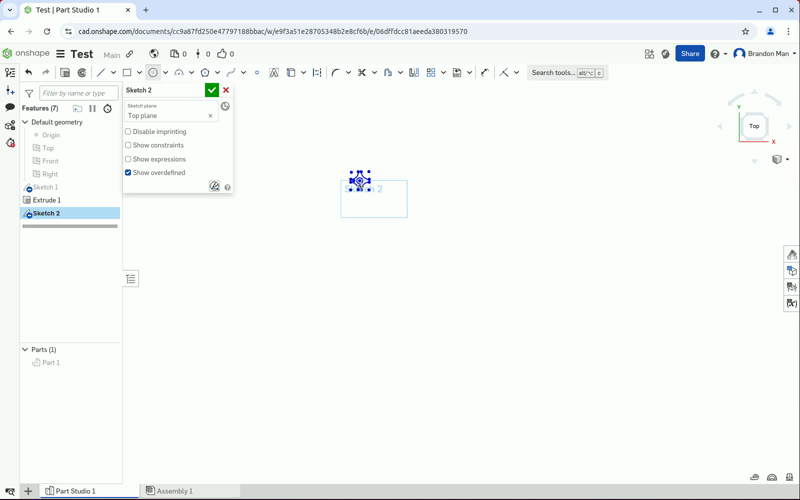
key_down(shift)
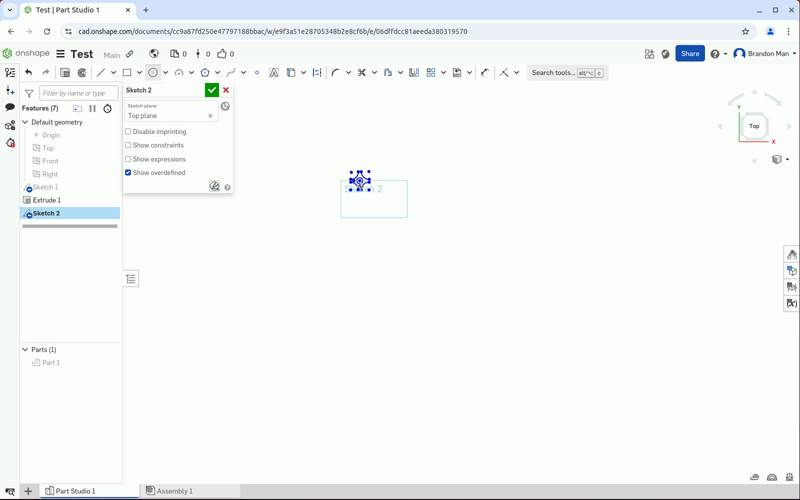
mouse_move(359, 175)
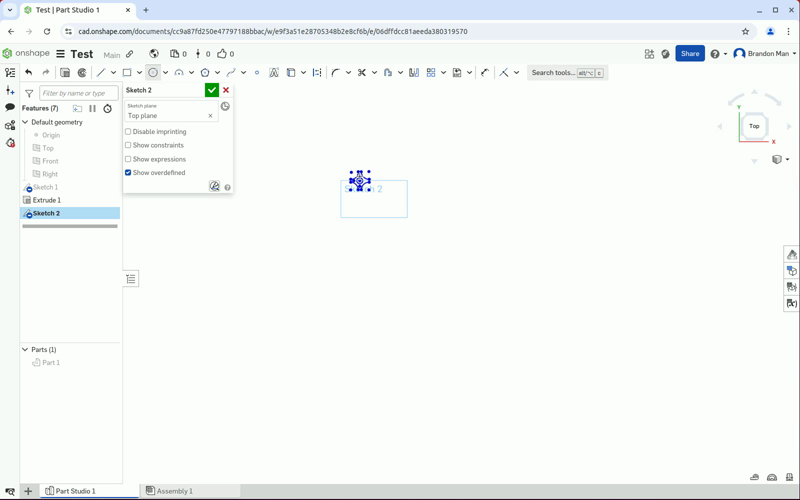
scroll(6)
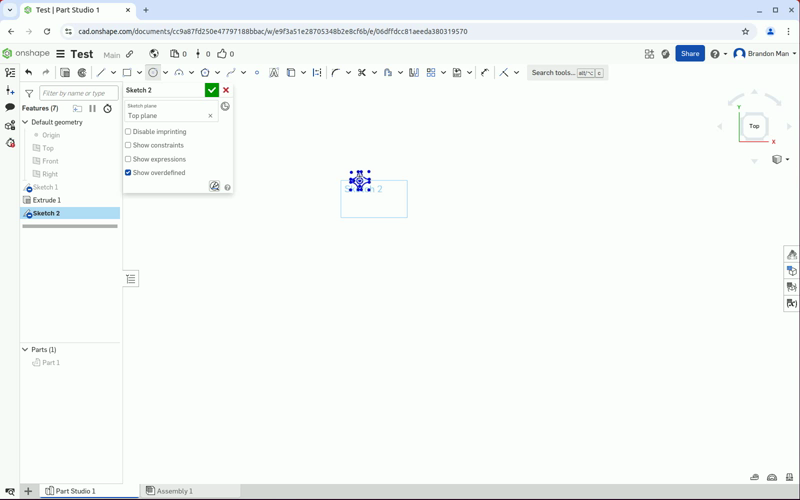
scroll(6)
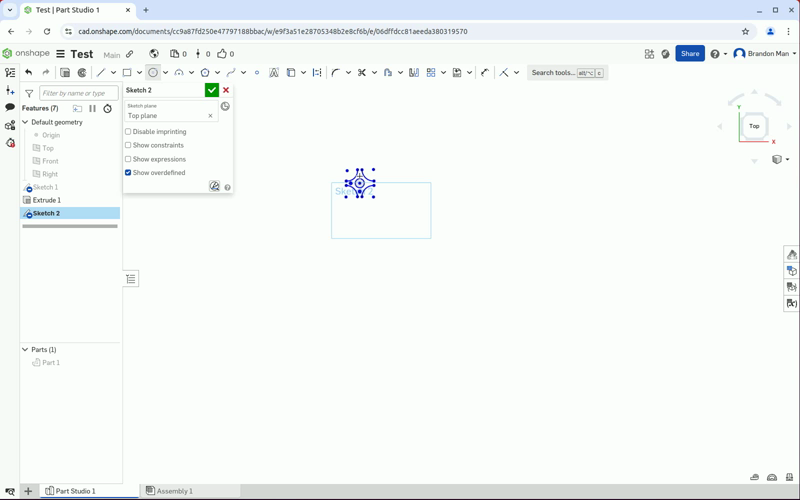
scroll(6)
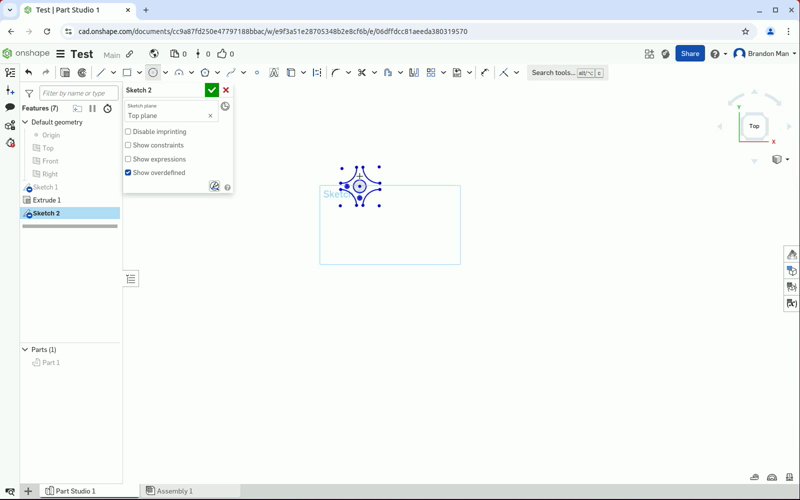
scroll(6)
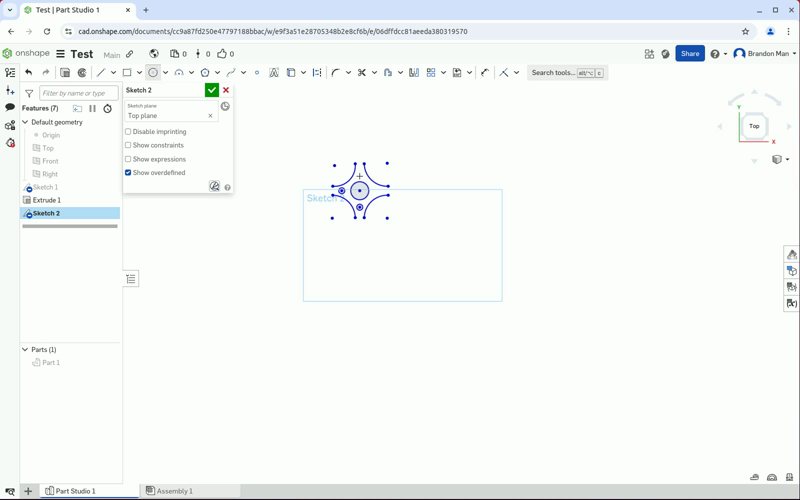
scroll(6)
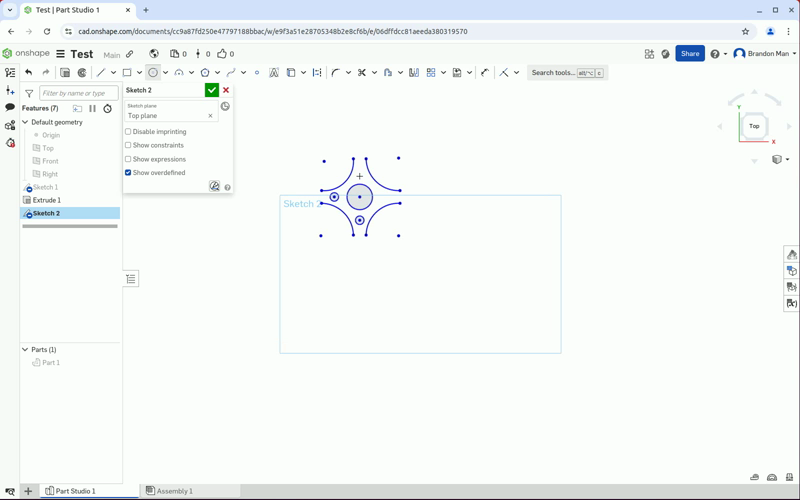
scroll(6)
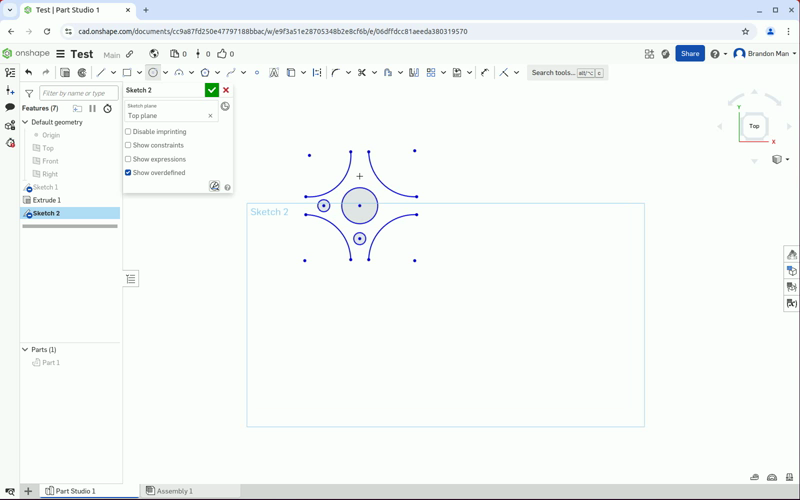
scroll(6)
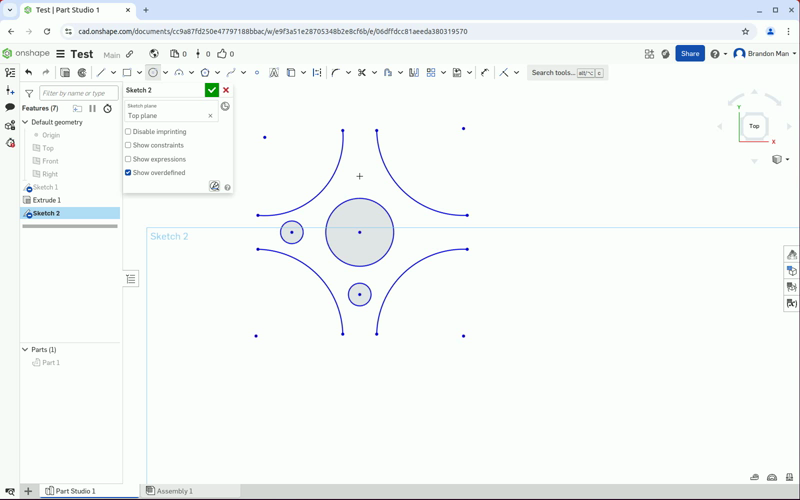
click(359, 175)
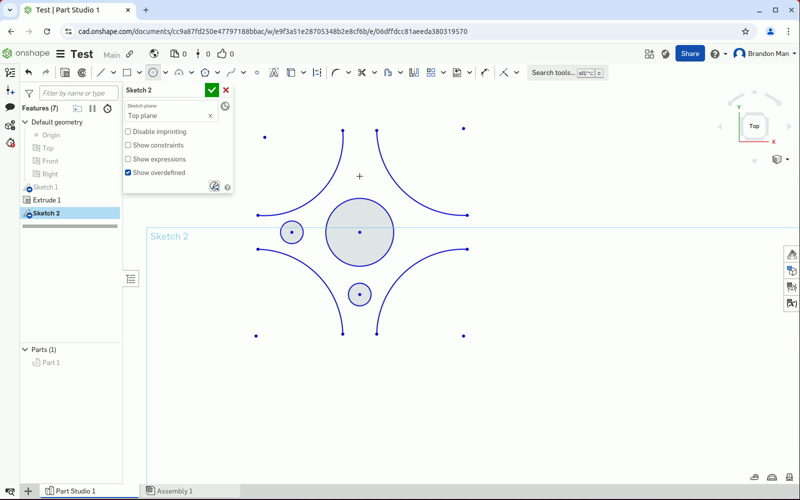
scroll(-6)
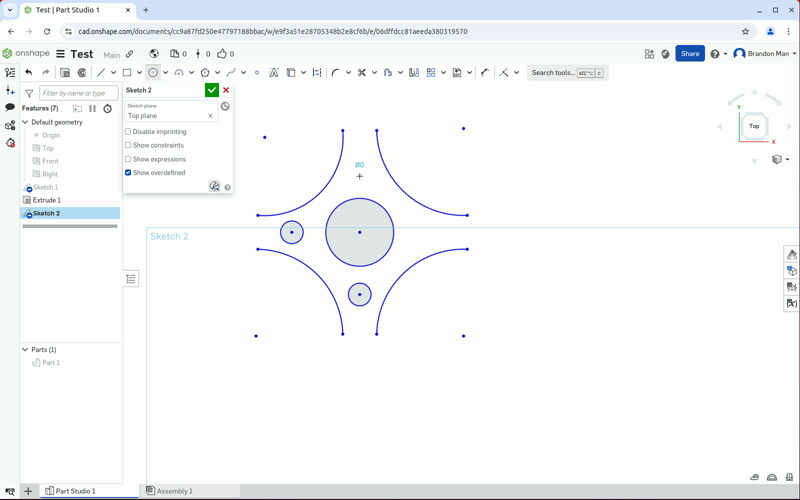
scroll(-6)
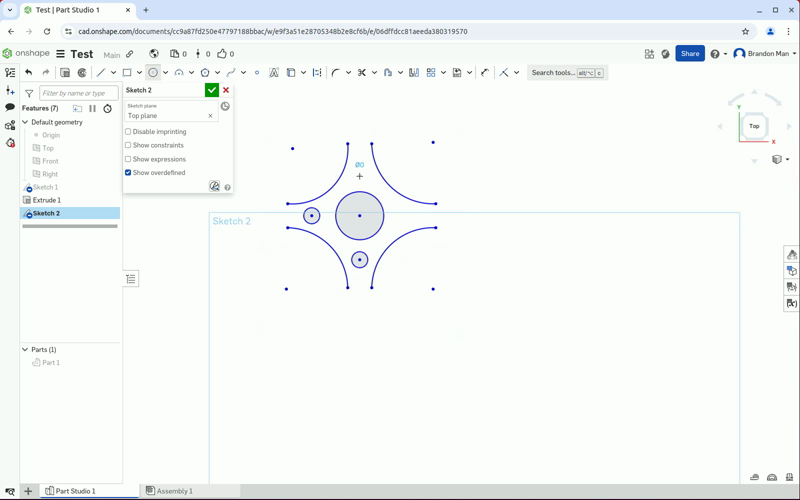
scroll(-6)
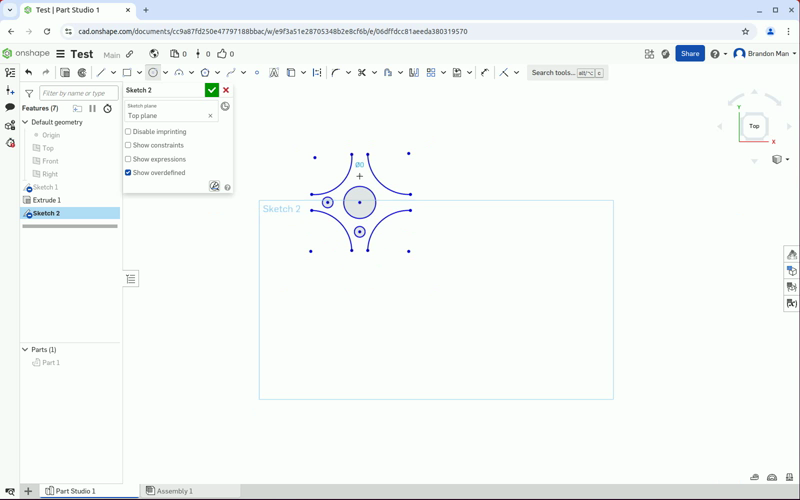
scroll(-6)
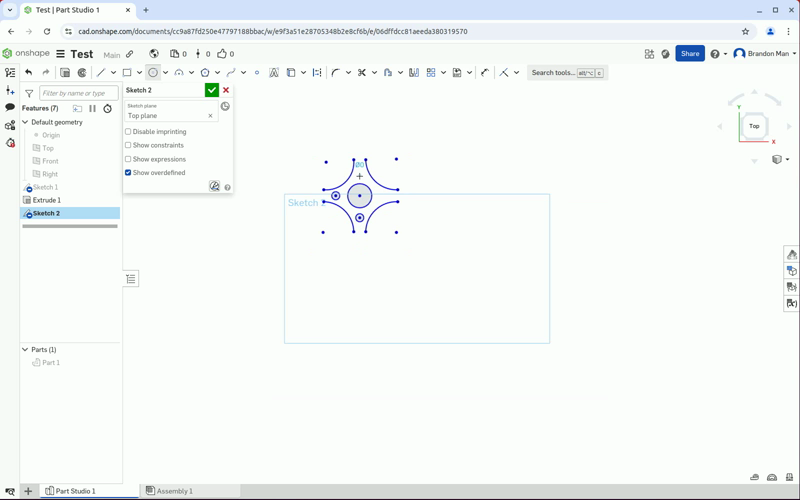
scroll(-6)
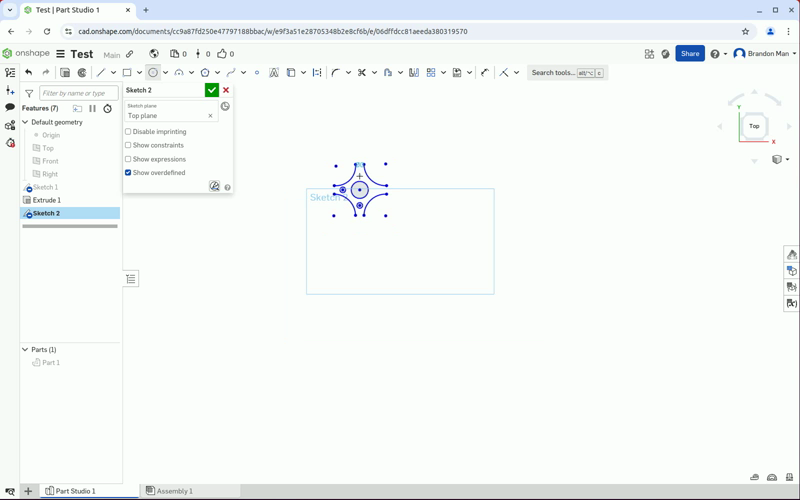
scroll(-6)
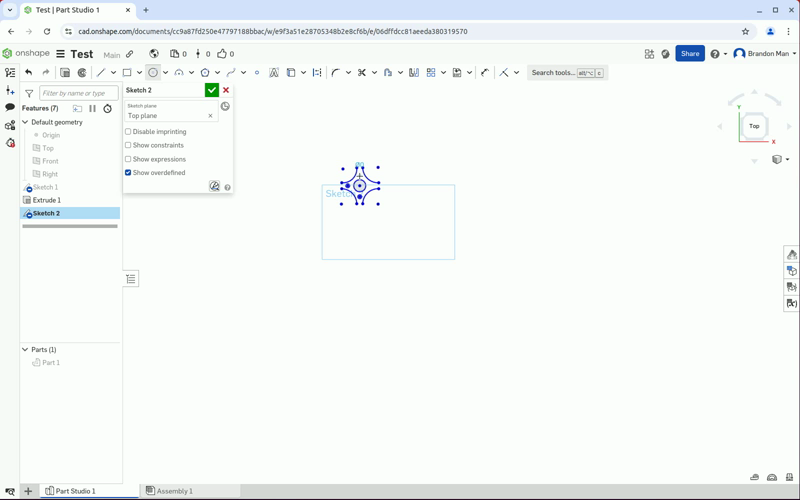
scroll(-6)
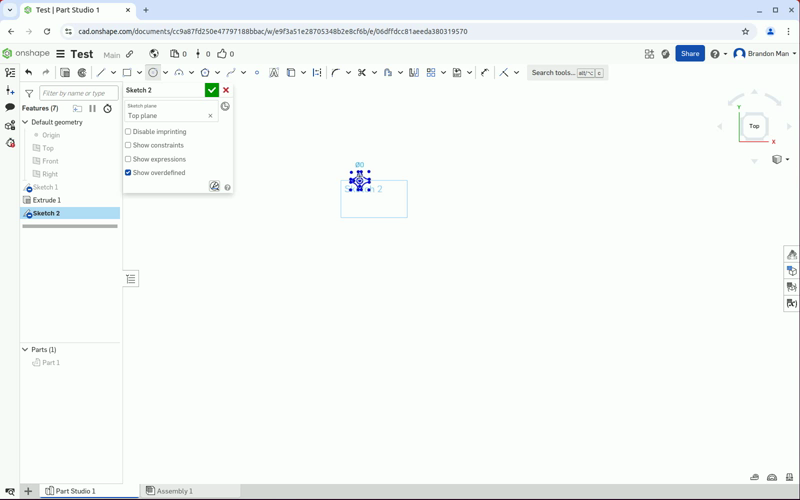
key_up(shift)
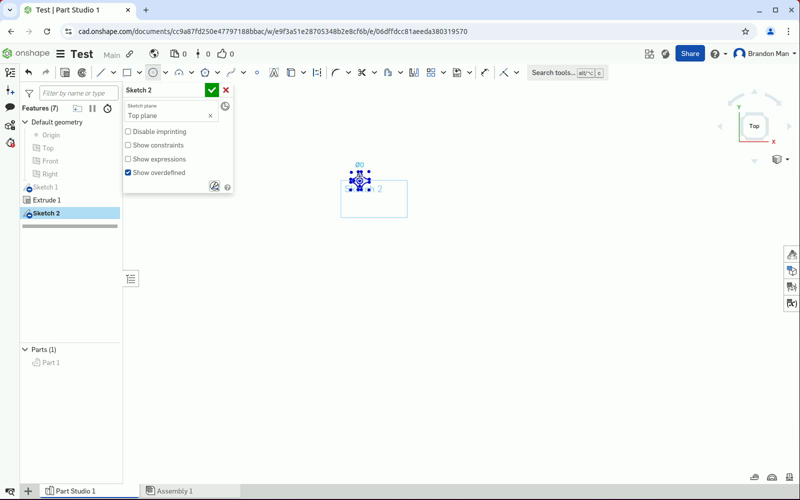
mouse_move(360, 175)
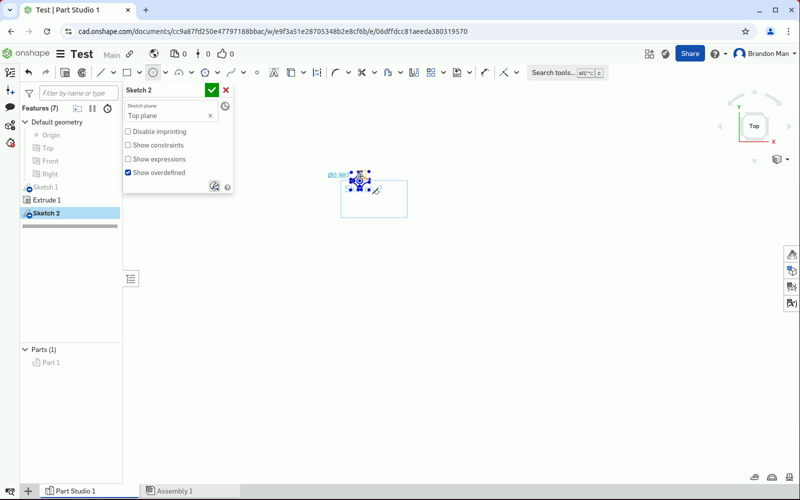
scroll(6)
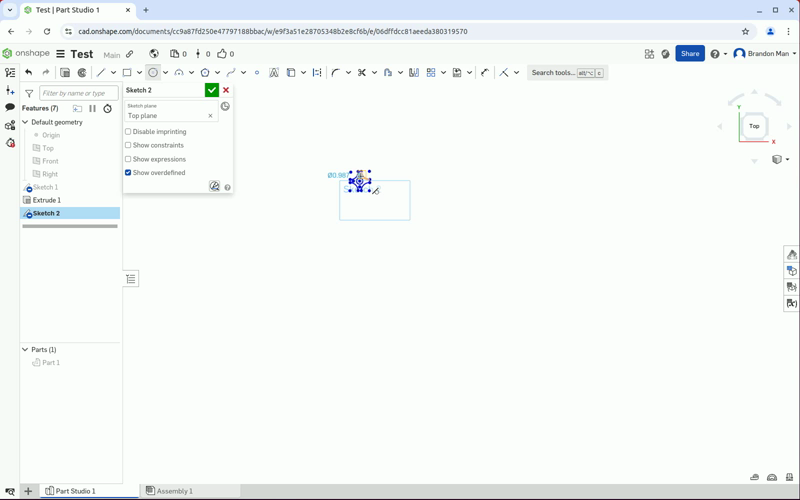
scroll(6)
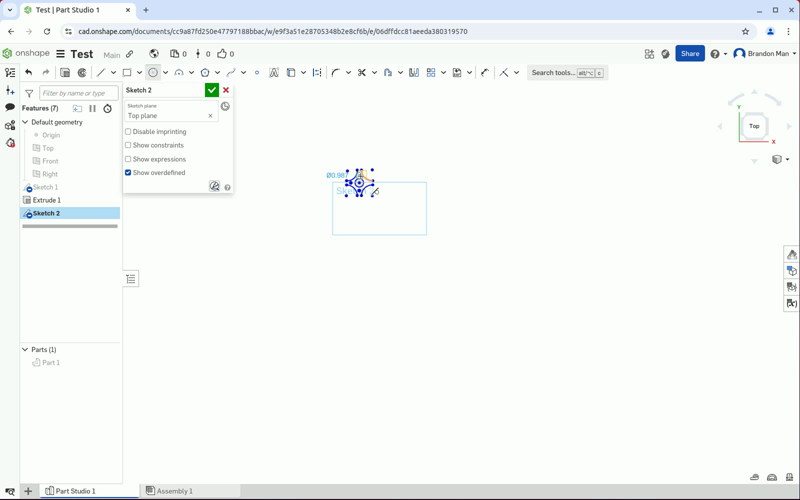
scroll(6)
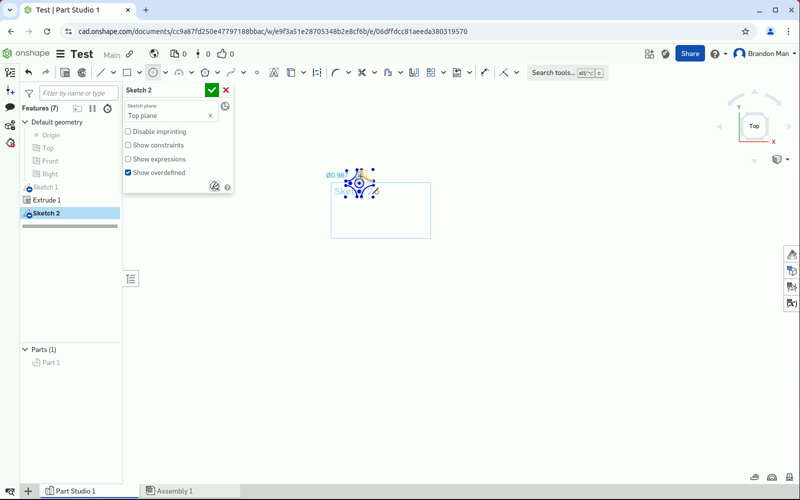
scroll(6)
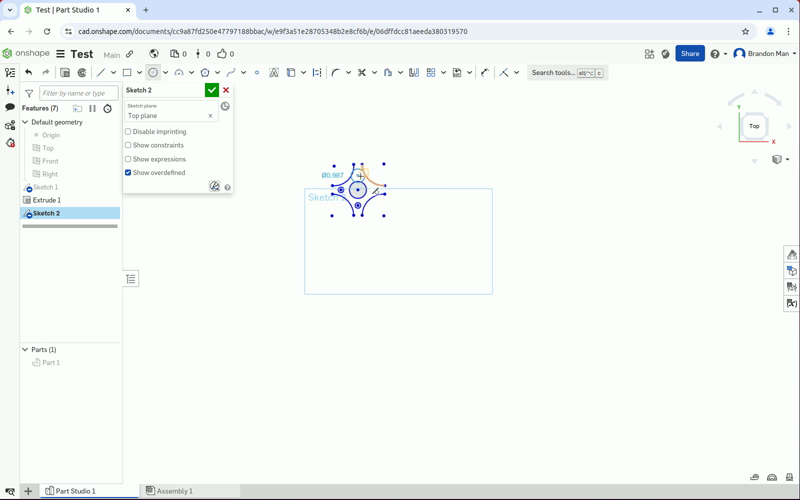
scroll(6)
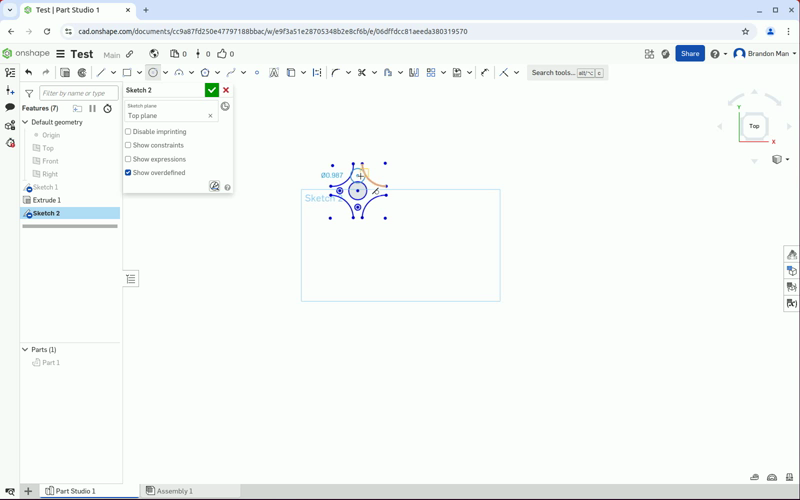
scroll(6)
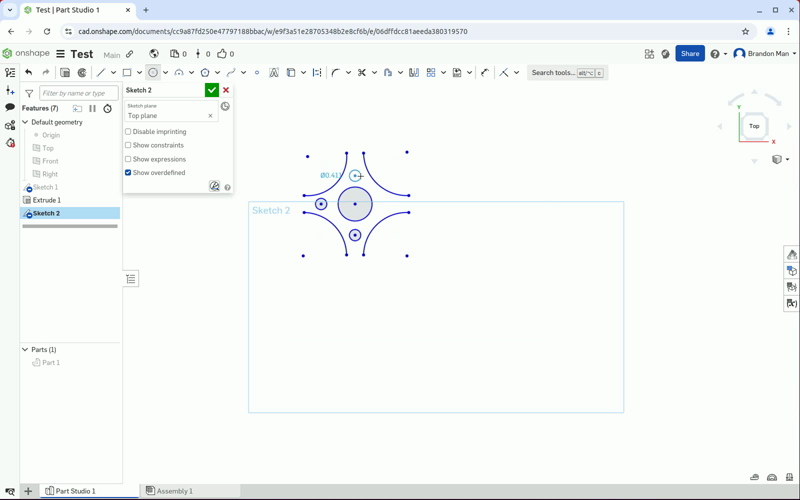
scroll(6)
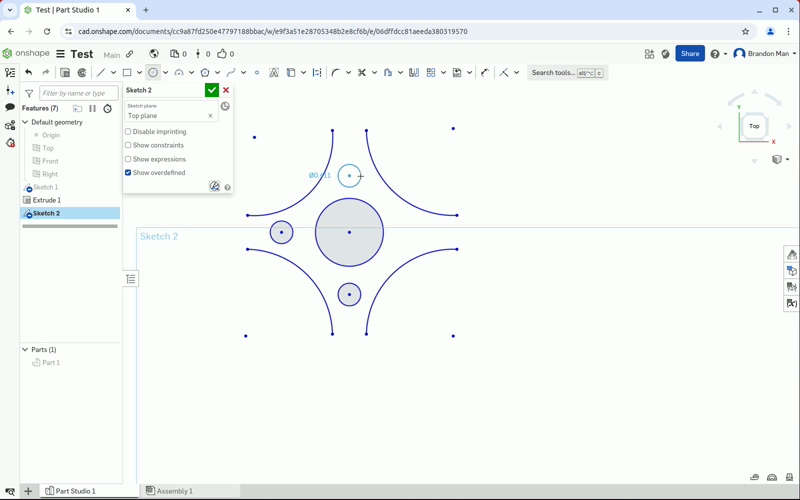
click(360, 175)
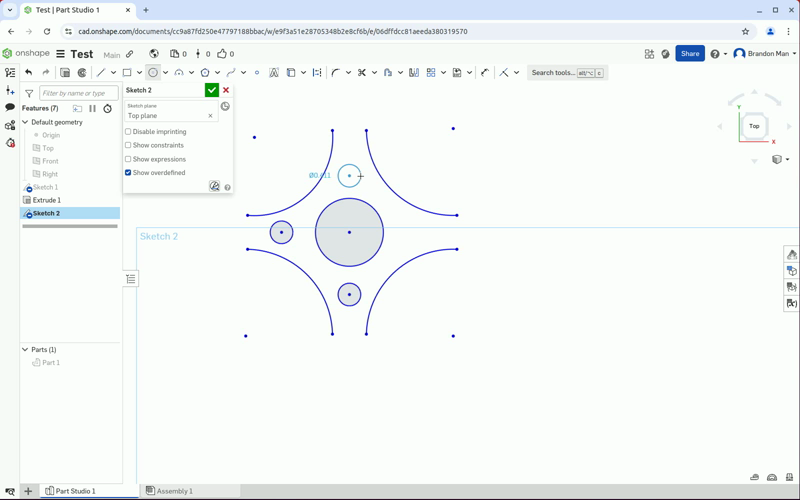
scroll(-6)
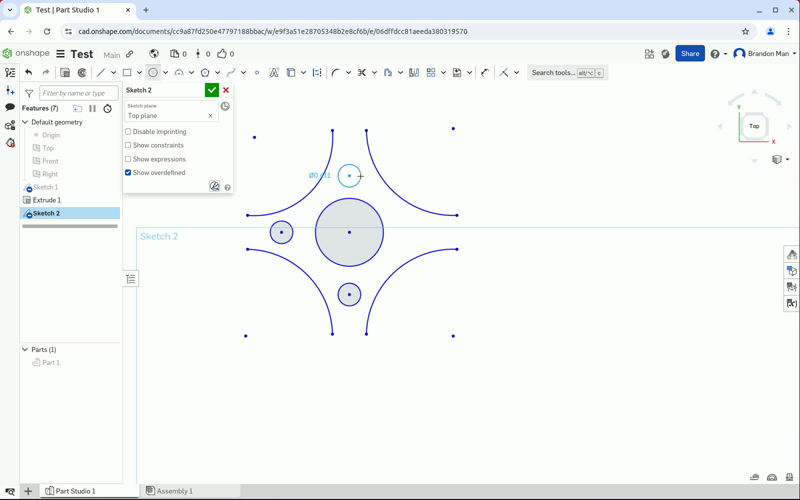
scroll(-6)
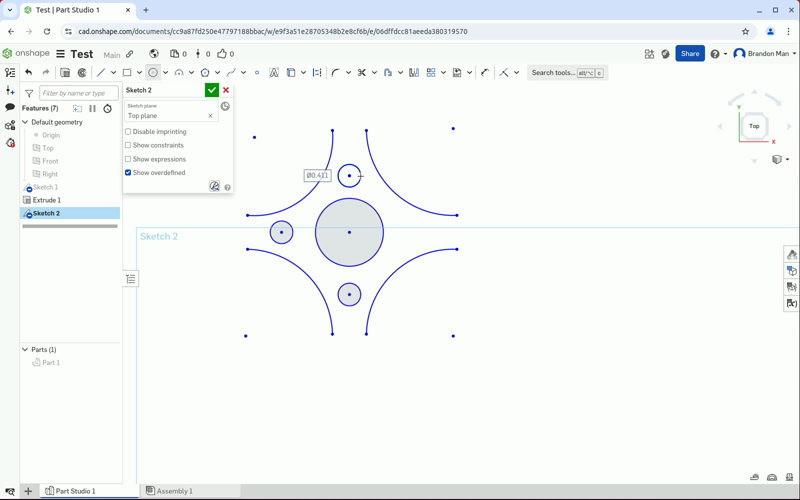
scroll(-6)
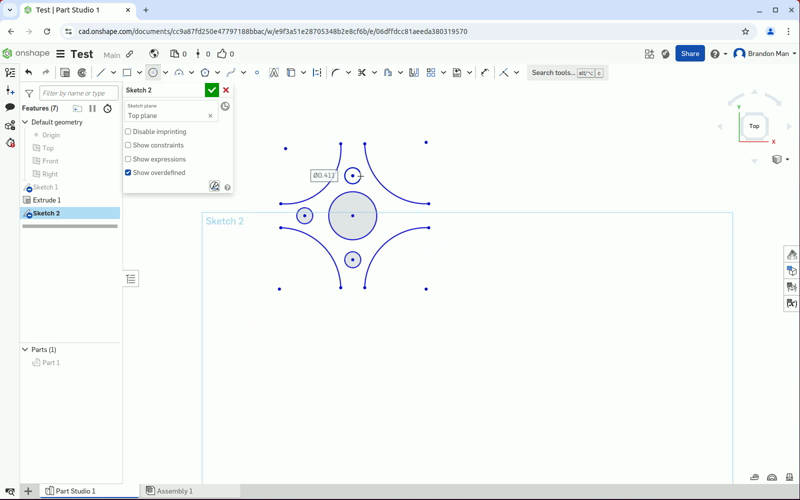
scroll(-6)
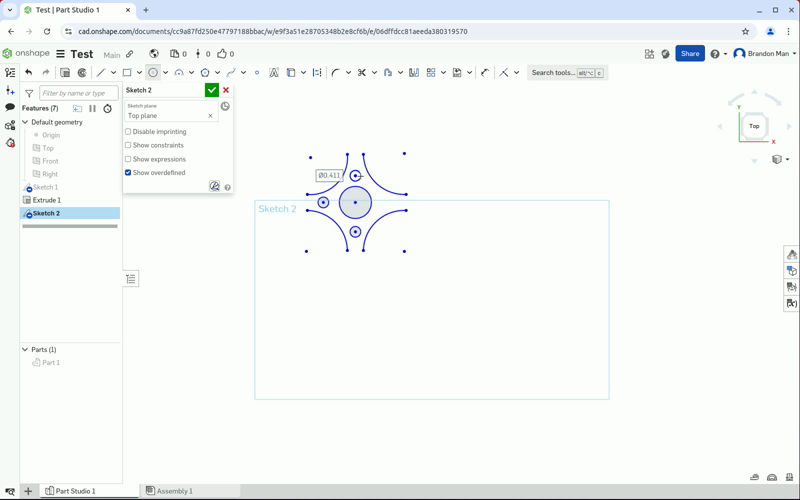
scroll(-6)
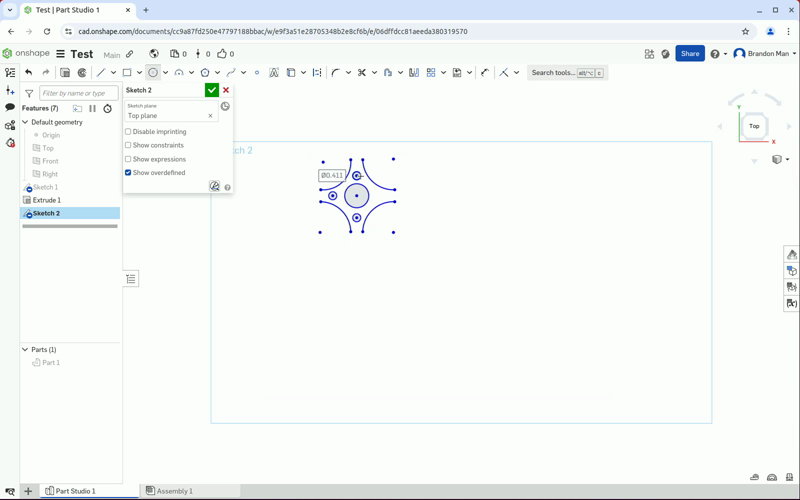
scroll(-6)
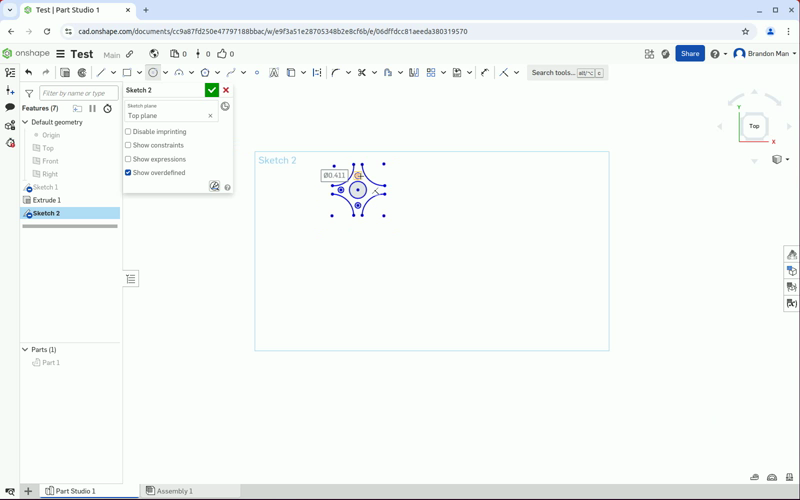
scroll(-6)
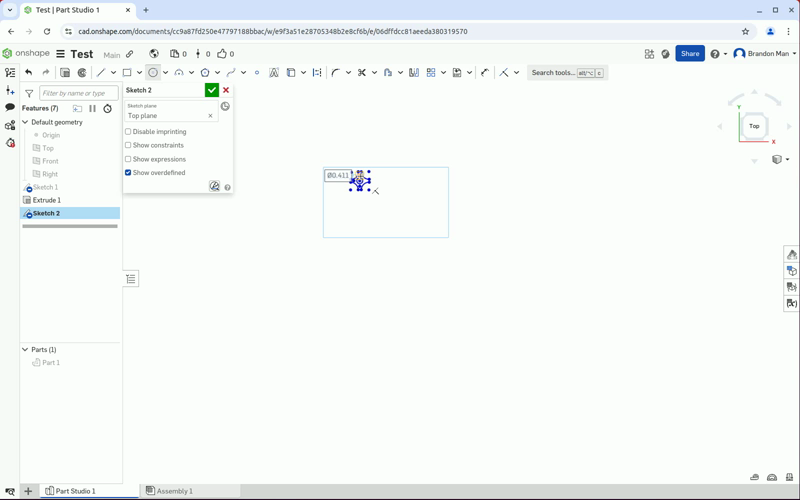
key(esc)
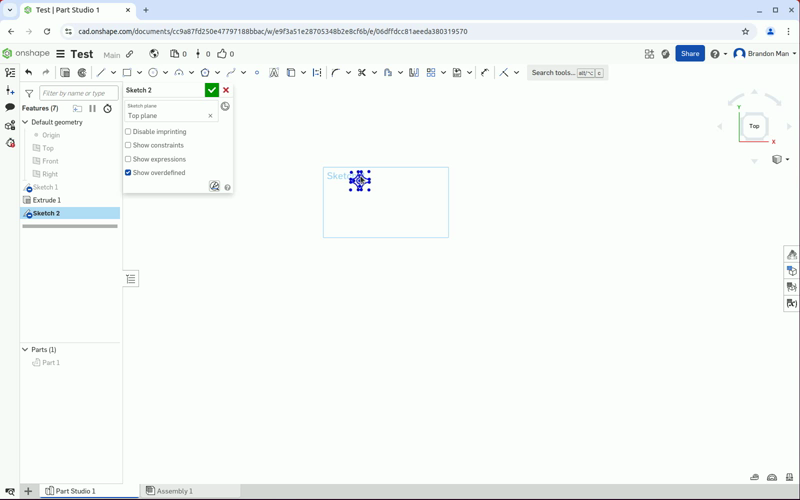
key(c)
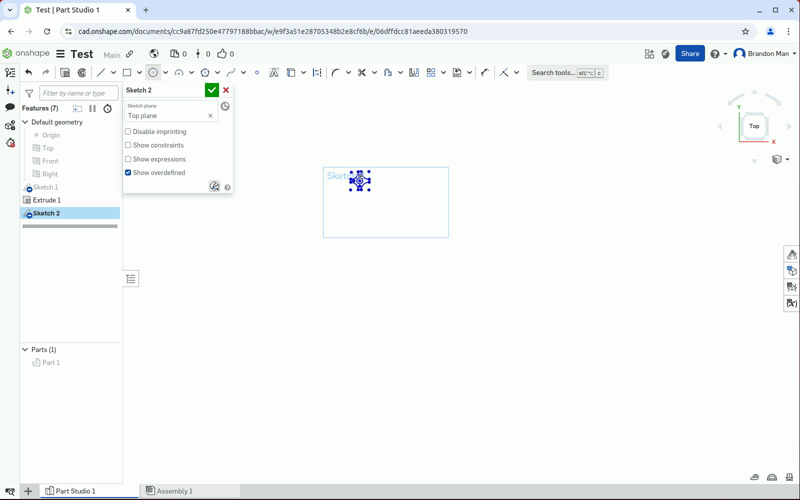
key_down(shift)
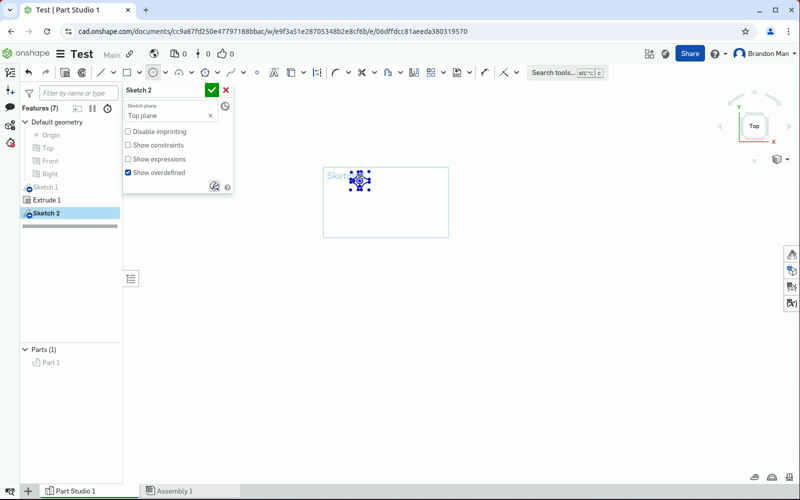
mouse_move(366, 180)
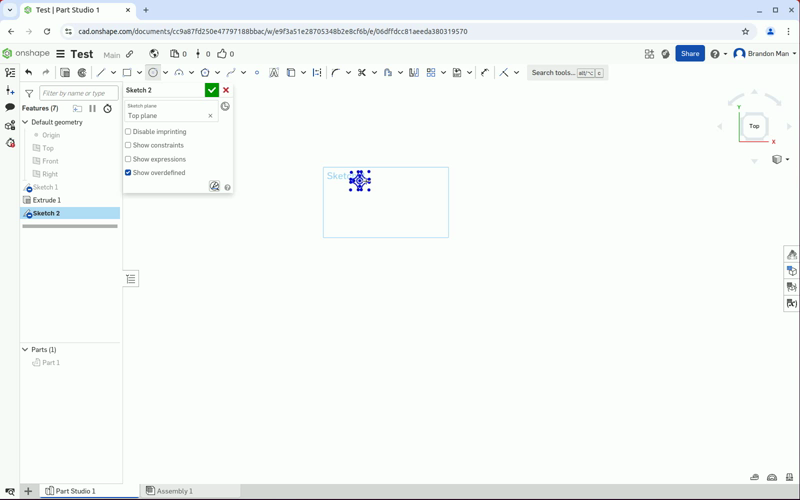
scroll(6)
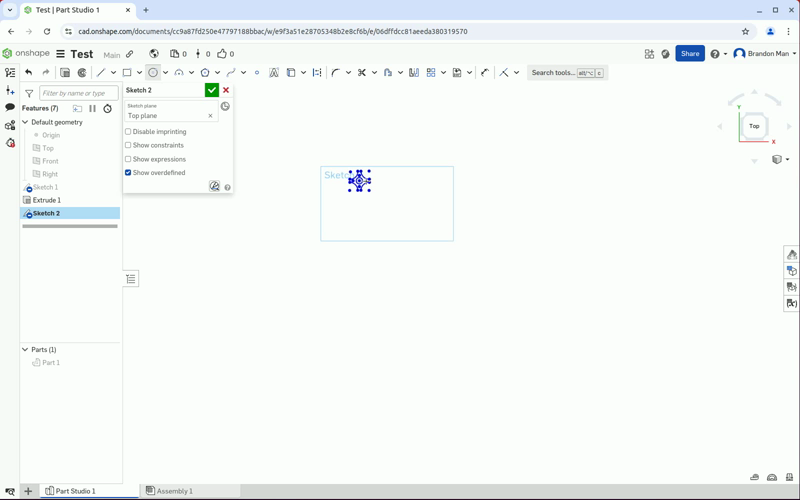
scroll(6)
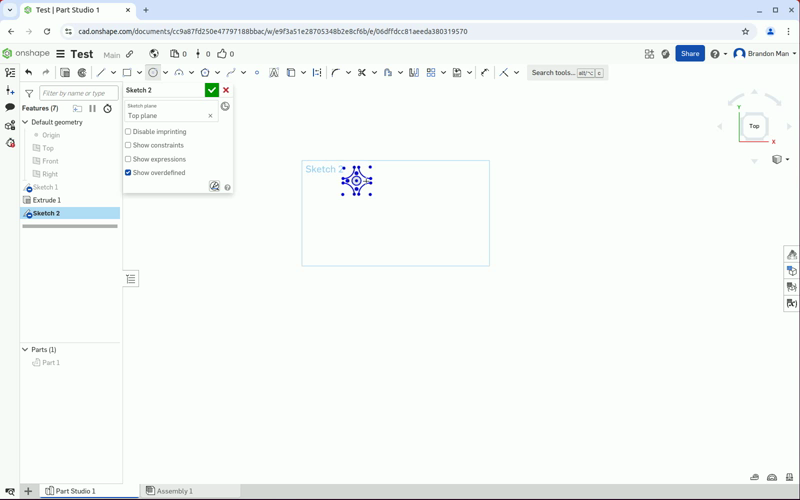
scroll(6)
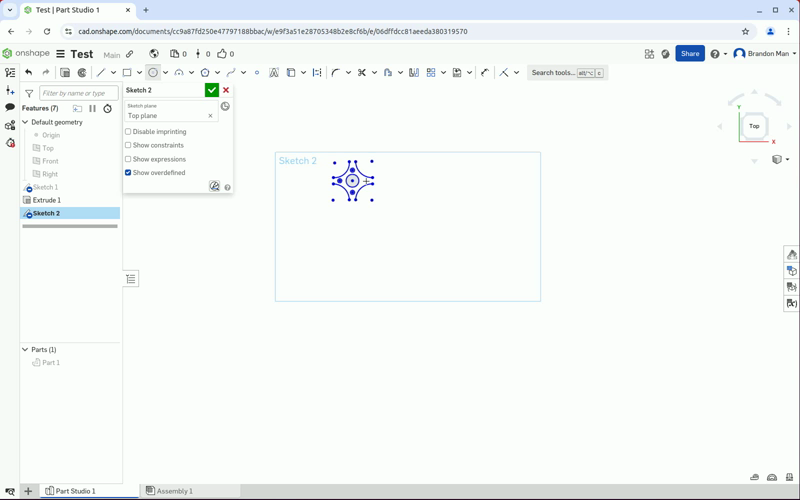
scroll(6)
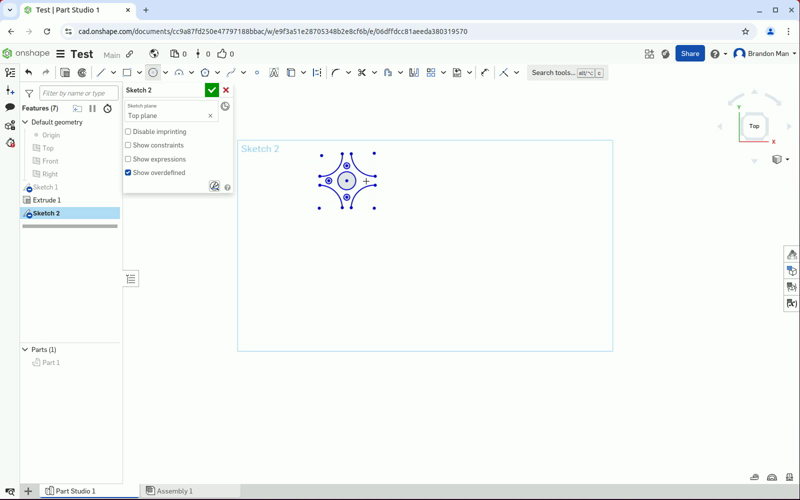
scroll(6)
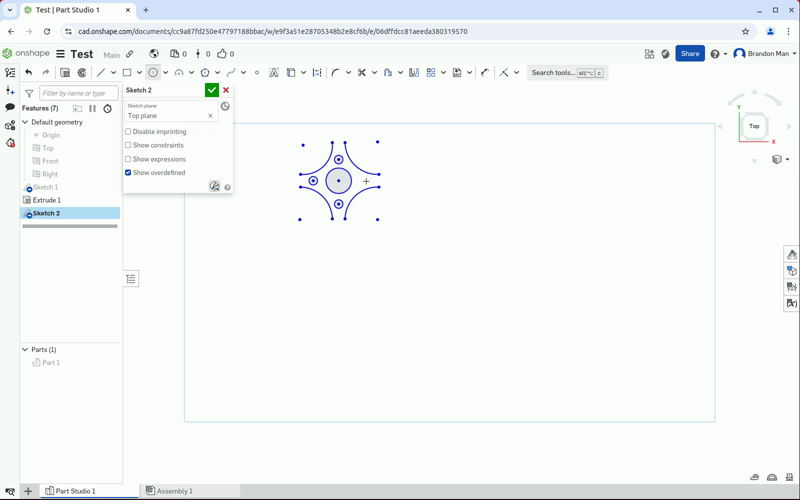
scroll(6)
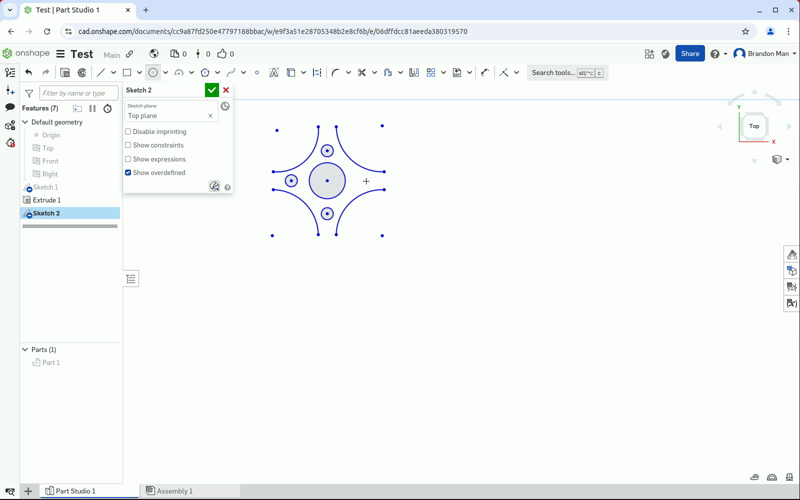
scroll(6)
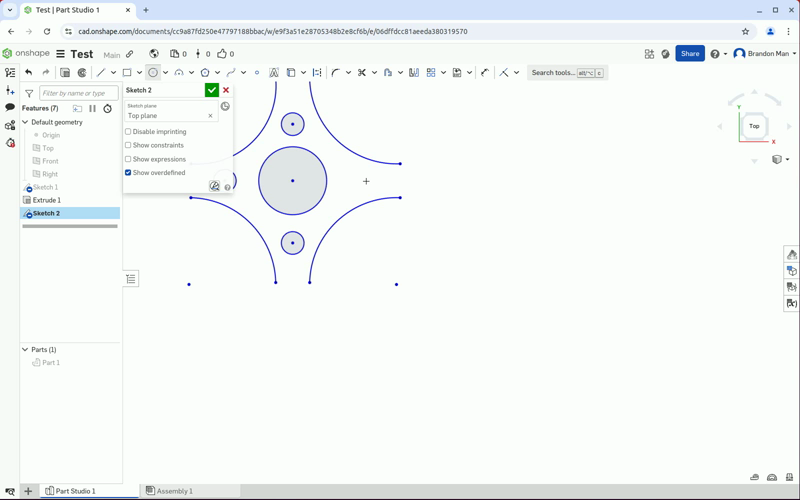
click(366, 180)
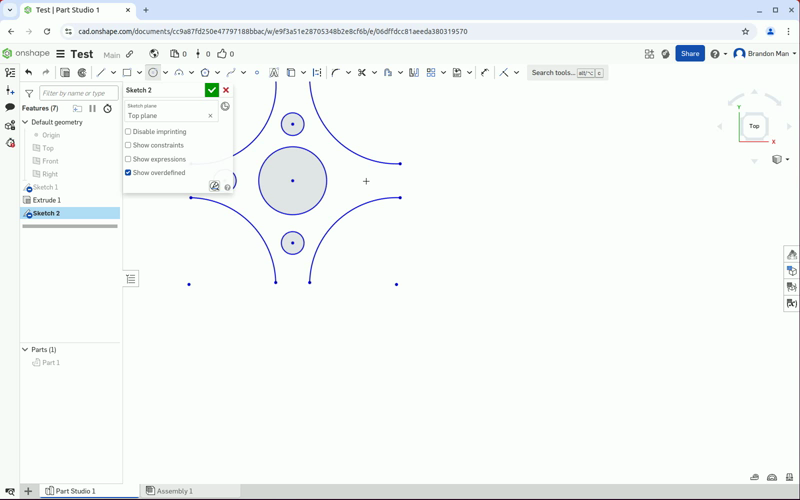
scroll(-6)
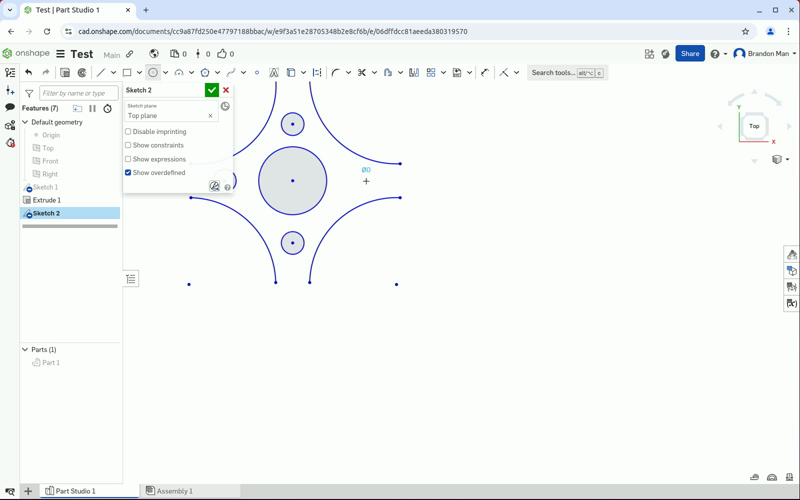
scroll(-6)
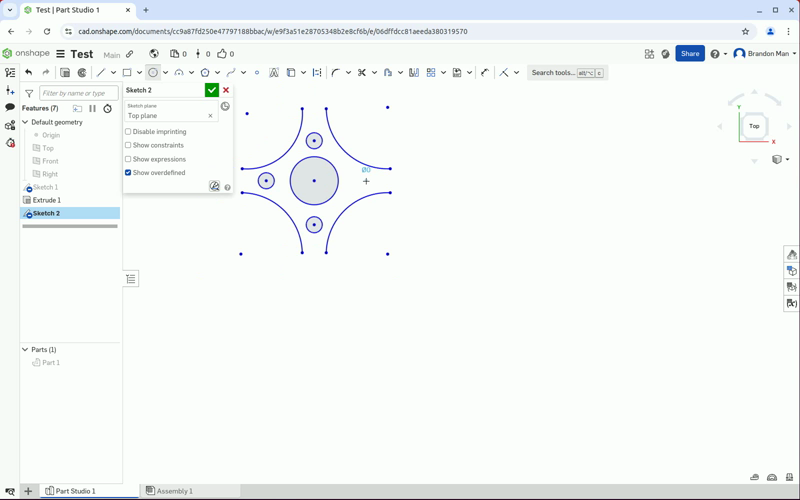
scroll(-6)
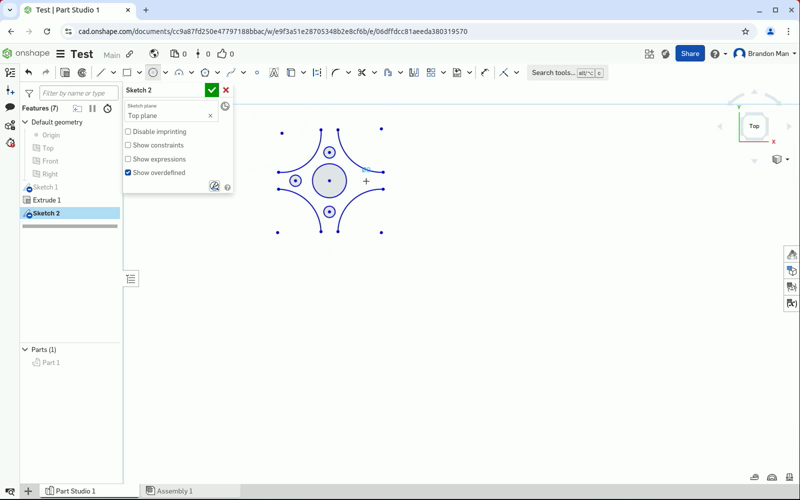
scroll(-6)
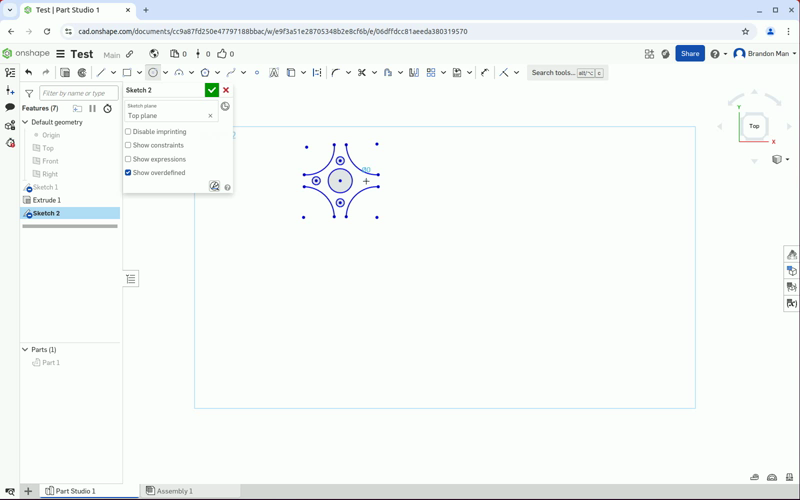
scroll(-6)
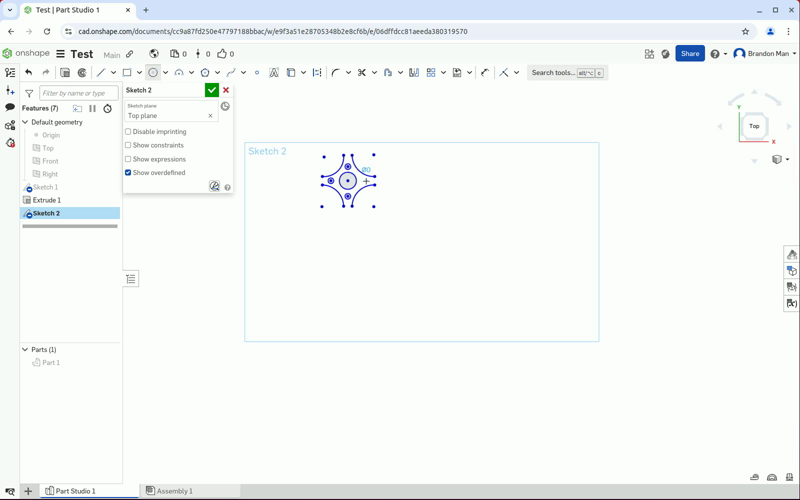
scroll(-6)
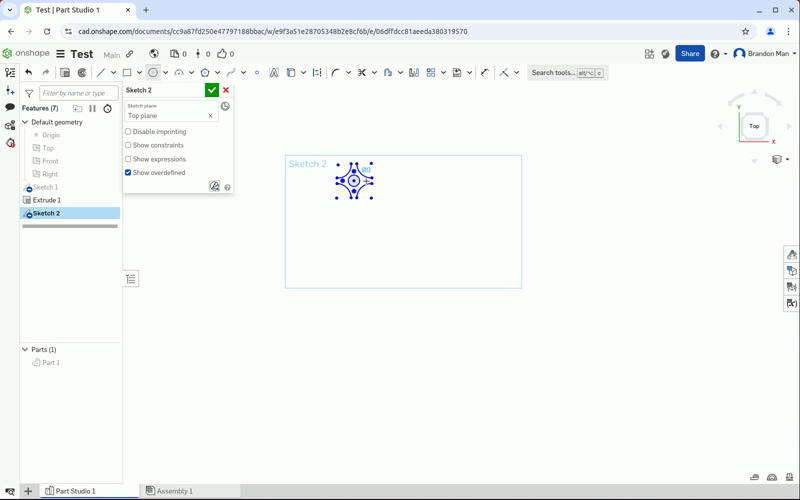
scroll(-6)
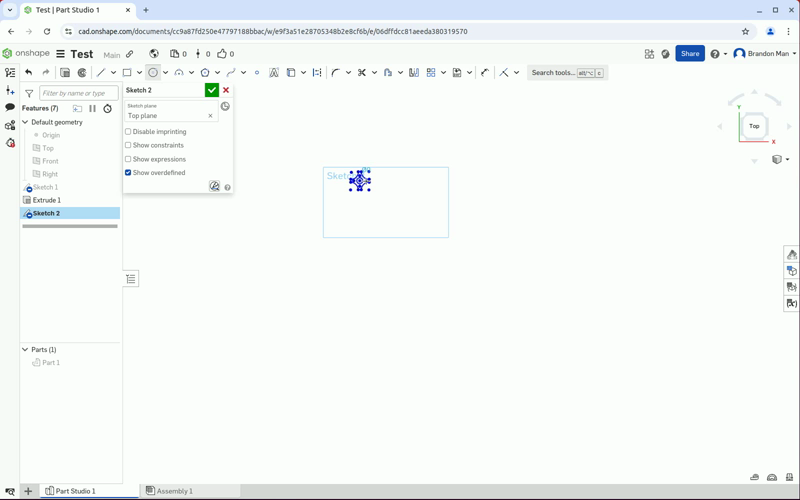
key_up(shift)
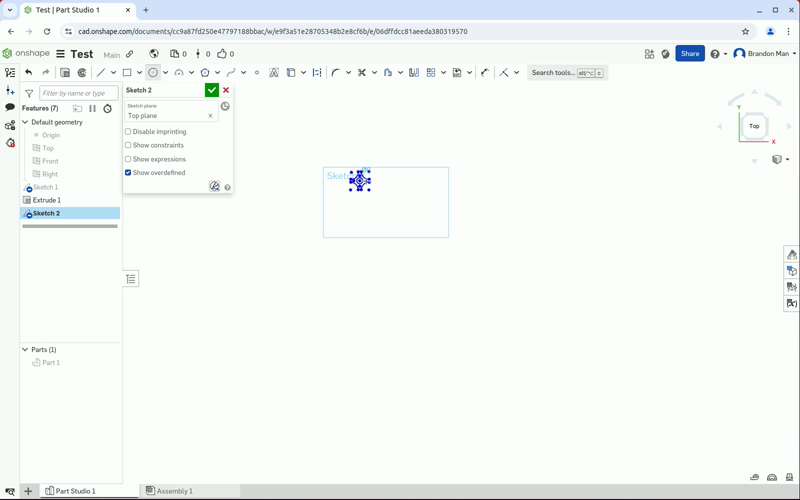
mouse_move(367, 180)
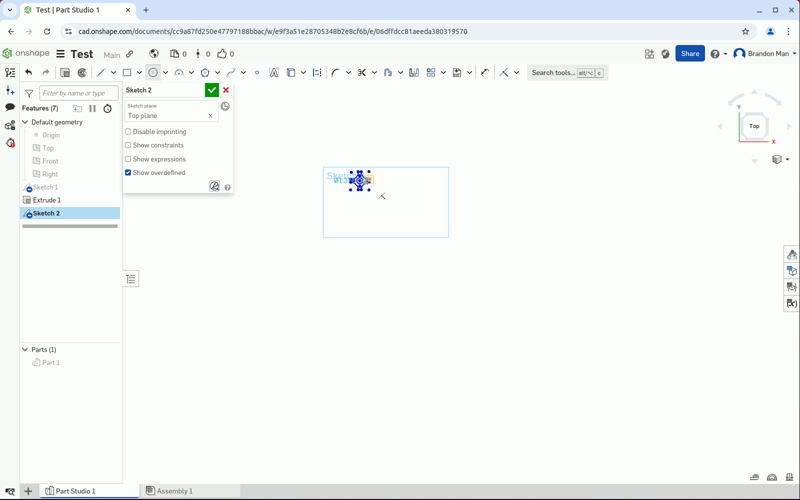
scroll(6)
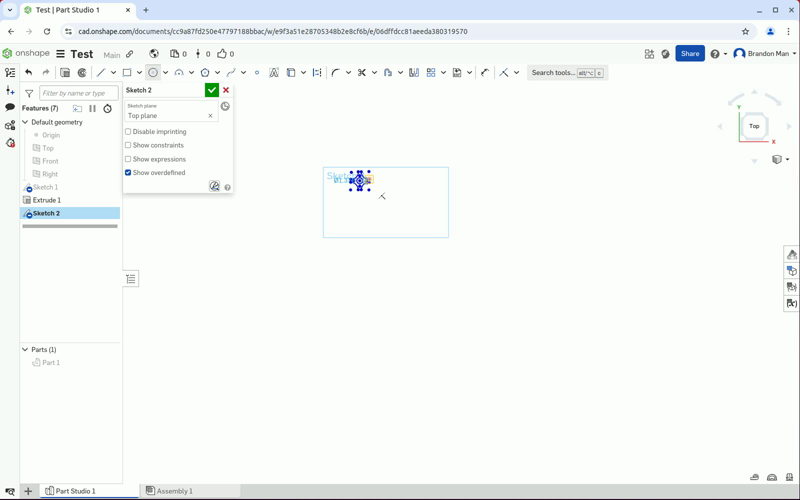
scroll(6)
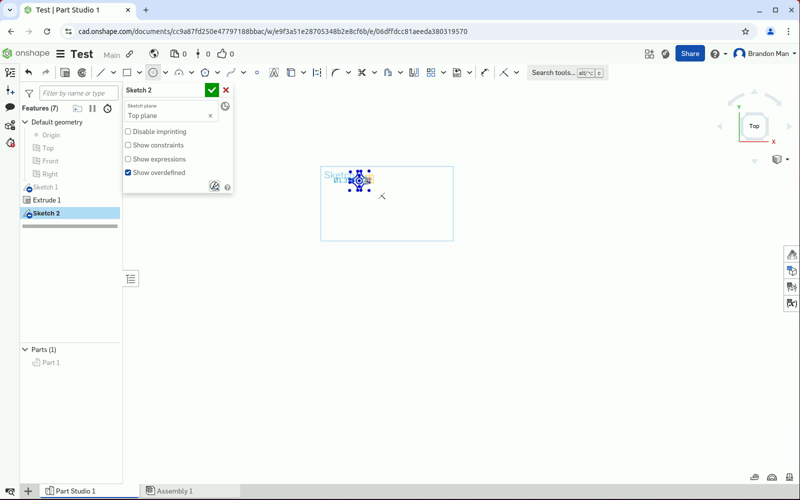
scroll(6)
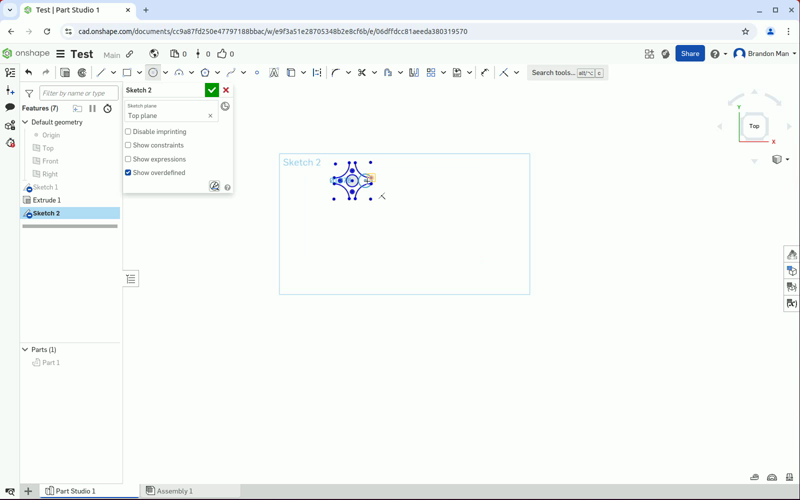
scroll(6)
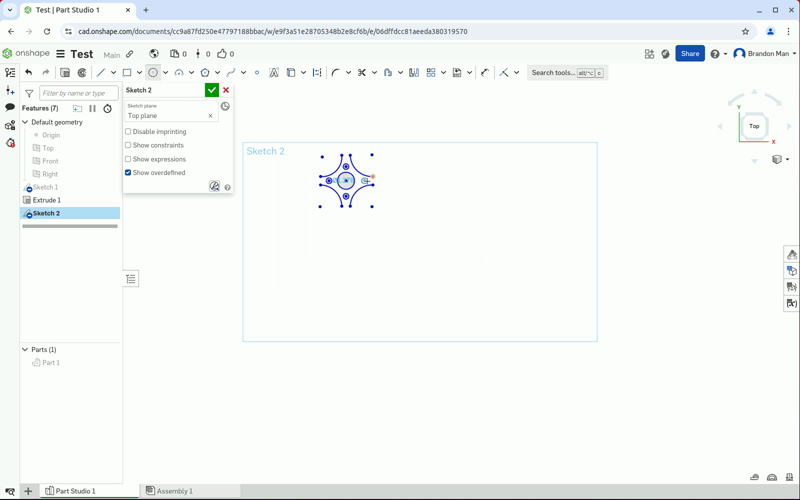
scroll(6)
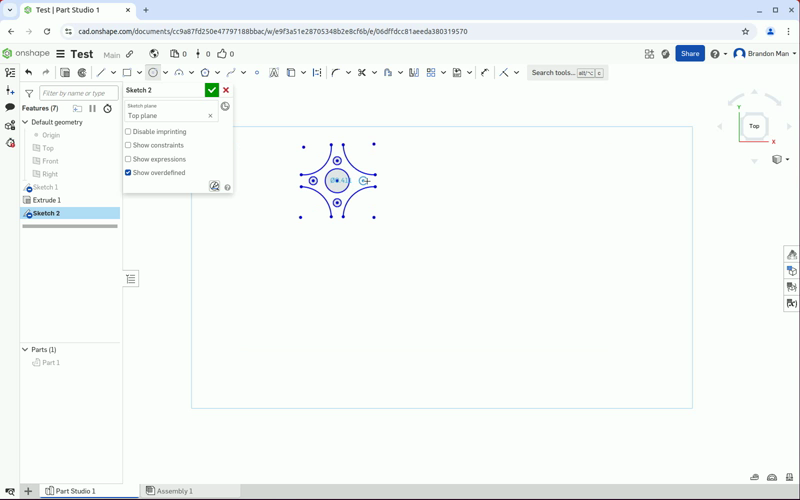
scroll(6)
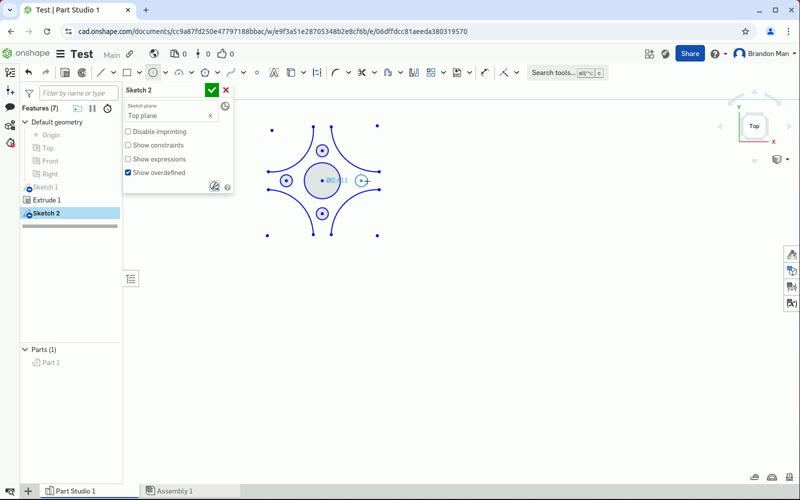
scroll(6)
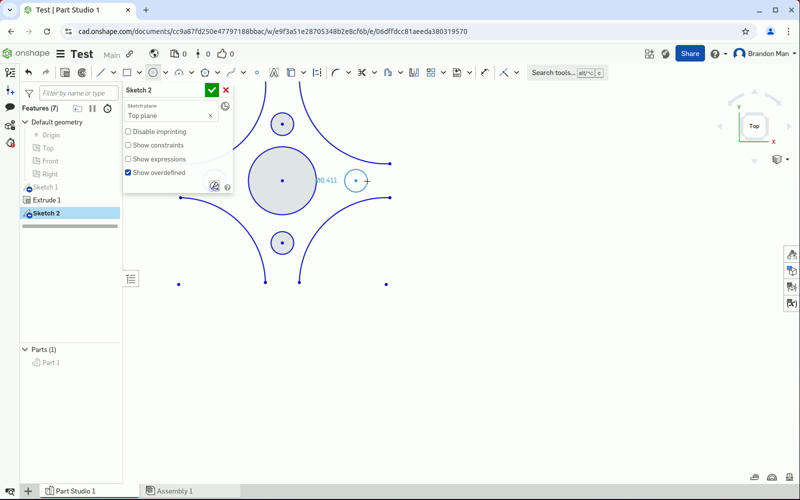
click(367, 180)
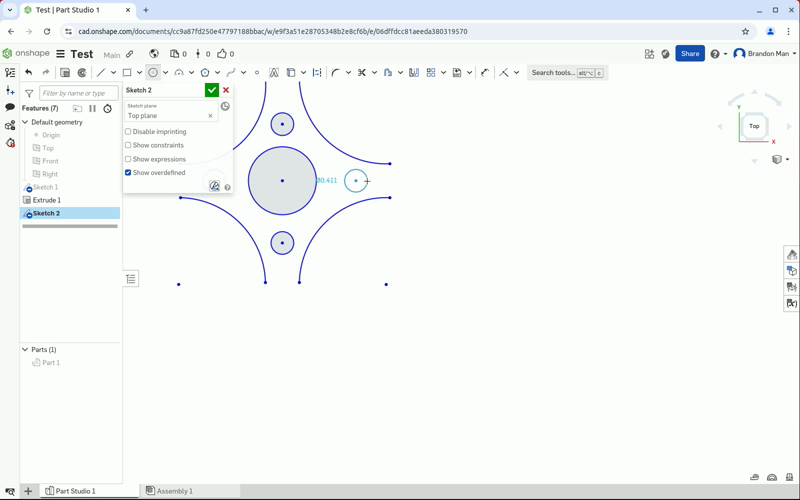
scroll(-6)
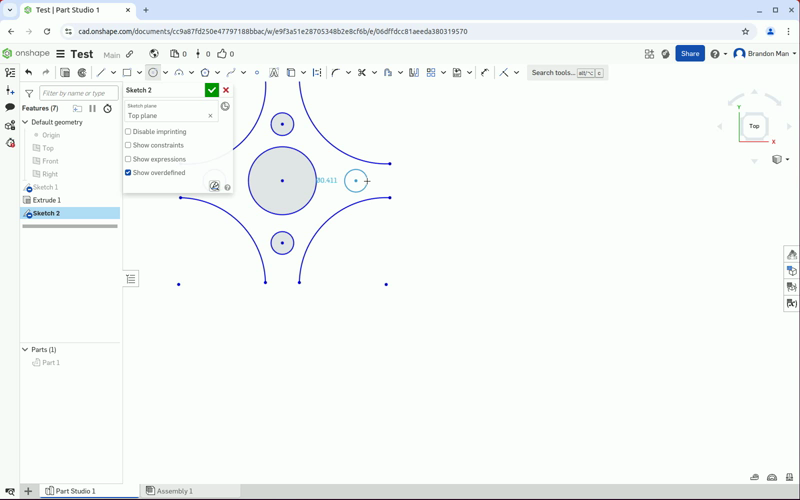
scroll(-6)
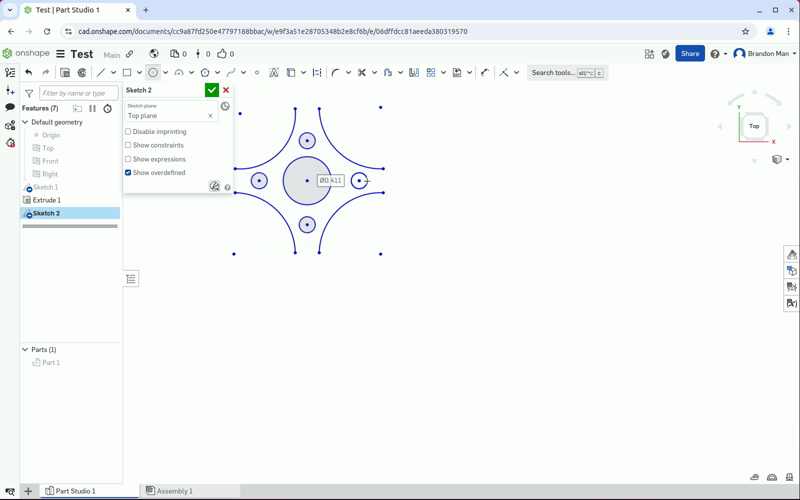
scroll(-6)
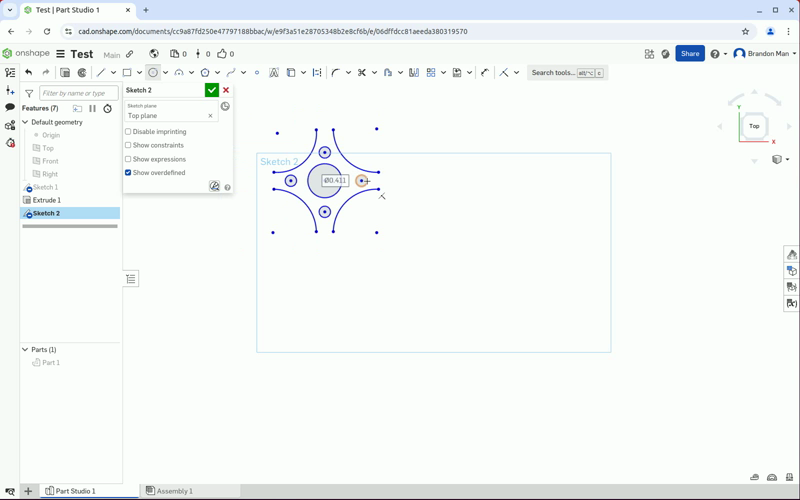
scroll(-6)
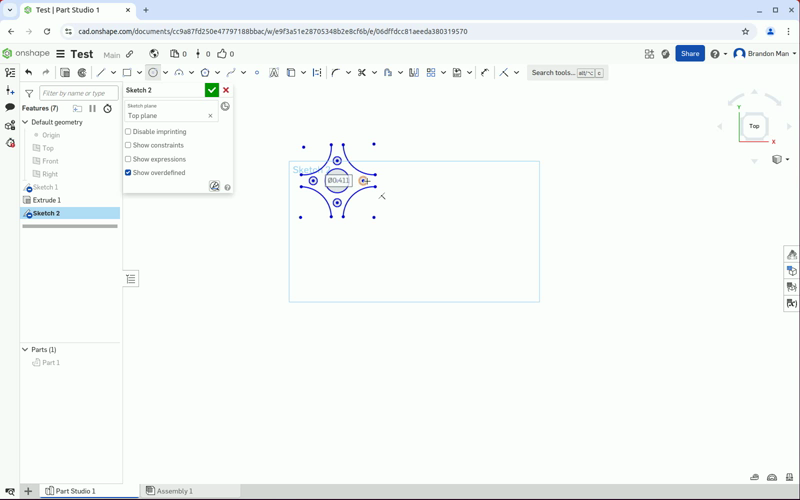
scroll(-6)
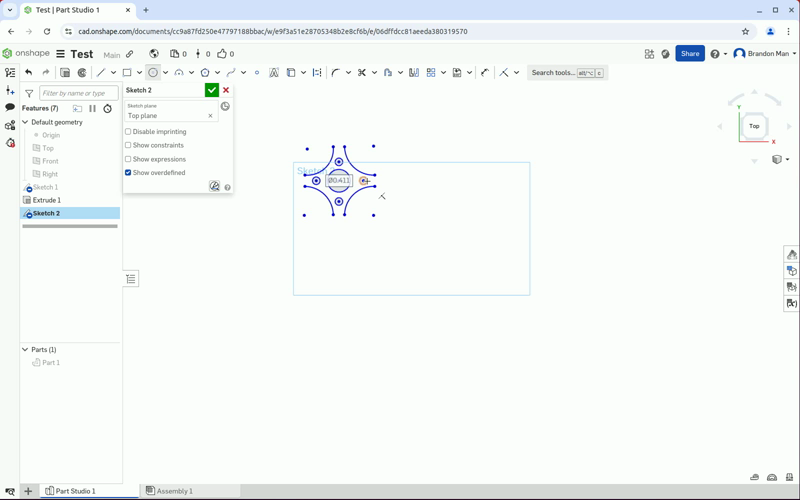
scroll(-6)
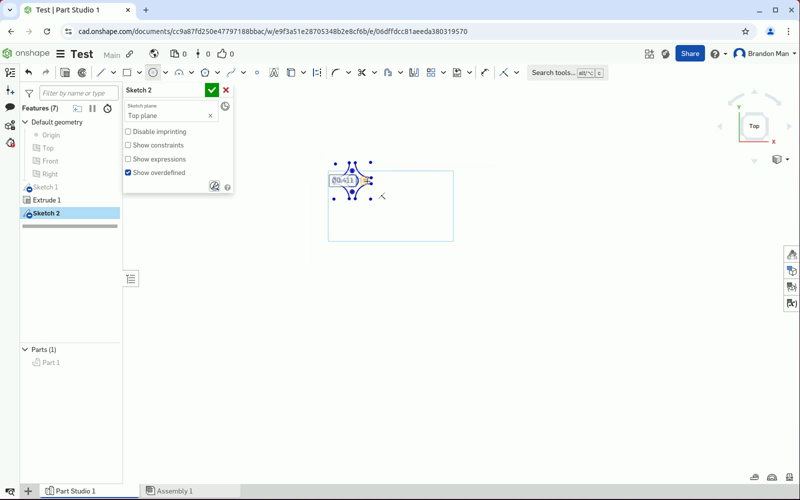
scroll(-6)
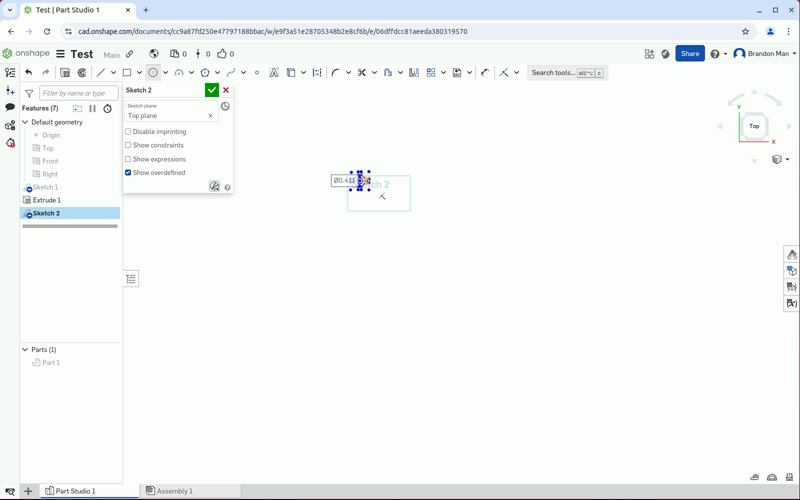
key(esc)
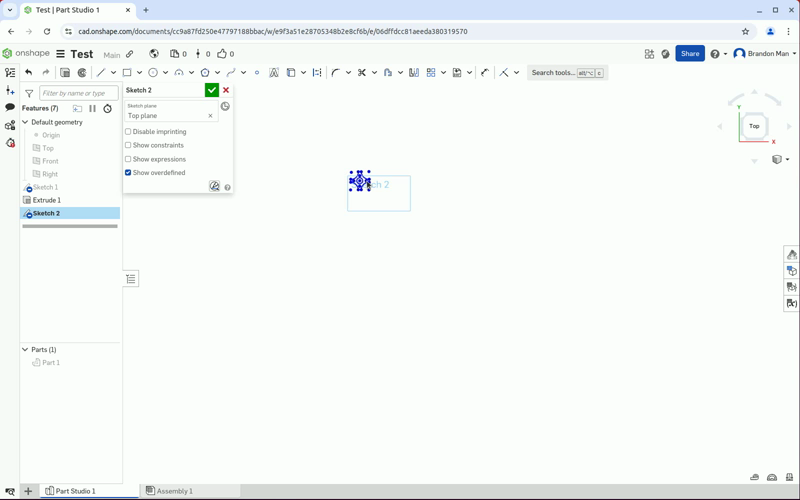
mouse_move(366, 181)
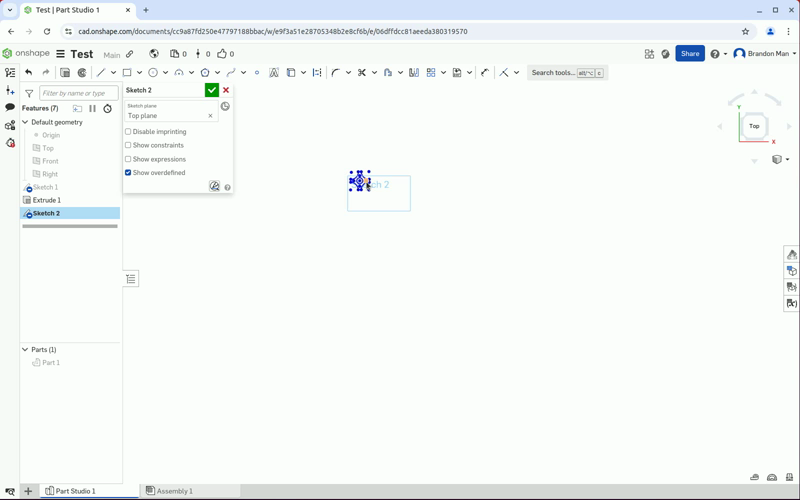
scroll(6)
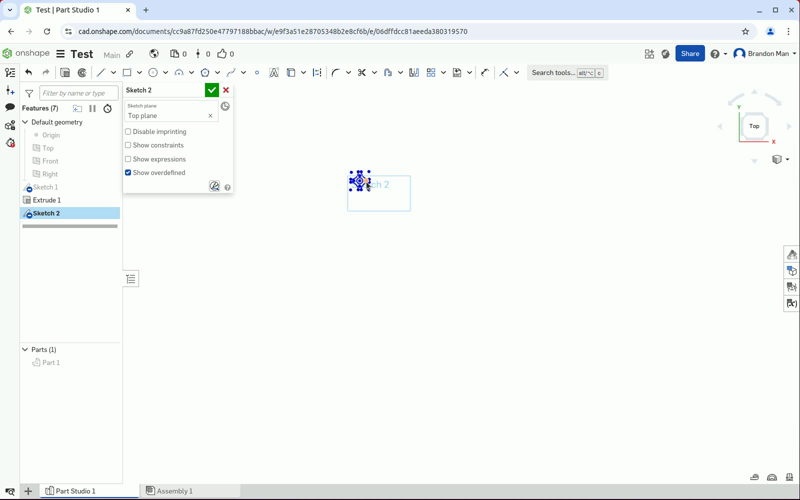
scroll(6)
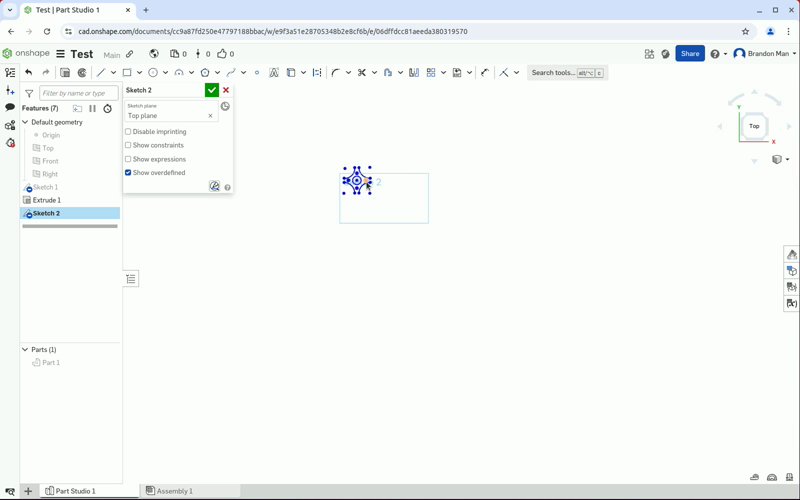
scroll(6)
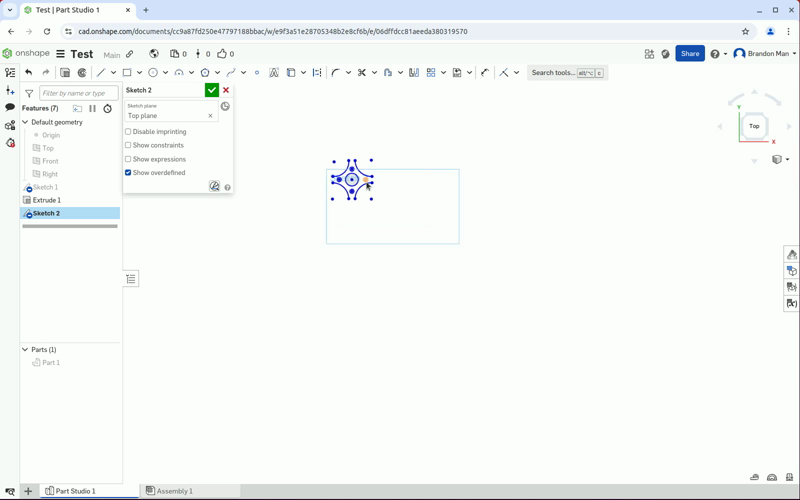
scroll(6)
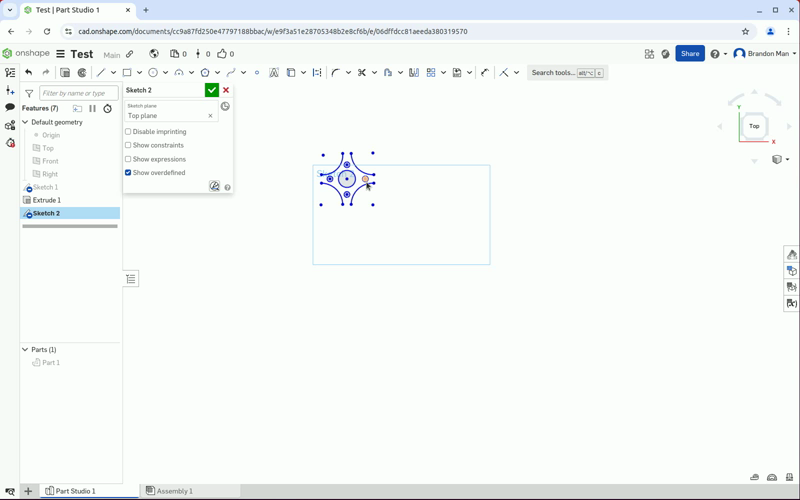
scroll(6)
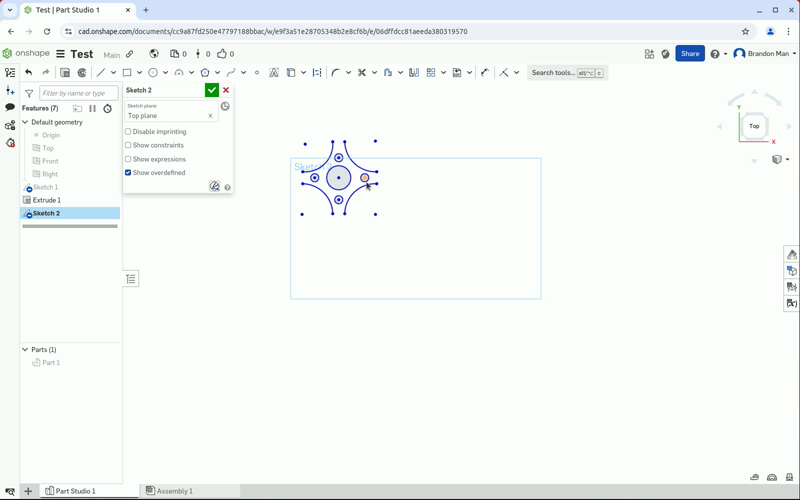
scroll(6)
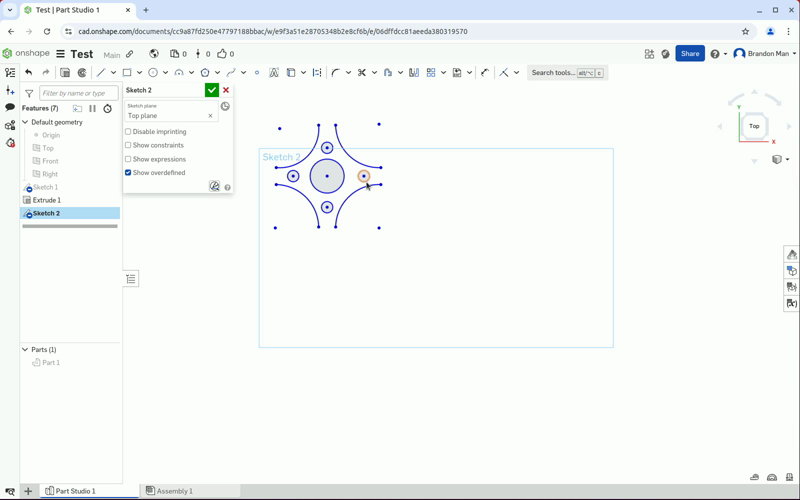
scroll(6)
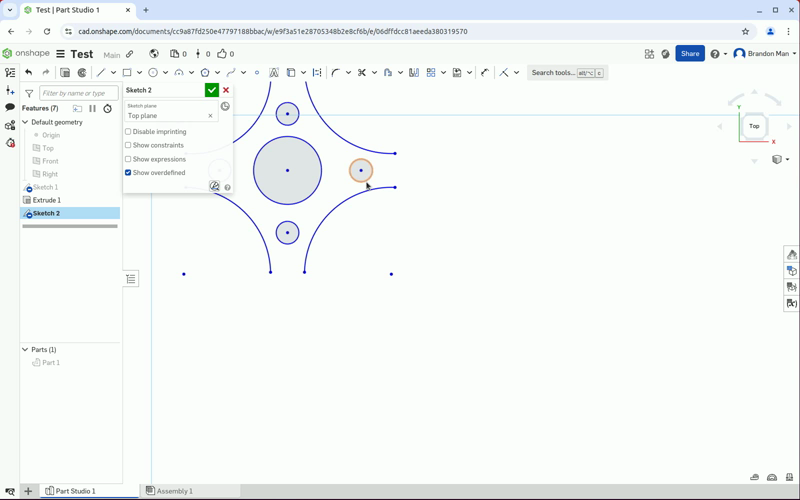
click(366, 181)
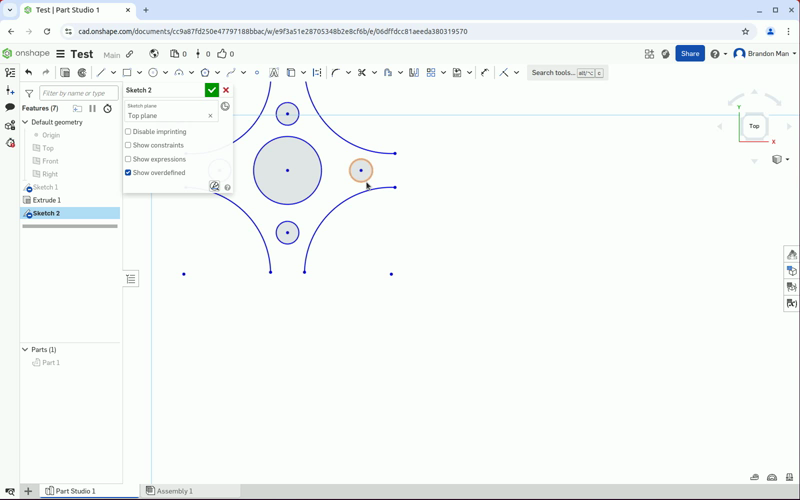
scroll(-6)
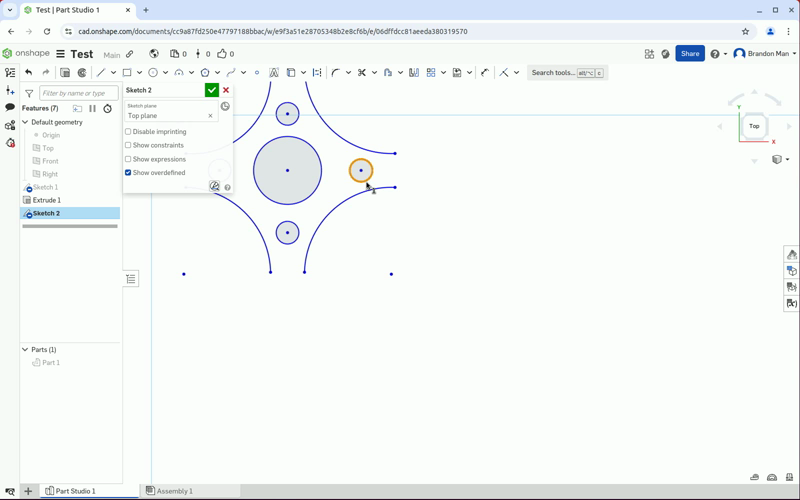
scroll(-6)
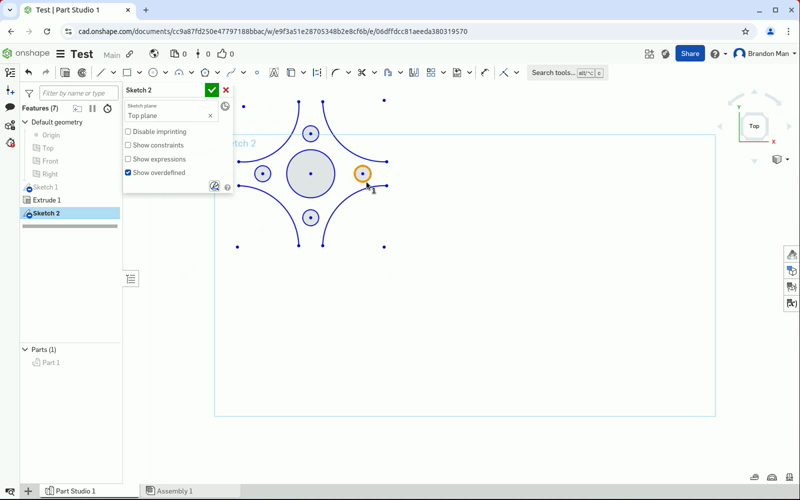
scroll(-6)
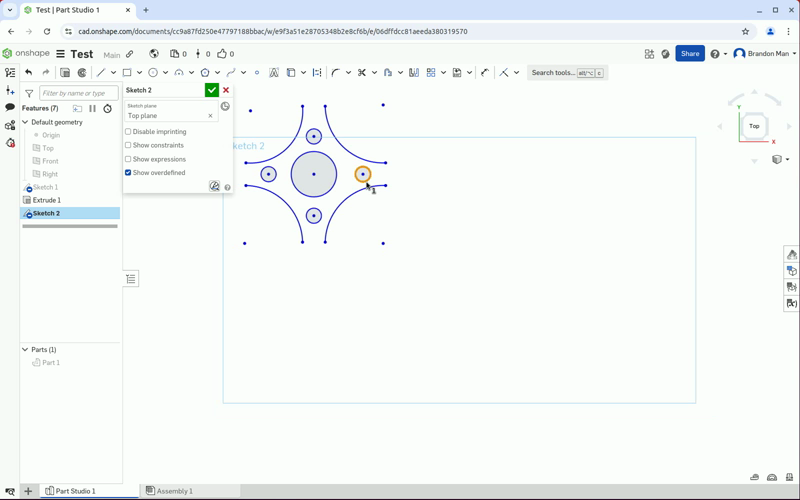
scroll(-6)
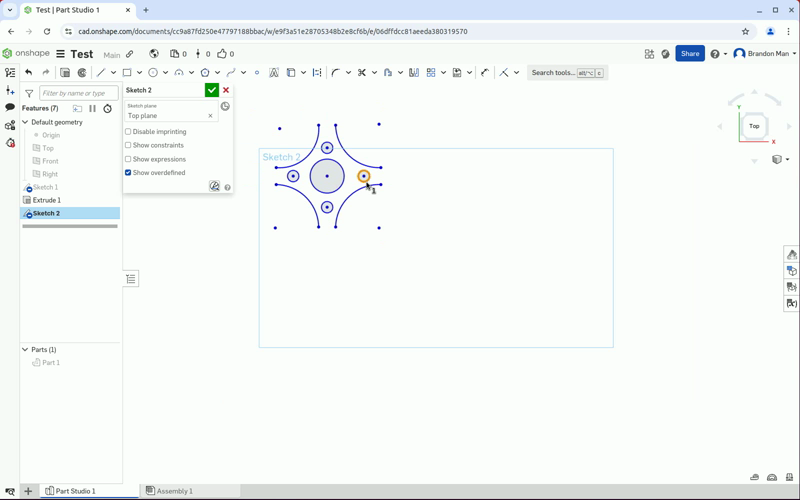
scroll(-6)
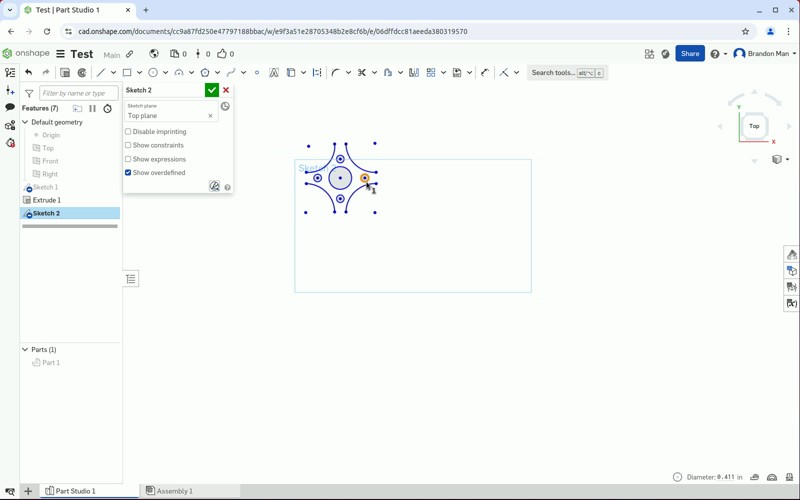
scroll(-6)
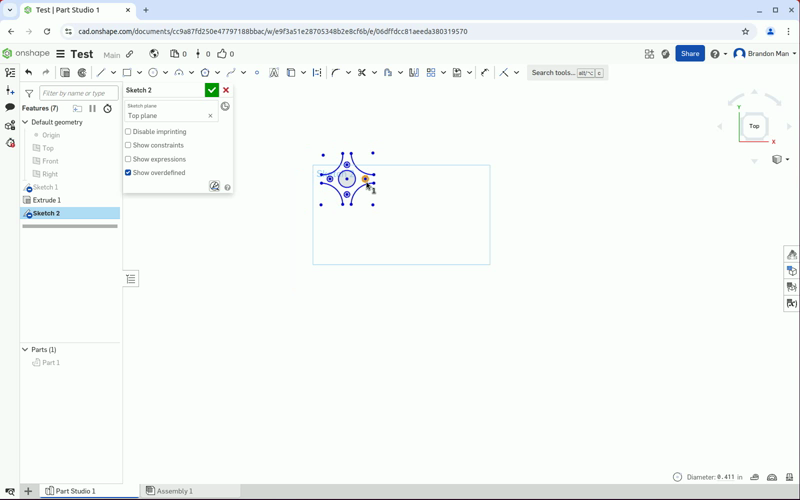
scroll(-6)
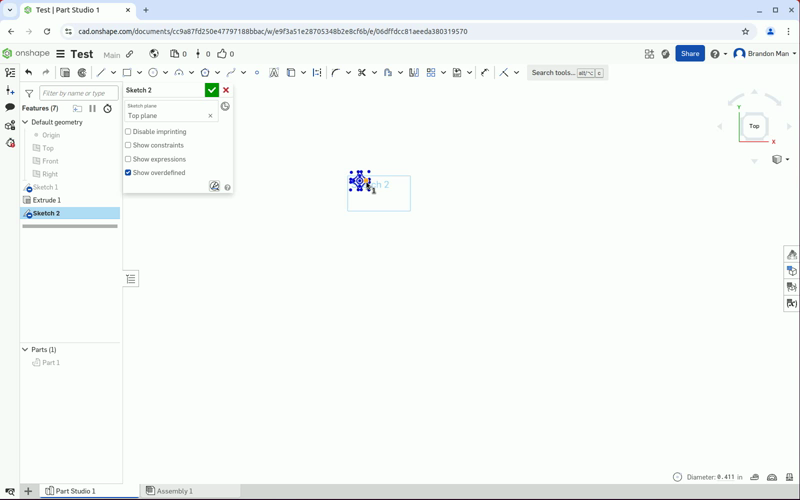
mouse_move(73, 352)
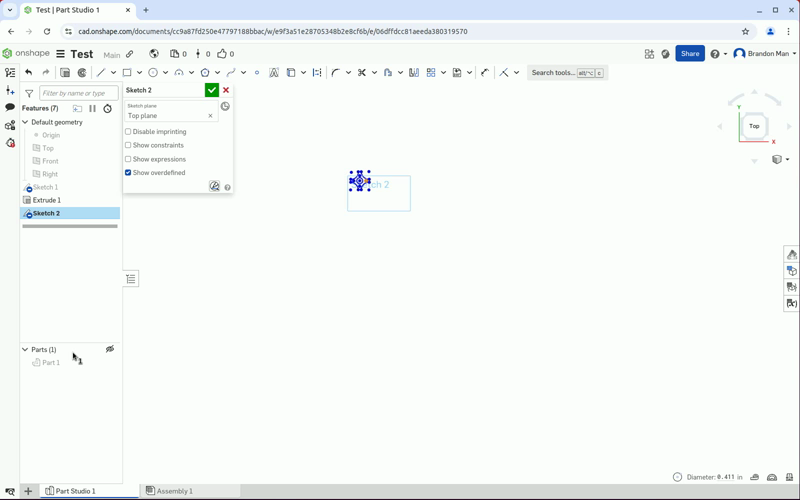
key(shift+y)
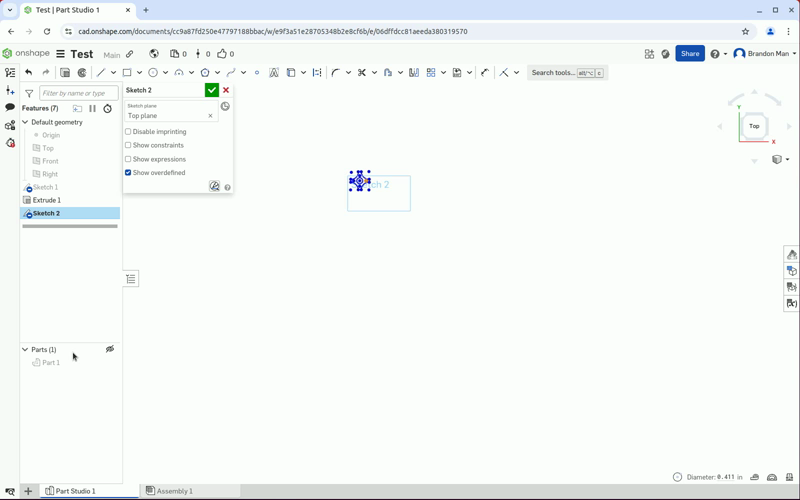
key(shift+e)
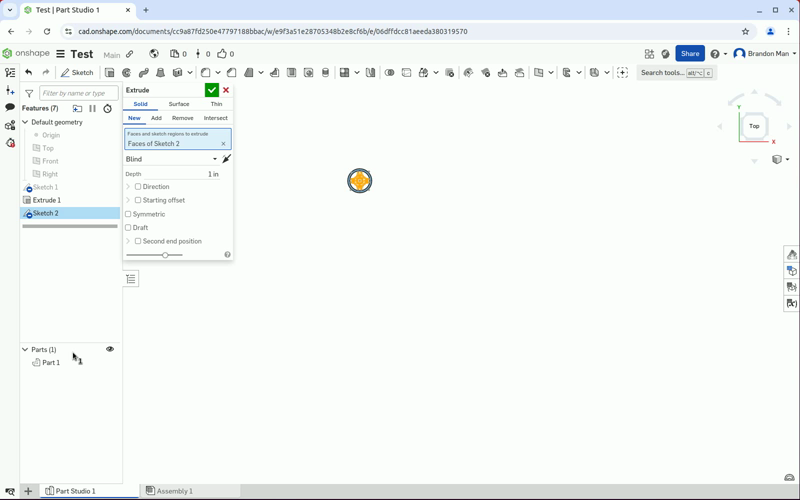
mouse_move(143, 106)
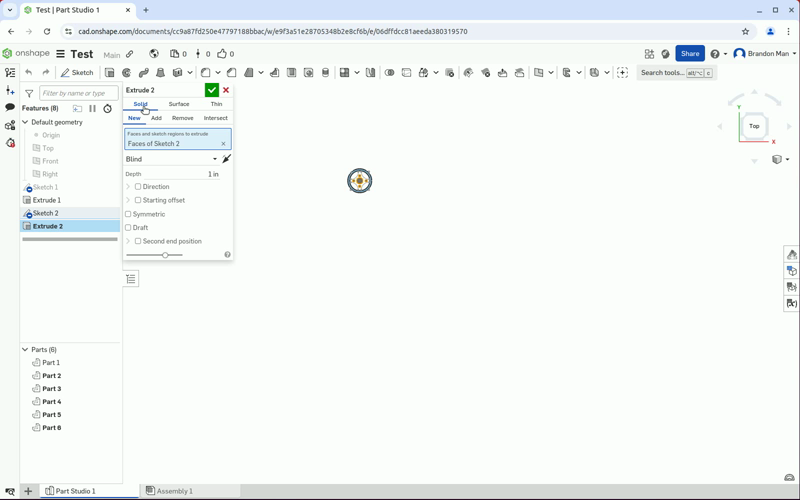
click(143, 106)
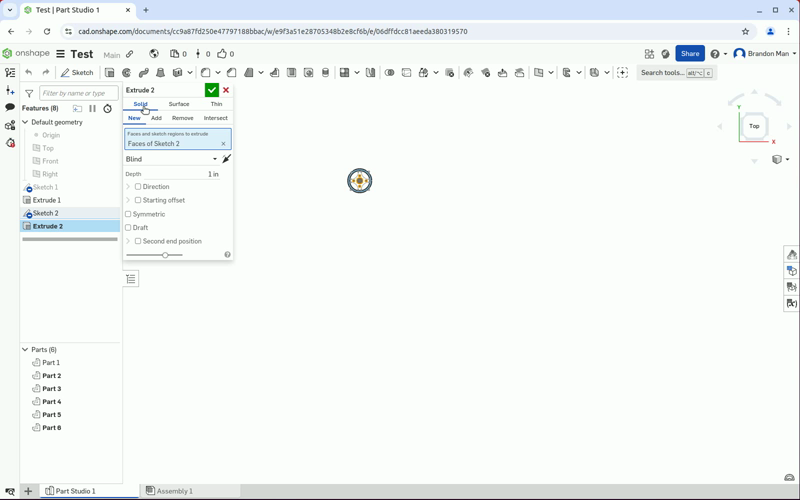
mouse_move(137, 120)
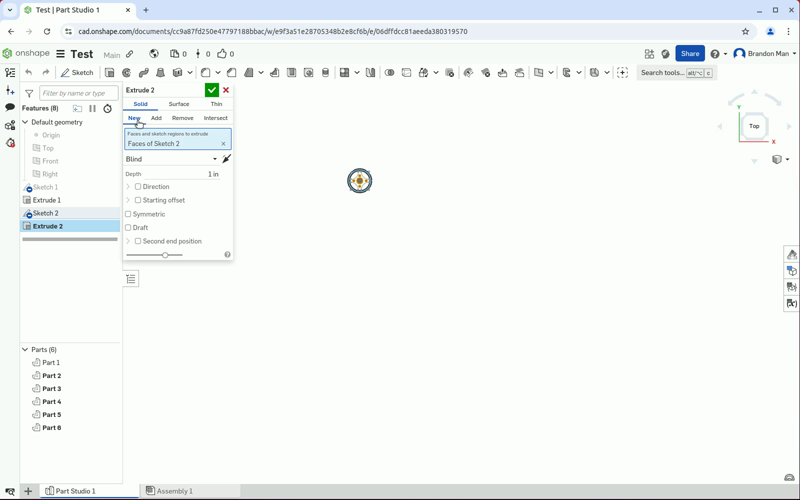
click(137, 120)
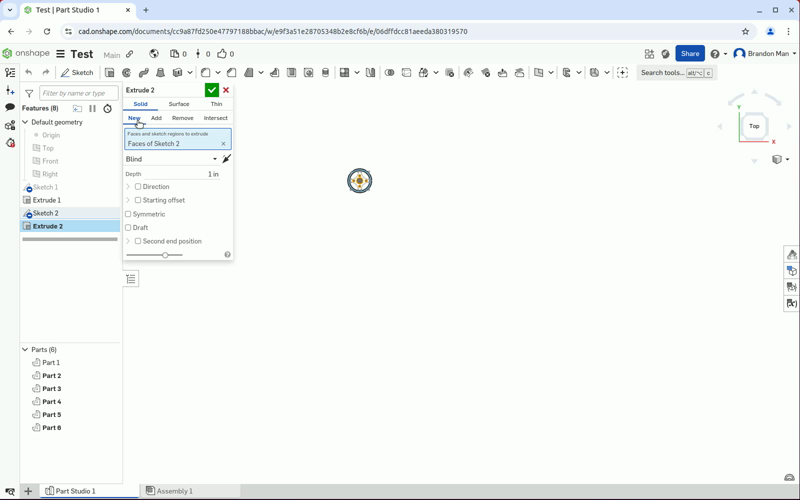
key(tab, 4)
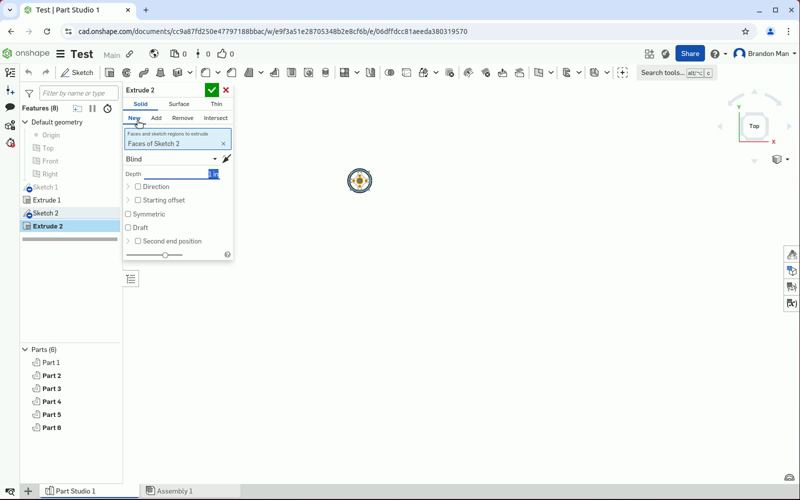
text(0.722)
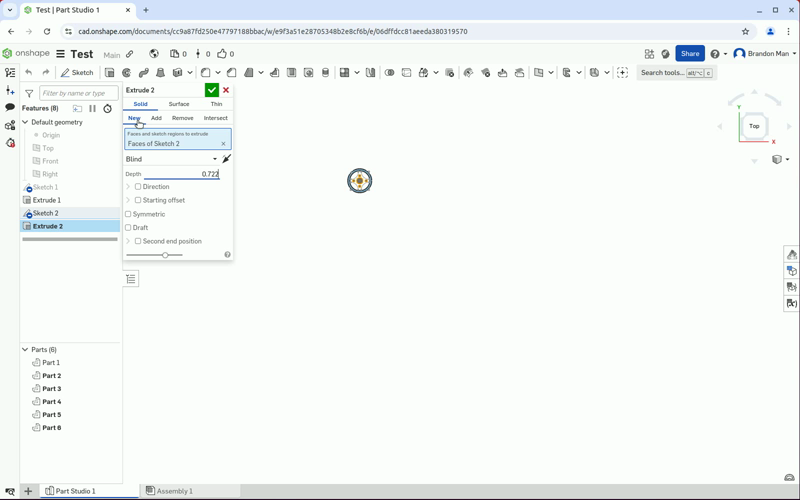
key(enter)
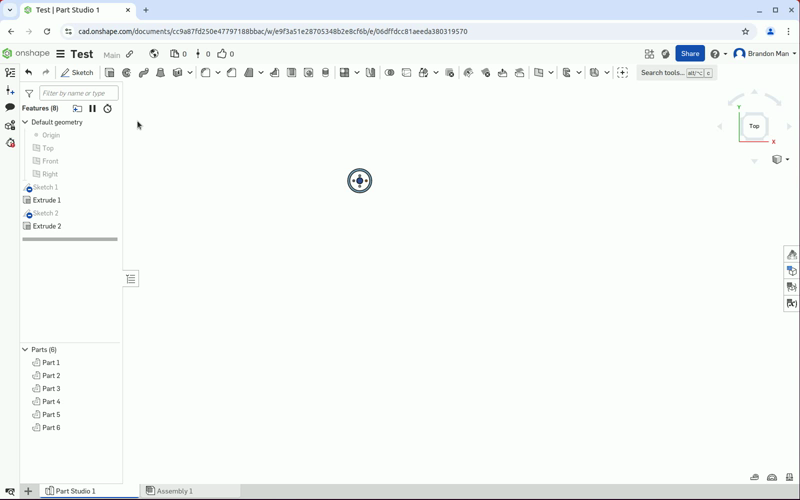
key(shift+h)
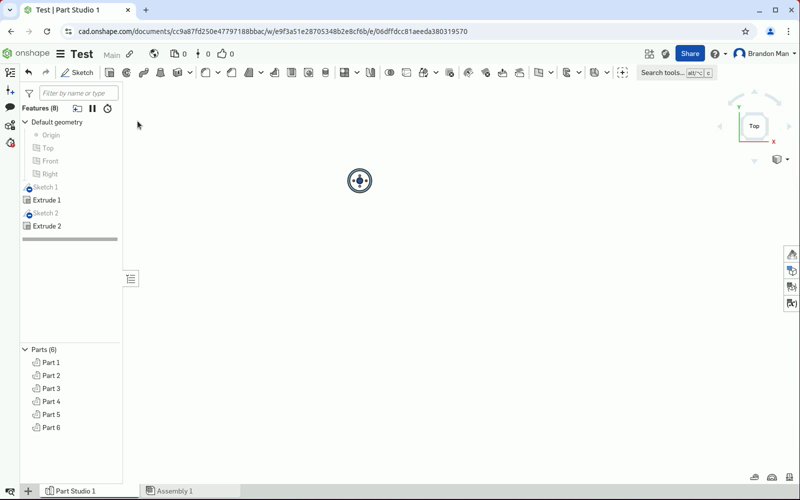
key(shift+h)
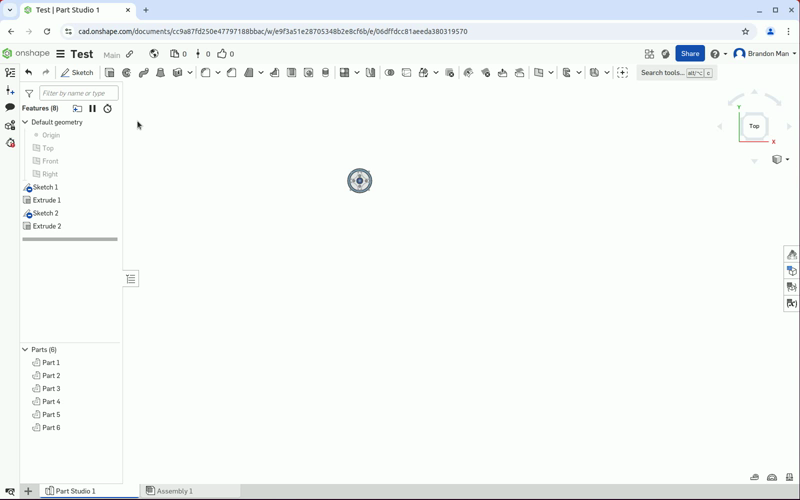
key(shift+7)
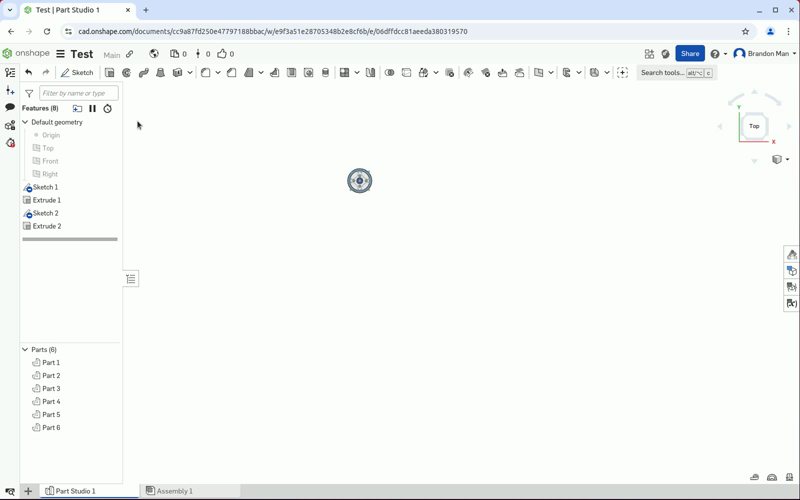
key(up, 3)
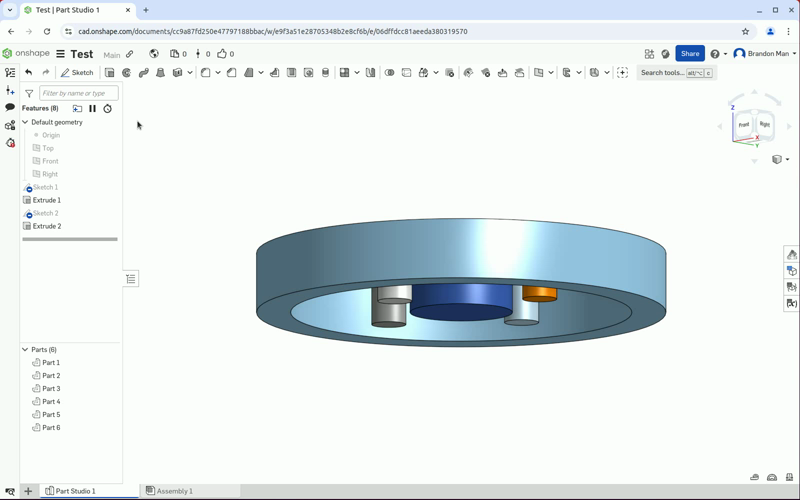
key(left, 3)
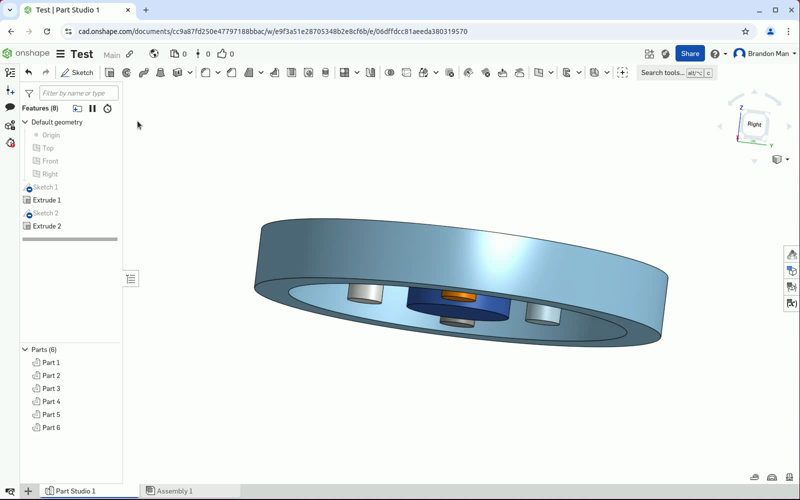
key(right, 3)
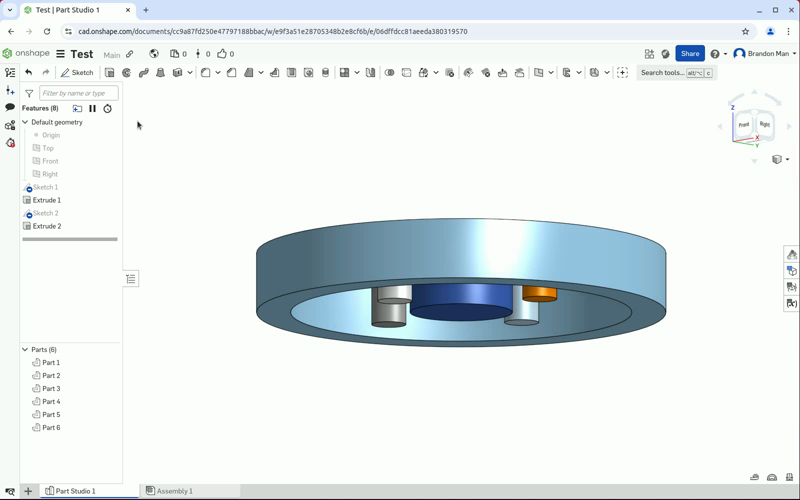
key(down, 3)
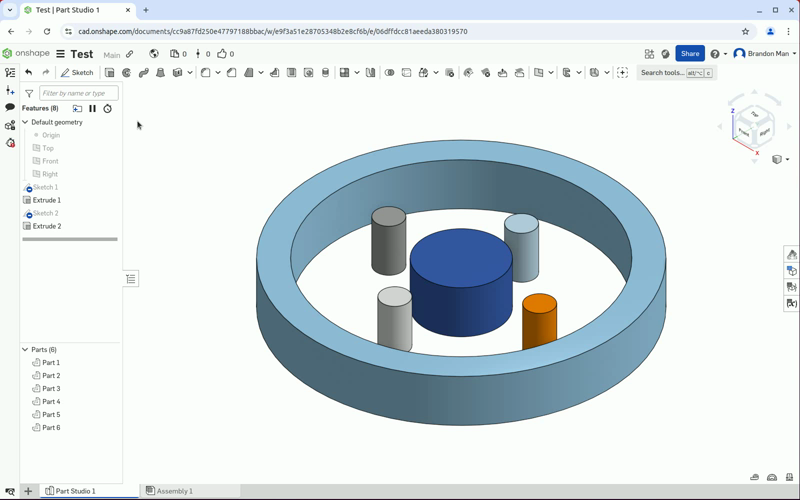
mouse_move(73, 189)
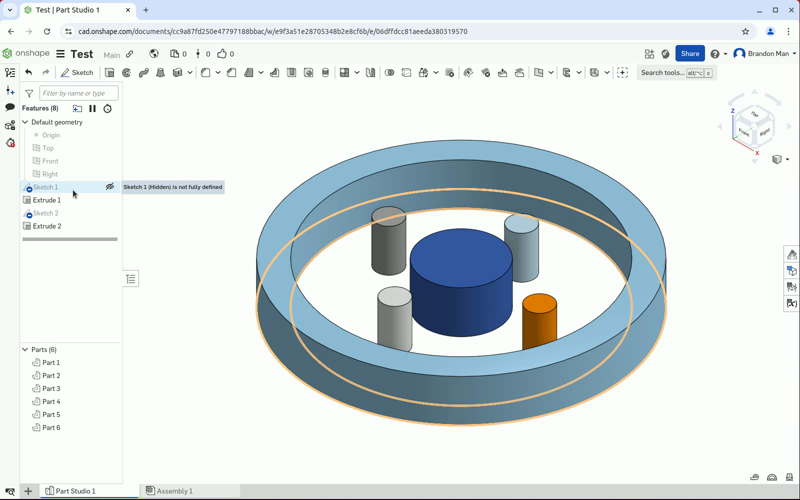
click(73, 189)